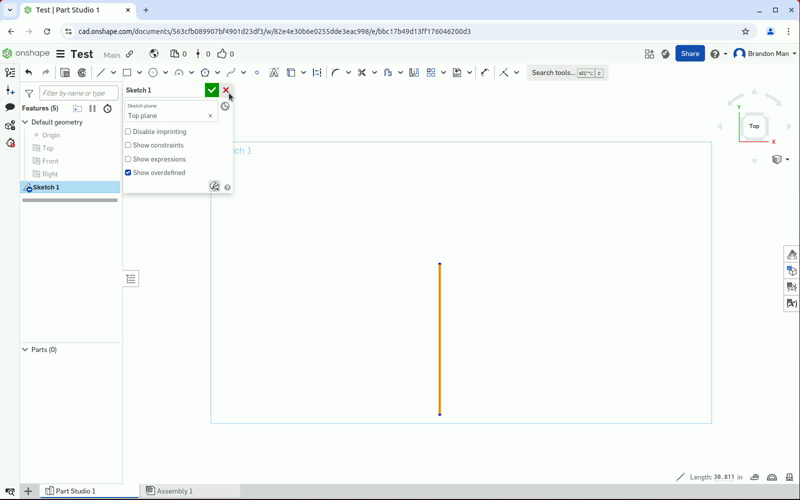
key(shift+h)
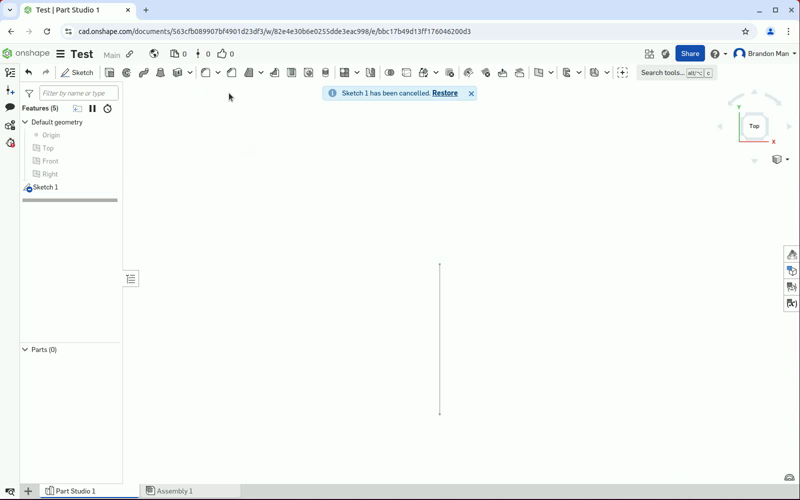
key(shift+s)
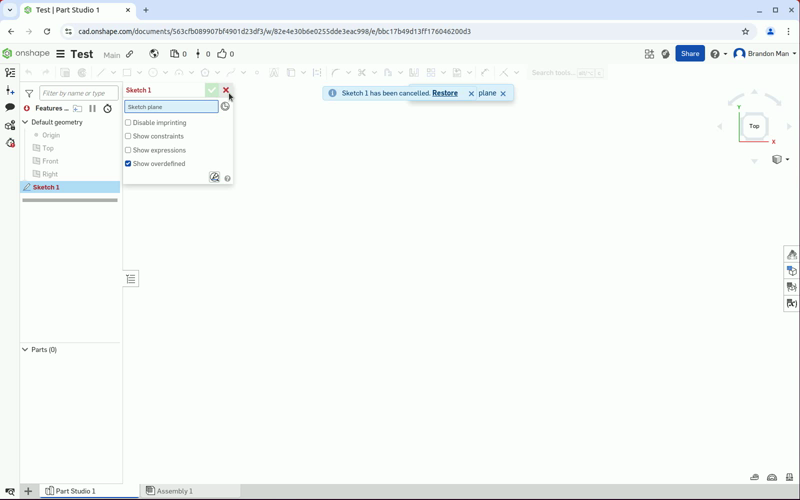
mouse_move(73, 150)
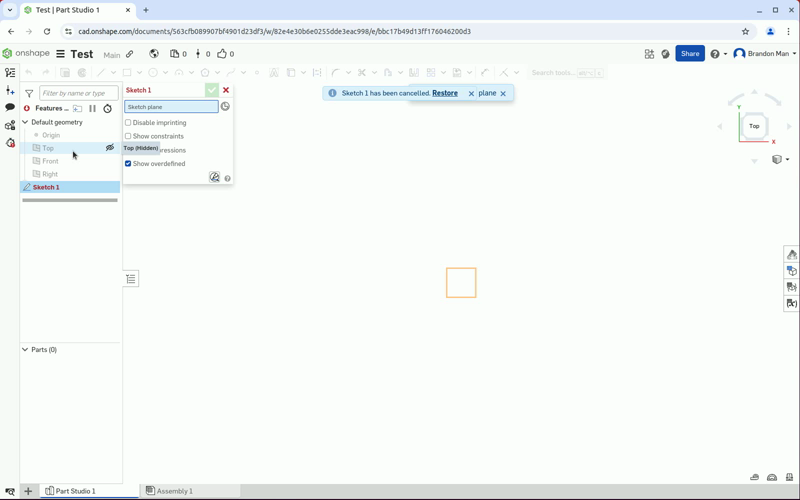
click(73, 150)
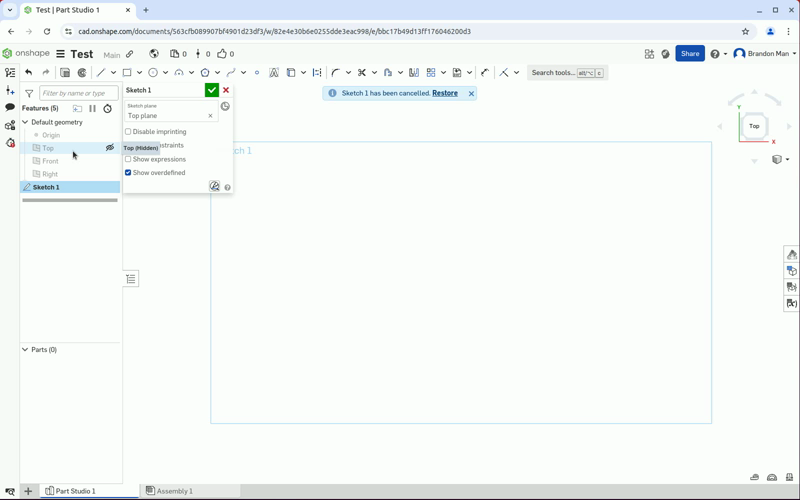
mouse_move(73, 352)
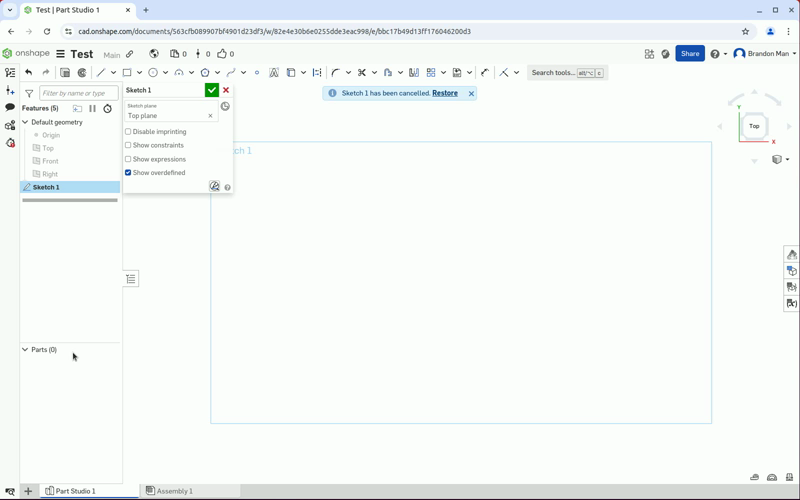
key(y)
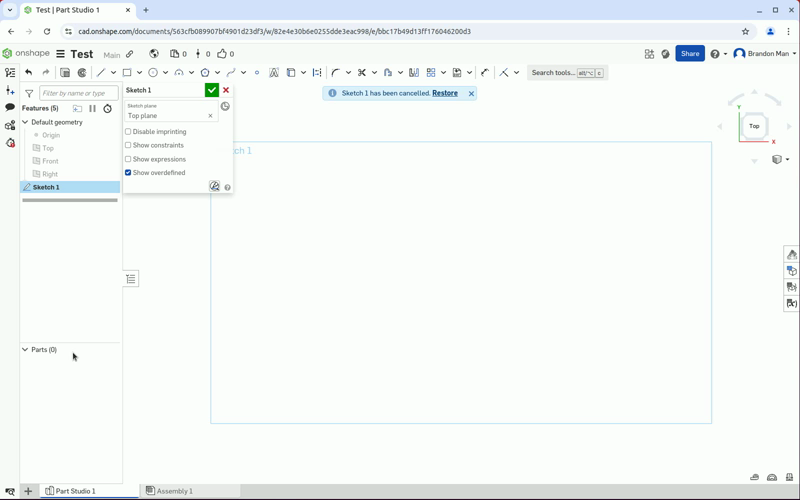
key(c)
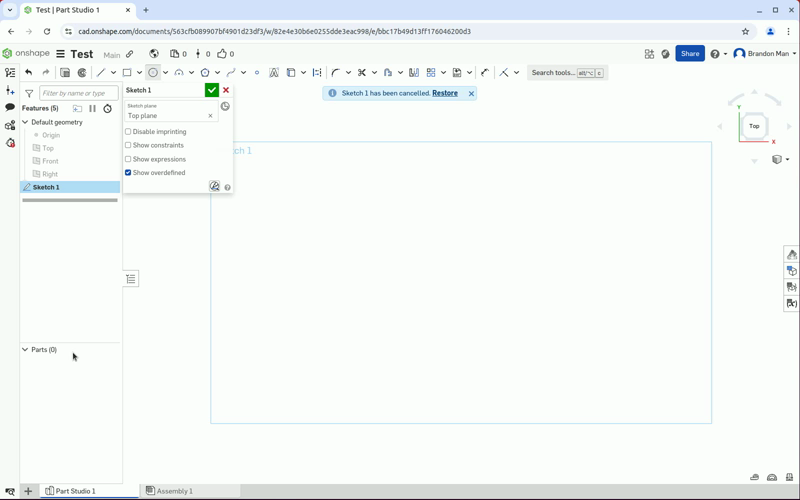
key_down(shift)
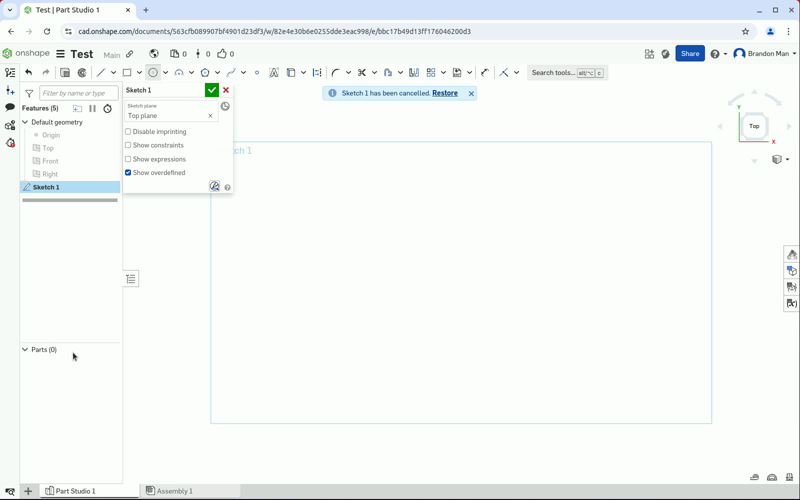
mouse_move(371, 247)
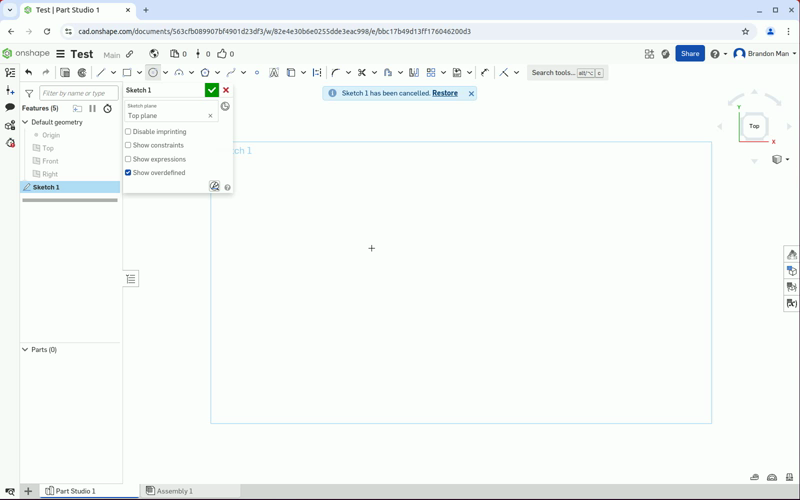
click(371, 247)
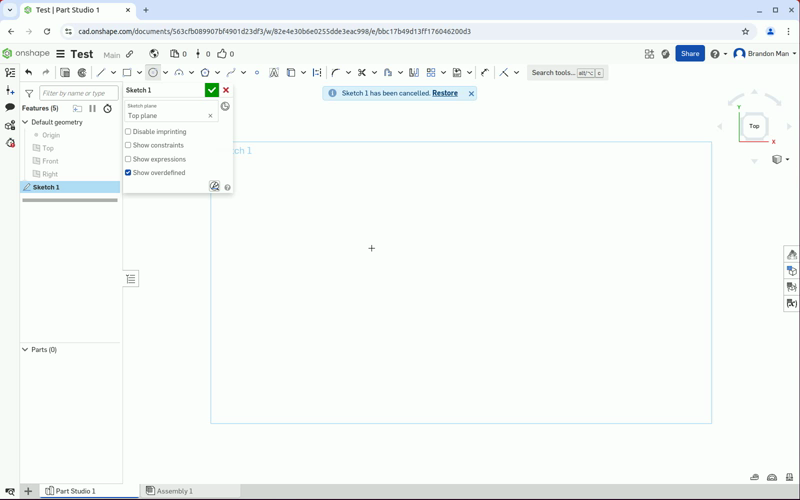
key_up(shift)
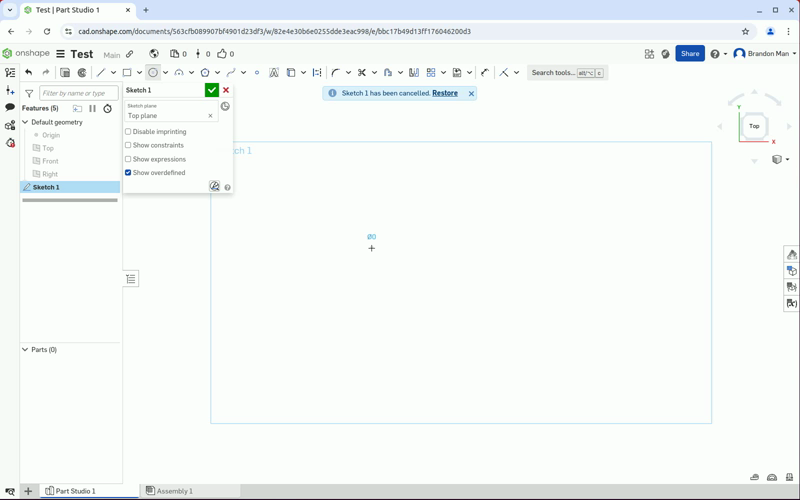
mouse_move(394, 247)
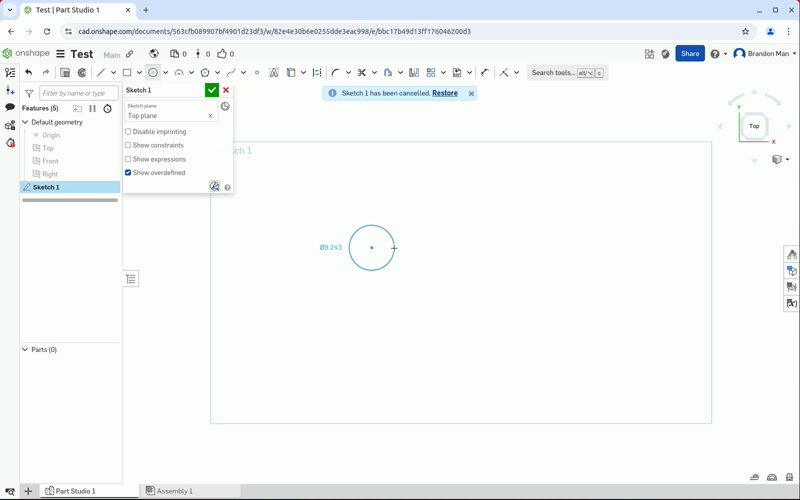
click(394, 247)
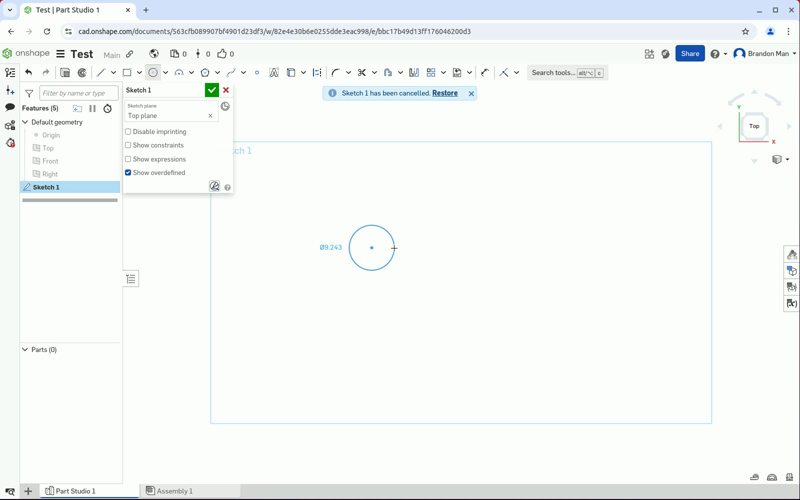
key(esc)
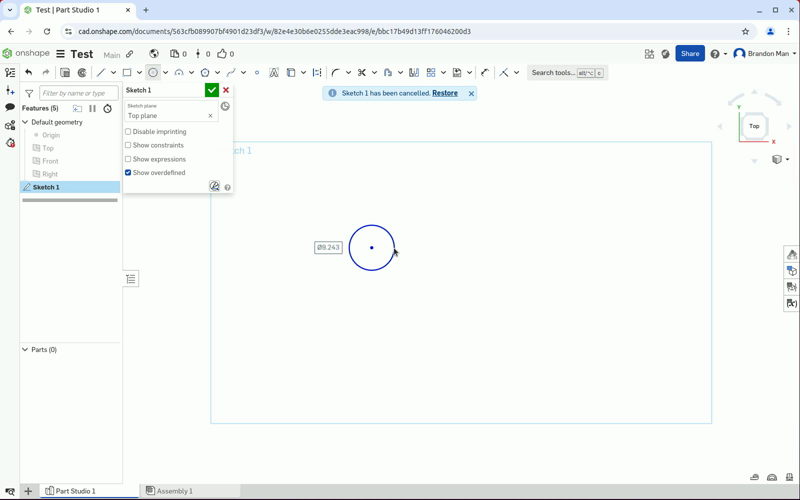
key(c)
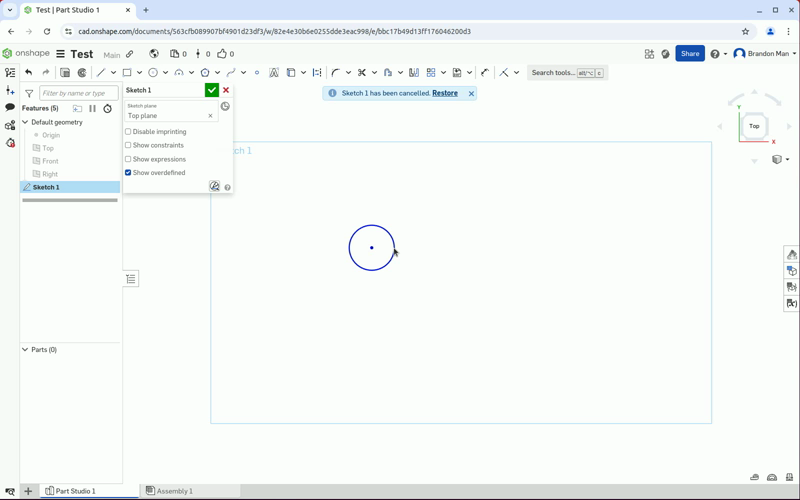
key_down(shift)
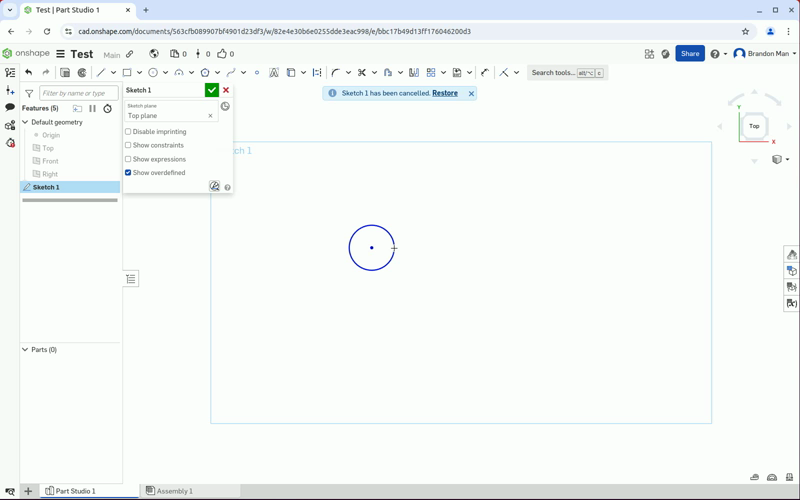
mouse_move(371, 247)
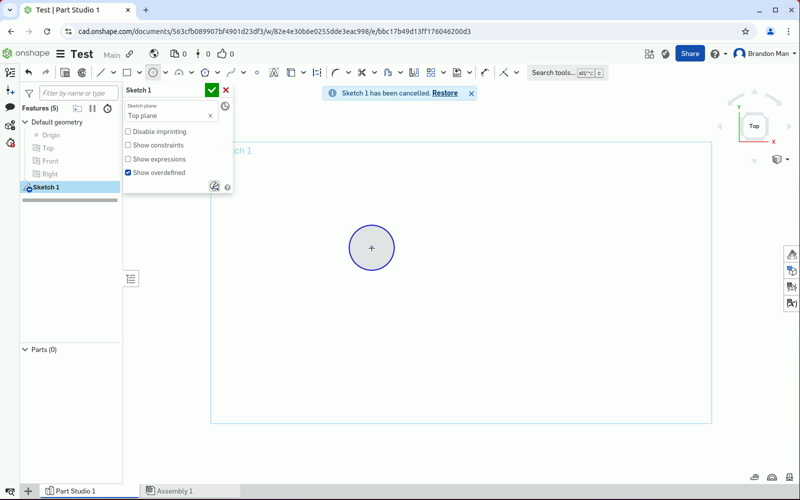
click(371, 247)
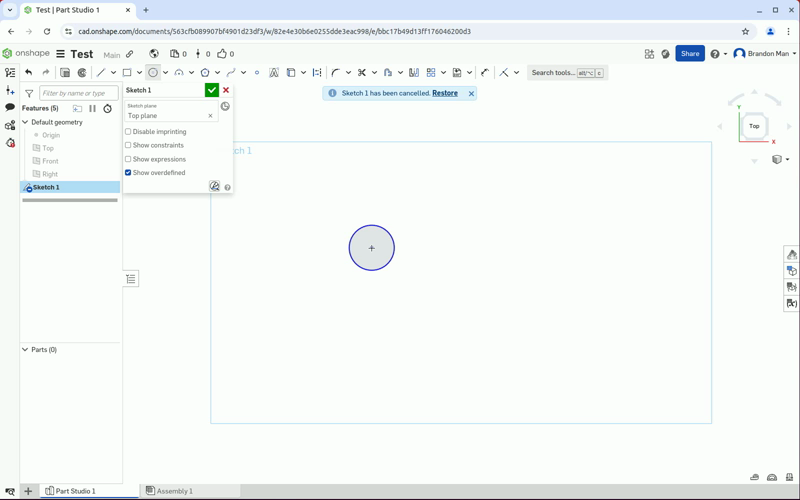
key_up(shift)
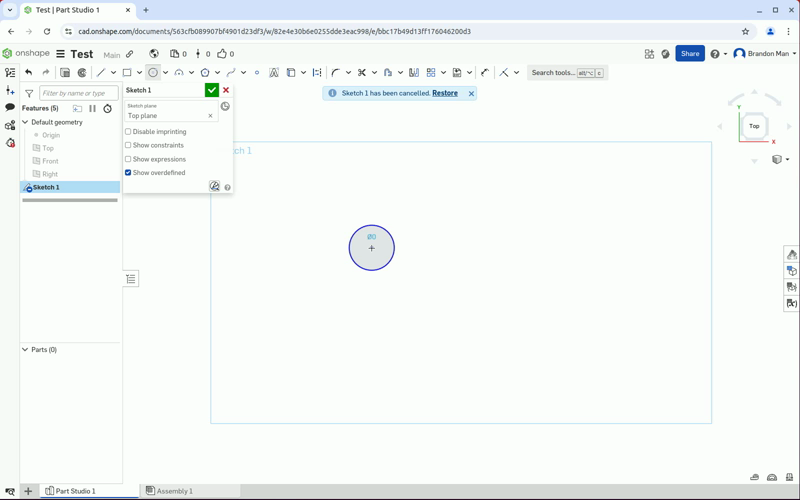
mouse_move(377, 247)
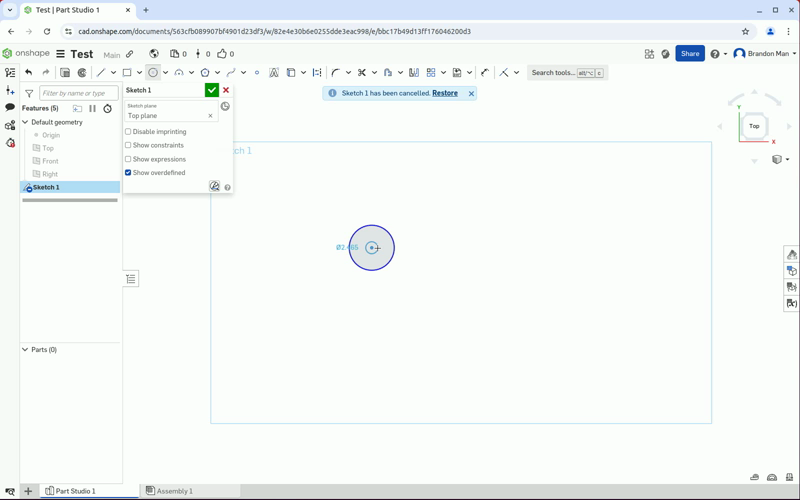
click(377, 247)
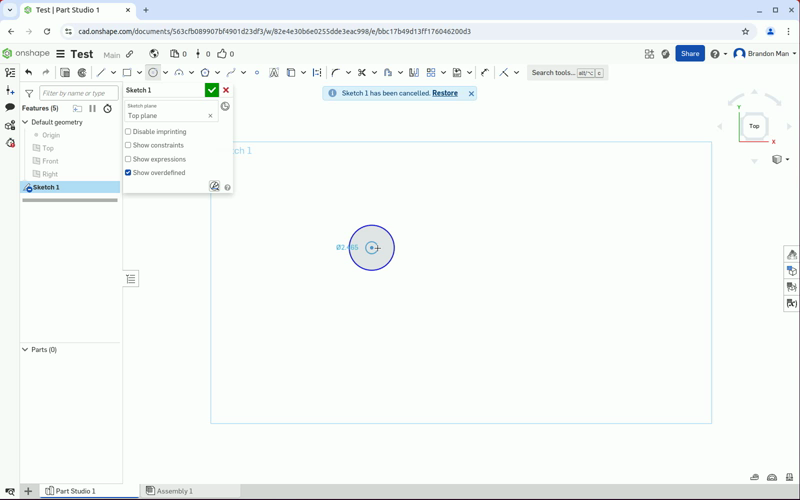
key(esc)
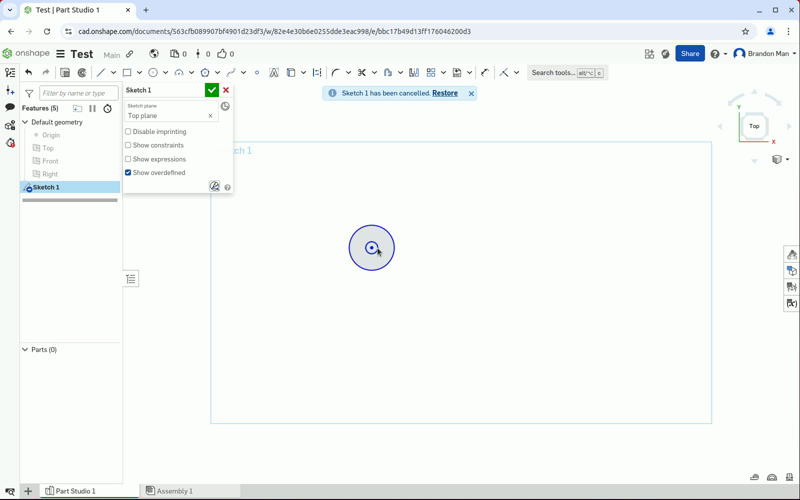
mouse_move(378, 235)
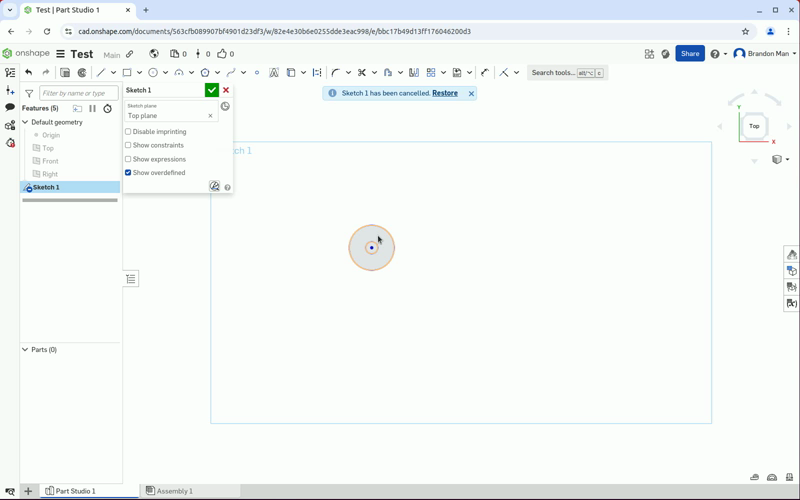
scroll(6)
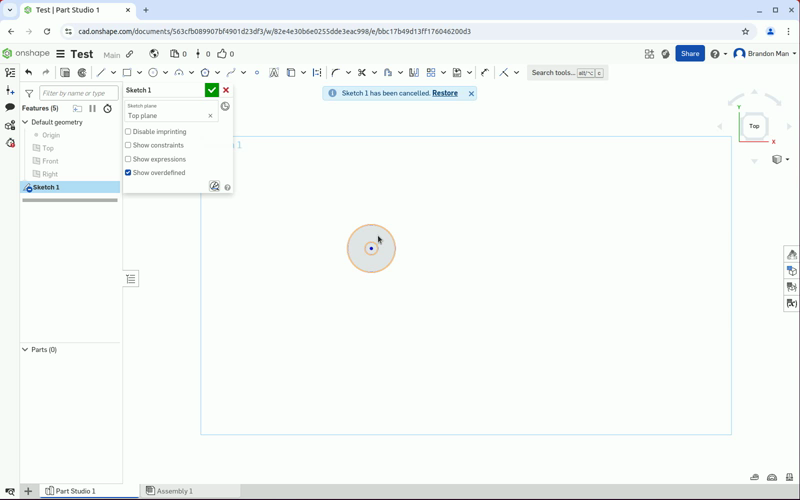
scroll(6)
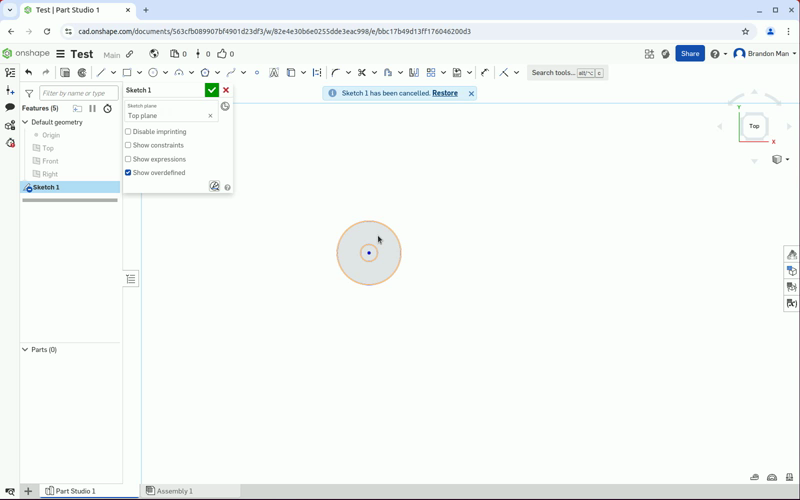
scroll(6)
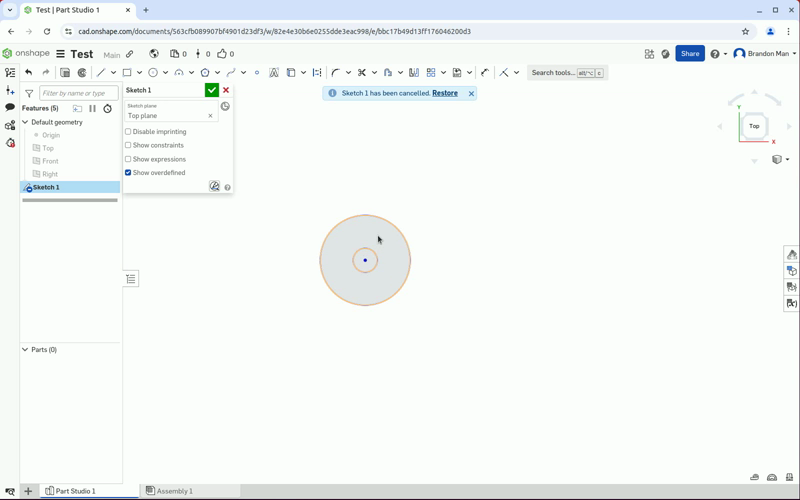
scroll(6)
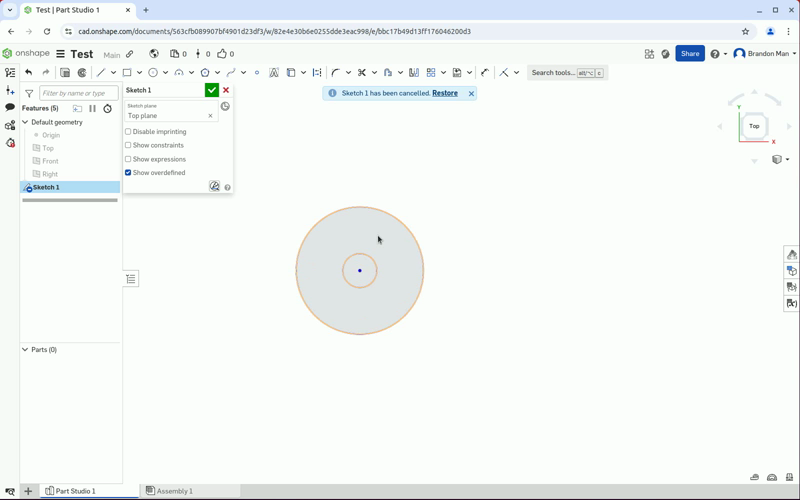
scroll(6)
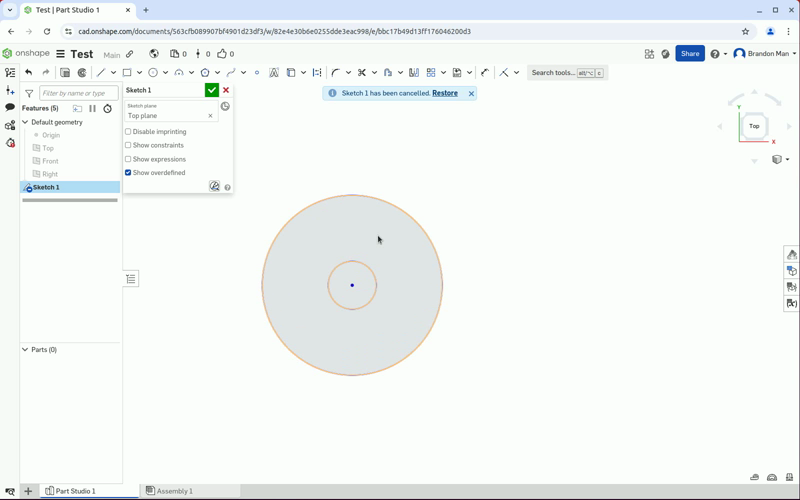
scroll(6)
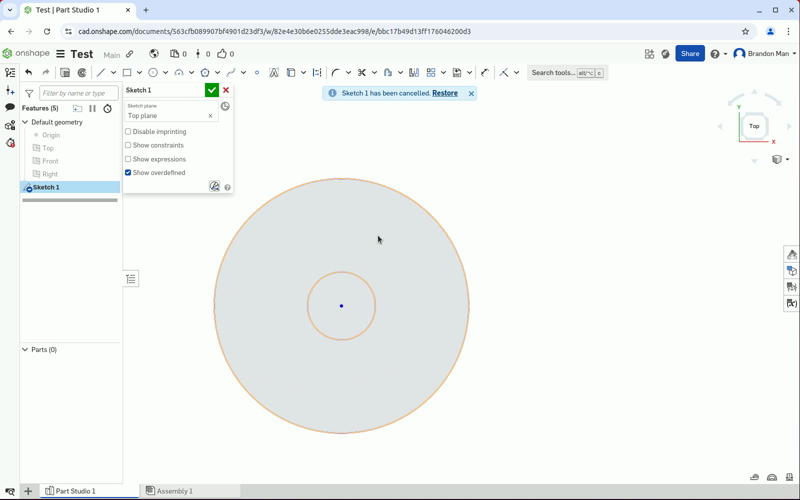
scroll(6)
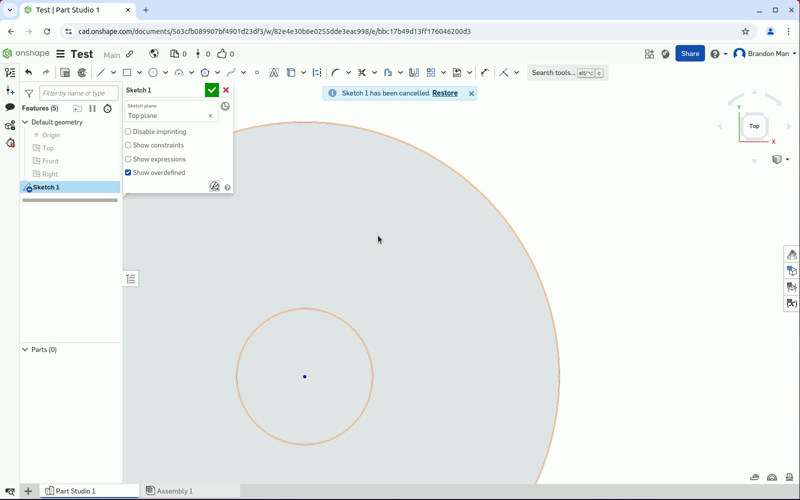
click(378, 235)
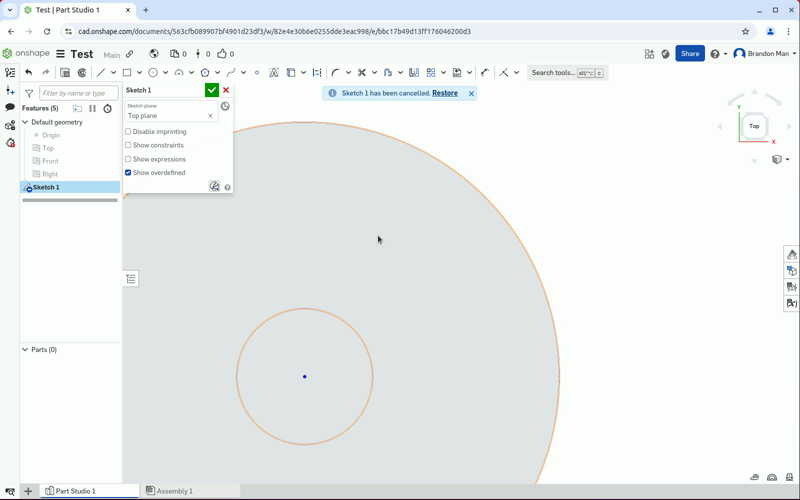
scroll(-6)
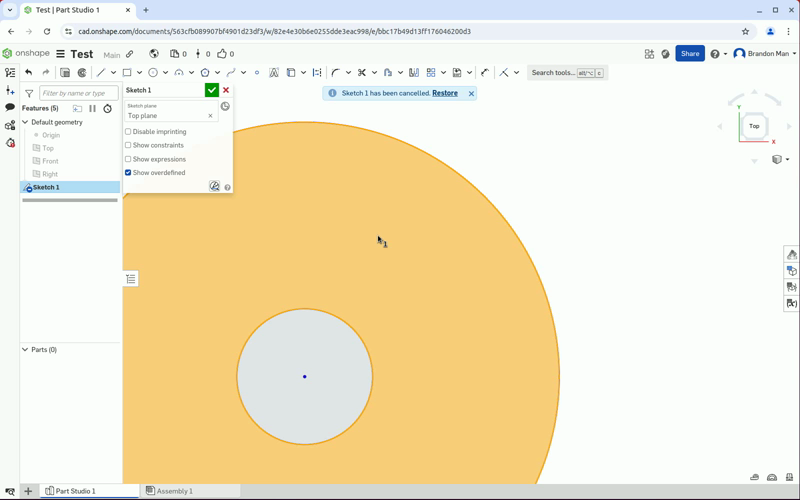
scroll(-6)
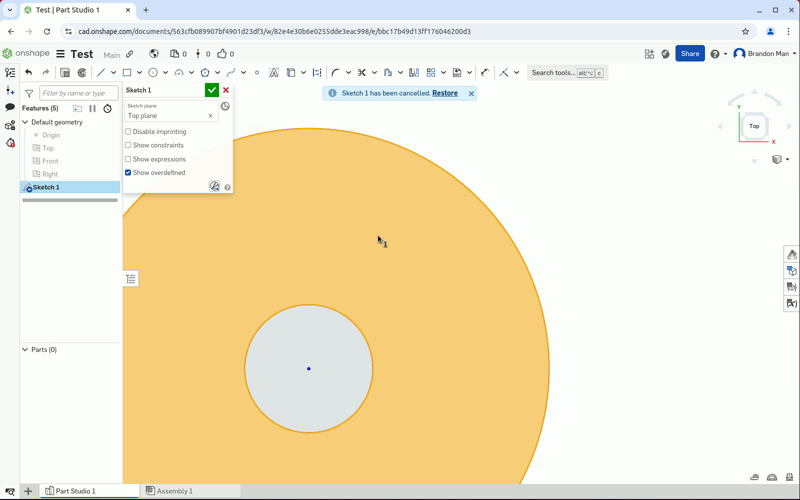
scroll(-6)
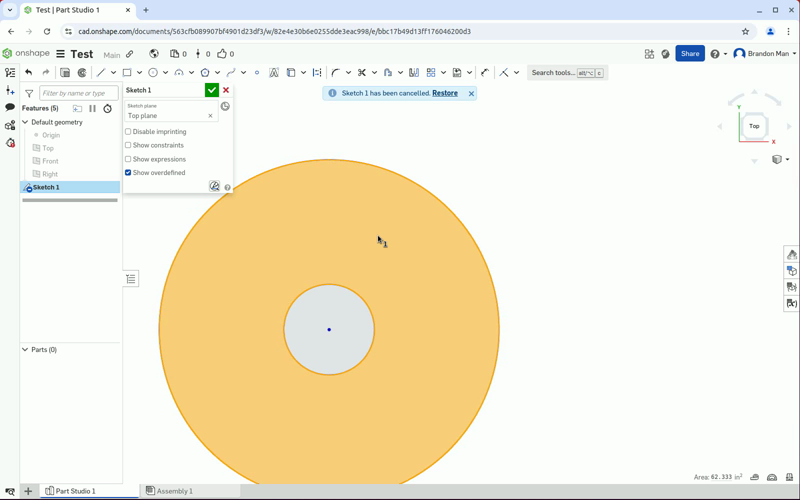
scroll(-6)
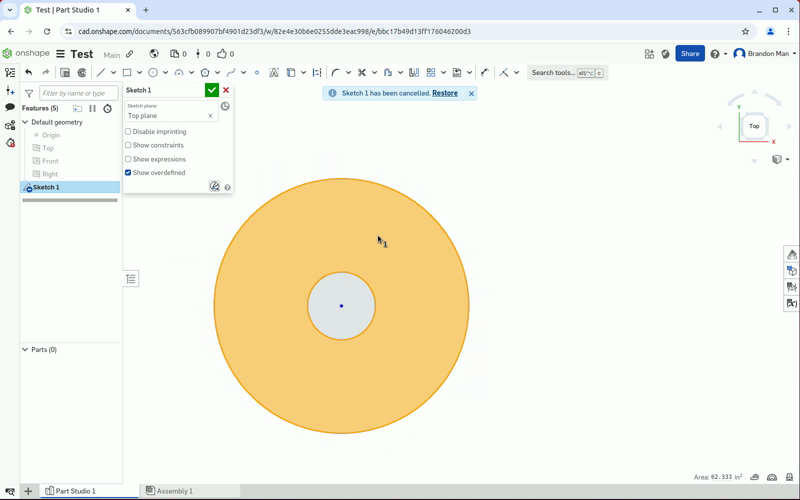
scroll(-6)
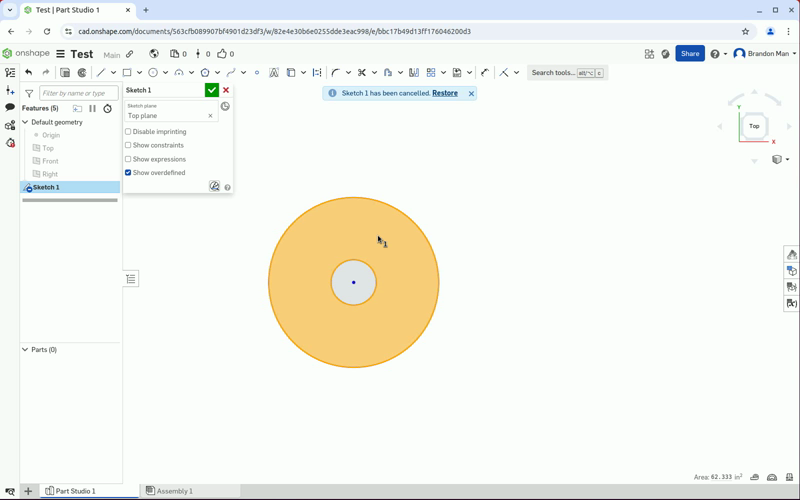
scroll(-6)
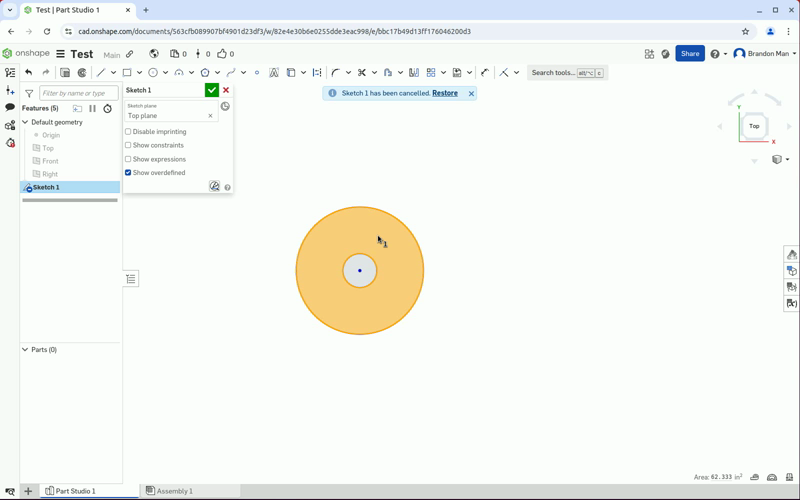
scroll(-6)
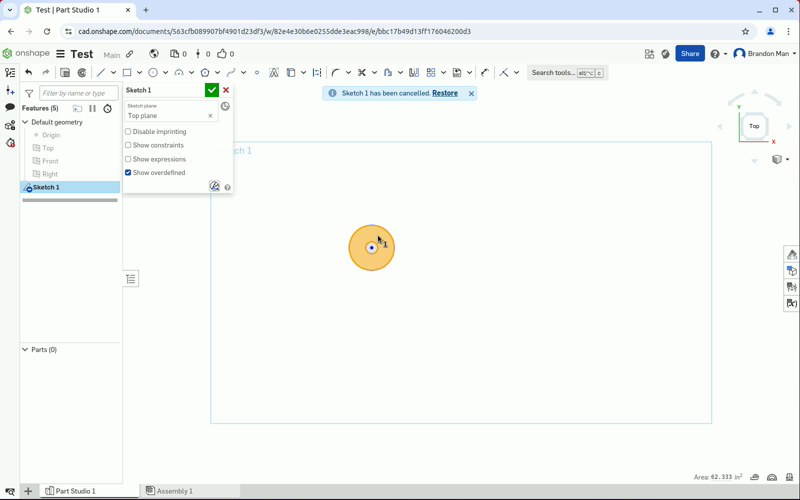
mouse_move(73, 352)
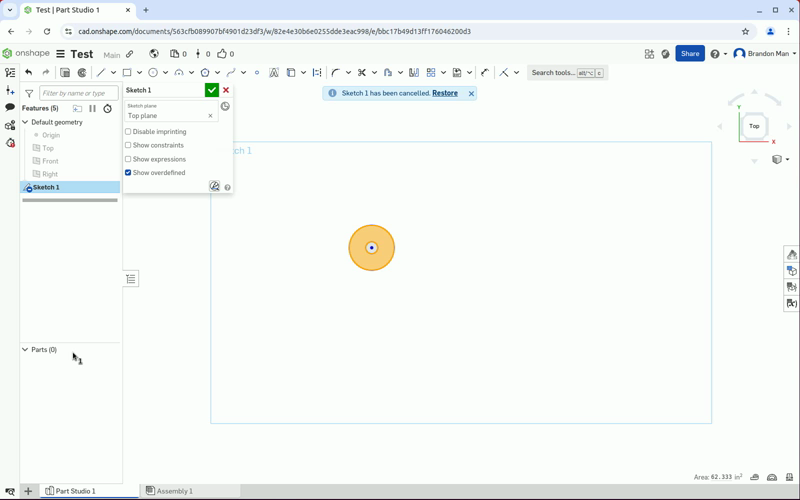
key(shift+y)
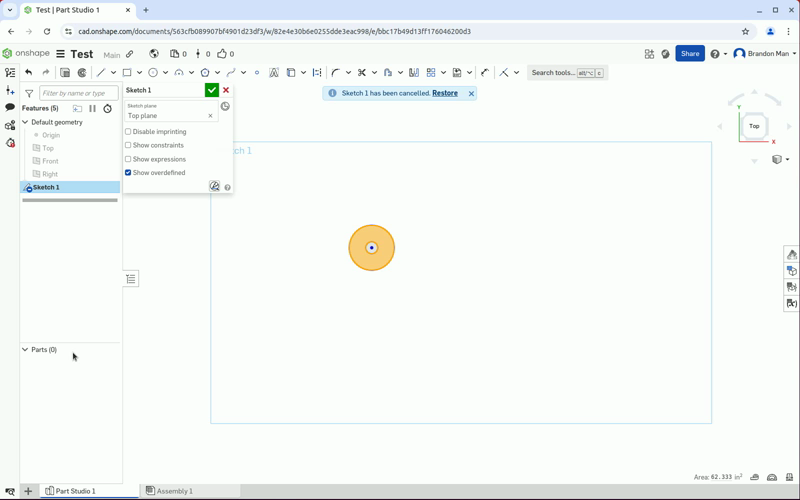
key(shift+e)
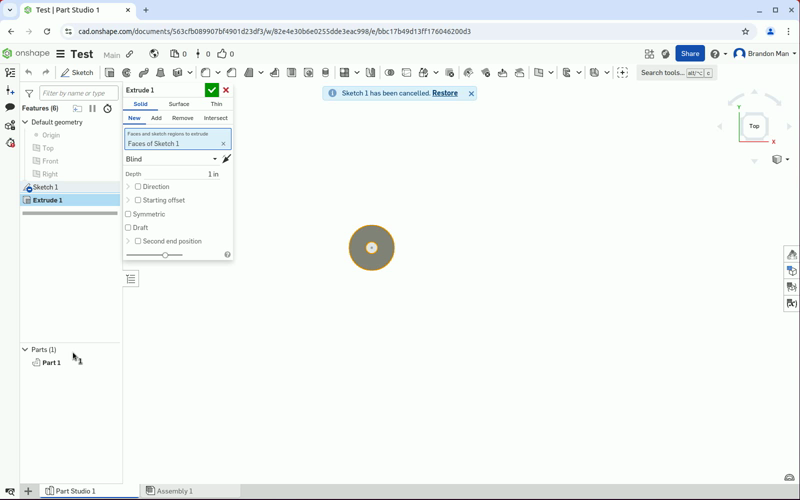
mouse_move(143, 106)
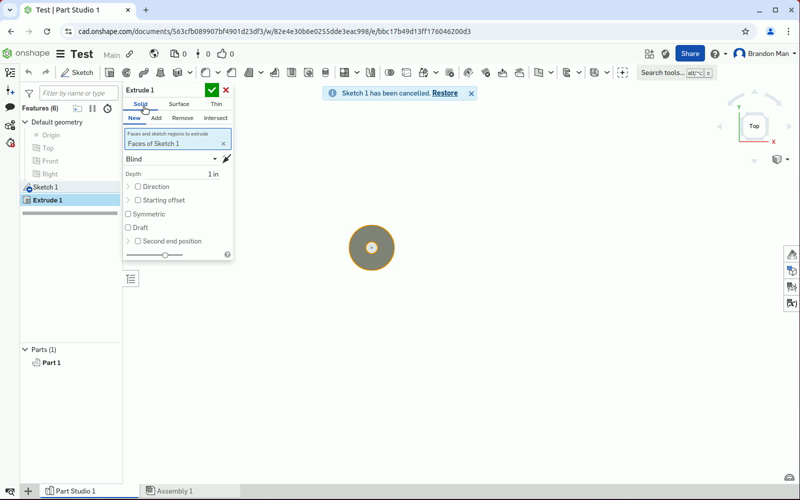
click(143, 106)
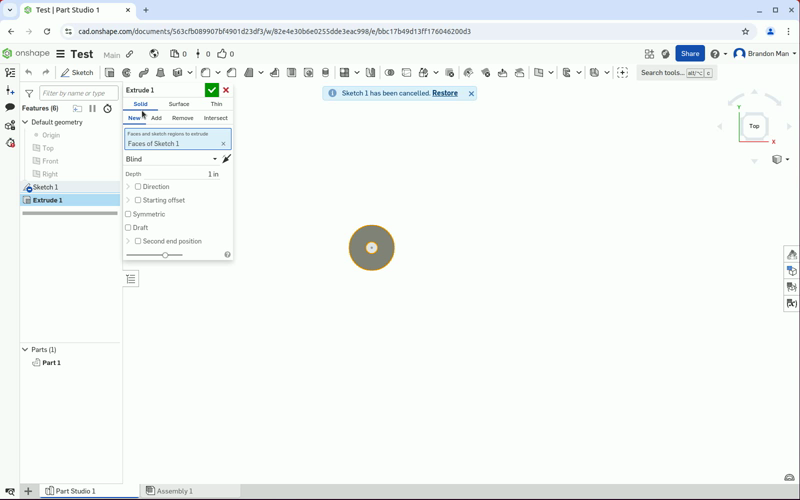
mouse_move(137, 120)
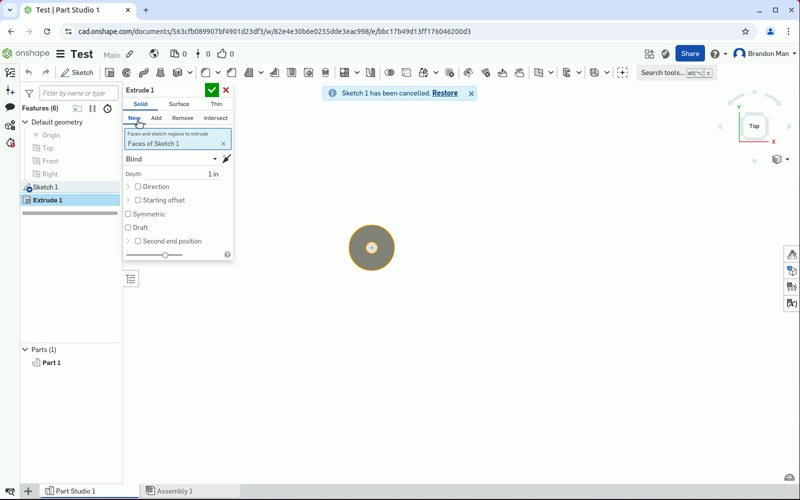
click(137, 120)
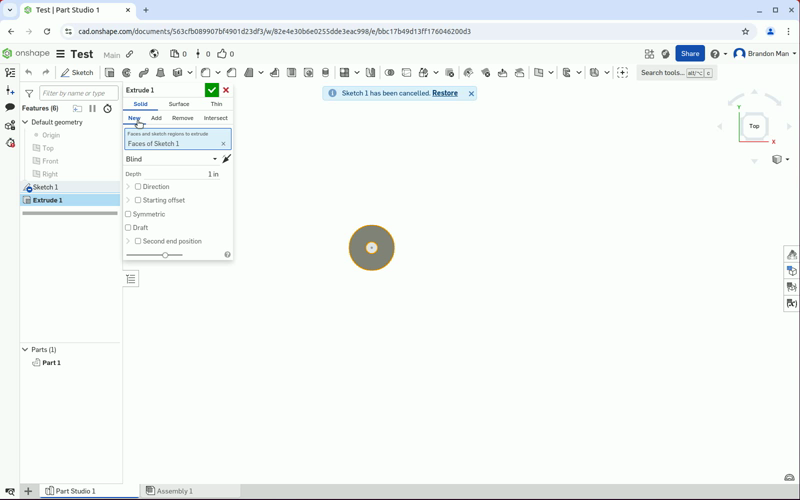
key(tab, 4)
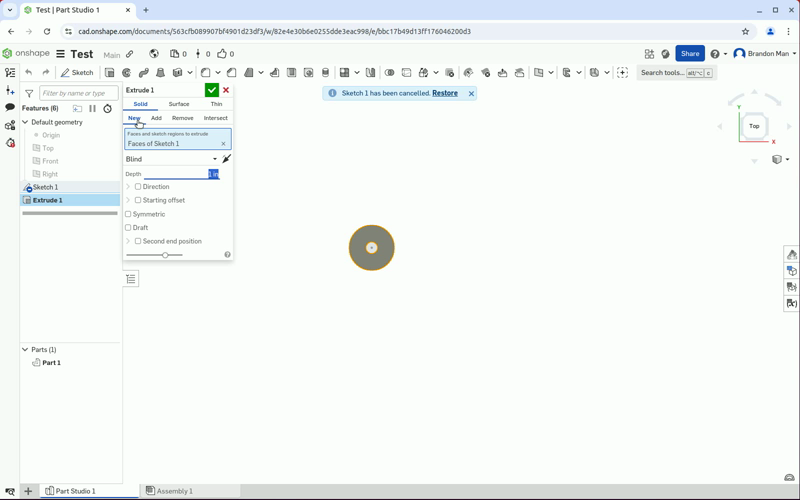
text(2.407)
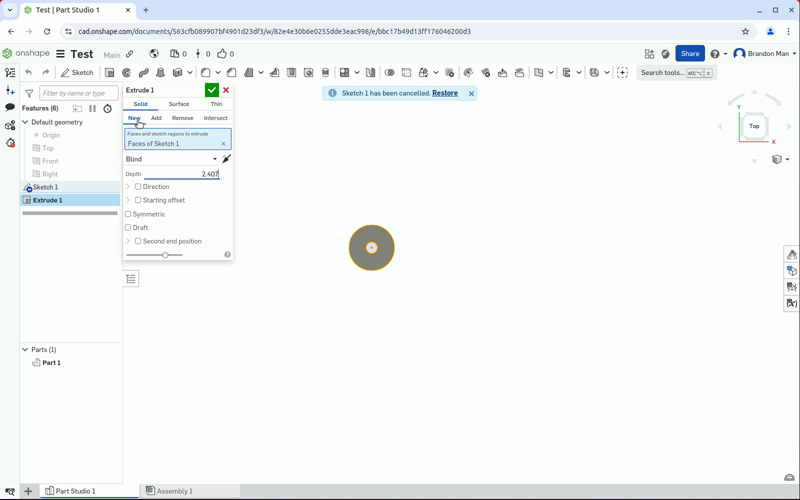
key(enter)
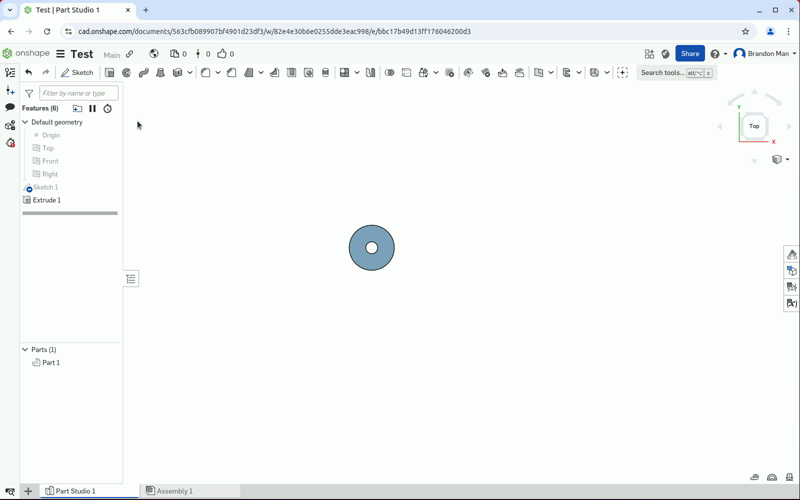
key(shift+h)
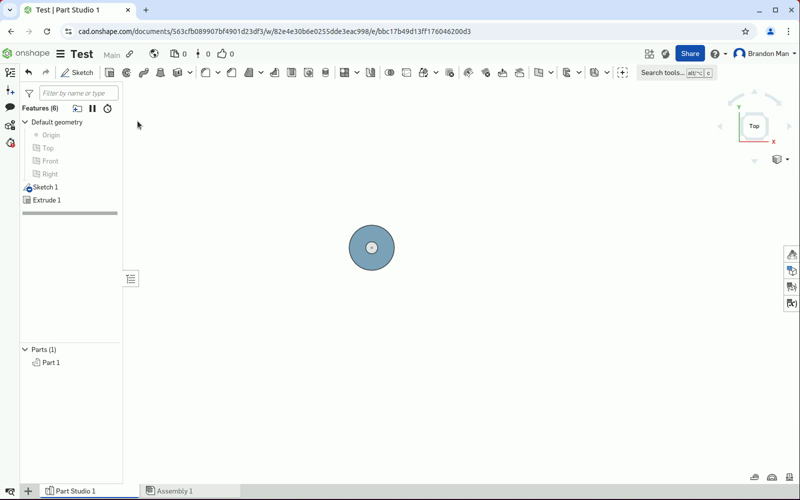
key(shift+h)
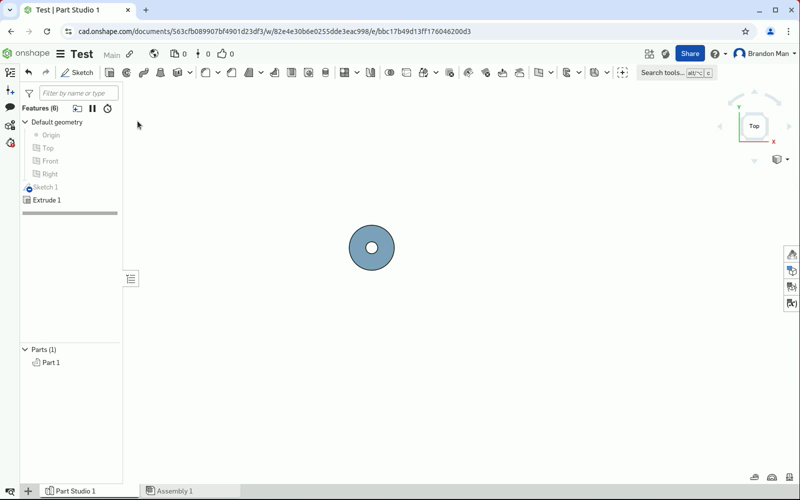
mouse_move(73, 189)
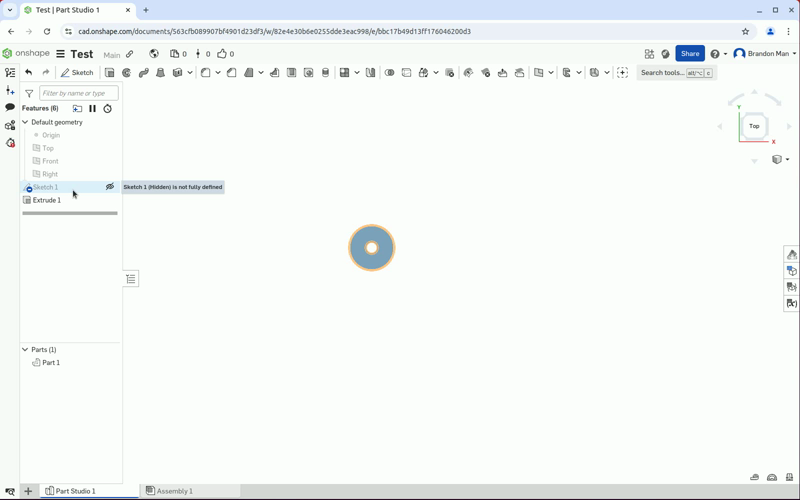
click(73, 189)
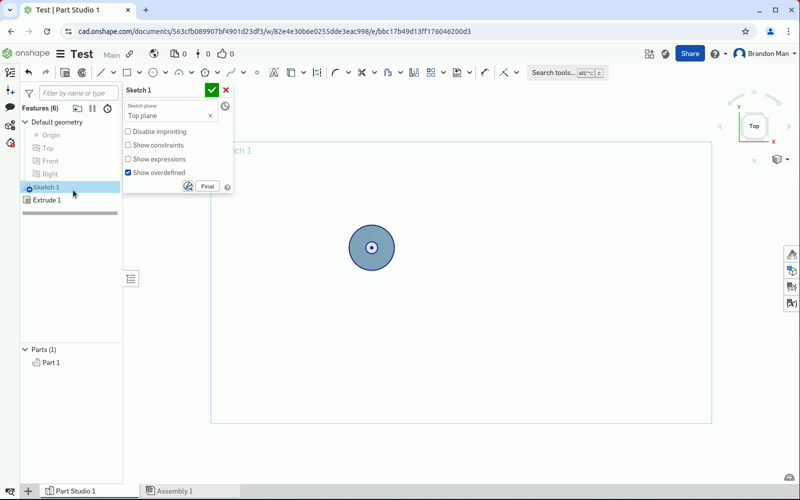
mouse_move(229, 92)
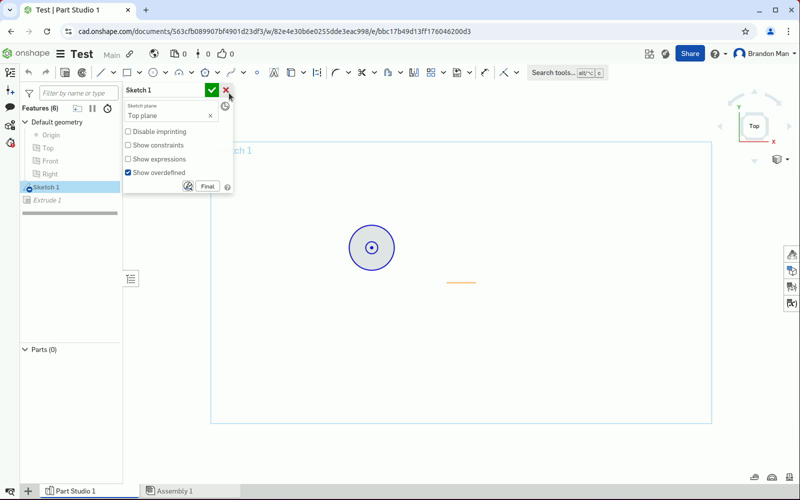
click(229, 92)
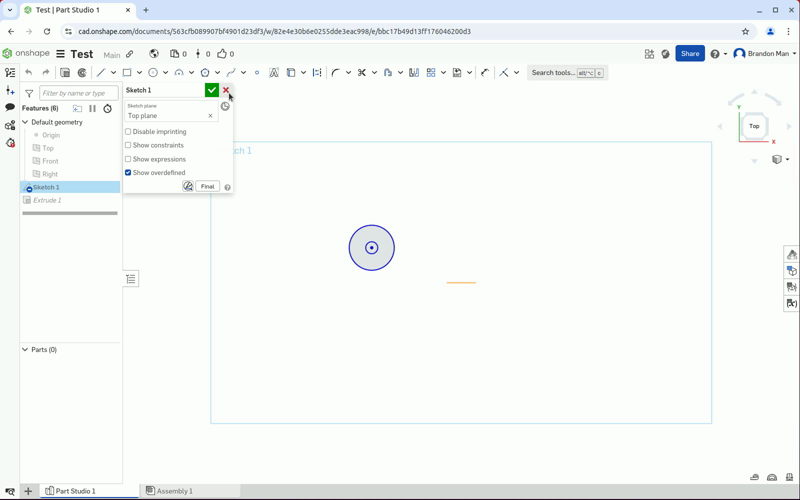
key(shift+s)
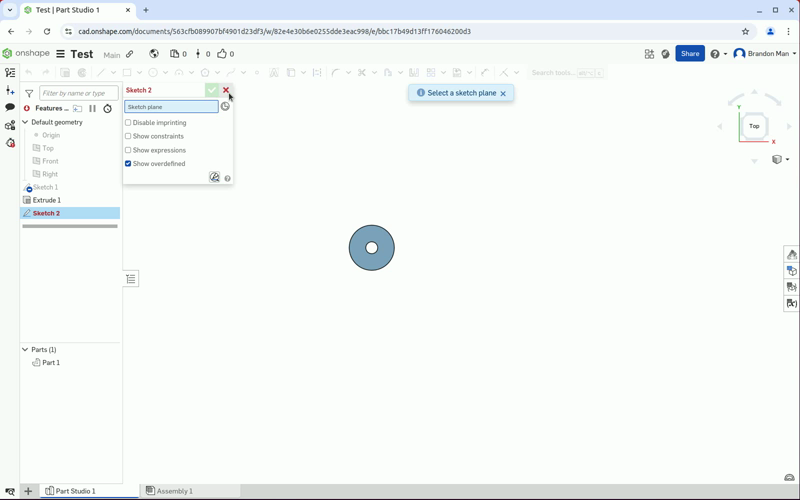
mouse_move(73, 150)
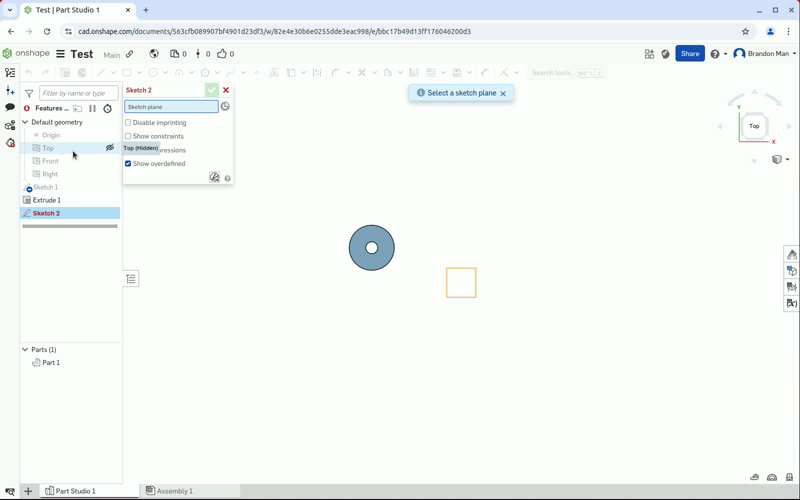
click(73, 150)
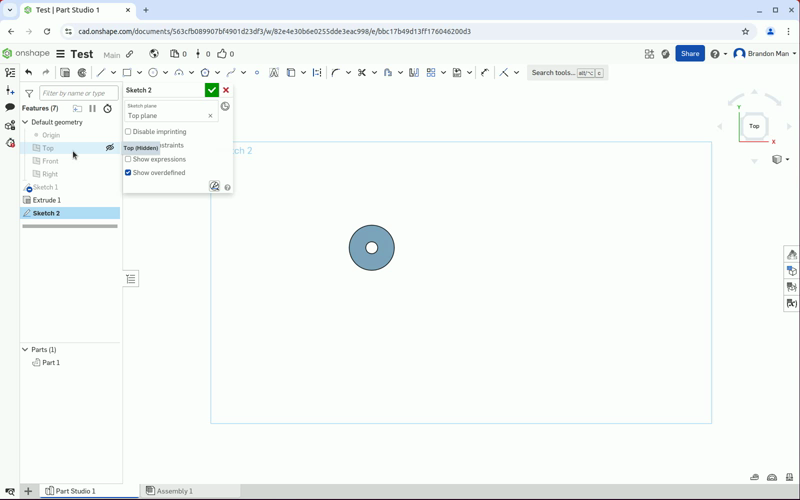
mouse_move(73, 352)
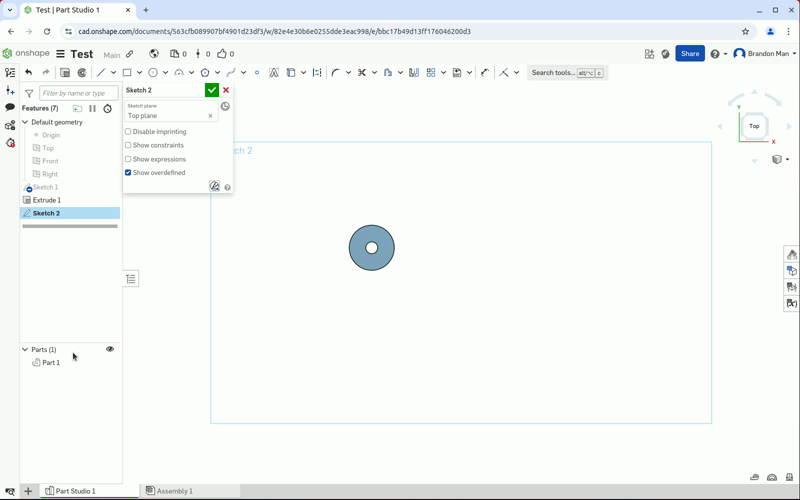
key(y)
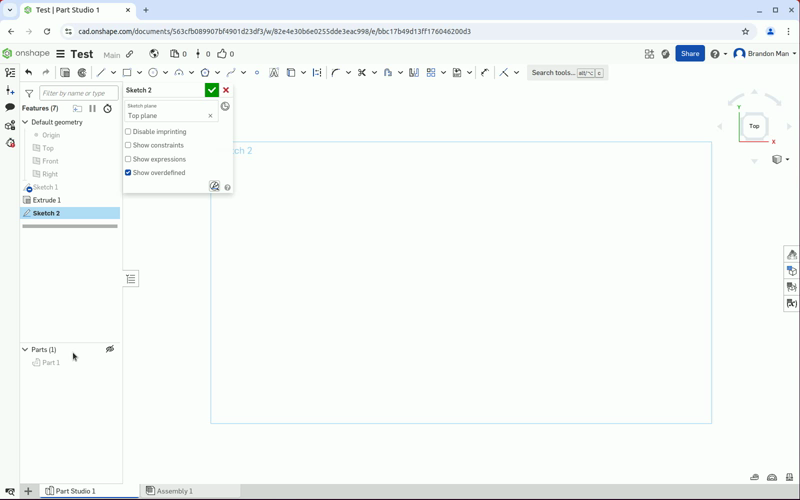
key(c)
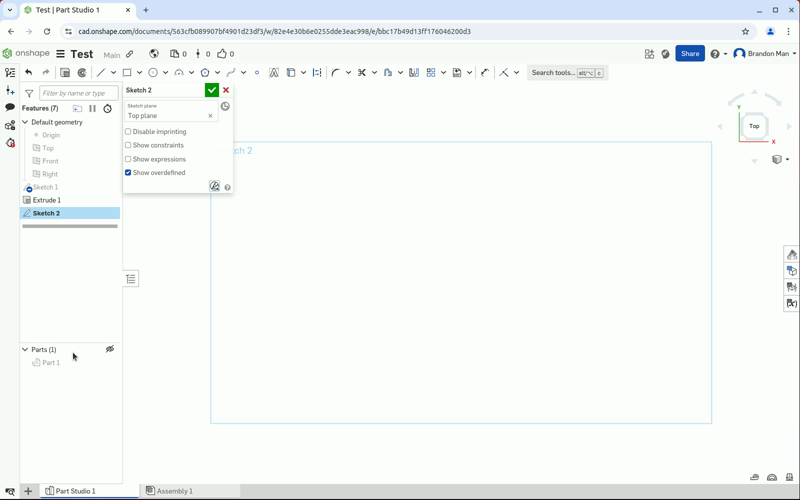
key_down(shift)
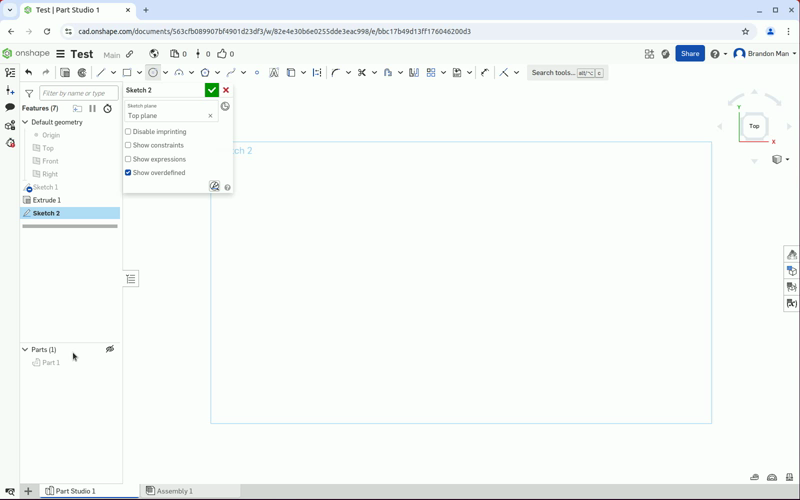
mouse_move(426, 246)
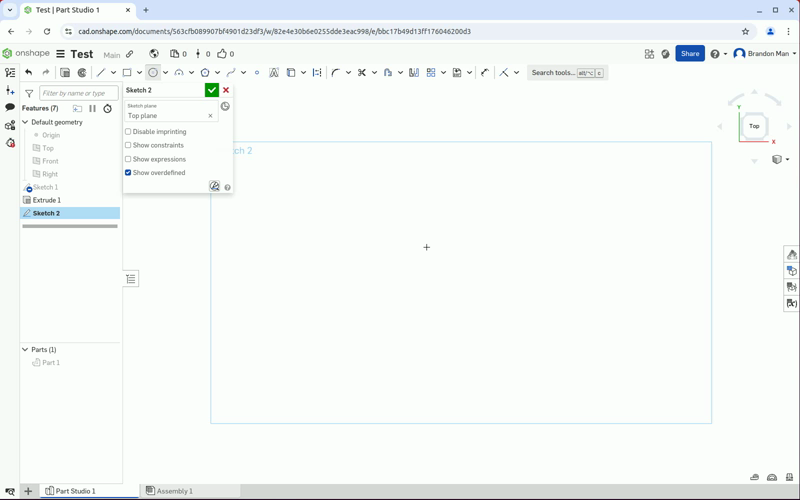
click(426, 246)
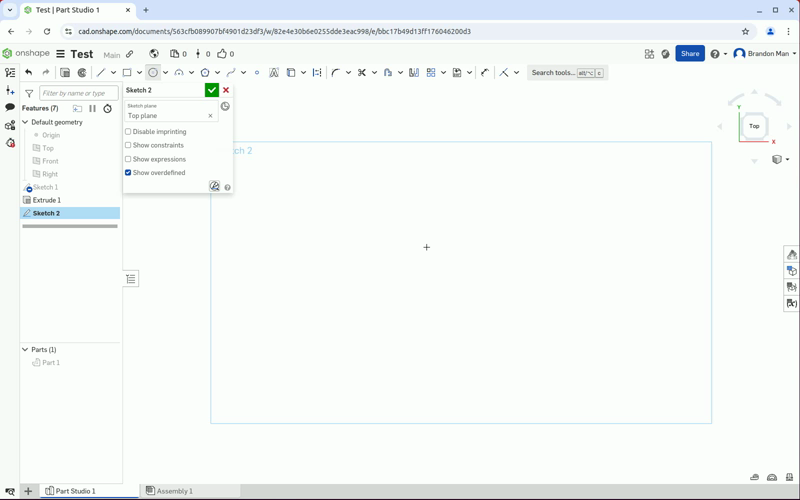
key_up(shift)
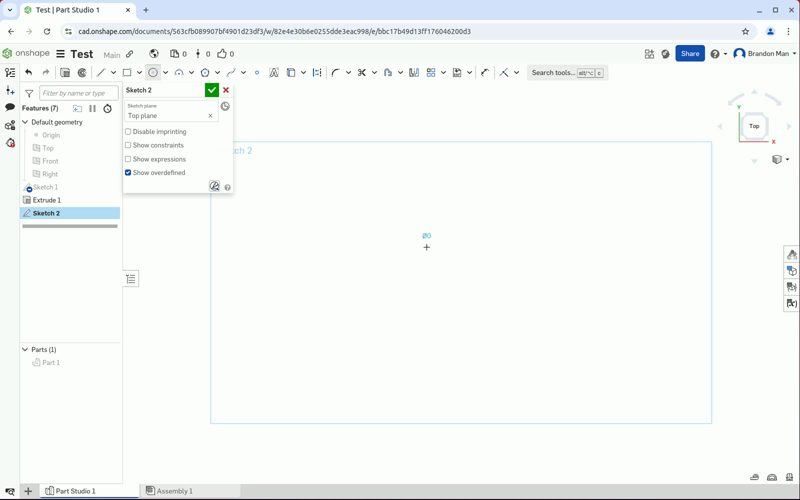
mouse_move(450, 246)
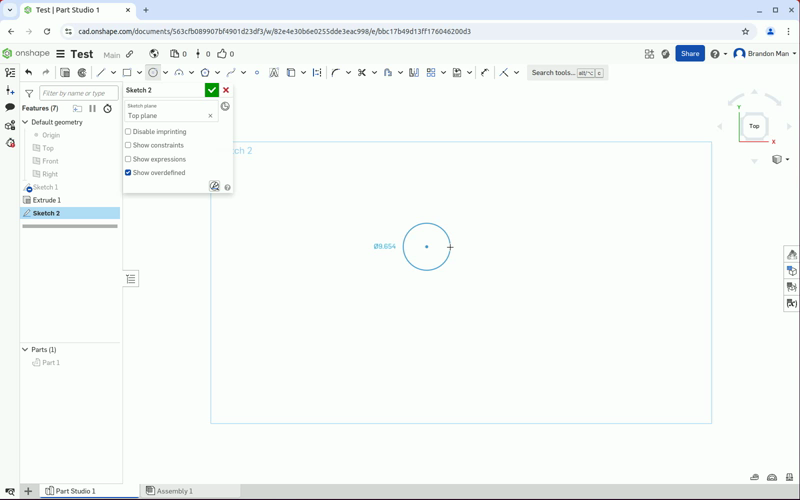
click(450, 246)
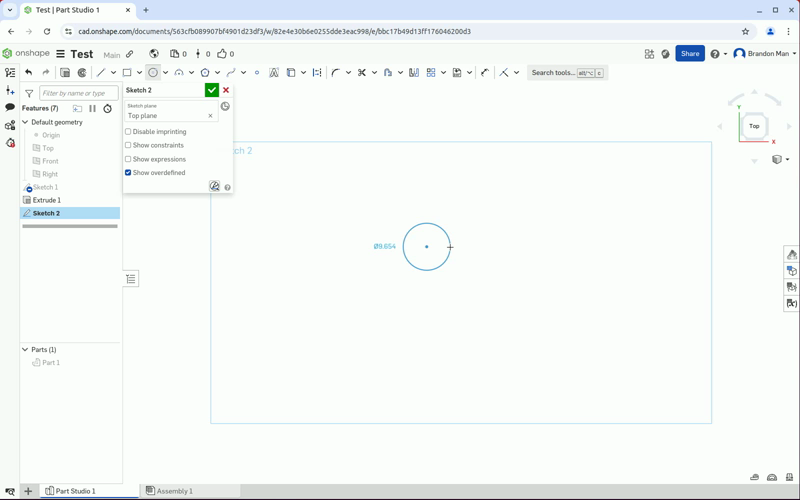
key(esc)
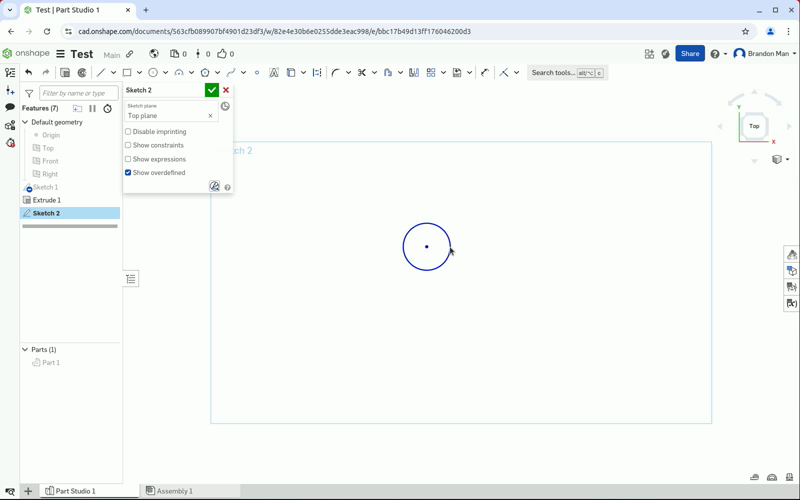
key(c)
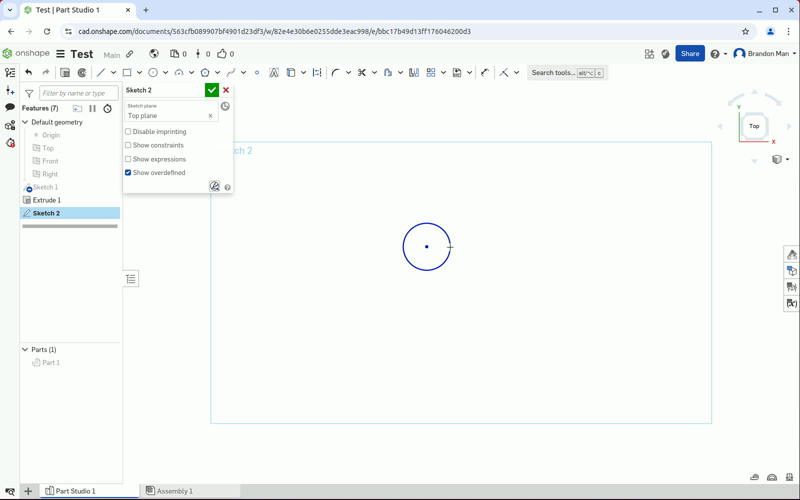
key_down(shift)
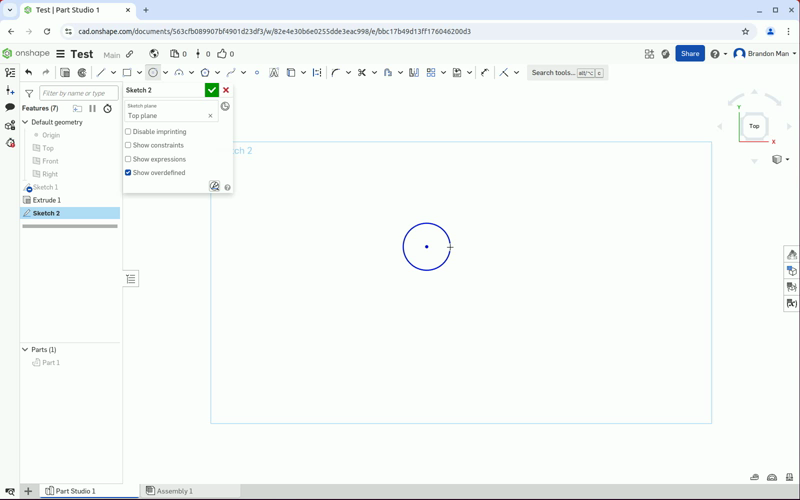
mouse_move(426, 246)
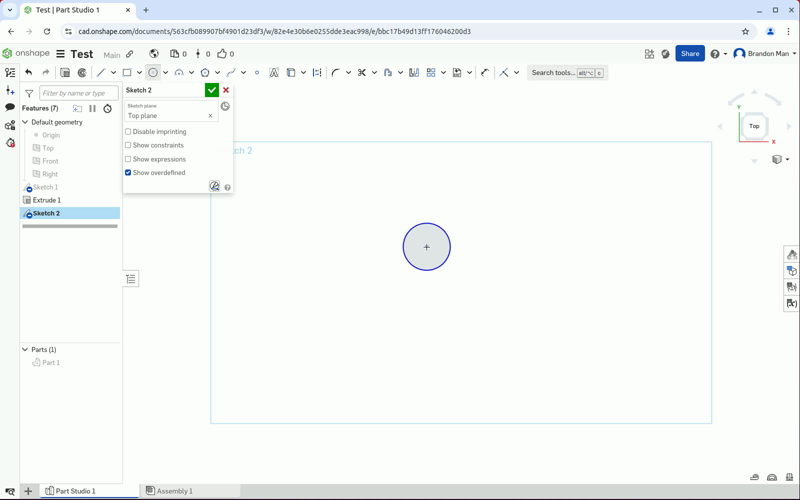
click(426, 246)
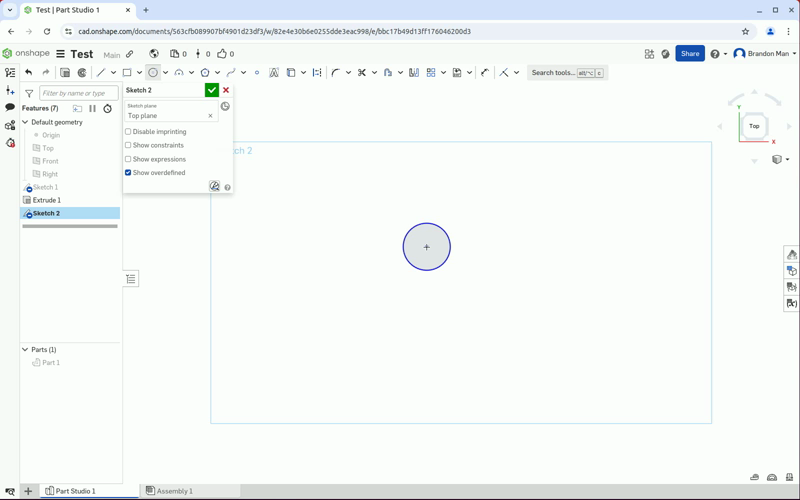
key_up(shift)
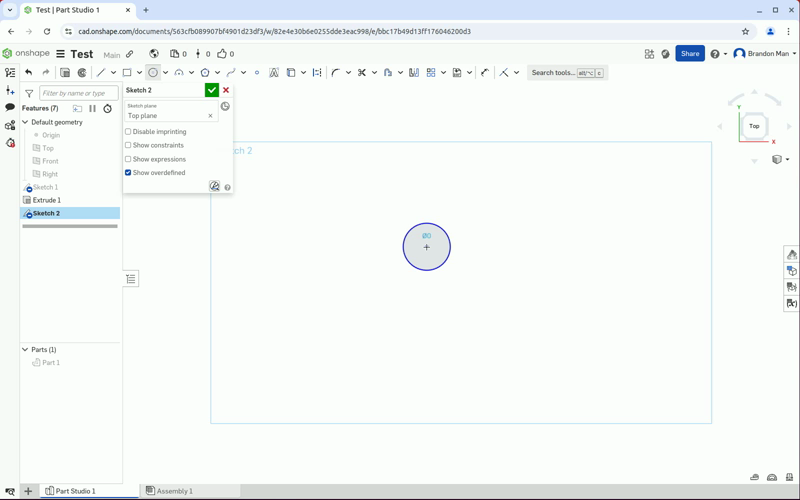
mouse_move(432, 246)
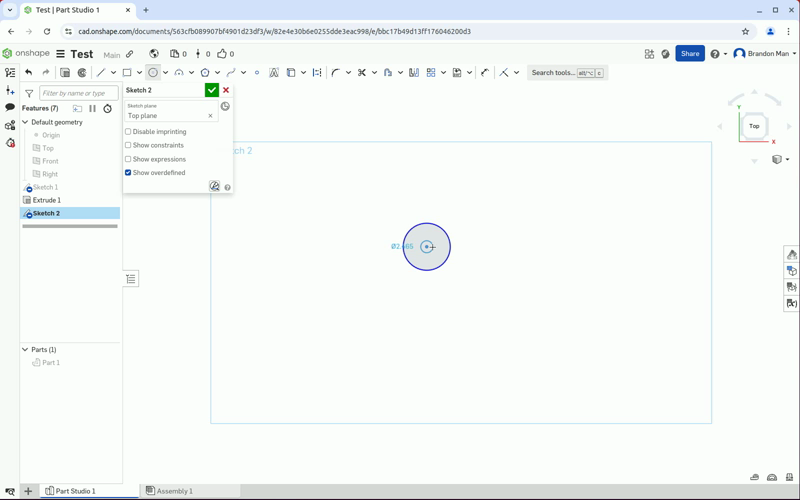
click(432, 246)
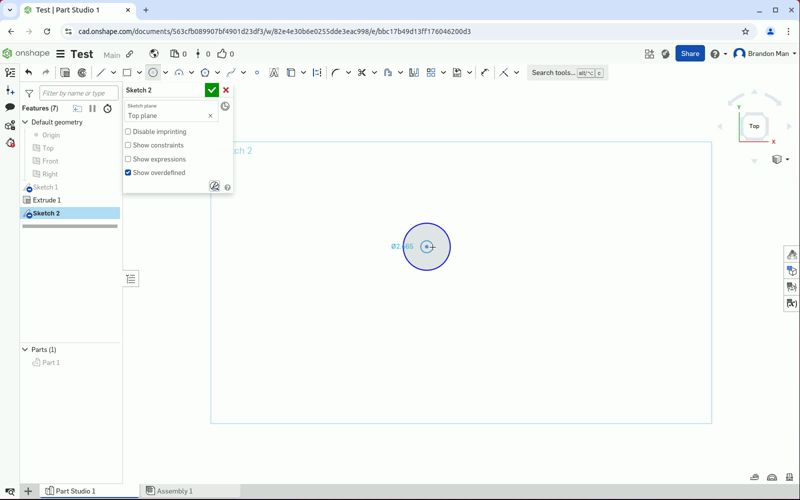
key(esc)
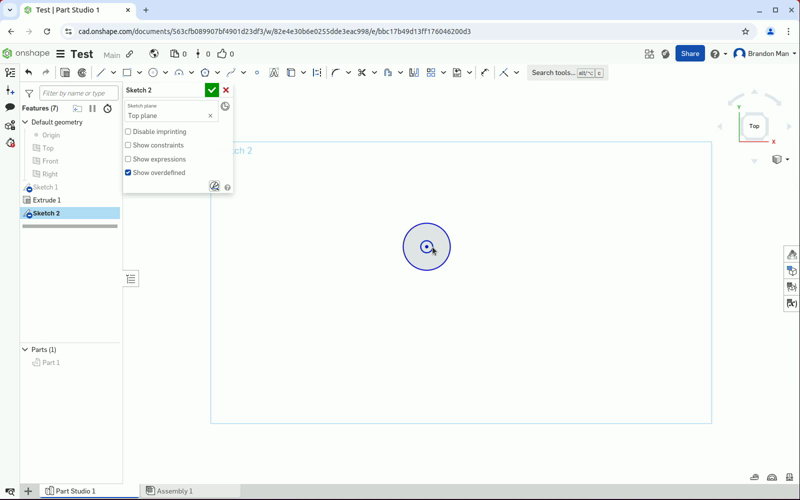
mouse_move(433, 231)
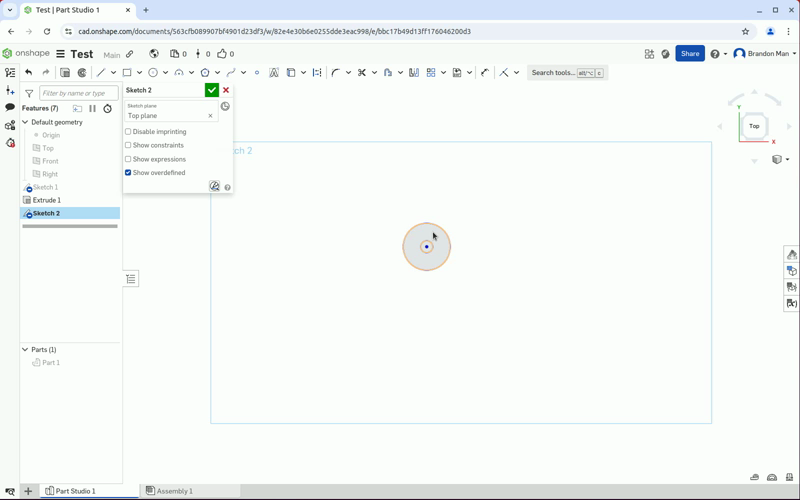
scroll(6)
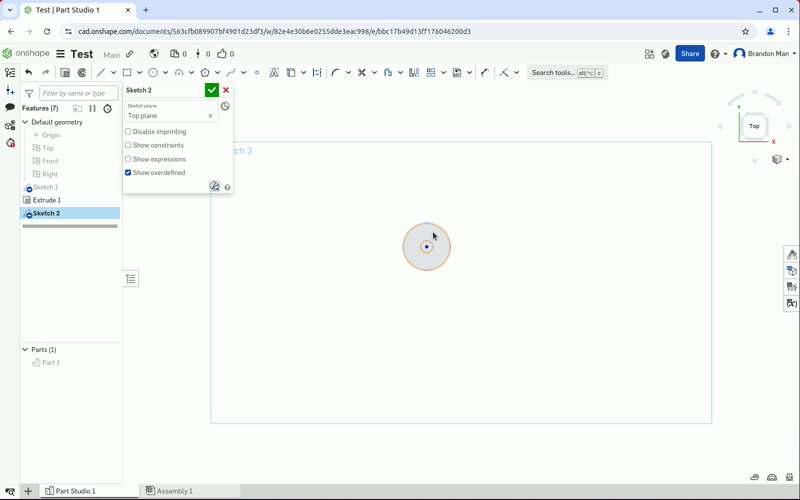
scroll(6)
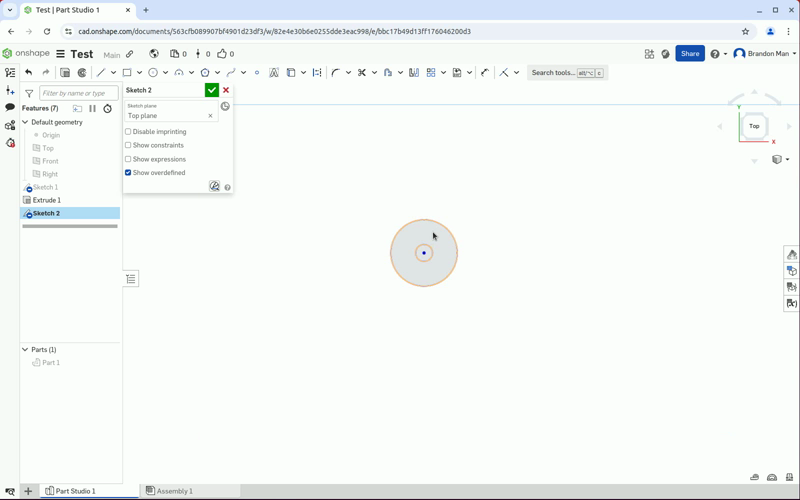
scroll(6)
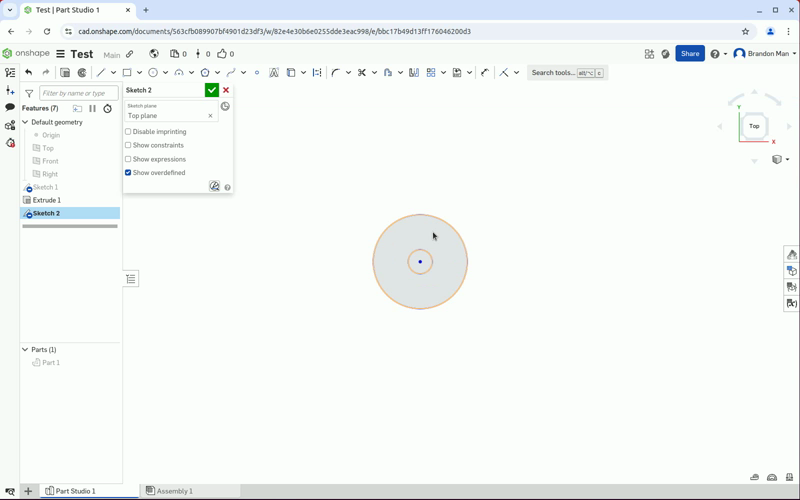
scroll(6)
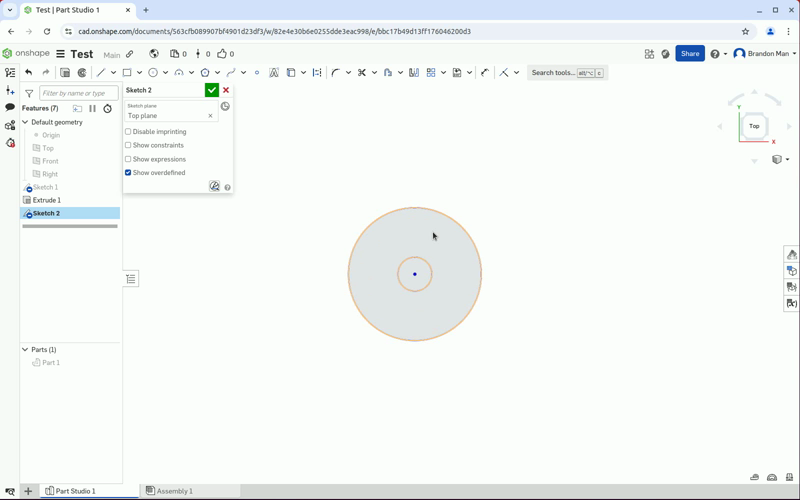
scroll(6)
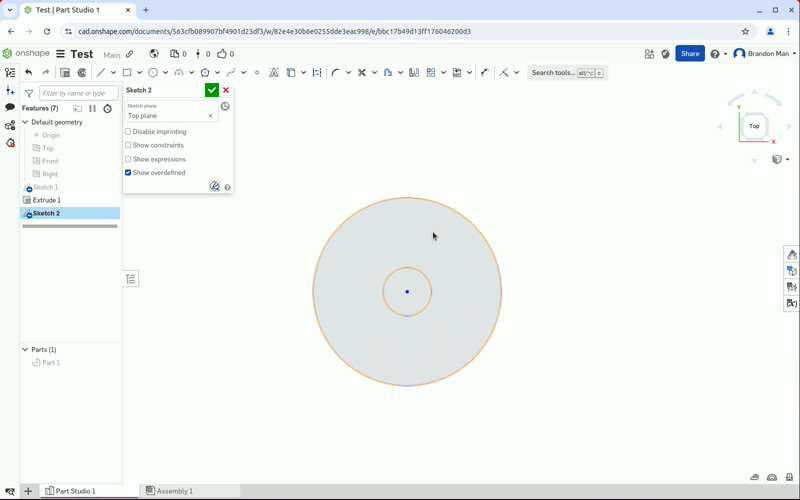
scroll(6)
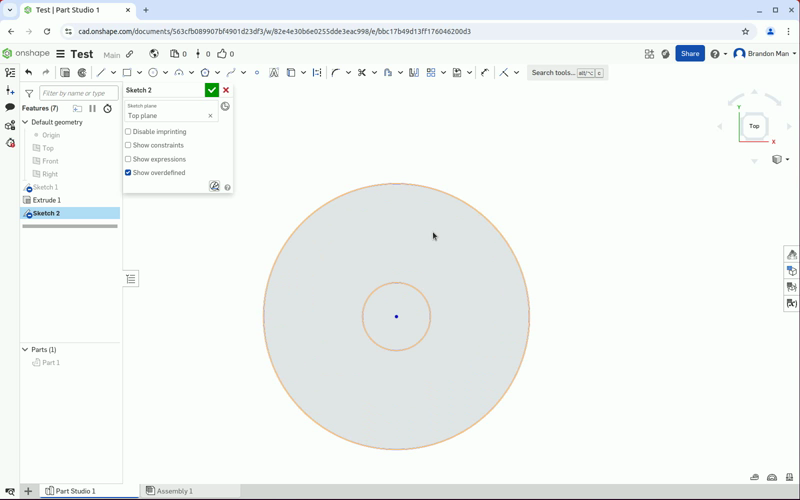
scroll(6)
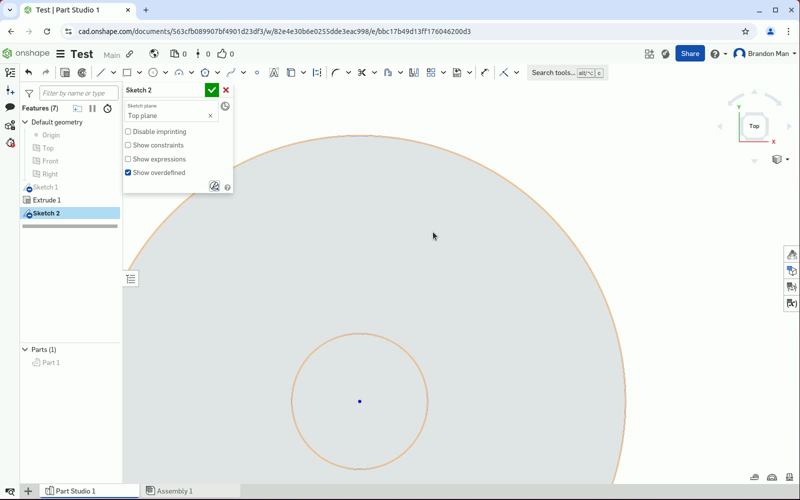
click(433, 231)
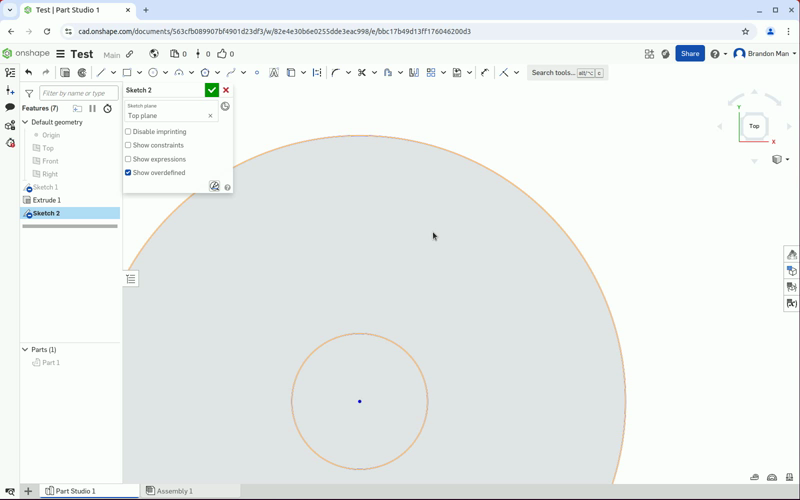
scroll(-6)
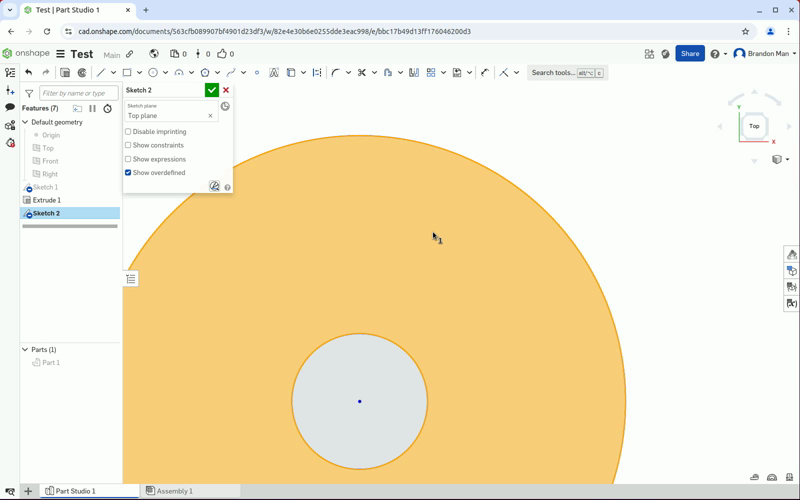
scroll(-6)
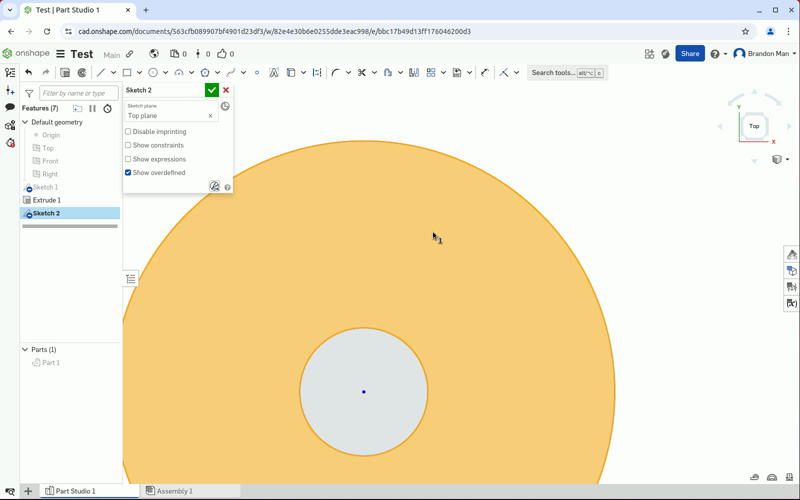
scroll(-6)
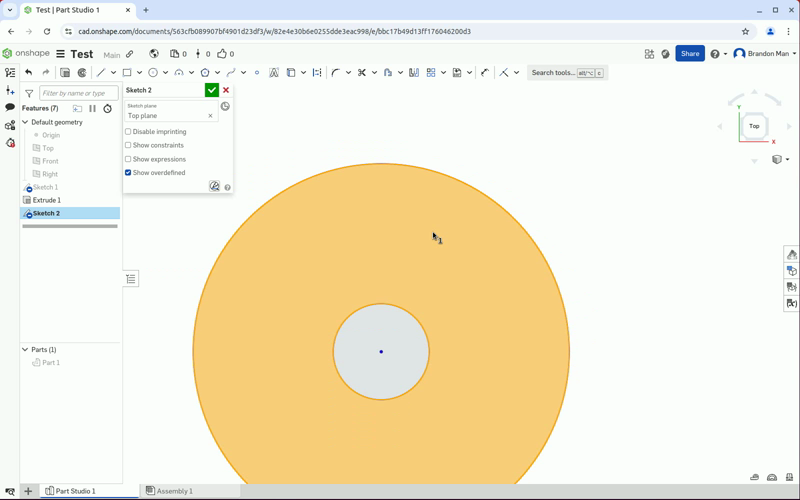
scroll(-6)
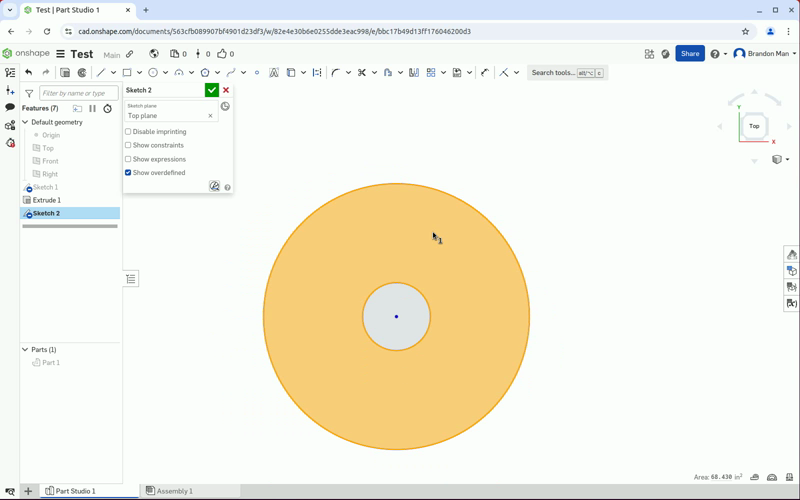
scroll(-6)
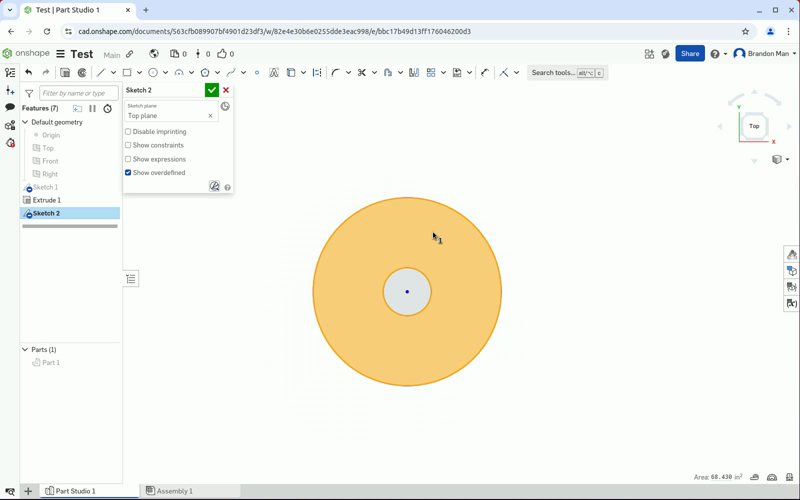
scroll(-6)
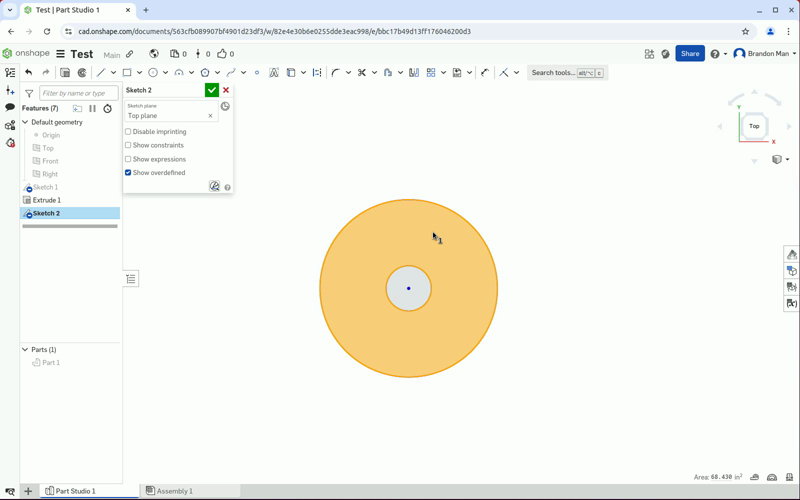
scroll(-6)
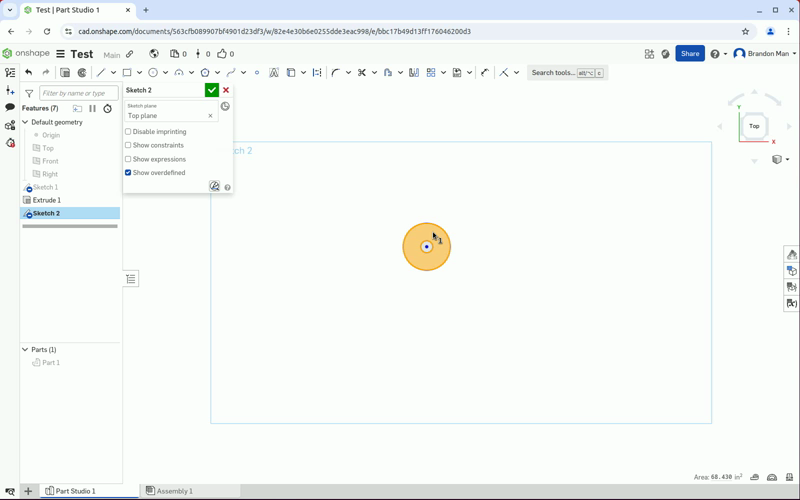
mouse_move(73, 352)
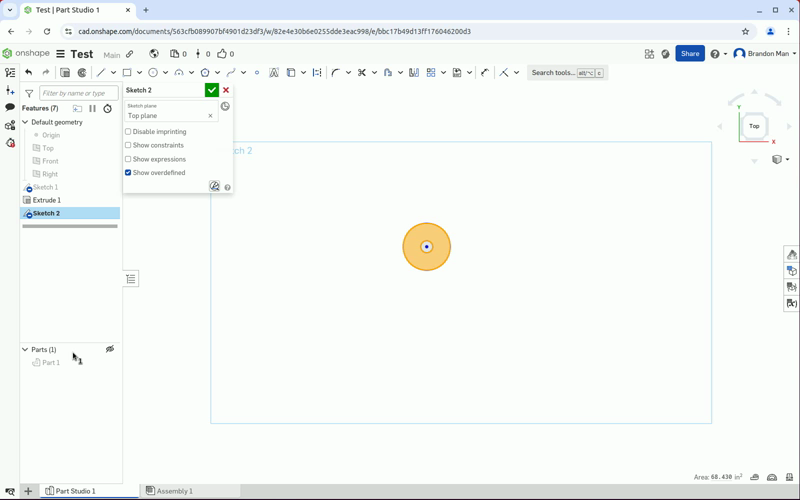
key(shift+y)
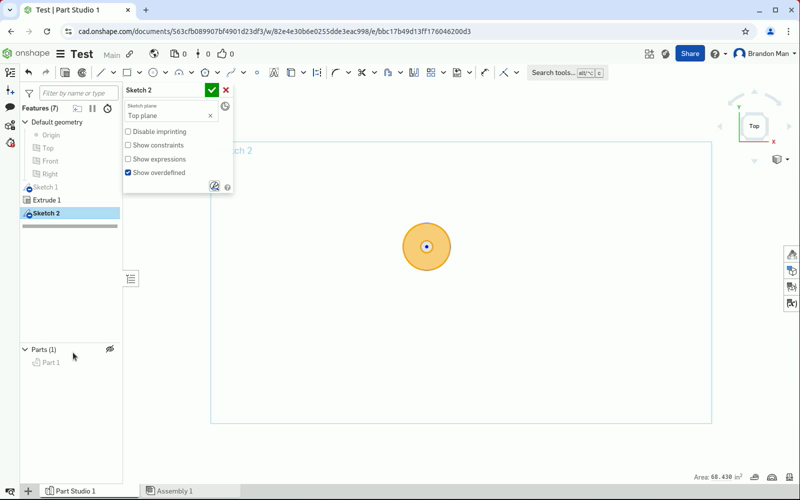
key(shift+e)
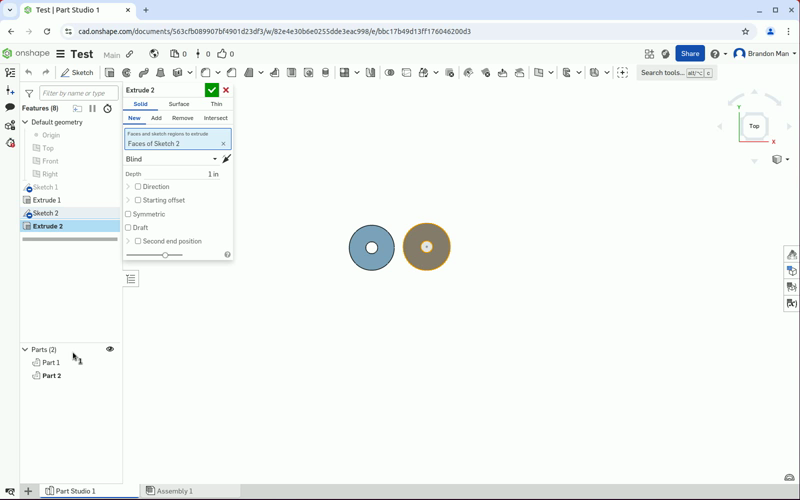
mouse_move(143, 106)
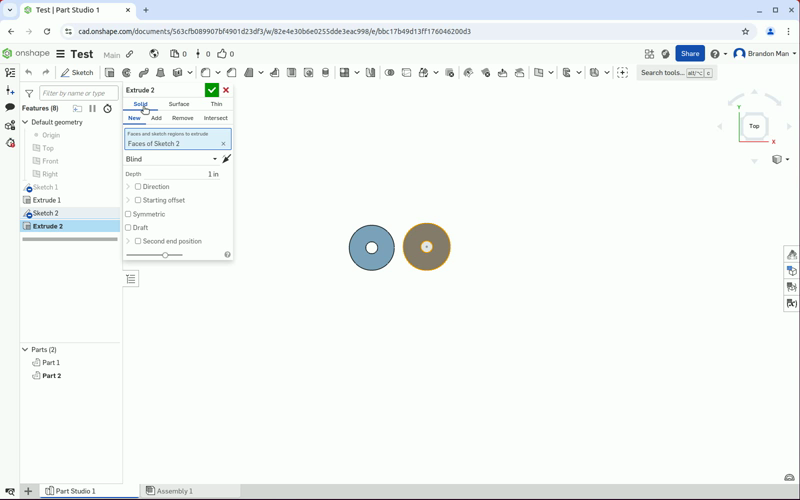
click(143, 106)
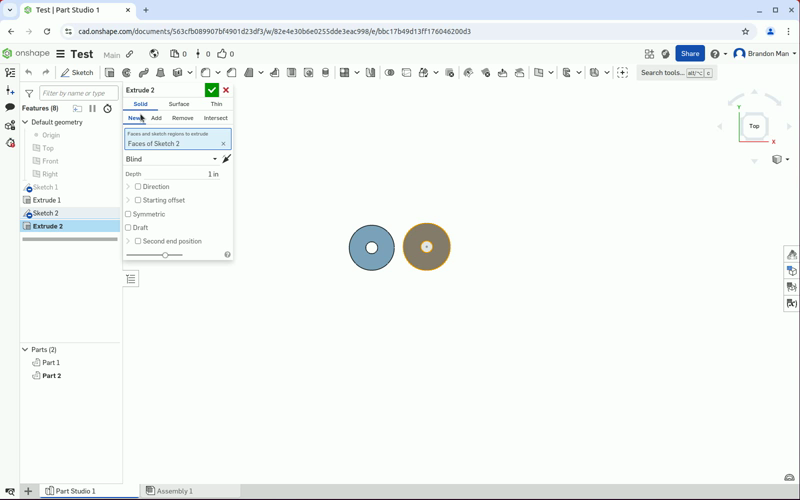
mouse_move(137, 120)
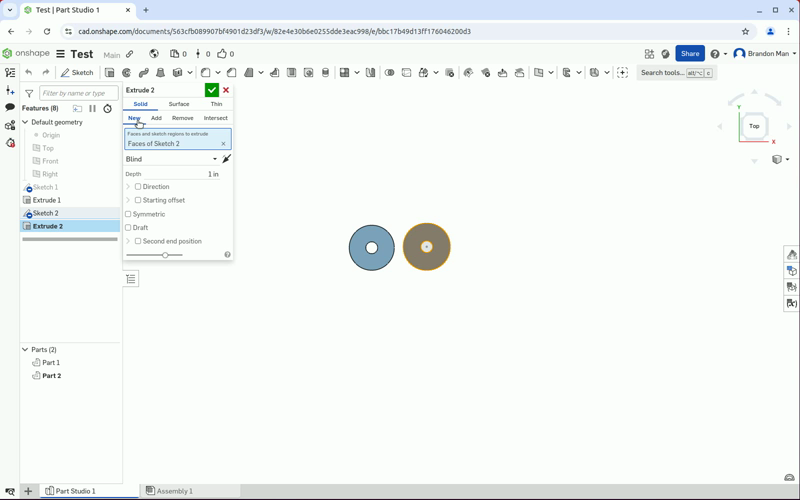
click(137, 120)
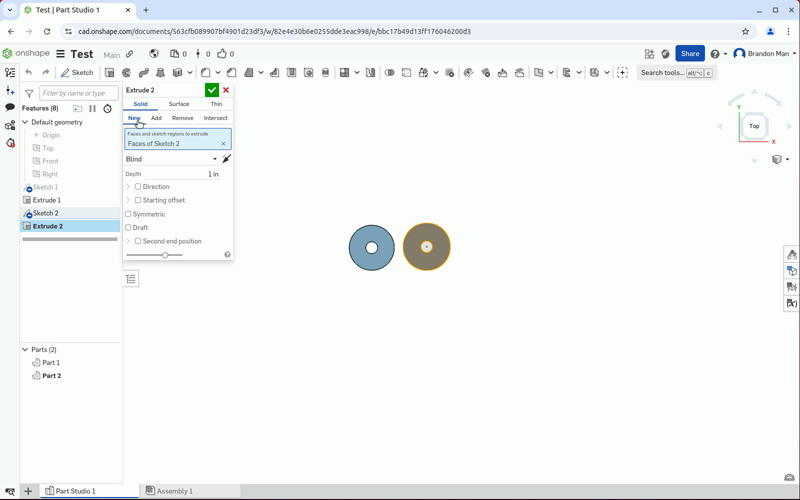
key(tab, 4)
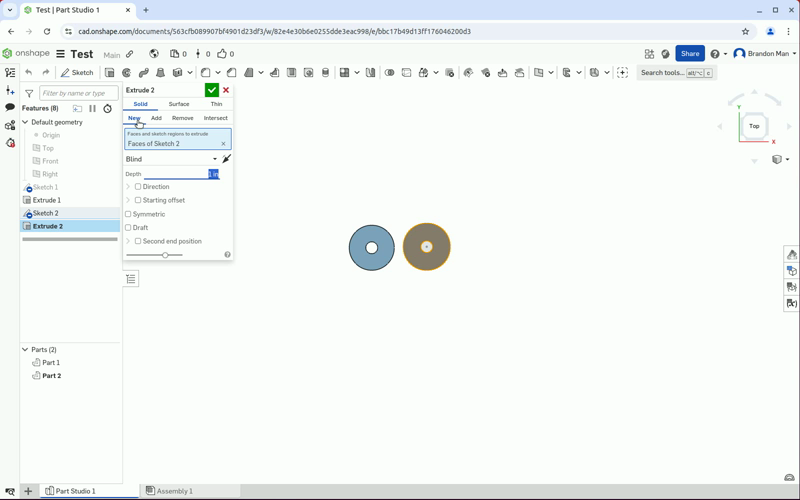
text(2.407)
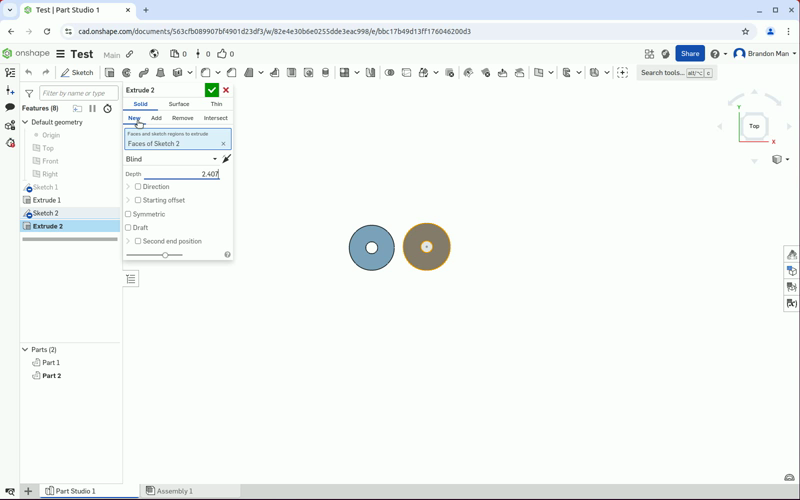
key(enter)
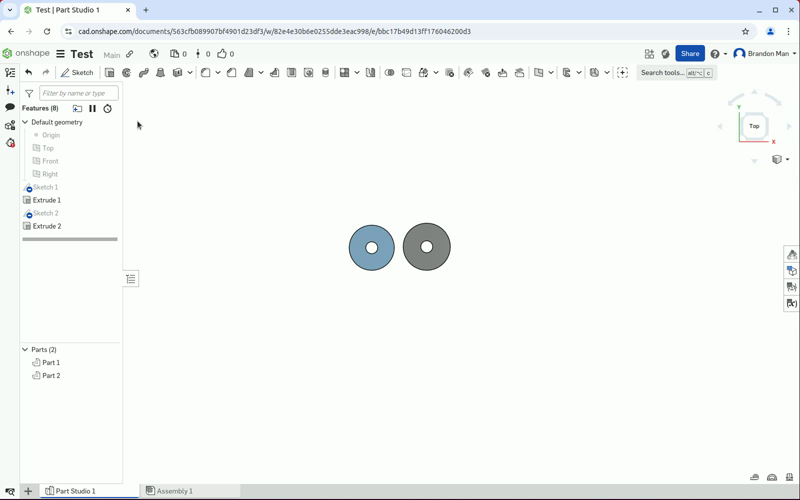
key(shift+h)
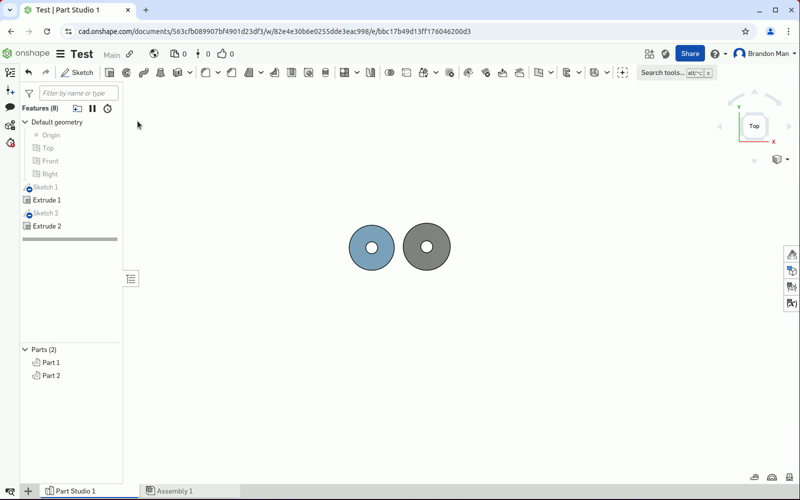
key(shift+h)
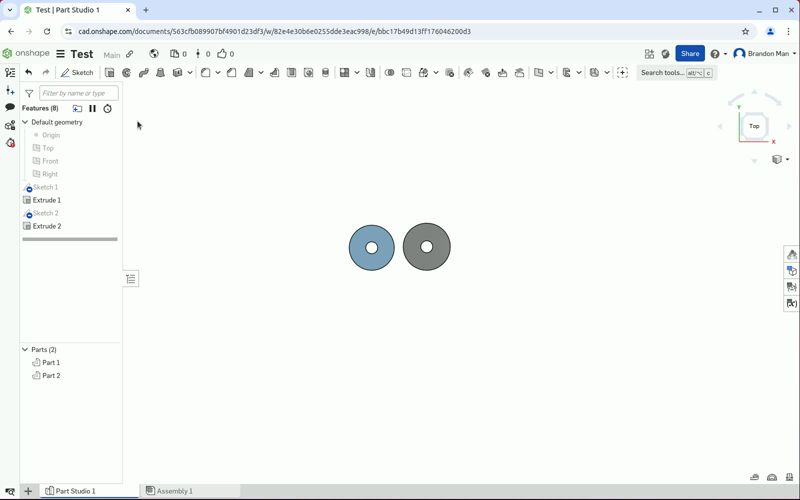
mouse_move(73, 189)
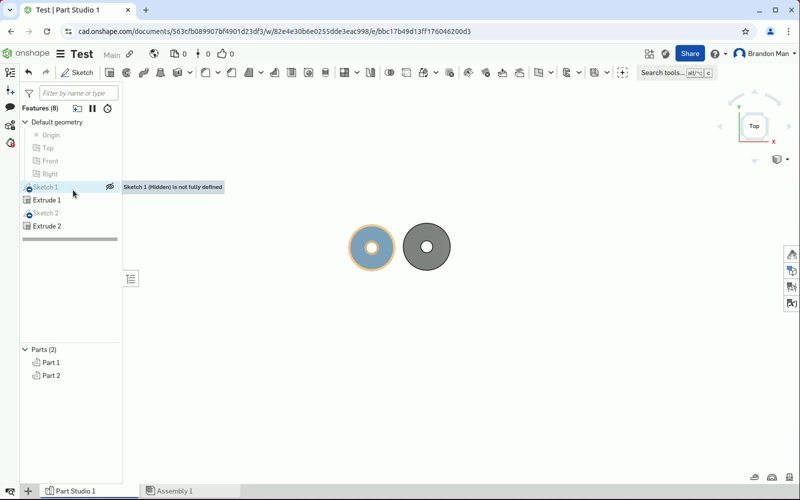
click(73, 189)
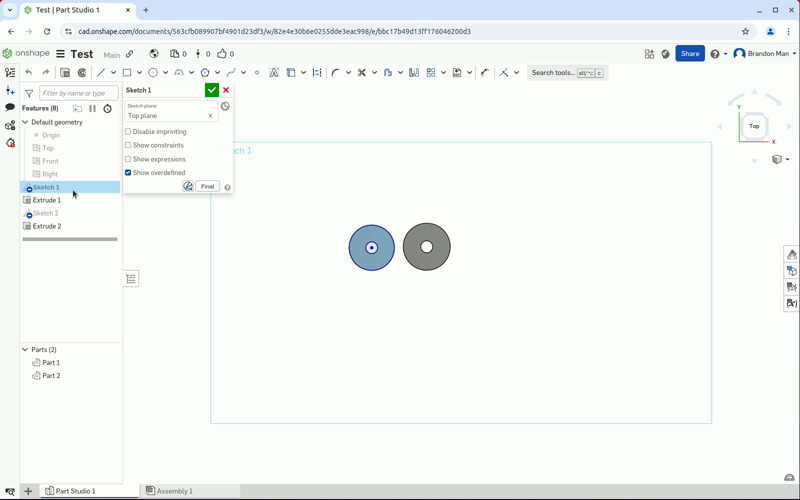
mouse_move(229, 92)
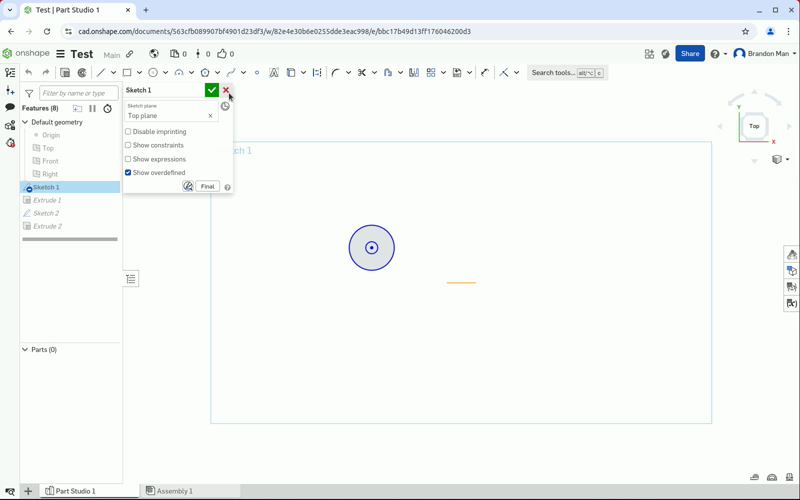
click(229, 92)
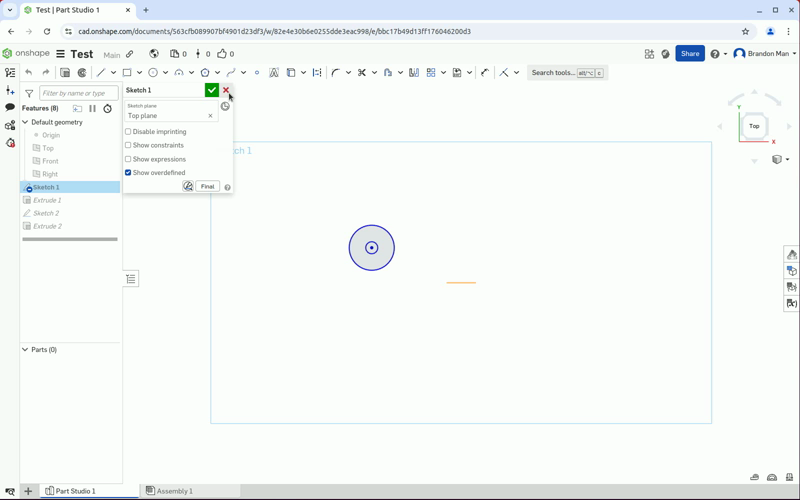
key(shift+s)
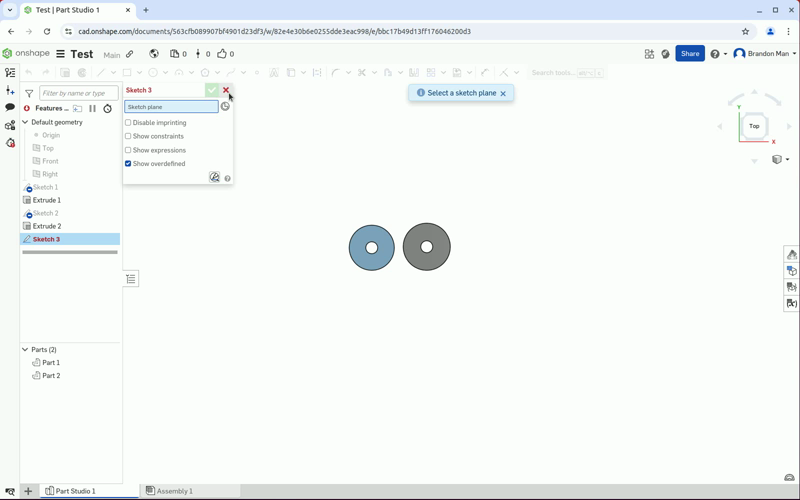
mouse_move(73, 150)
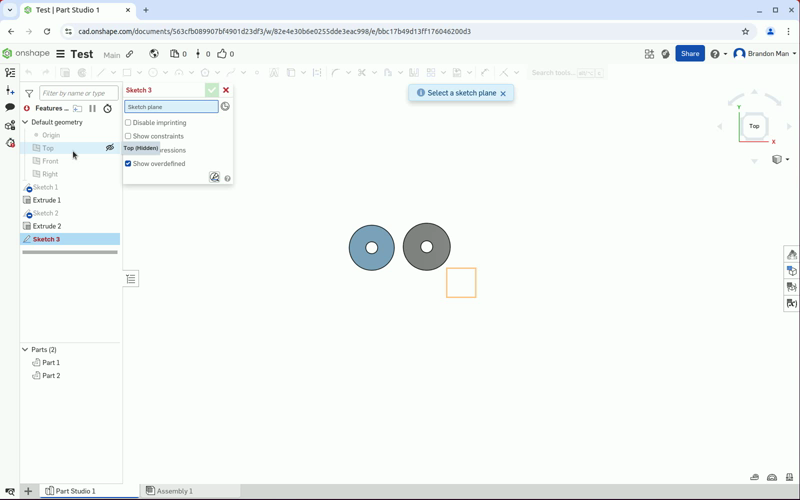
click(73, 150)
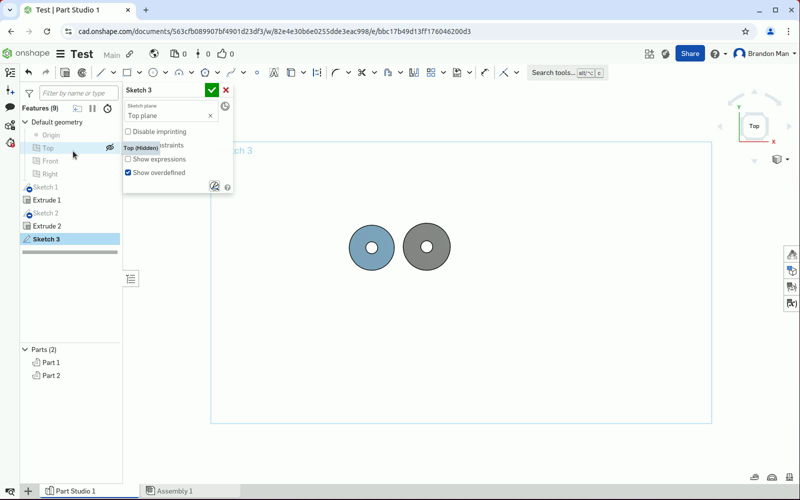
mouse_move(73, 352)
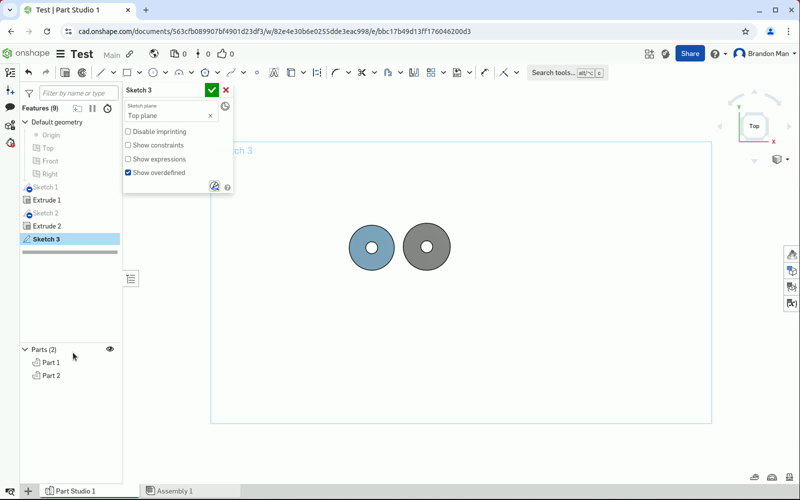
key(y)
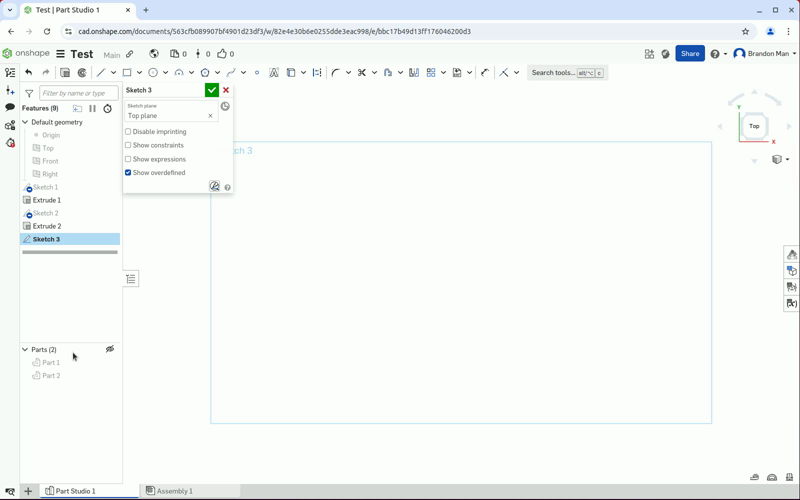
key(c)
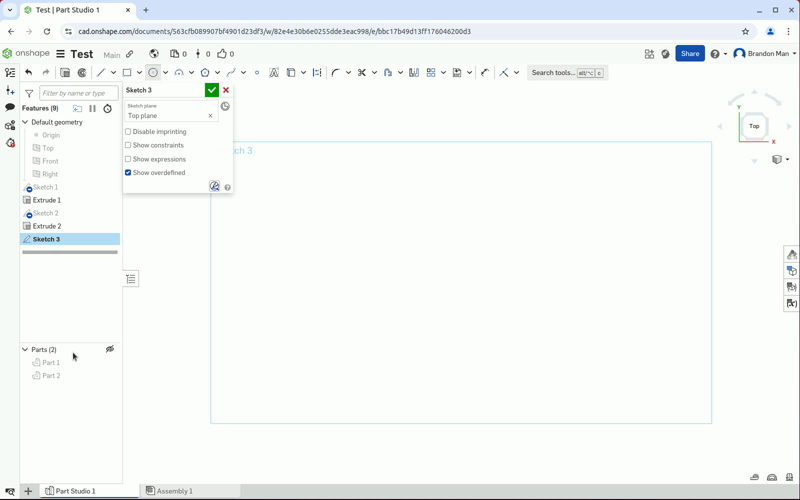
key_down(shift)
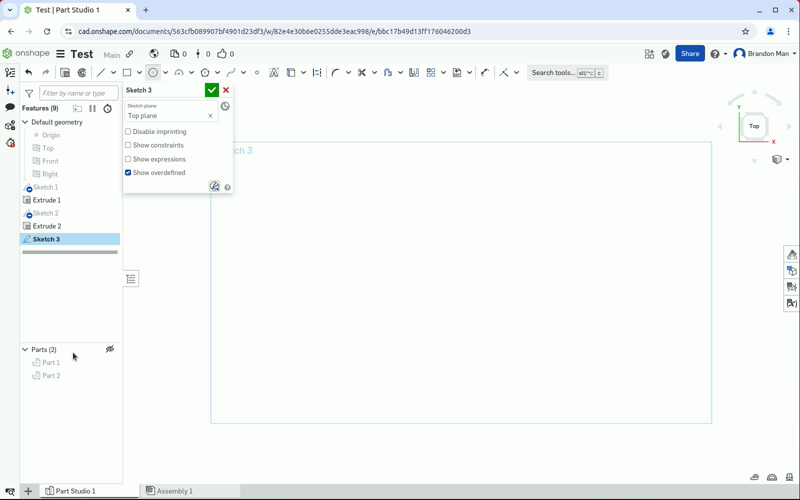
mouse_move(481, 249)
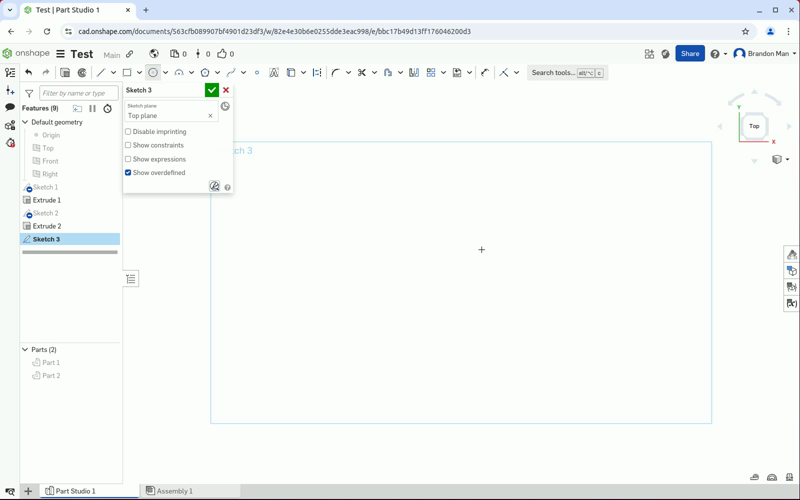
click(481, 249)
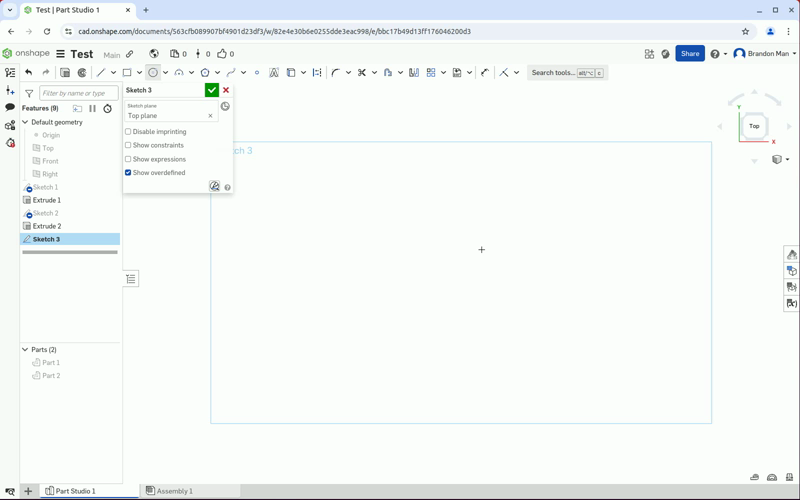
key_up(shift)
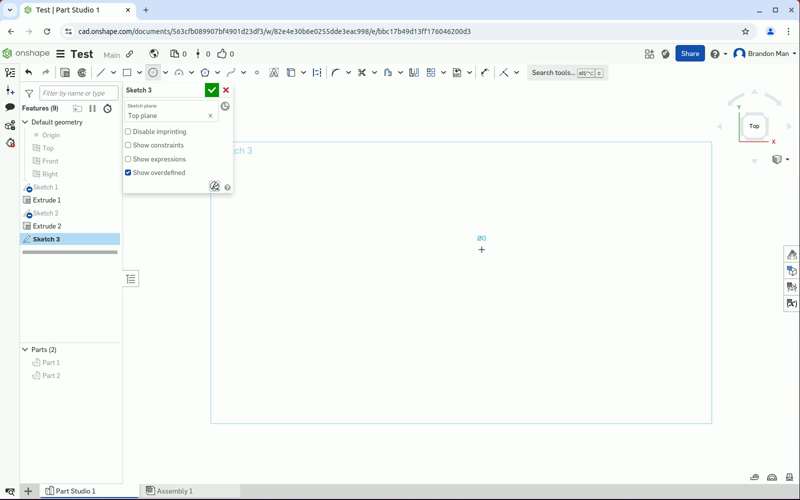
mouse_move(505, 249)
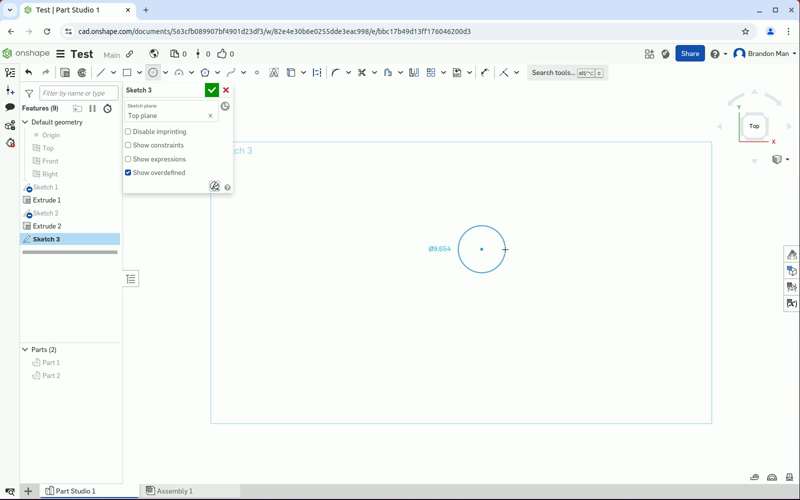
click(505, 249)
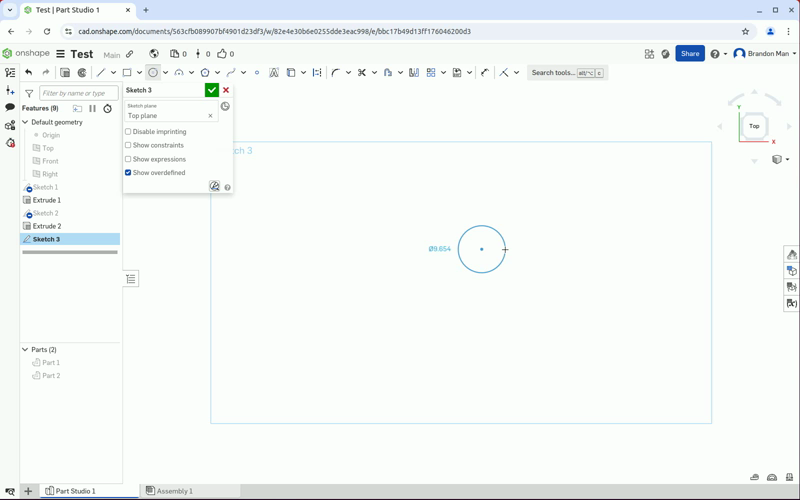
key(esc)
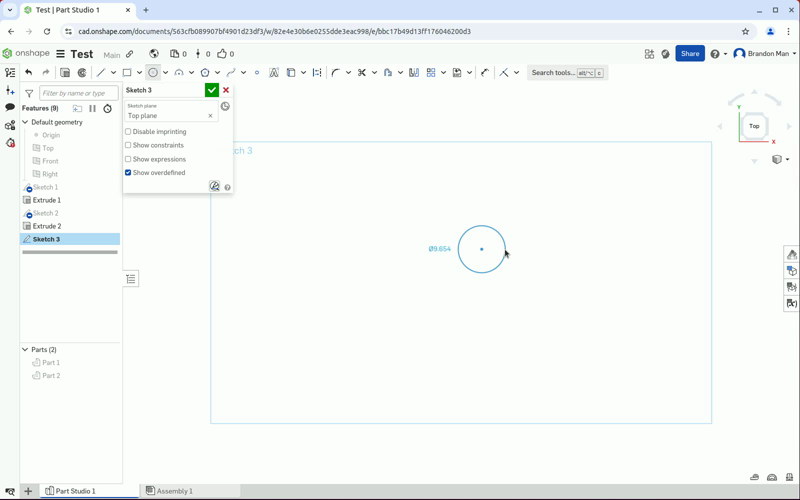
key(c)
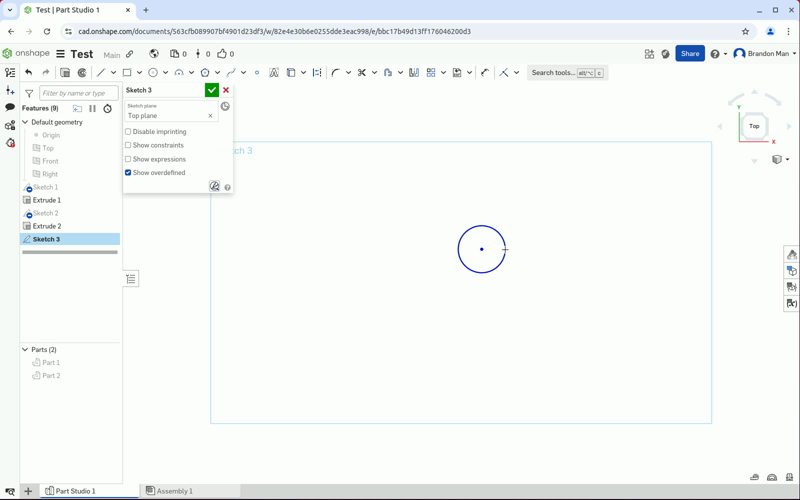
key_down(shift)
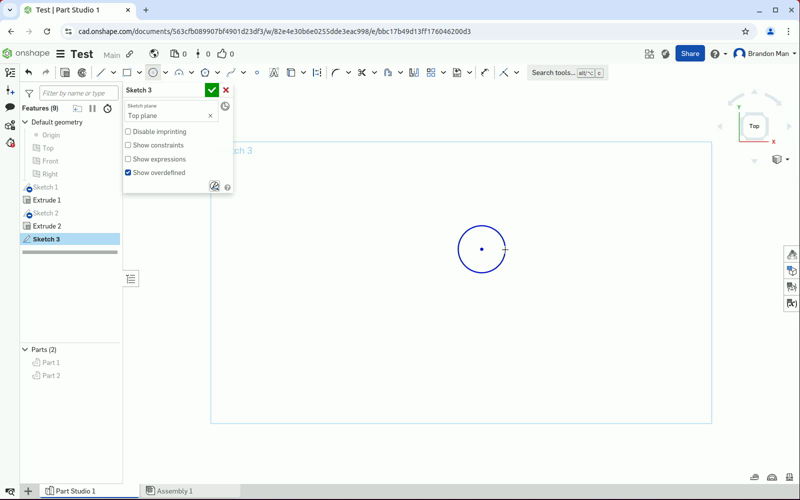
mouse_move(481, 249)
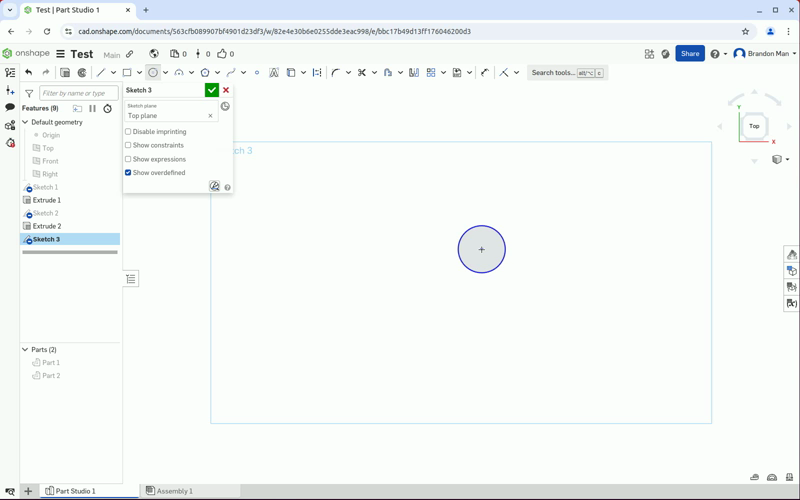
click(481, 249)
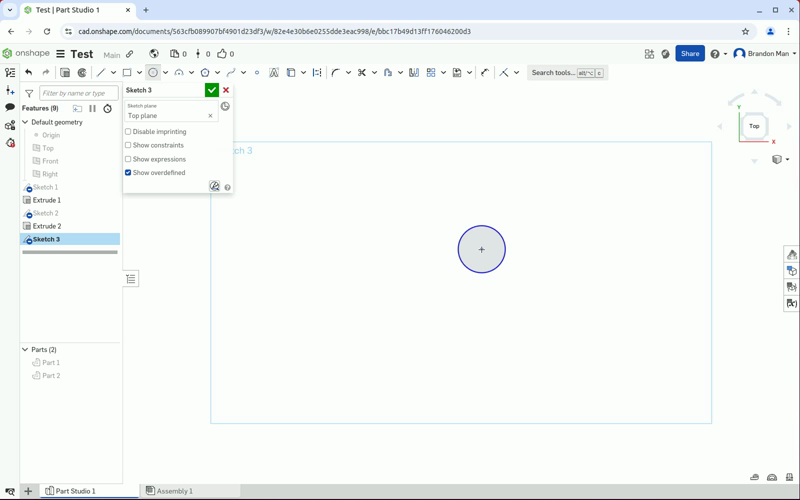
key_up(shift)
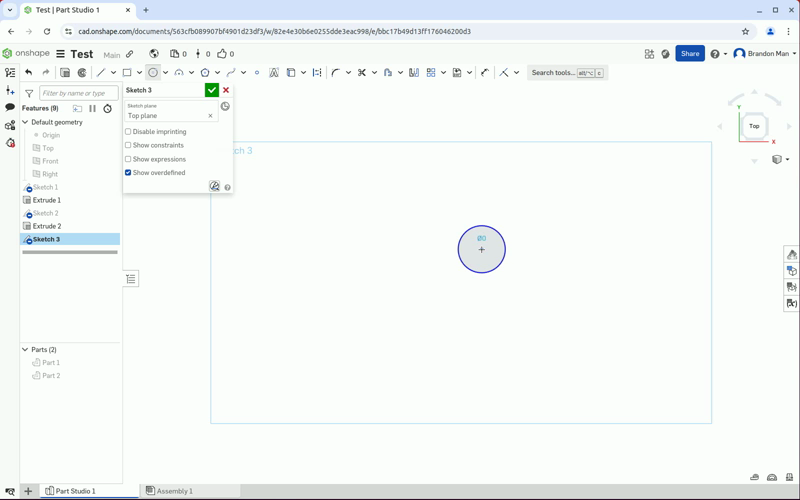
mouse_move(487, 249)
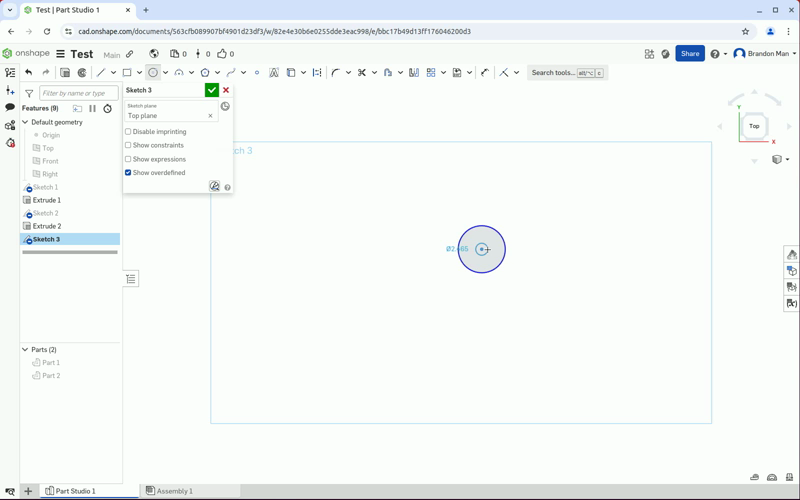
click(487, 249)
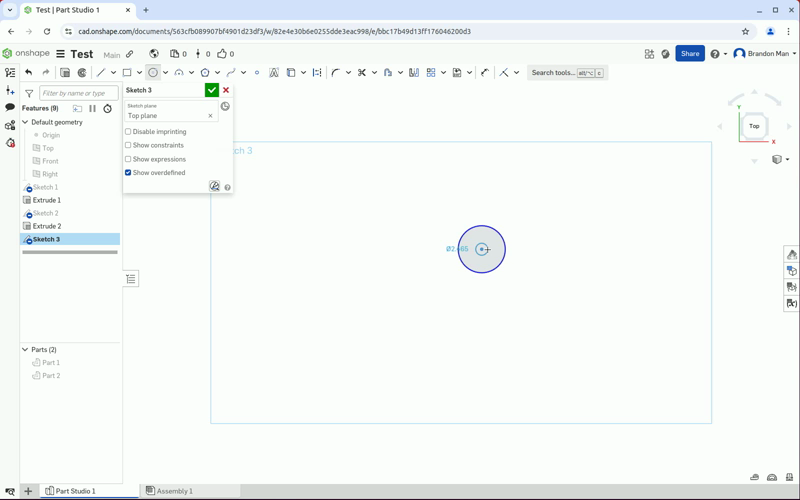
key(esc)
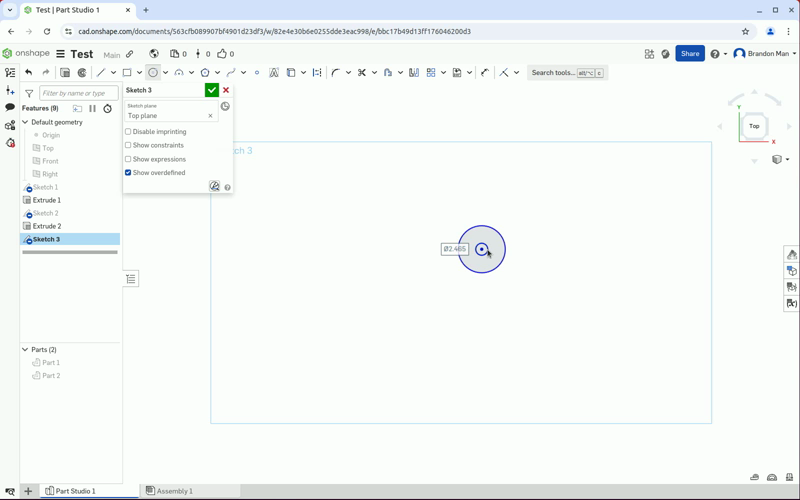
mouse_move(468, 239)
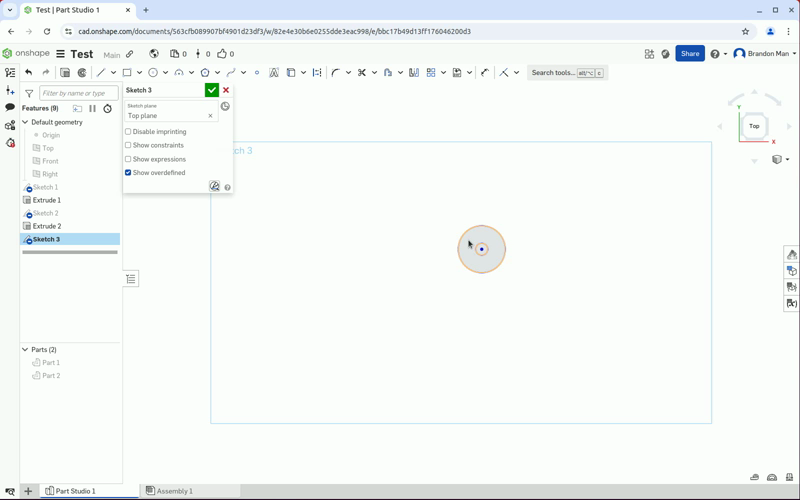
scroll(6)
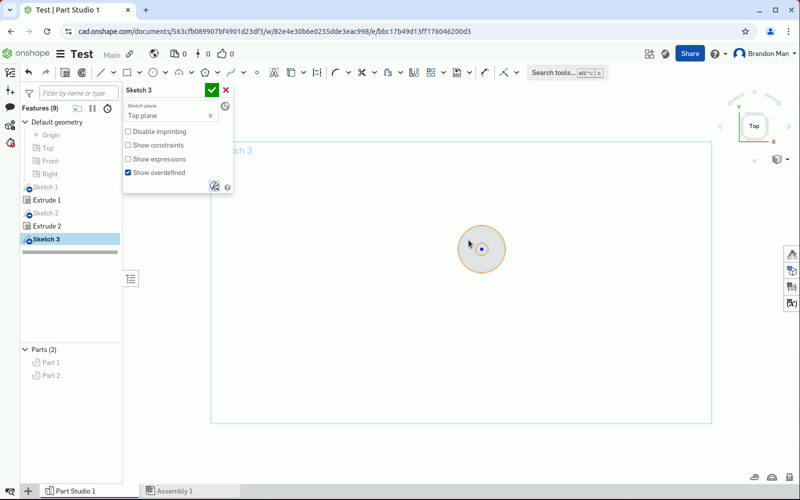
scroll(6)
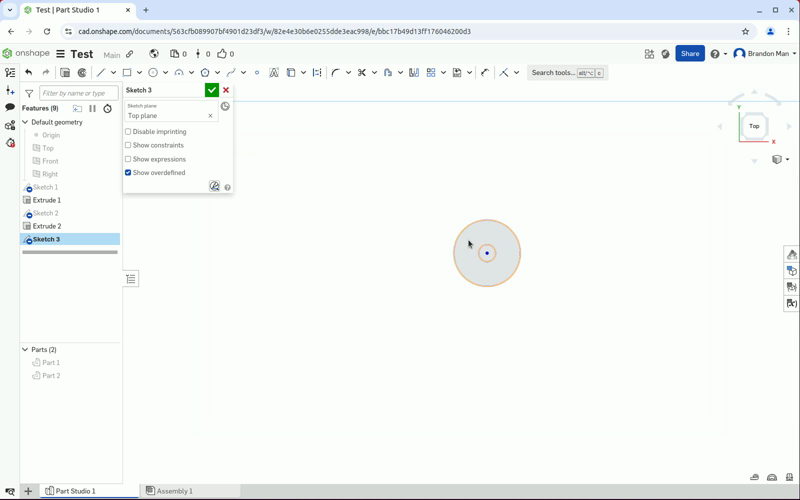
scroll(6)
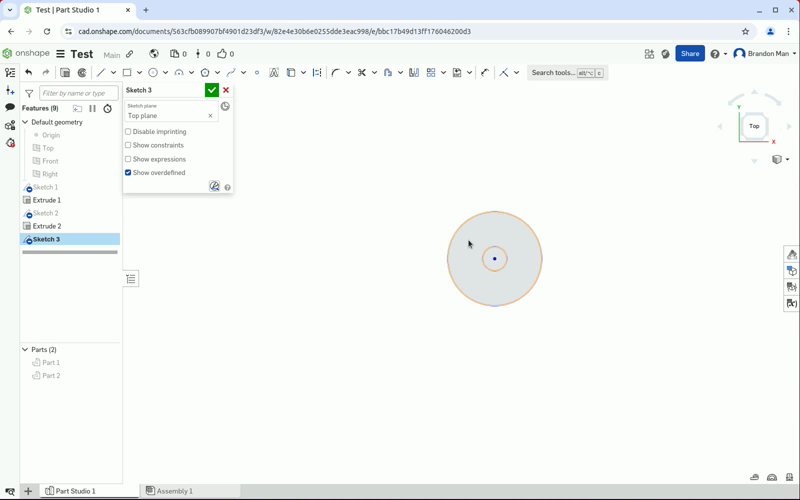
scroll(6)
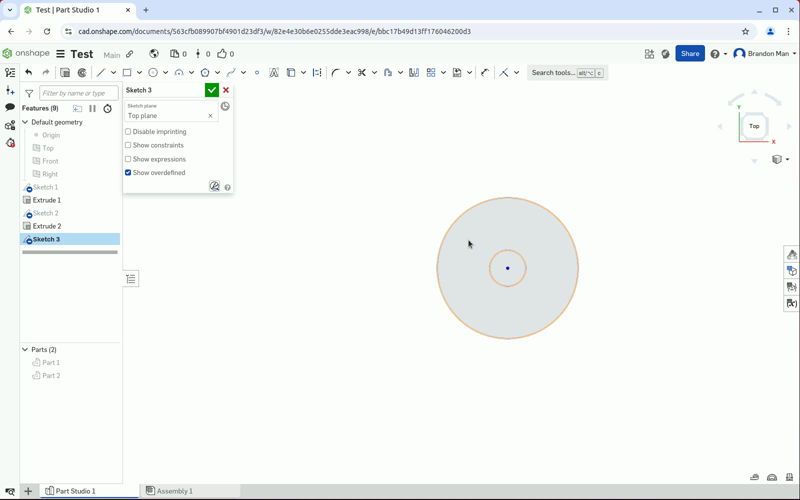
scroll(6)
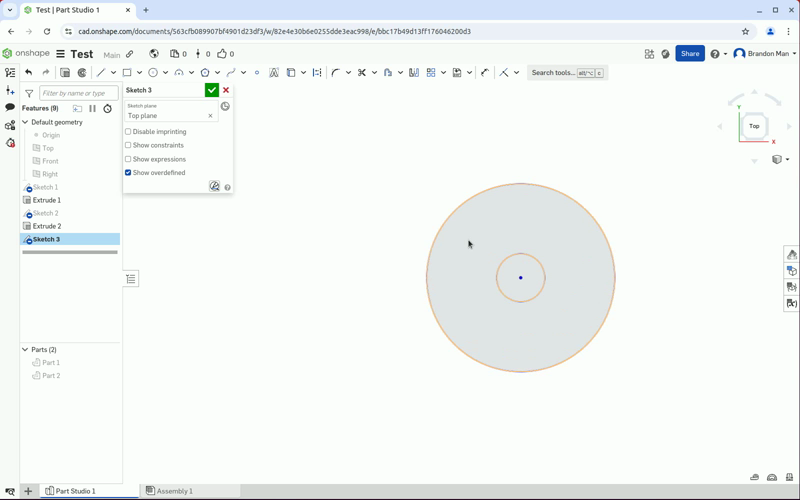
scroll(6)
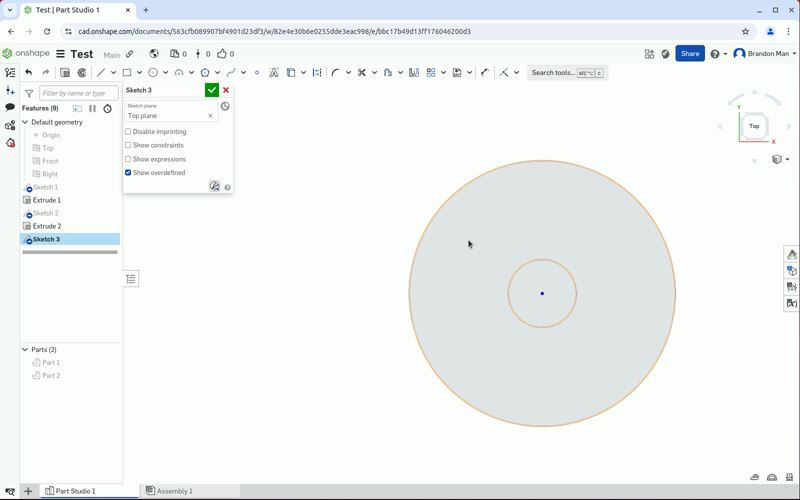
scroll(6)
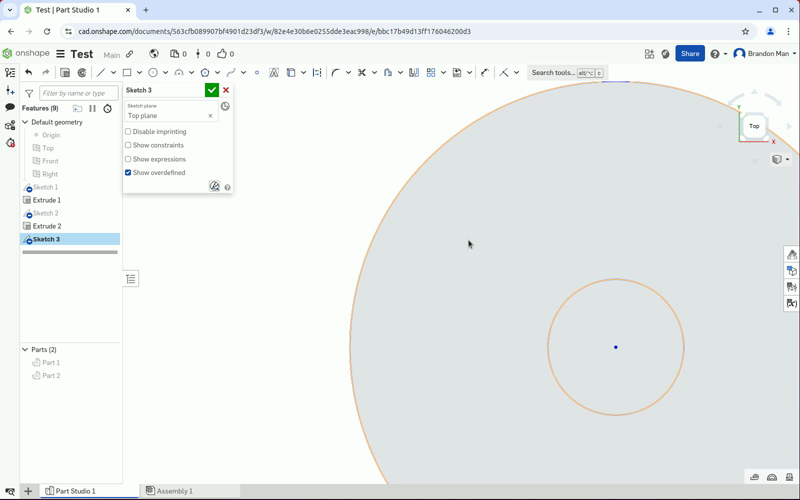
click(468, 239)
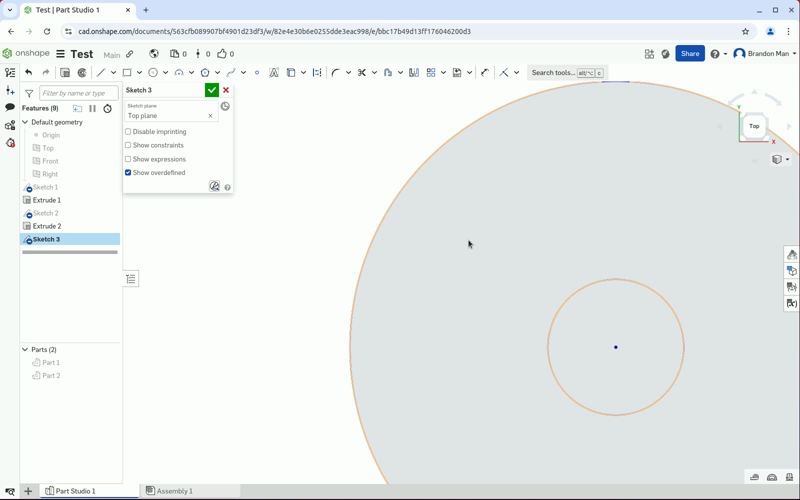
scroll(-6)
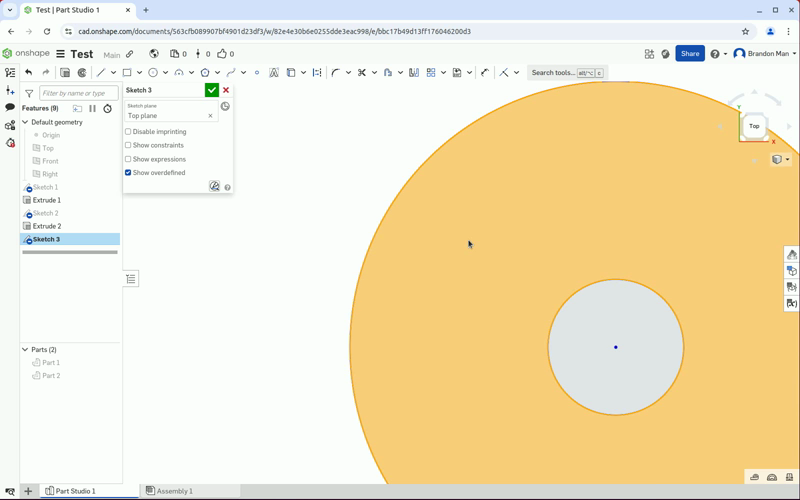
scroll(-6)
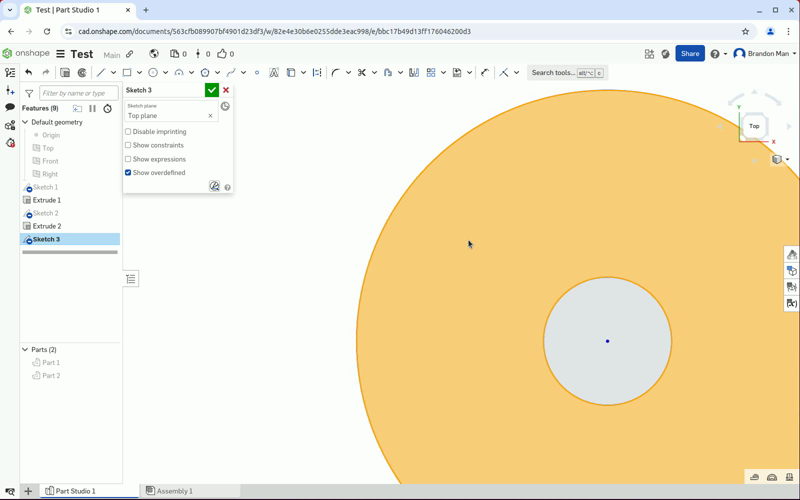
scroll(-6)
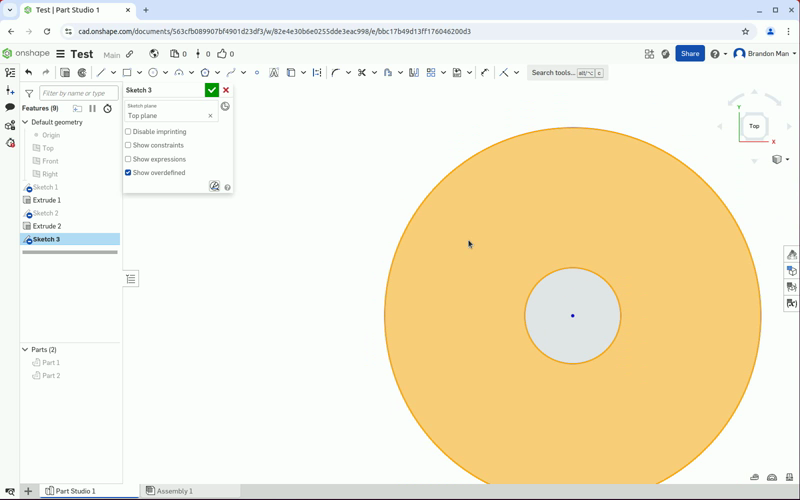
scroll(-6)
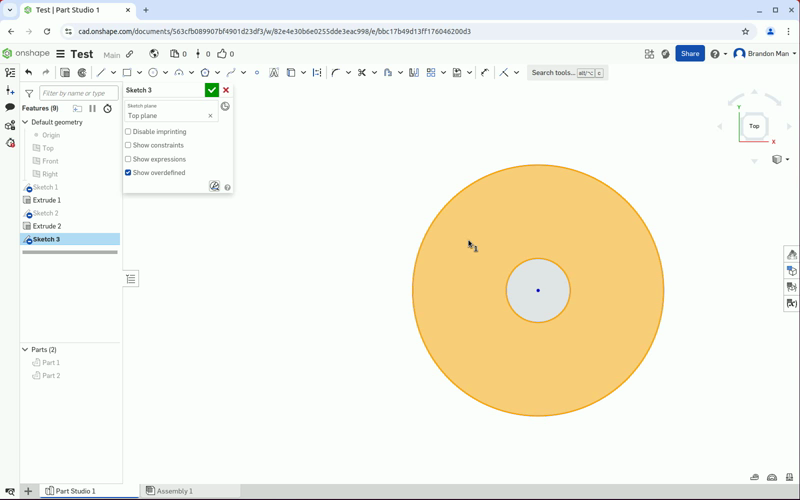
scroll(-6)
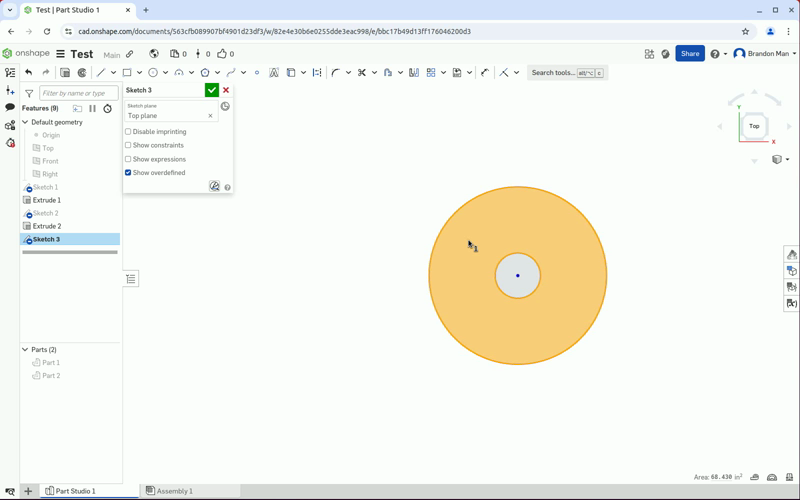
scroll(-6)
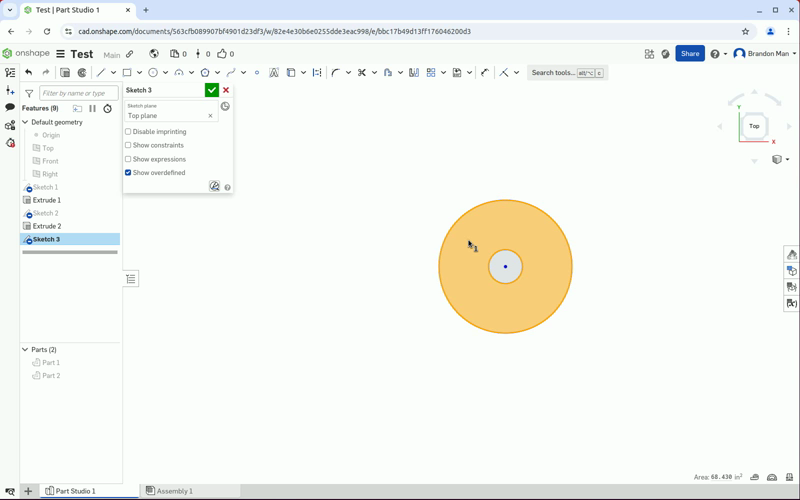
scroll(-6)
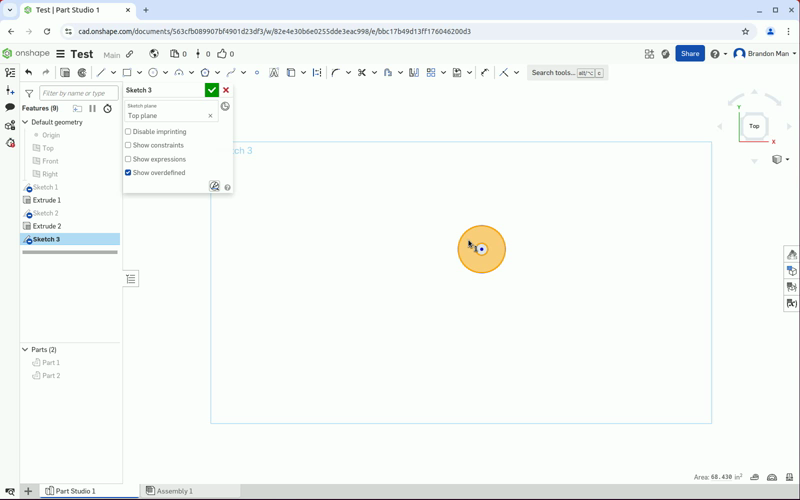
mouse_move(73, 352)
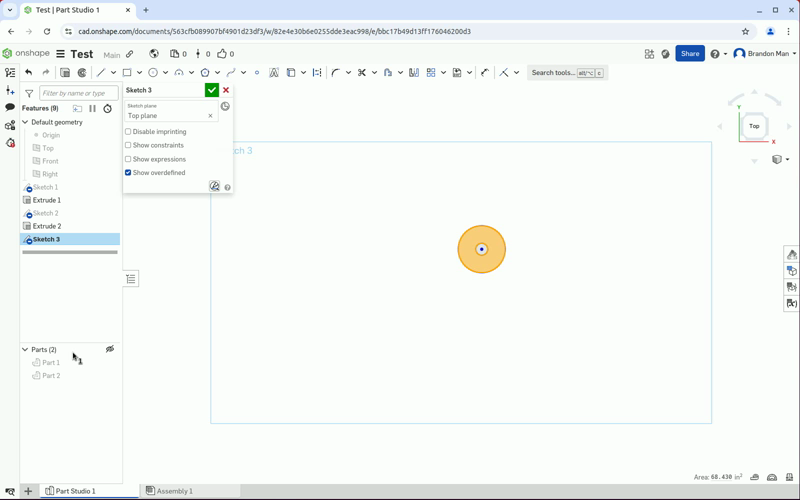
key(shift+y)
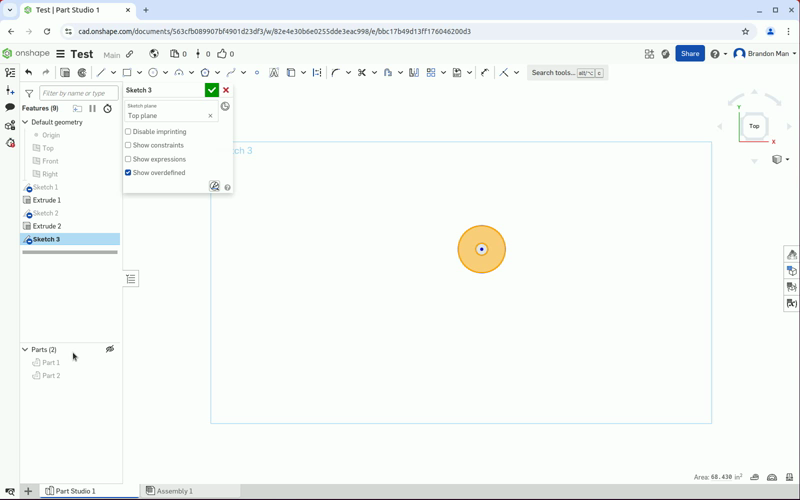
key(shift+e)
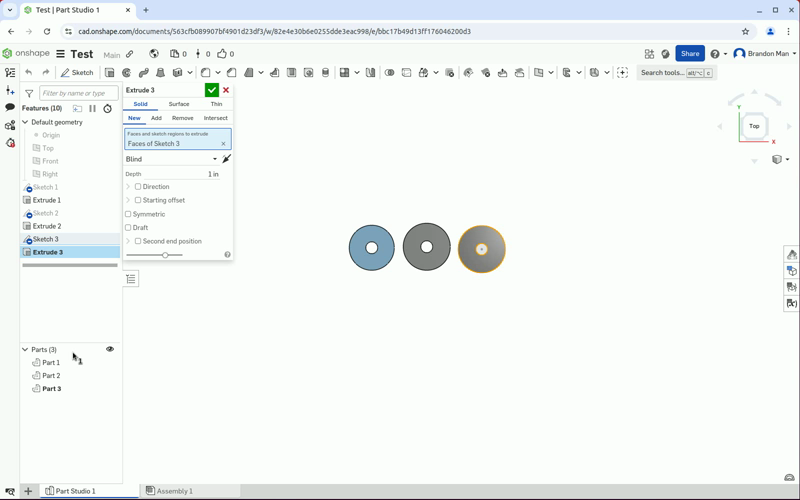
mouse_move(143, 106)
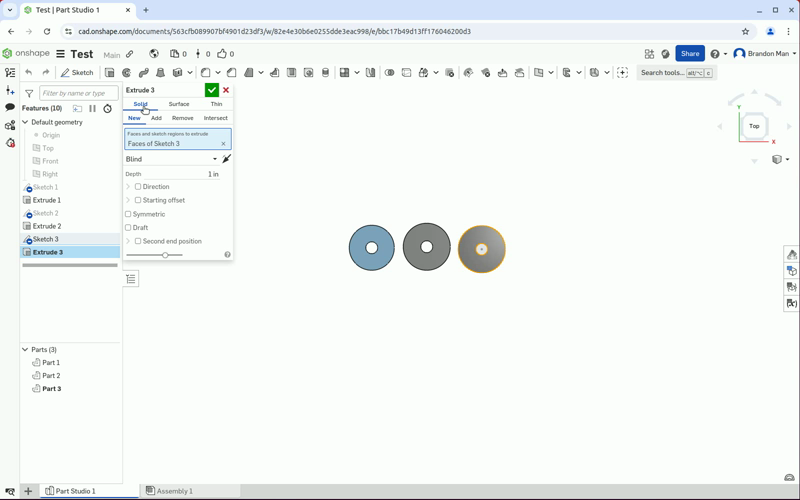
click(143, 106)
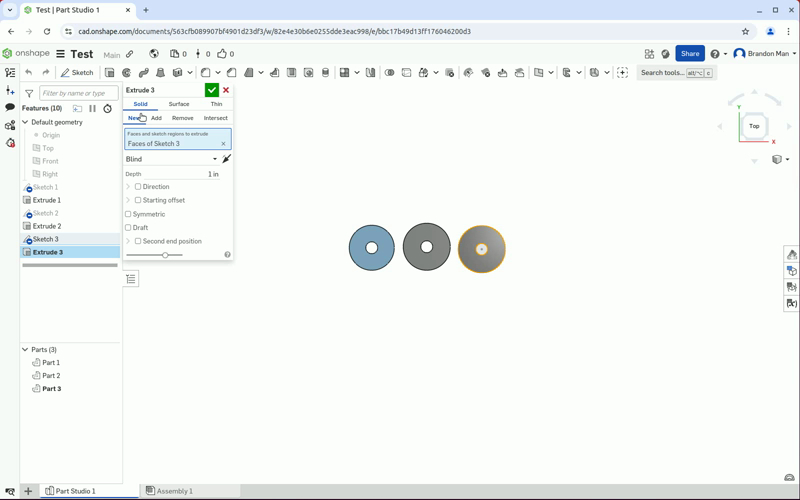
mouse_move(137, 120)
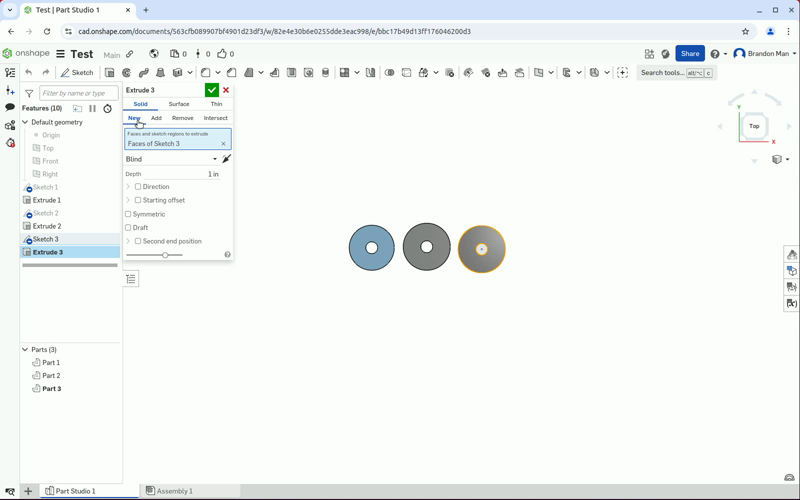
click(137, 120)
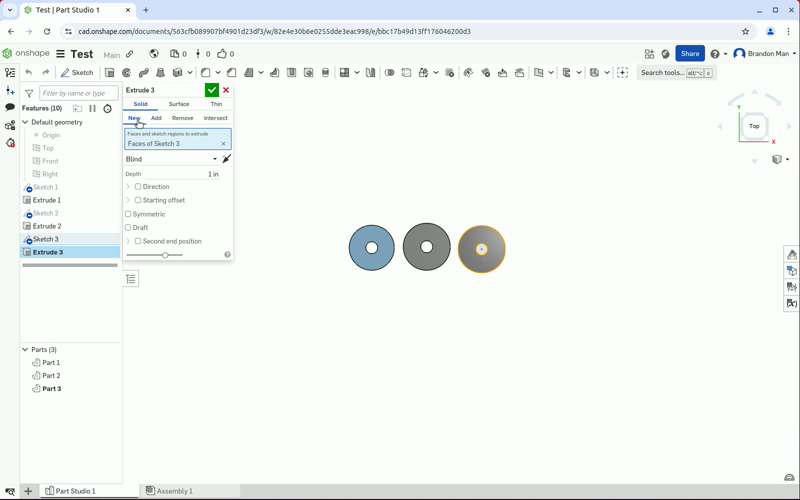
key(tab, 4)
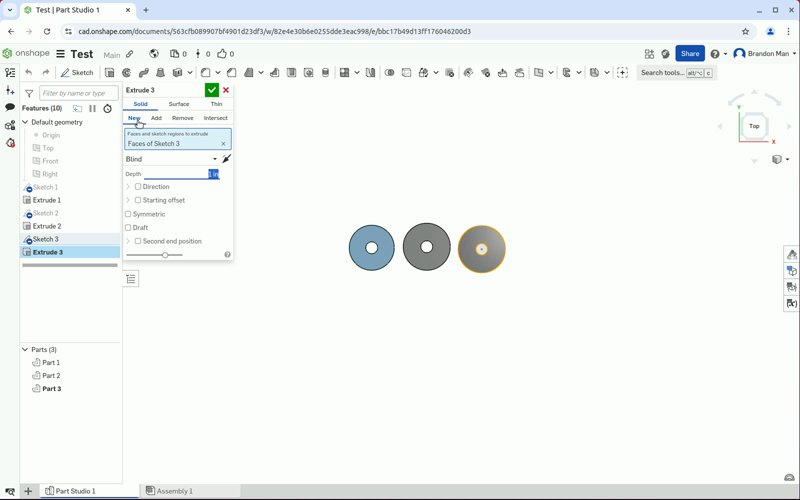
text(2.407)
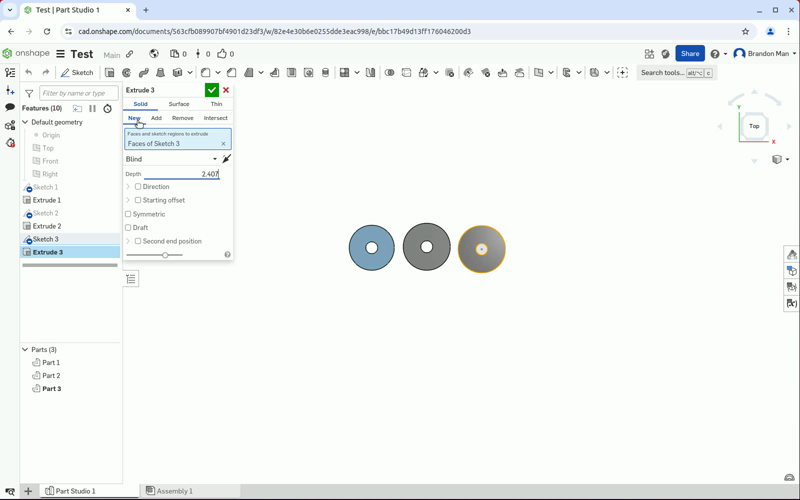
key(enter)
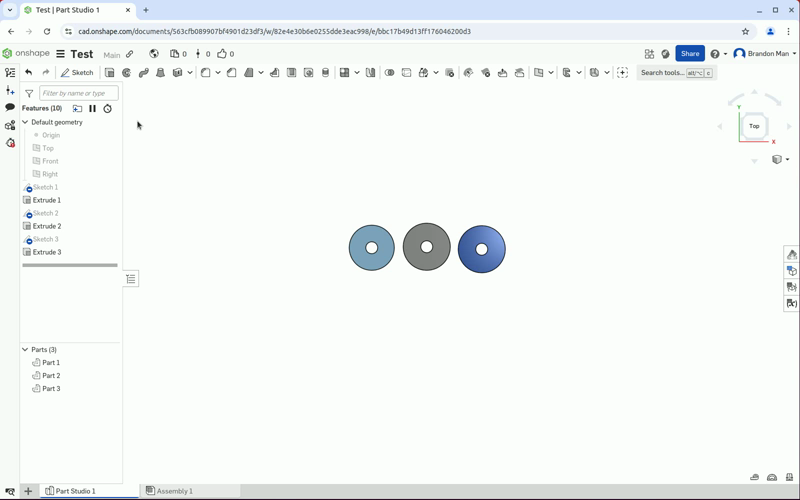
key(shift+h)
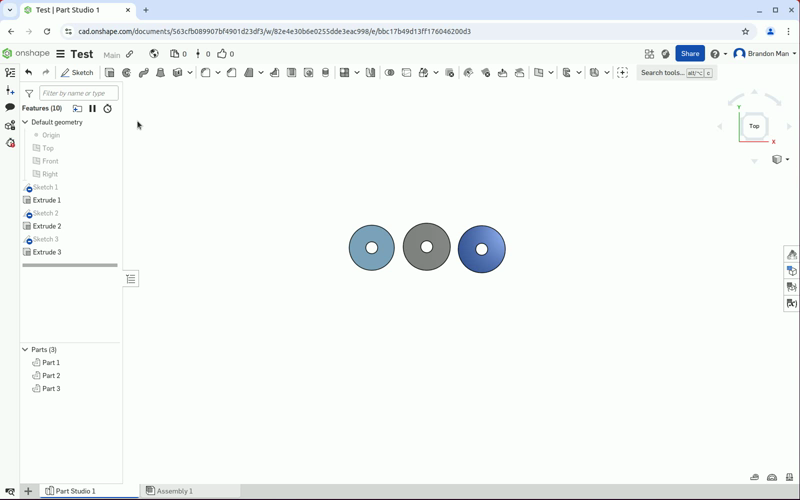
key(shift+h)
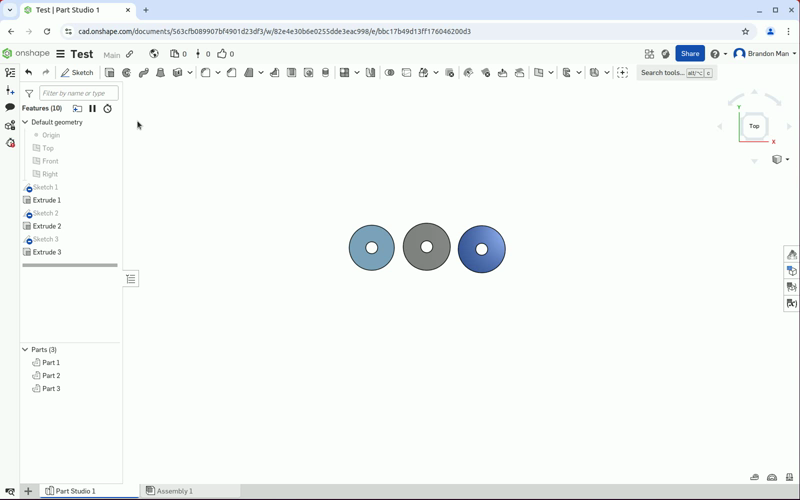
mouse_move(73, 189)
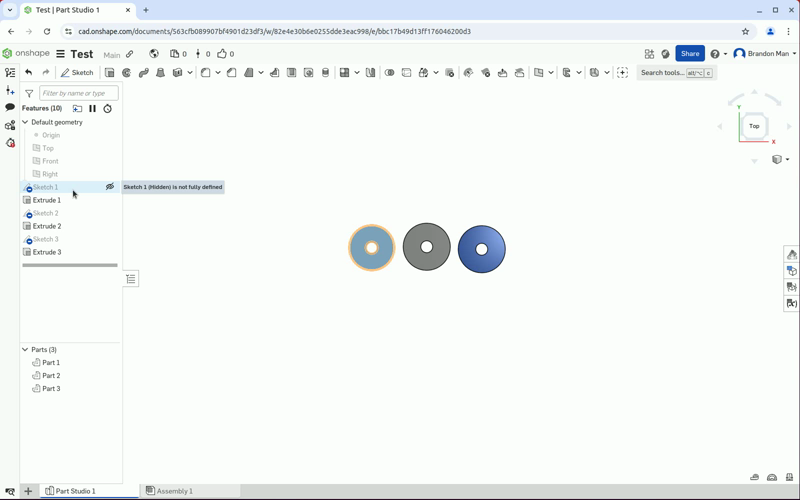
click(73, 189)
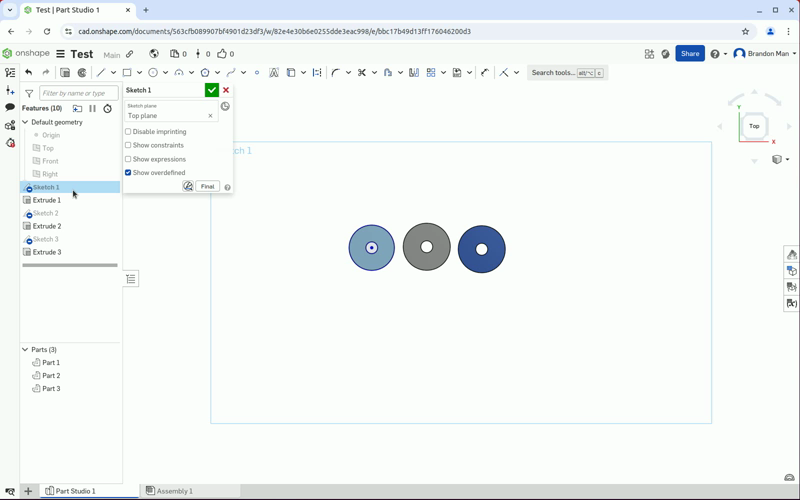
mouse_move(229, 92)
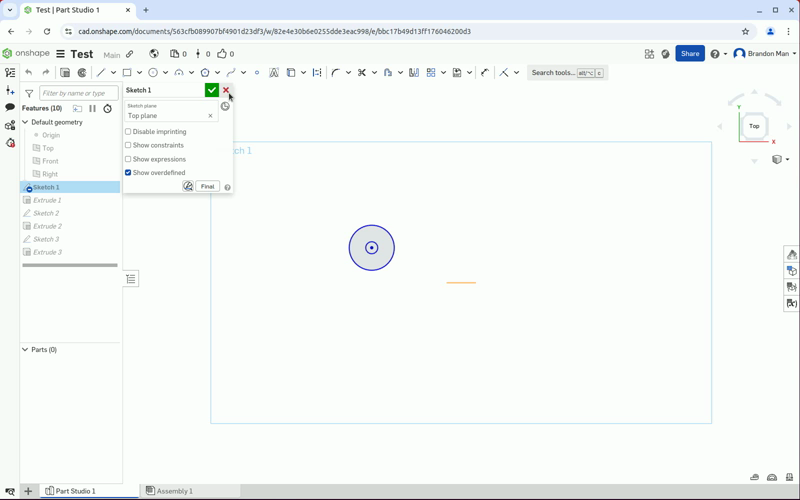
click(229, 92)
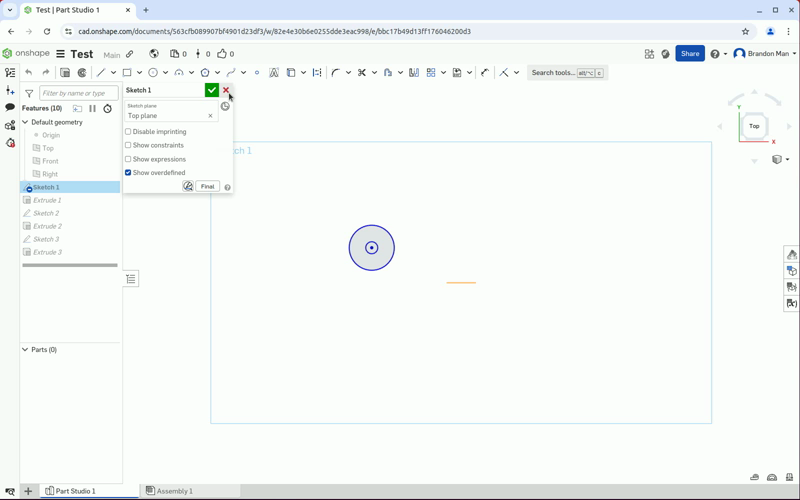
key(shift+s)
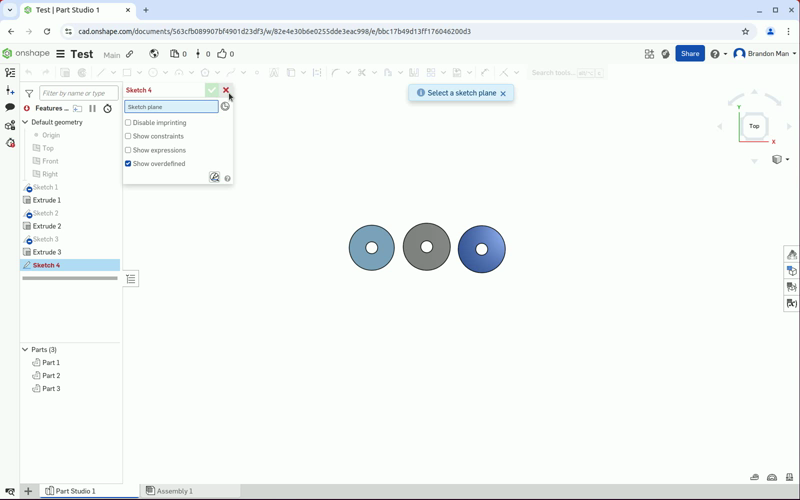
mouse_move(73, 150)
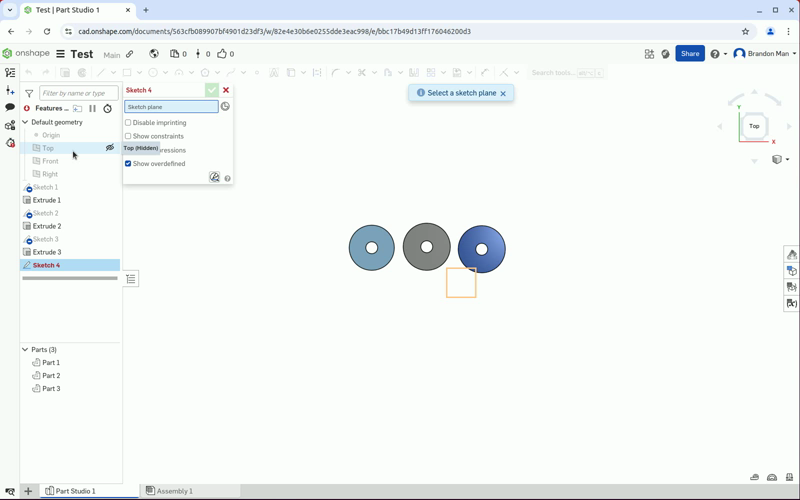
click(73, 150)
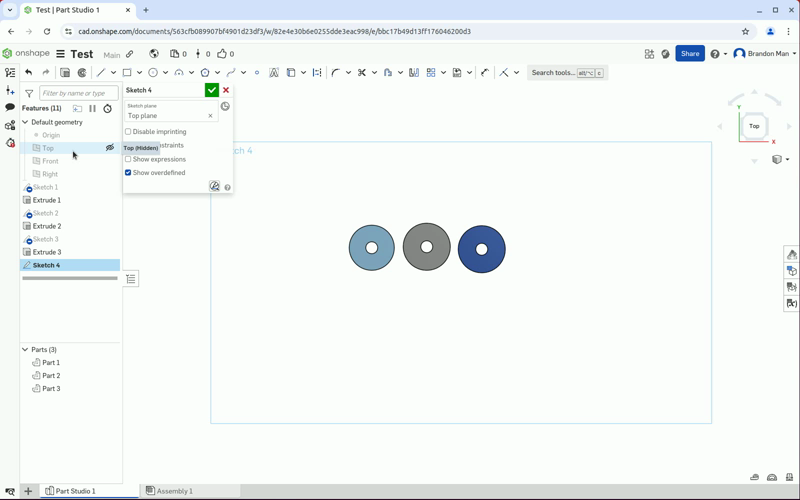
mouse_move(73, 352)
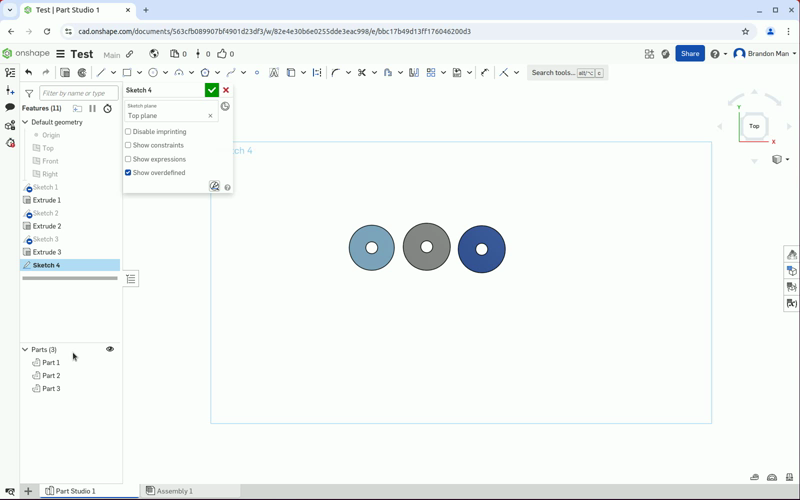
key(y)
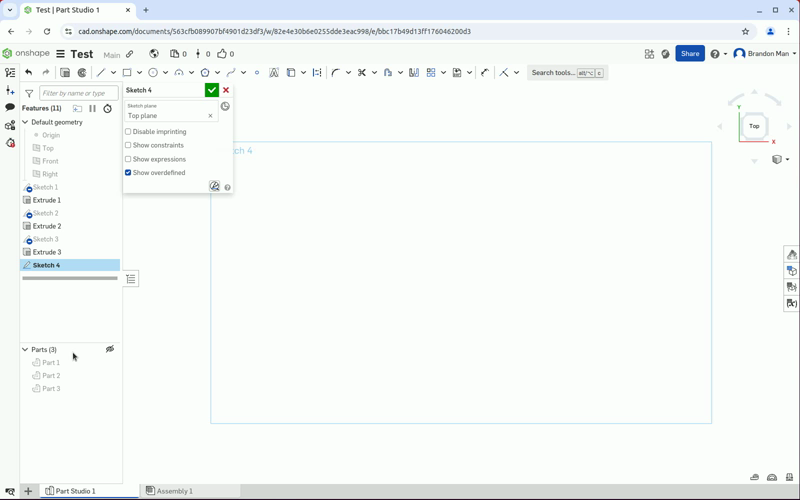
key(c)
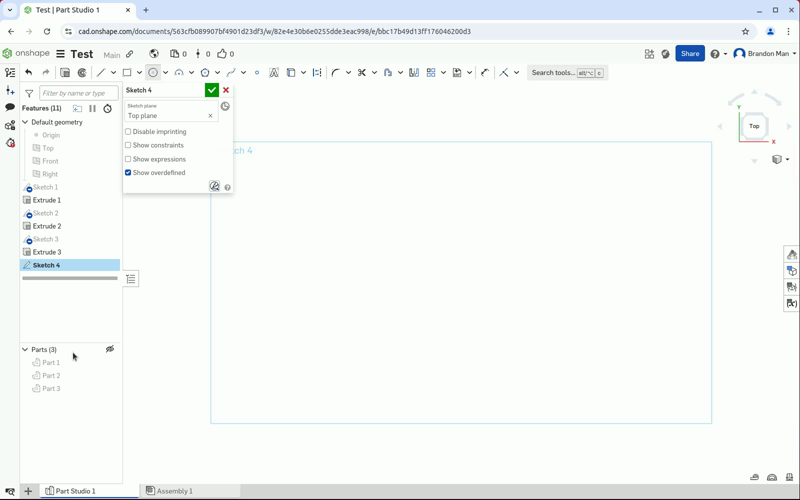
key_down(shift)
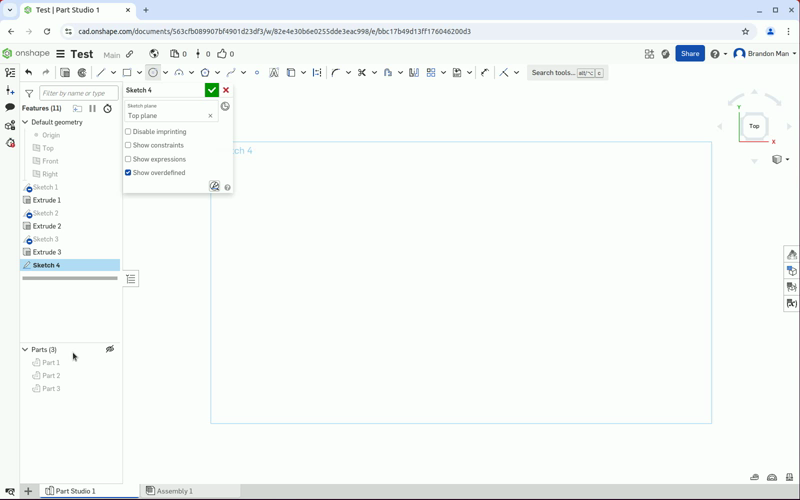
mouse_move(534, 246)
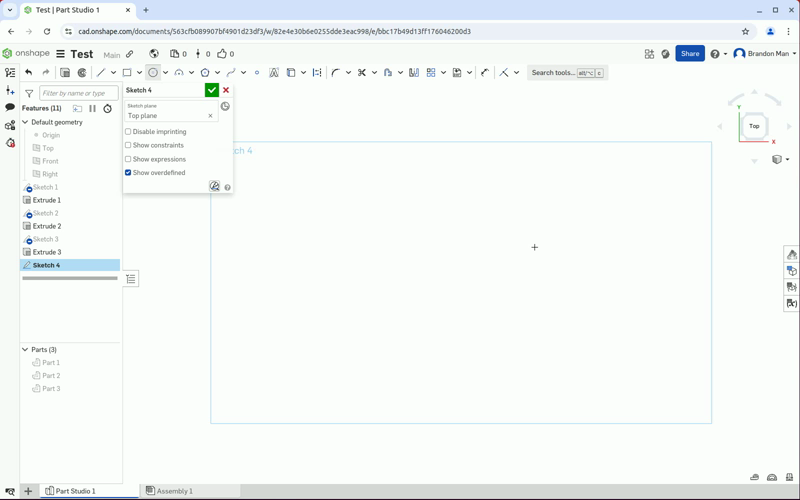
click(534, 246)
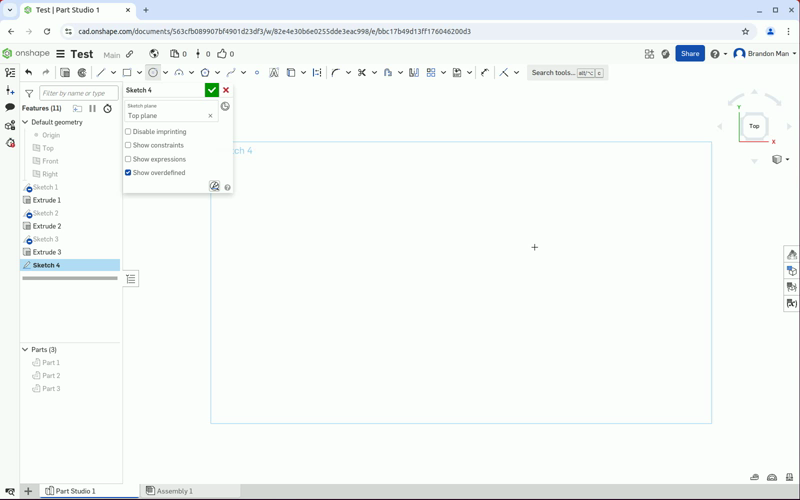
key_up(shift)
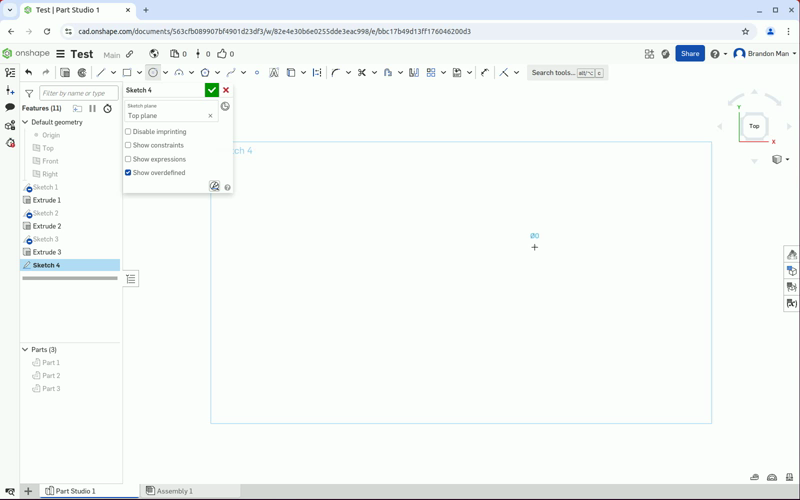
mouse_move(557, 246)
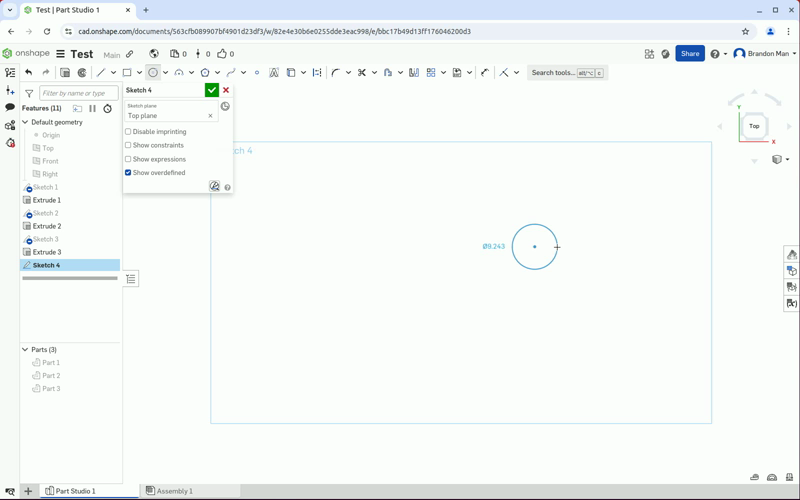
click(557, 246)
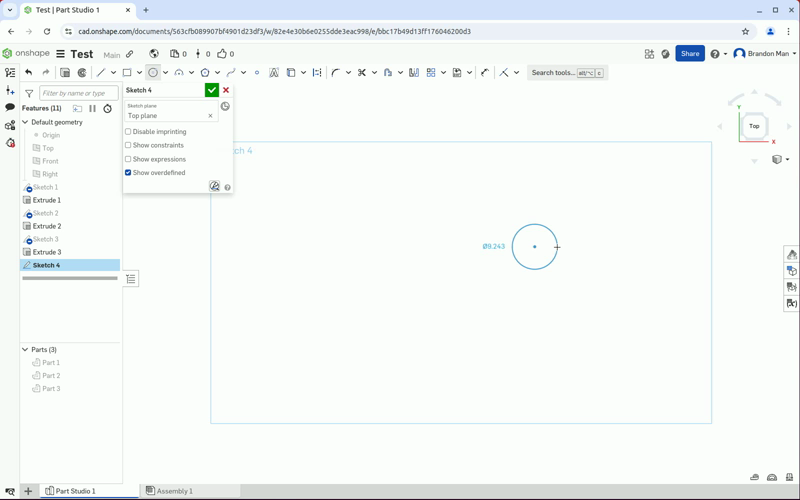
key(esc)
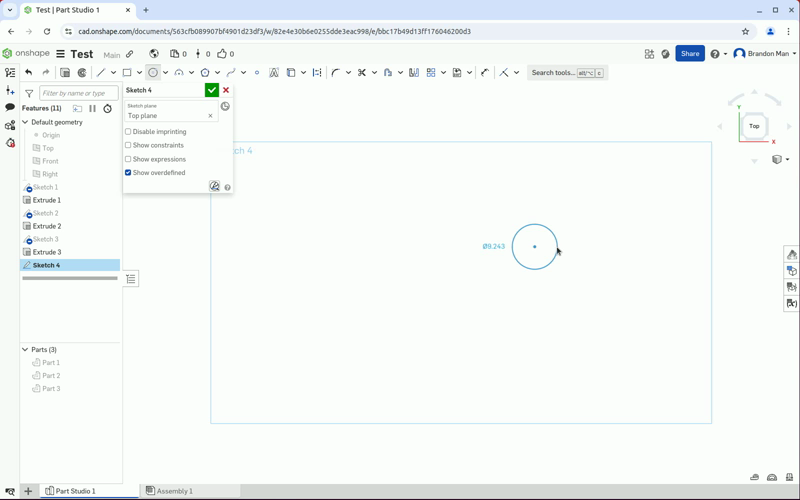
key(c)
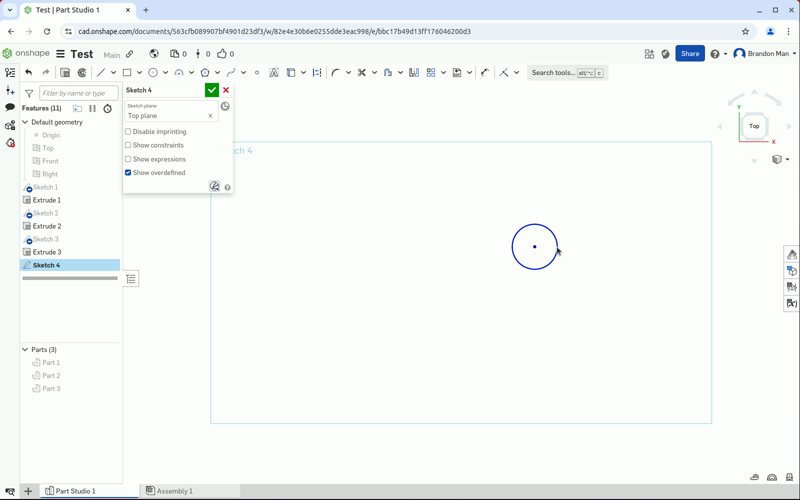
key_down(shift)
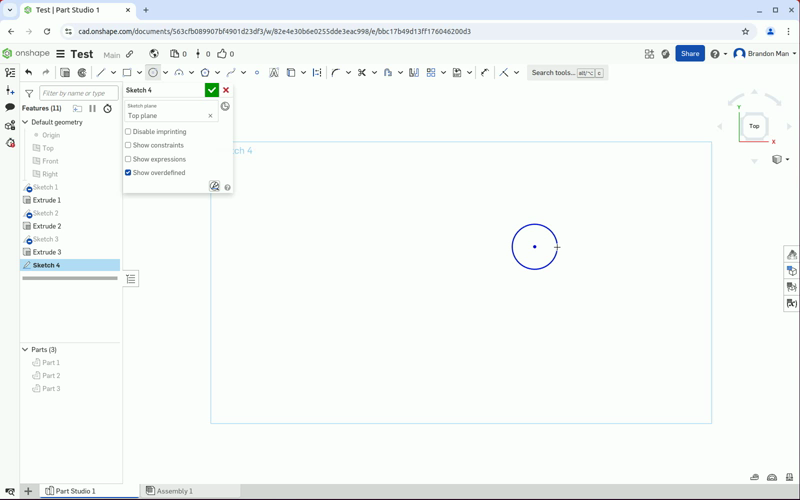
mouse_move(534, 246)
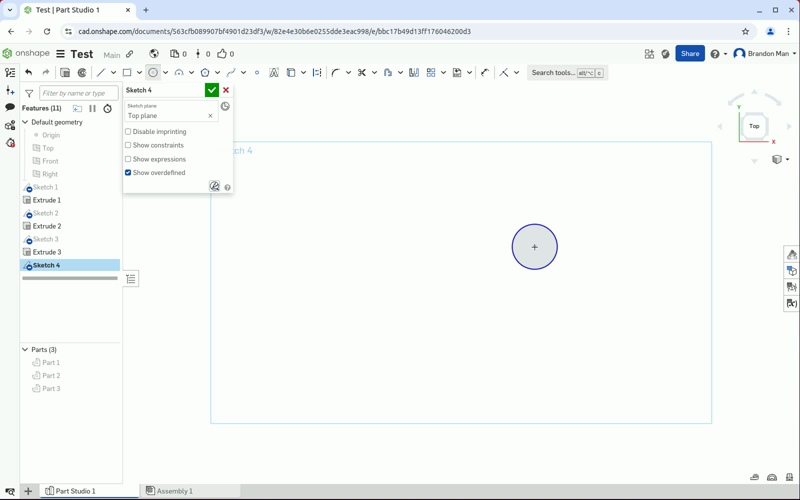
click(534, 246)
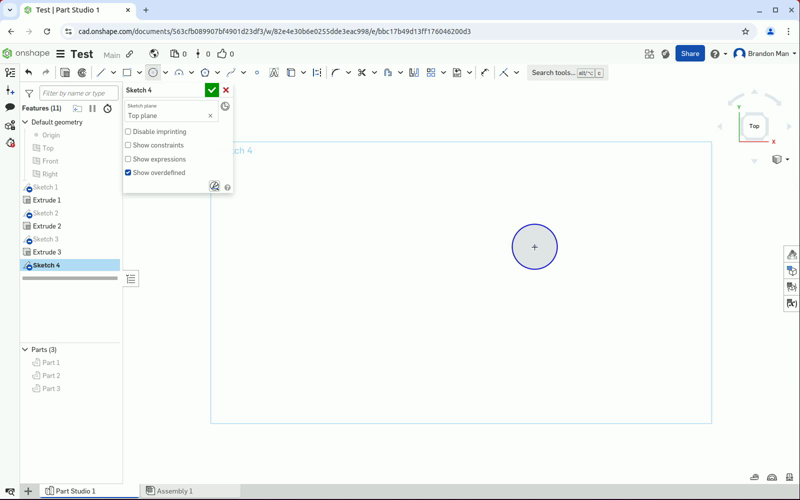
key_up(shift)
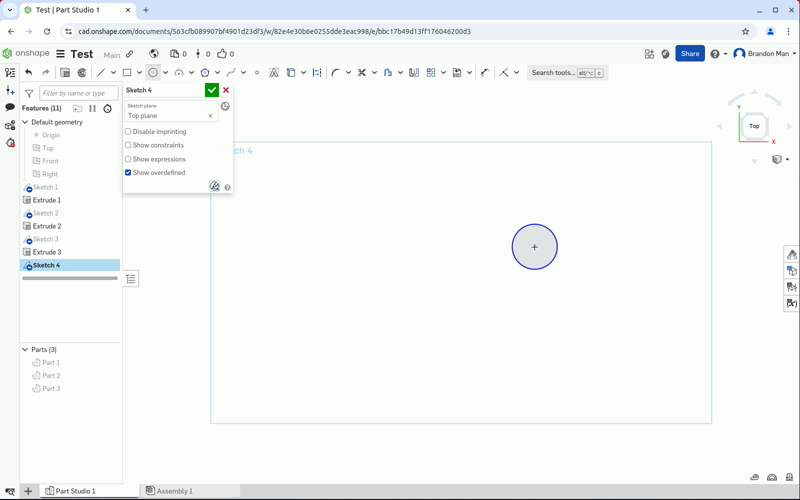
mouse_move(540, 246)
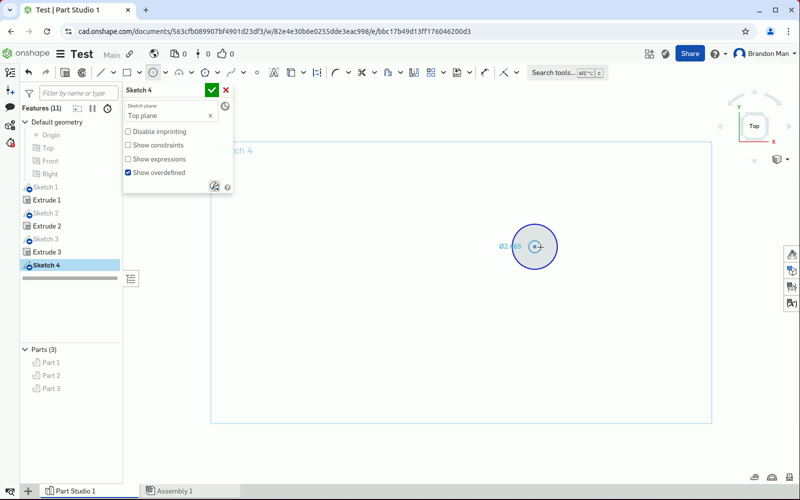
click(540, 246)
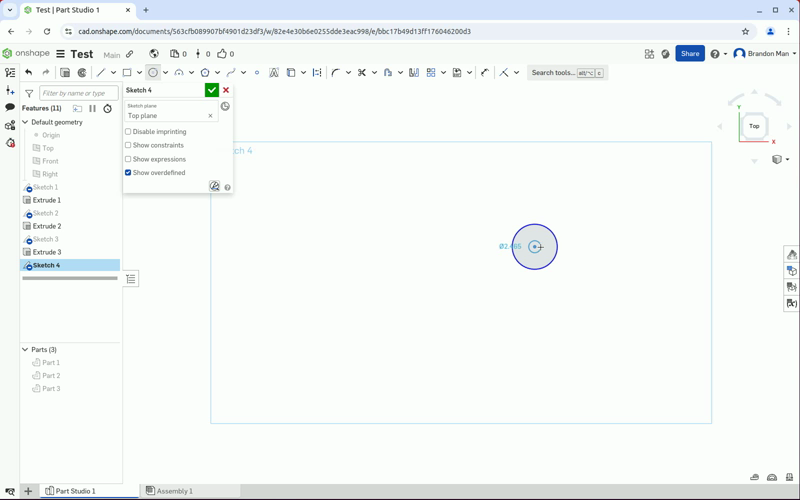
key(esc)
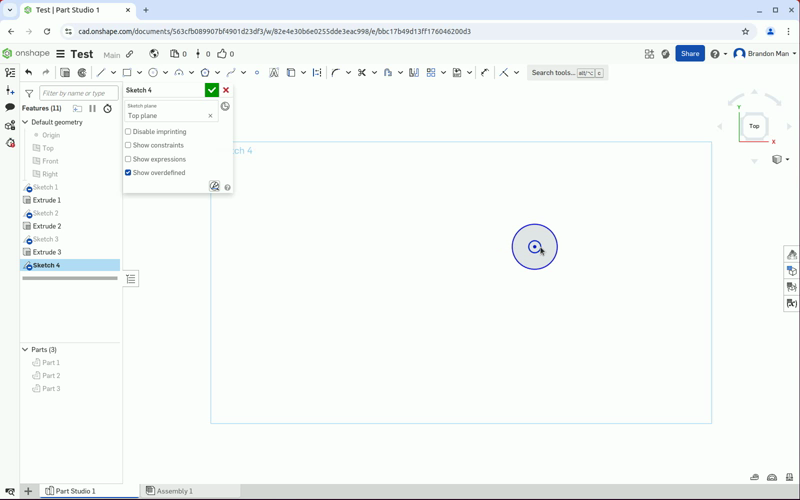
mouse_move(544, 232)
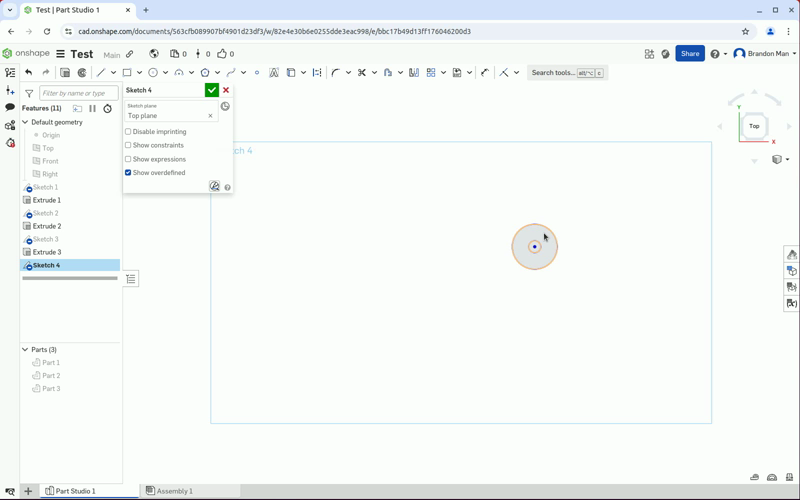
scroll(6)
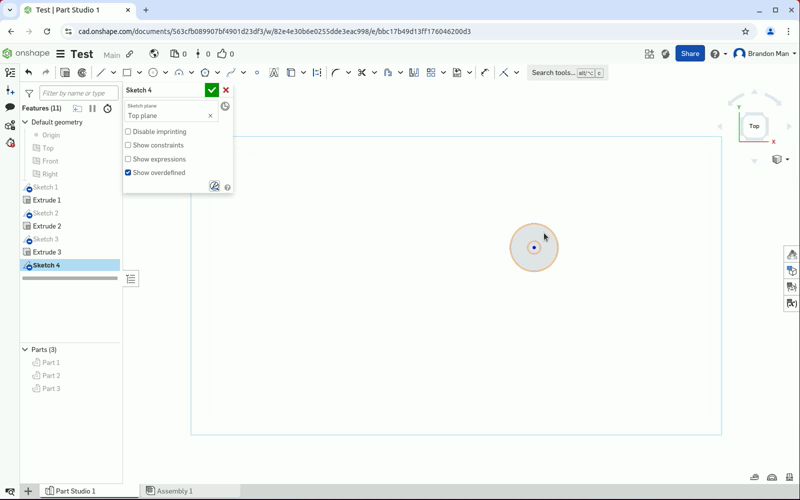
scroll(6)
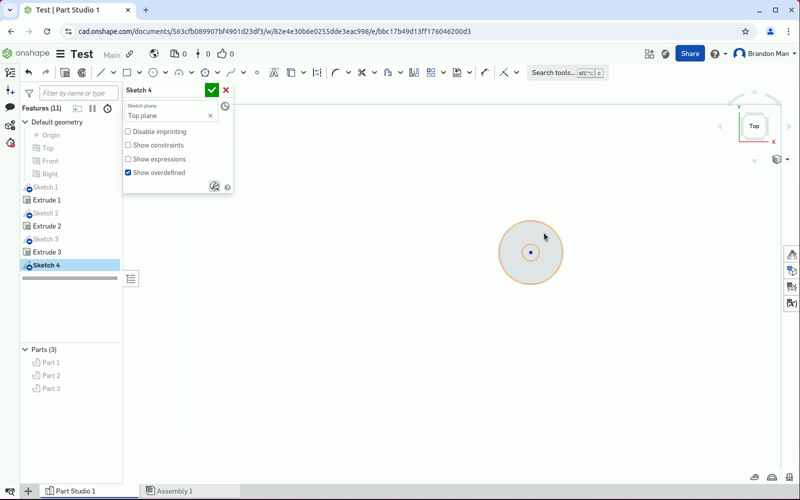
scroll(6)
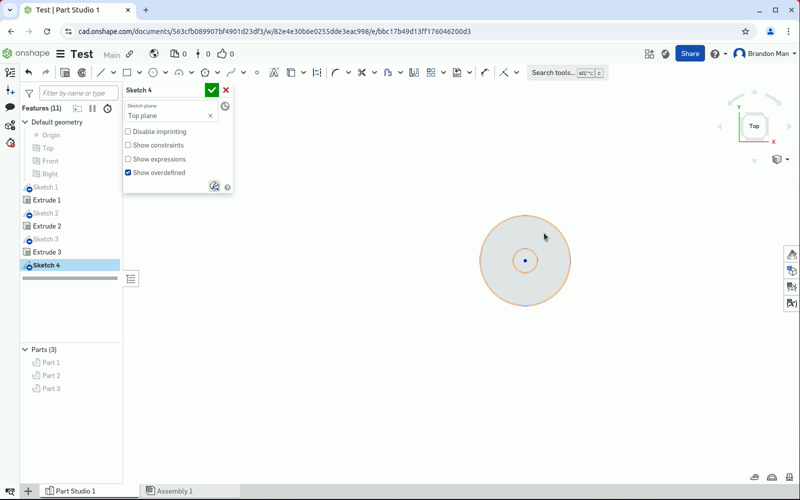
scroll(6)
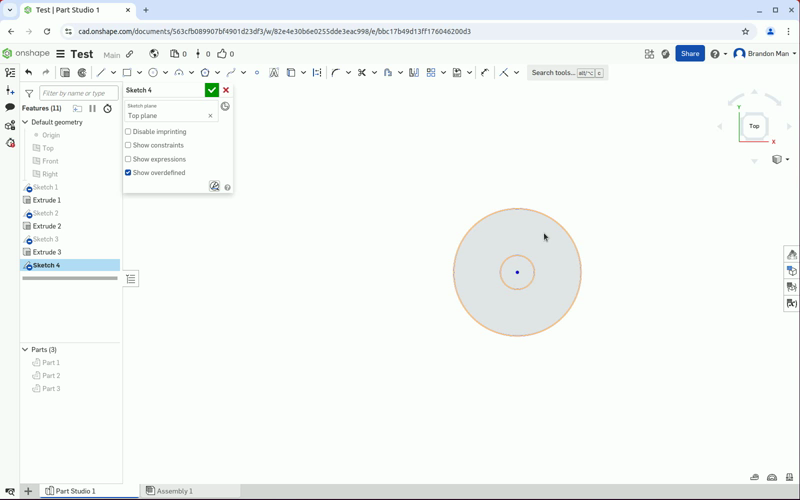
scroll(6)
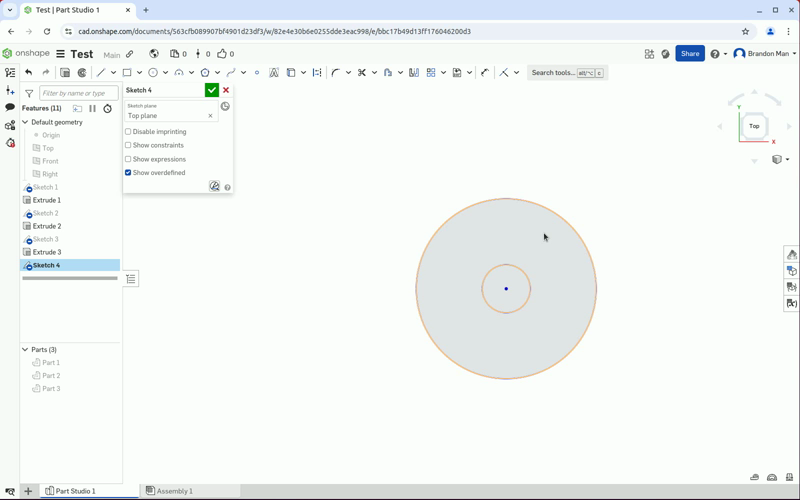
scroll(6)
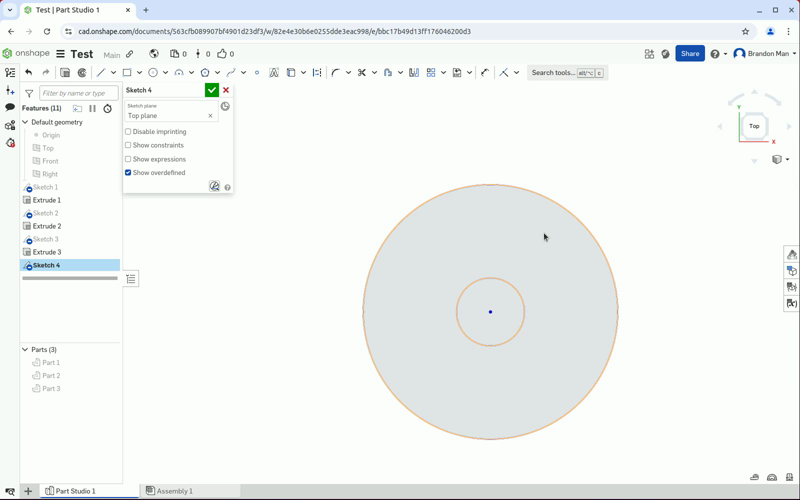
scroll(6)
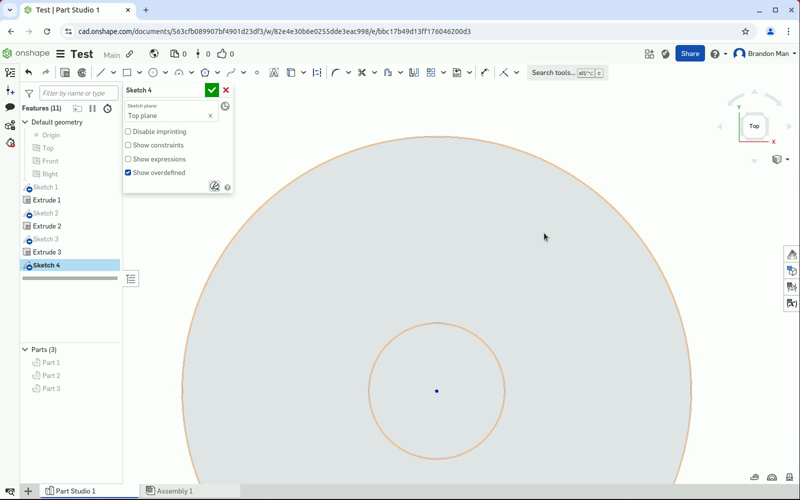
click(544, 232)
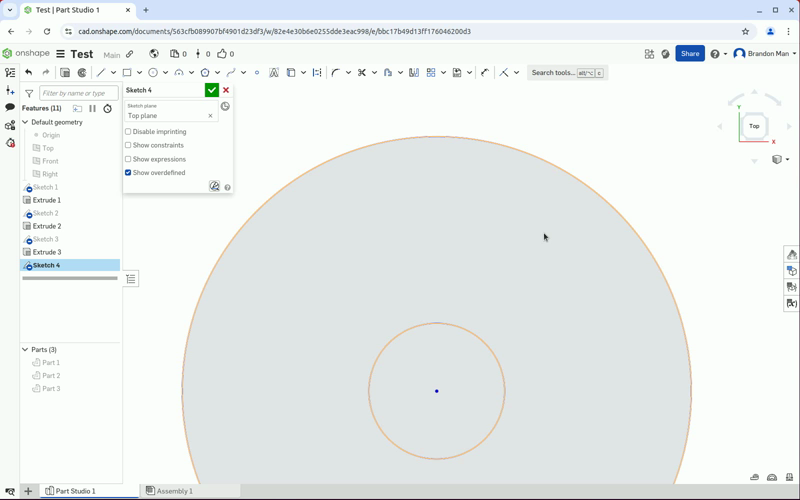
scroll(-6)
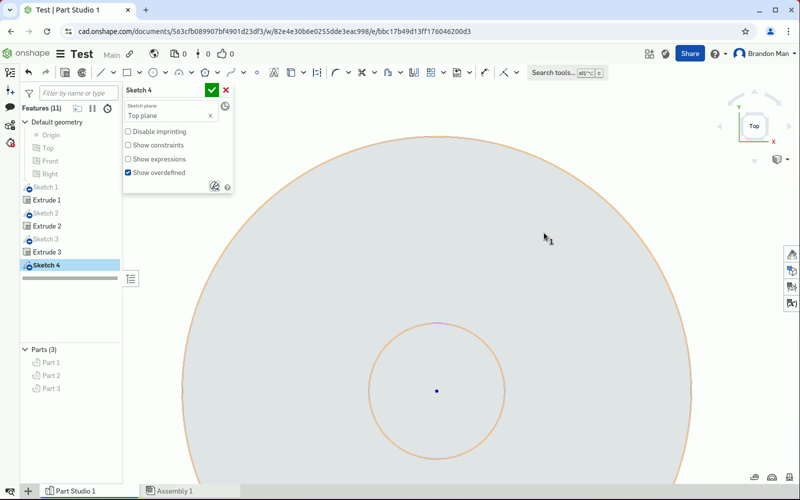
scroll(-6)
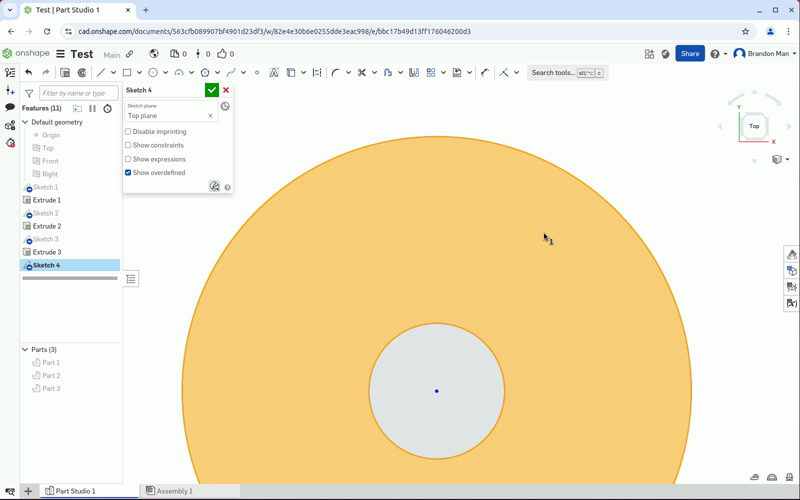
scroll(-6)
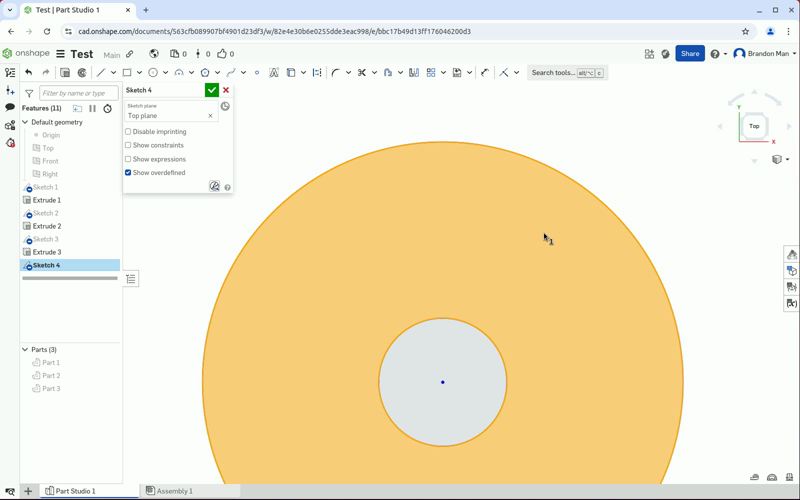
scroll(-6)
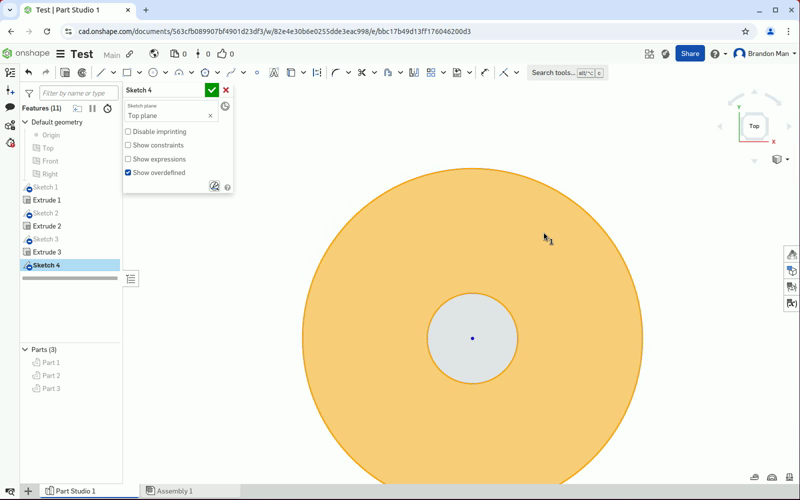
scroll(-6)
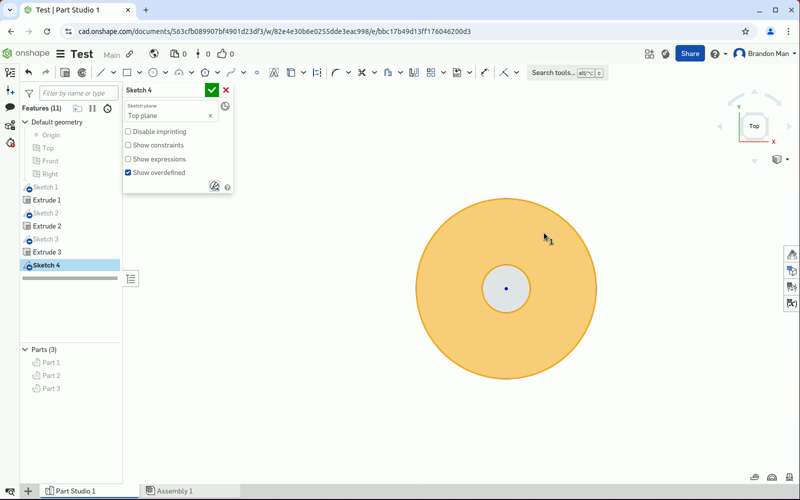
scroll(-6)
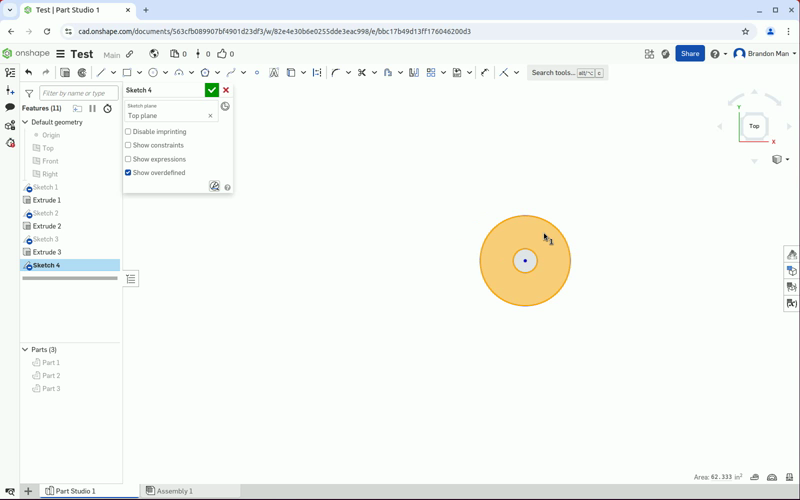
scroll(-6)
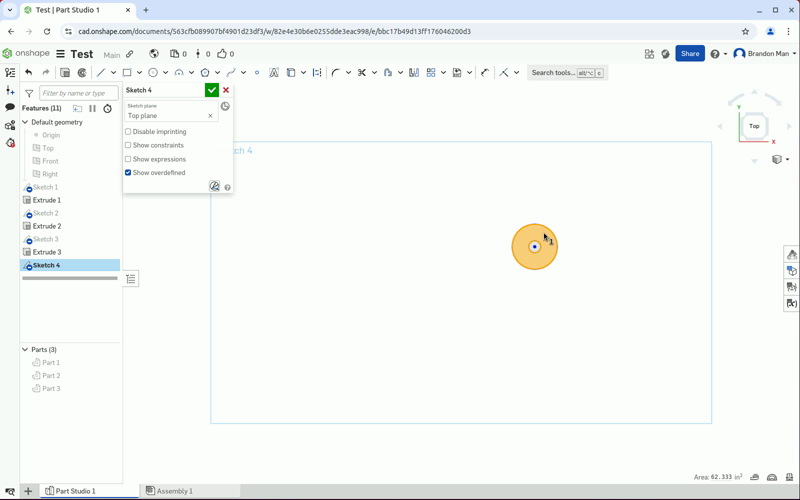
mouse_move(73, 352)
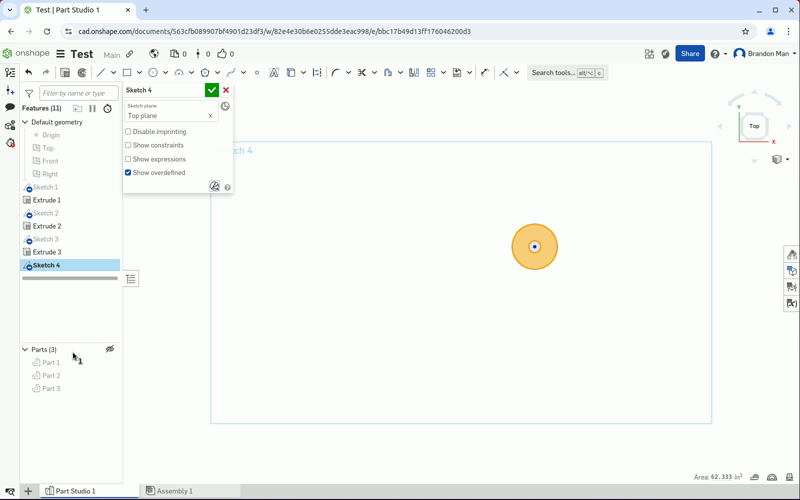
key(shift+y)
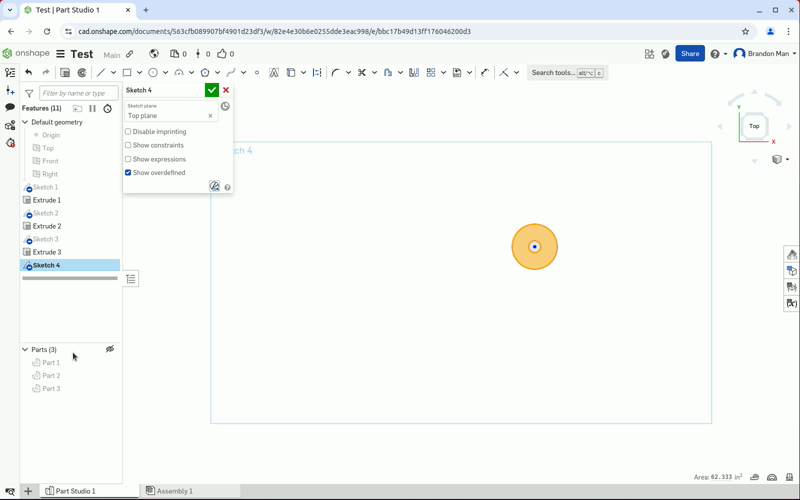
key(shift+e)
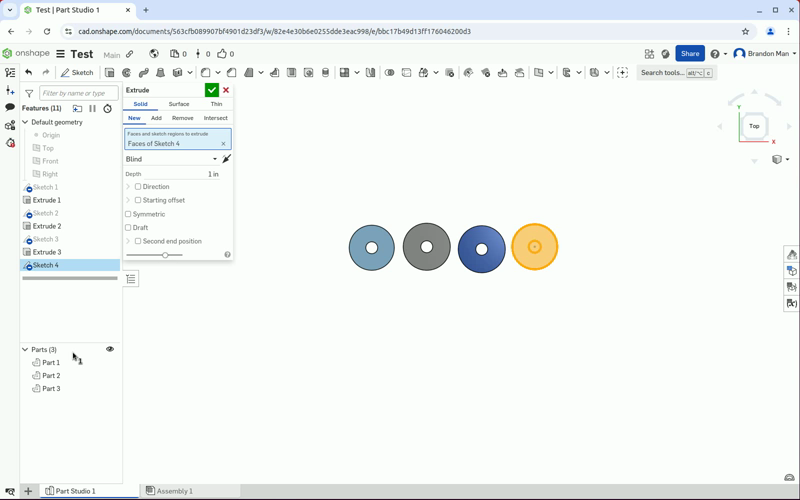
mouse_move(143, 106)
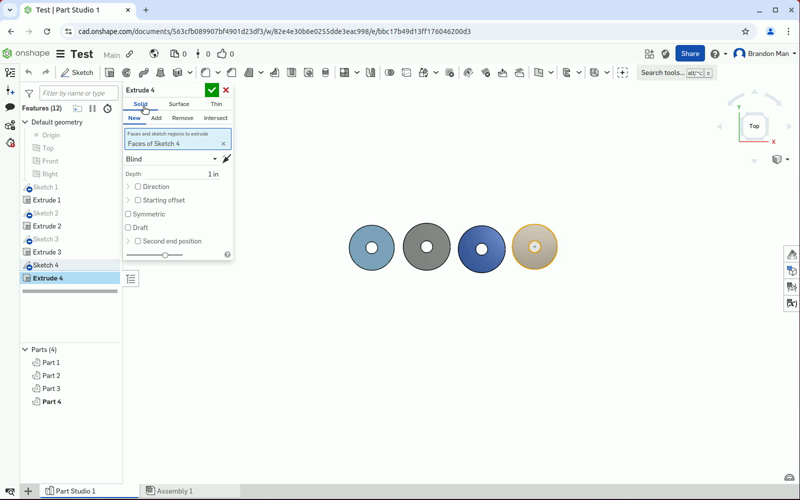
click(143, 106)
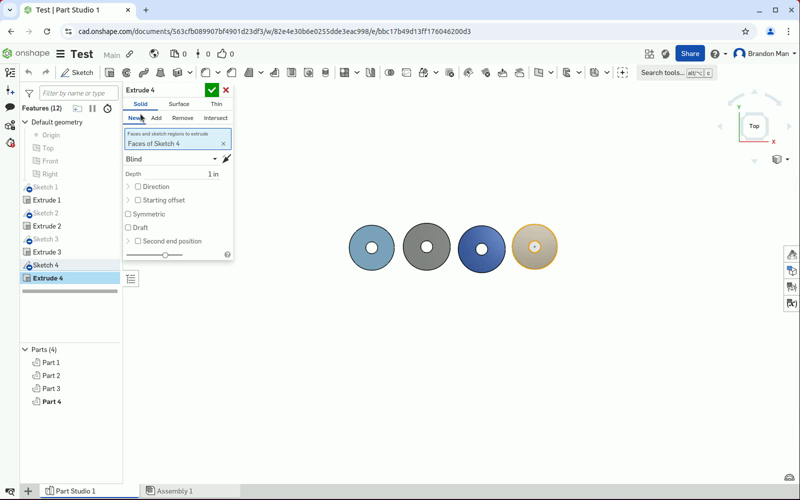
mouse_move(137, 120)
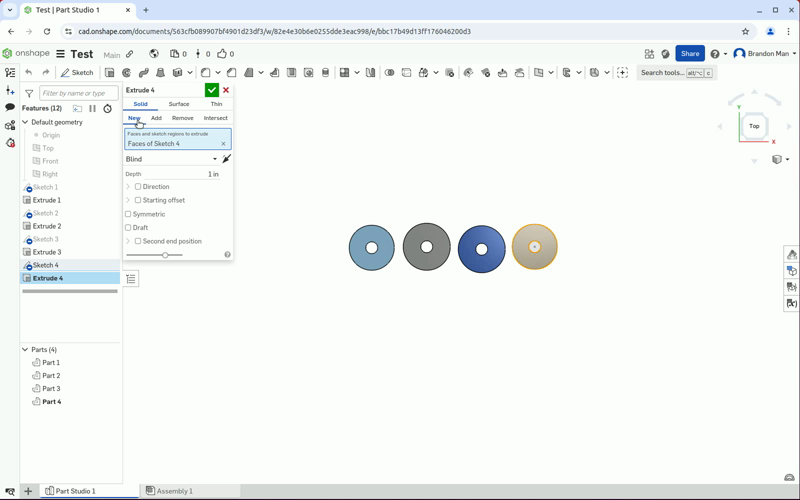
click(137, 120)
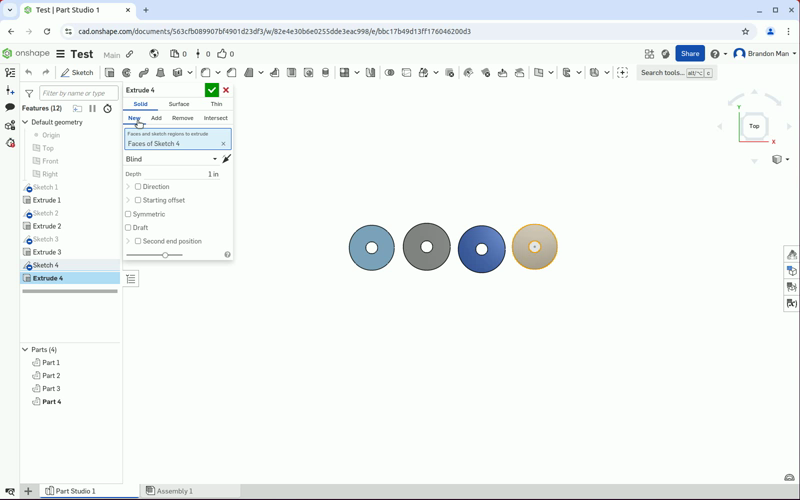
key(tab, 4)
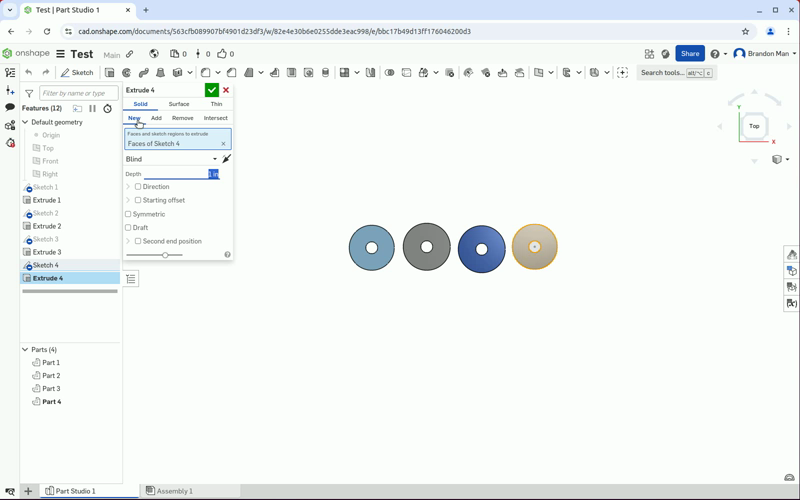
text(2.407)
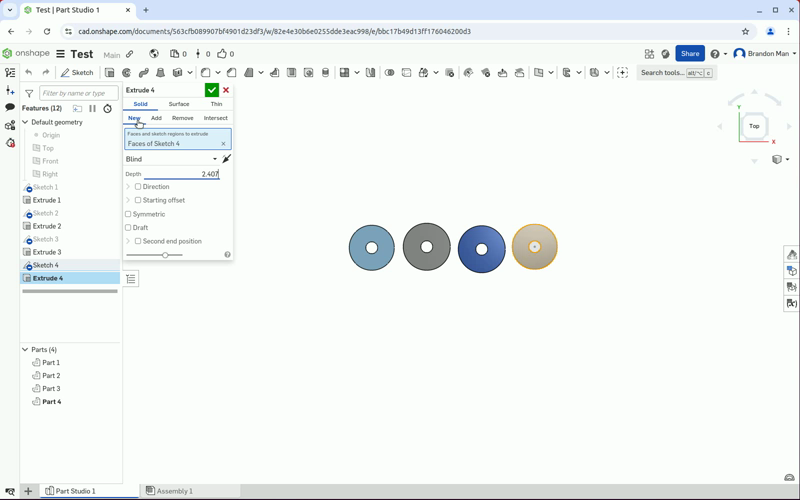
key(enter)
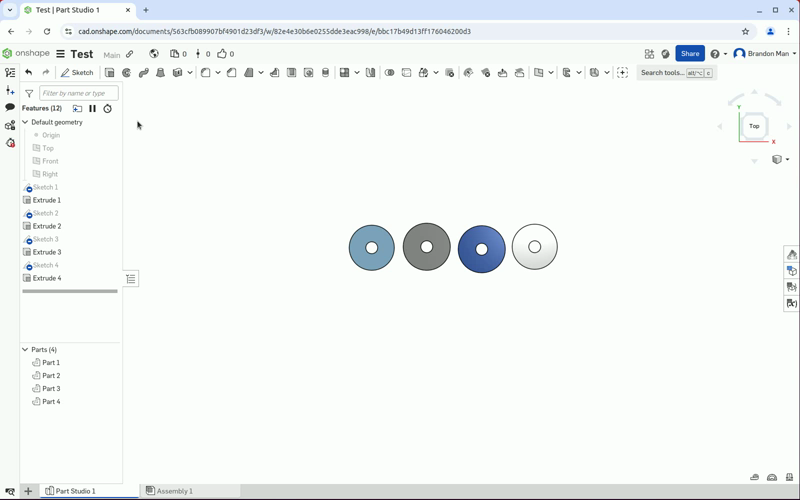
key(shift+h)
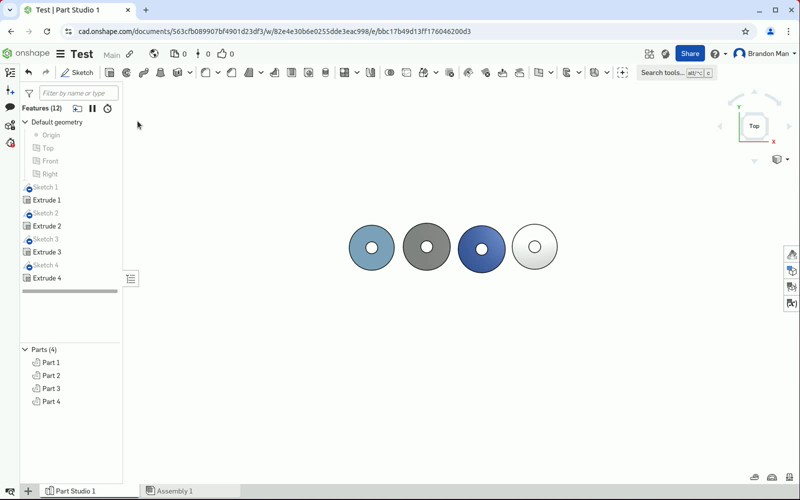
key(shift+h)
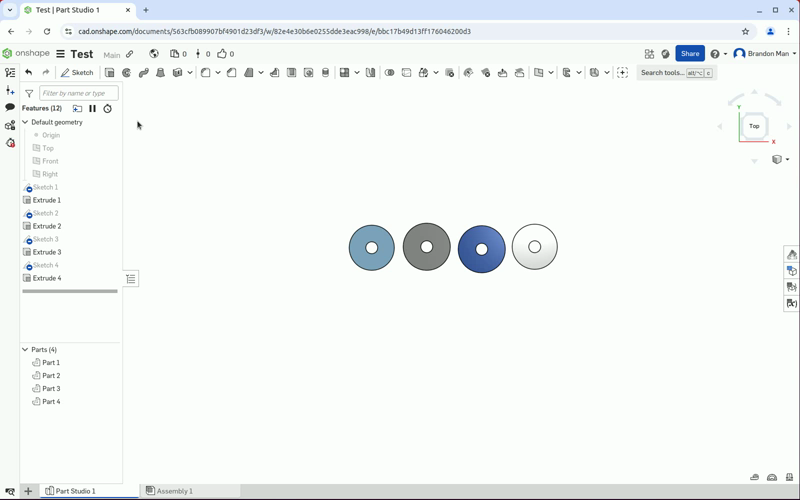
mouse_move(73, 189)
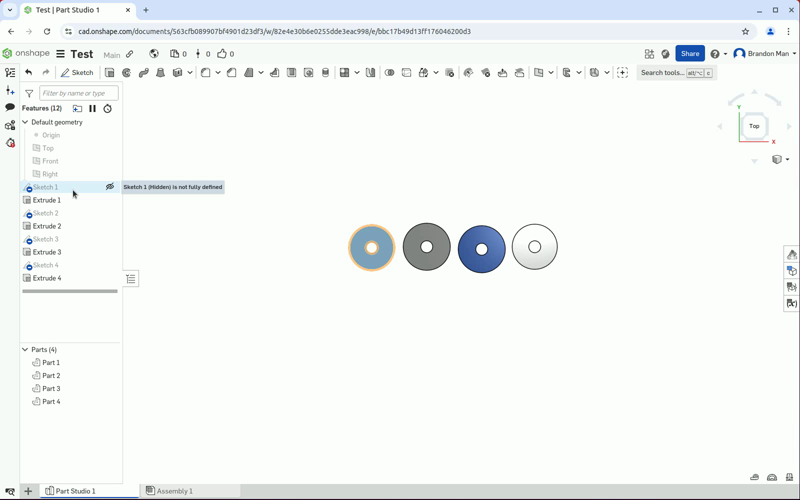
click(73, 189)
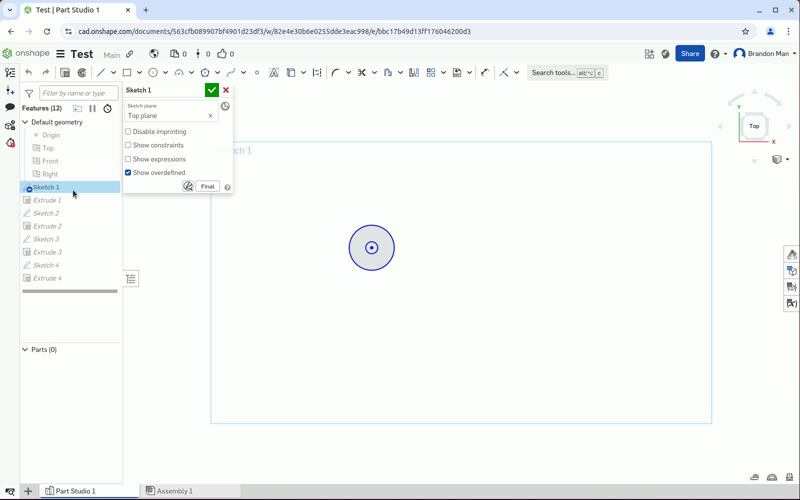
mouse_move(229, 92)
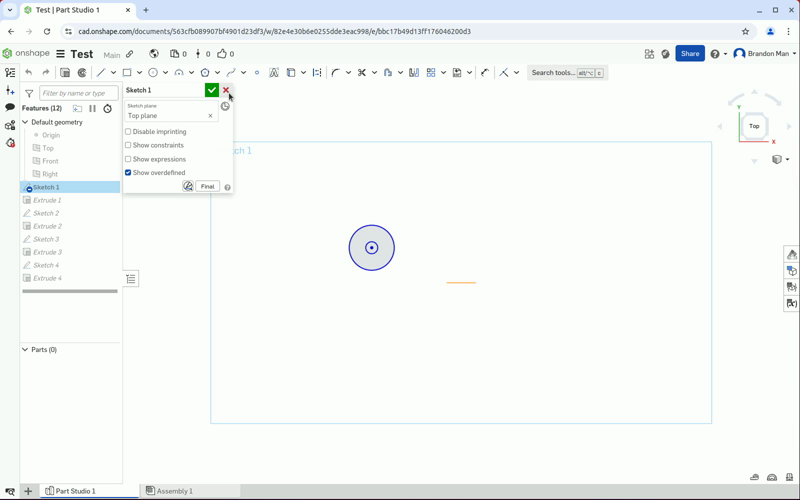
click(229, 92)
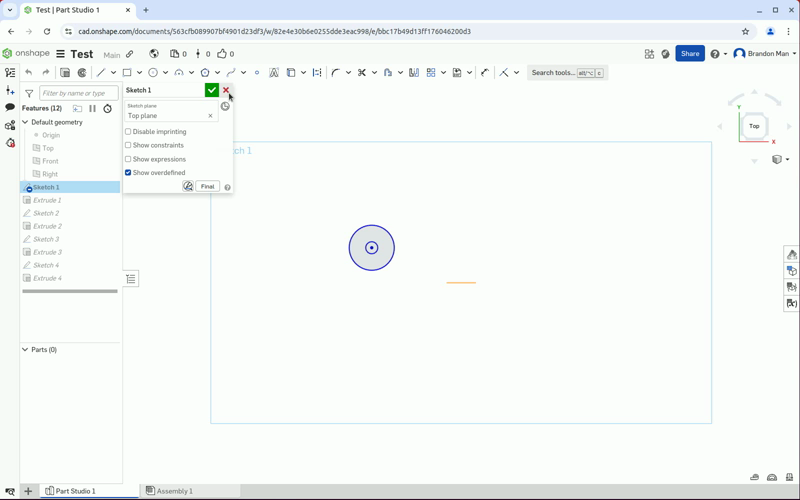
key(shift+s)
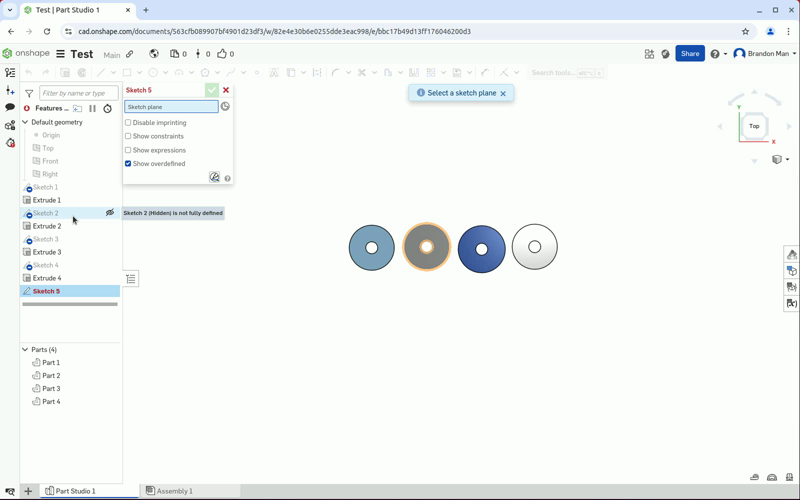
scroll(3)
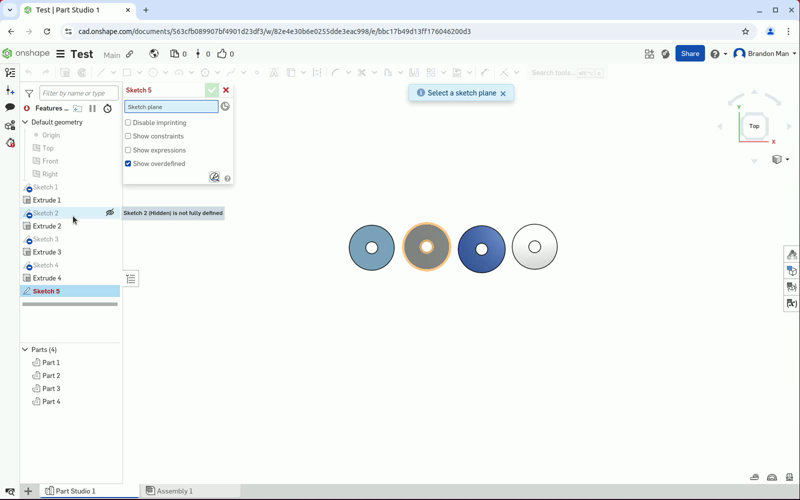
mouse_move(73, 150)
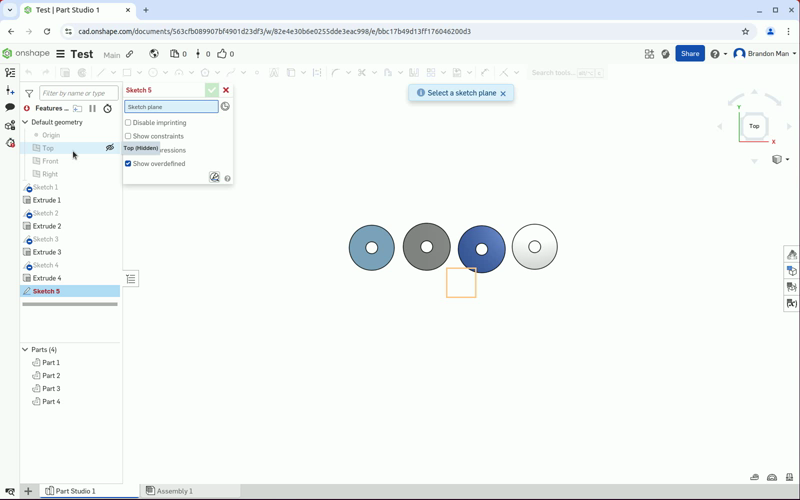
click(73, 150)
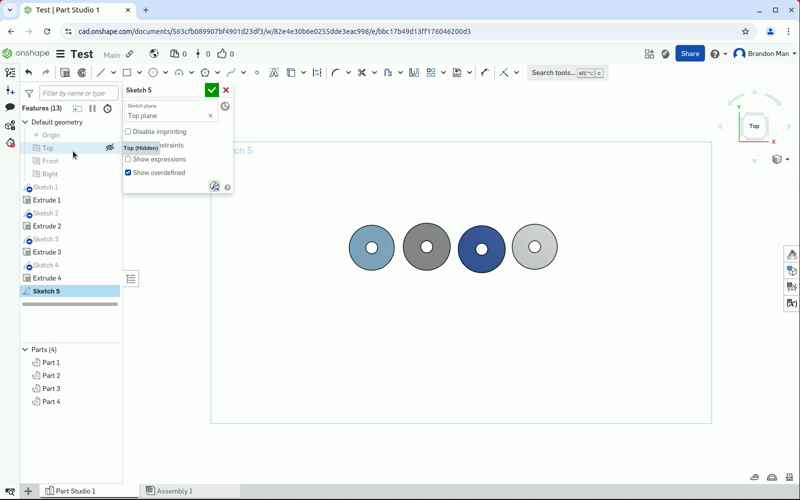
mouse_move(73, 352)
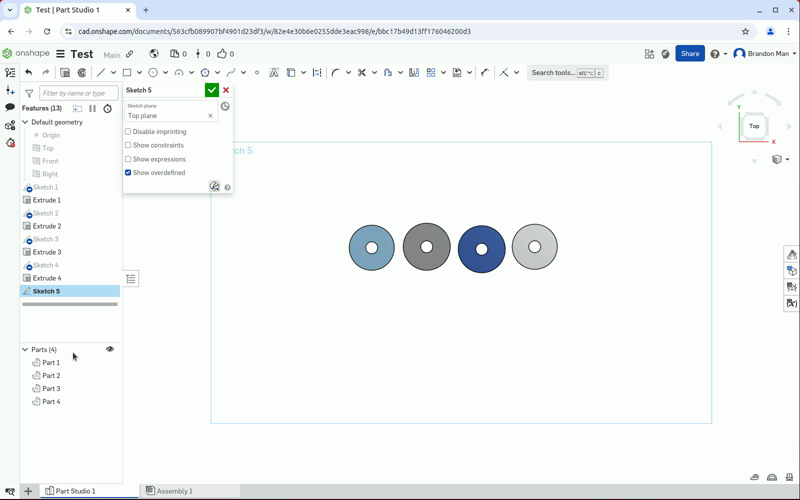
key(y)
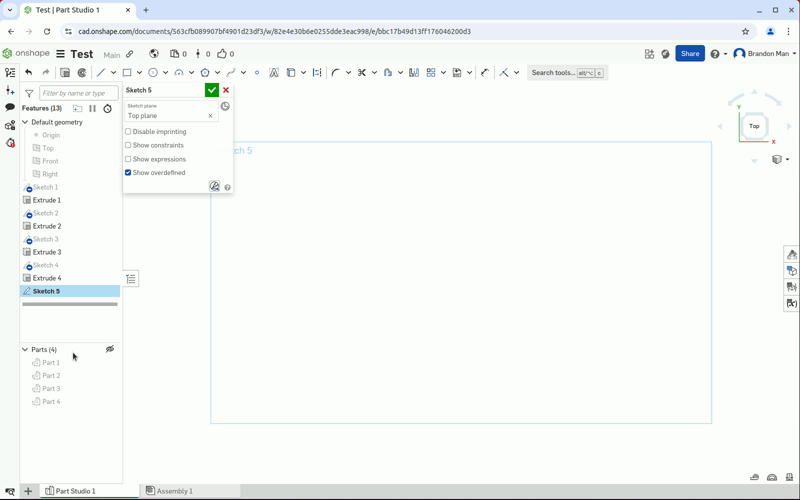
key(c)
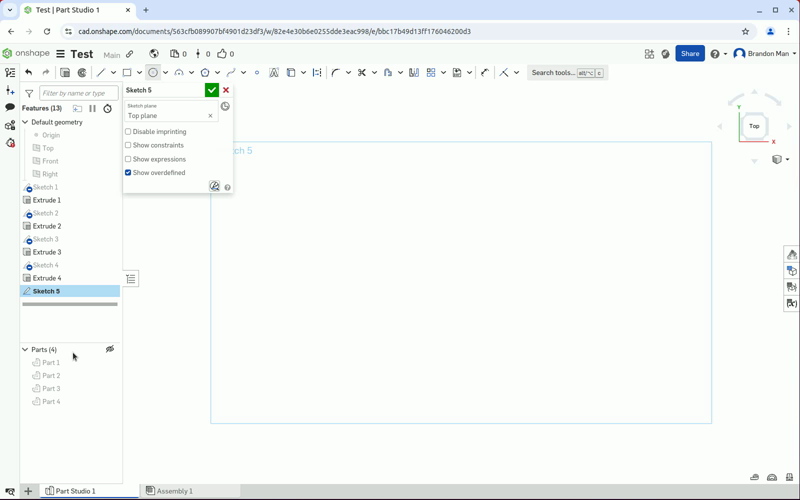
key_down(shift)
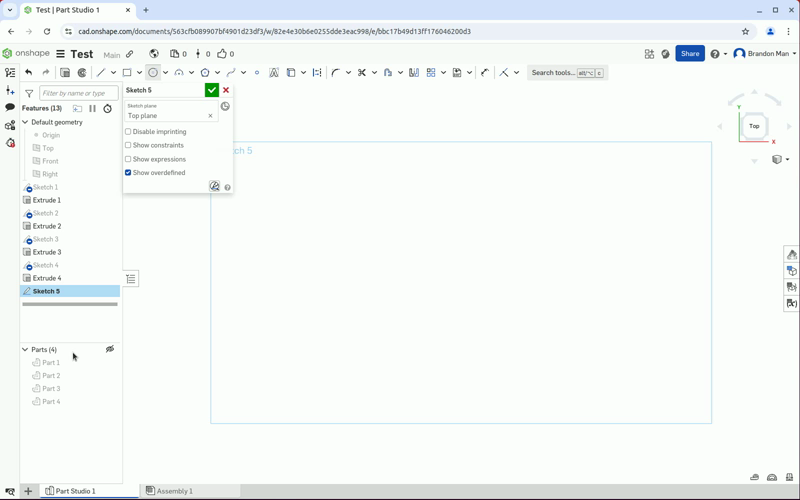
mouse_move(371, 300)
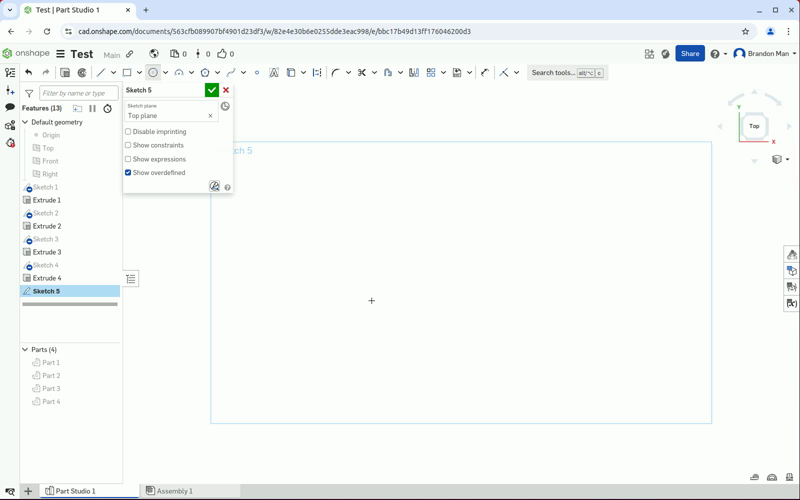
click(371, 300)
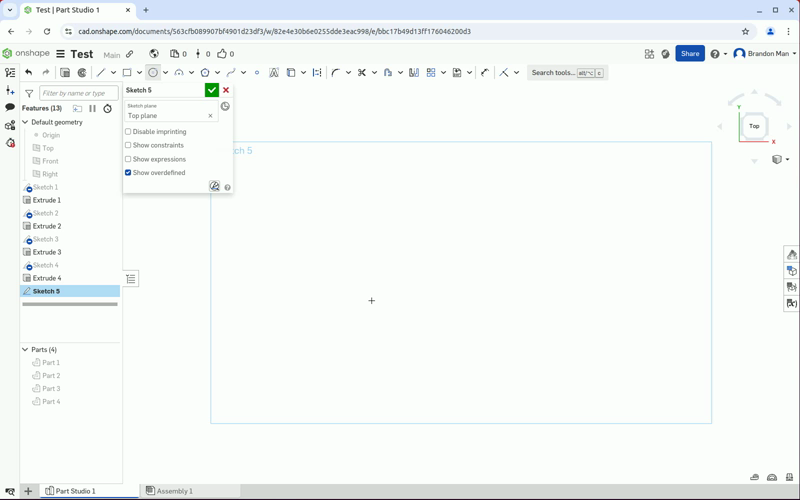
key_up(shift)
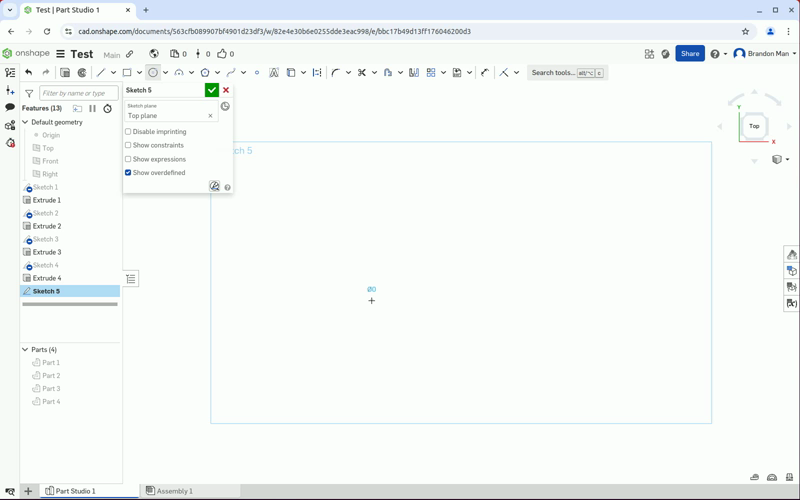
mouse_move(395, 300)
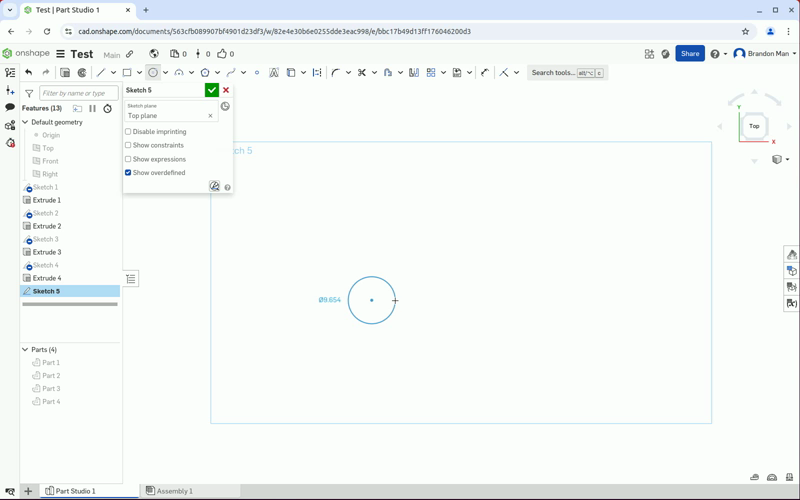
click(395, 300)
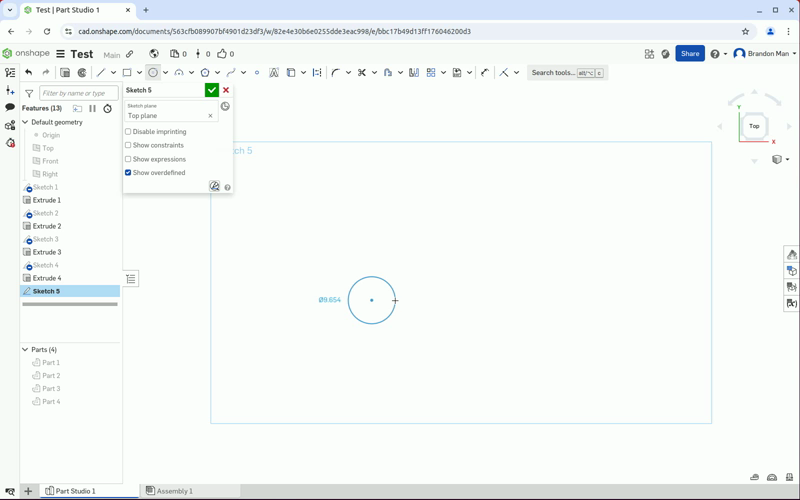
key(esc)
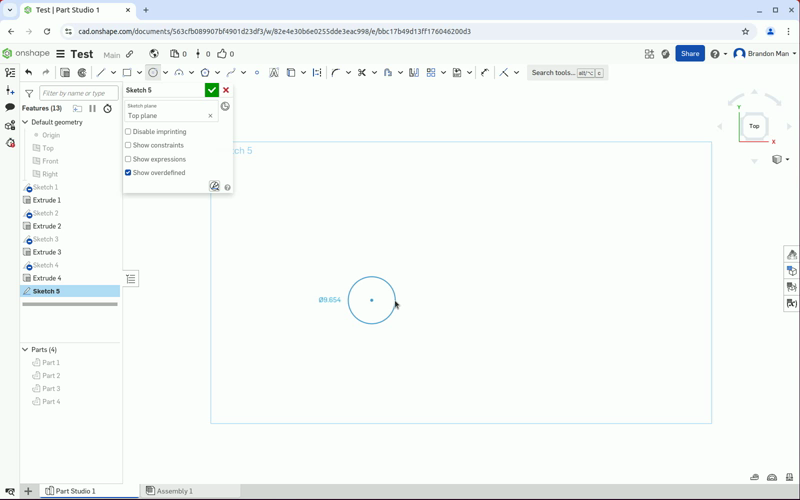
key(c)
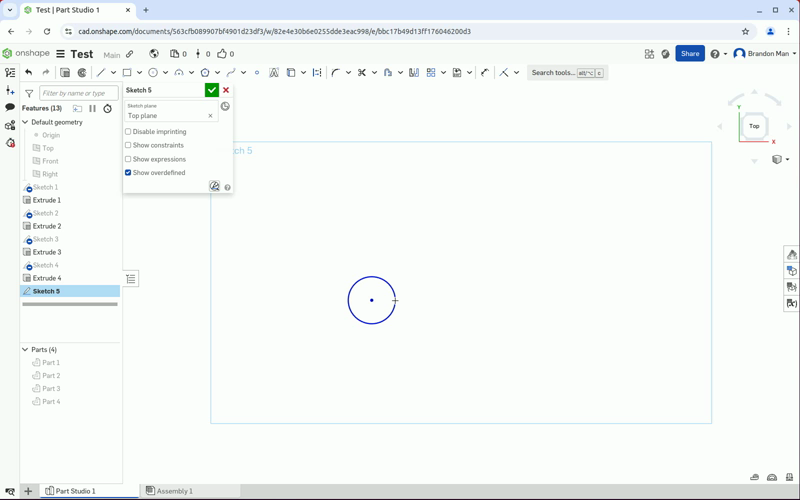
key_down(shift)
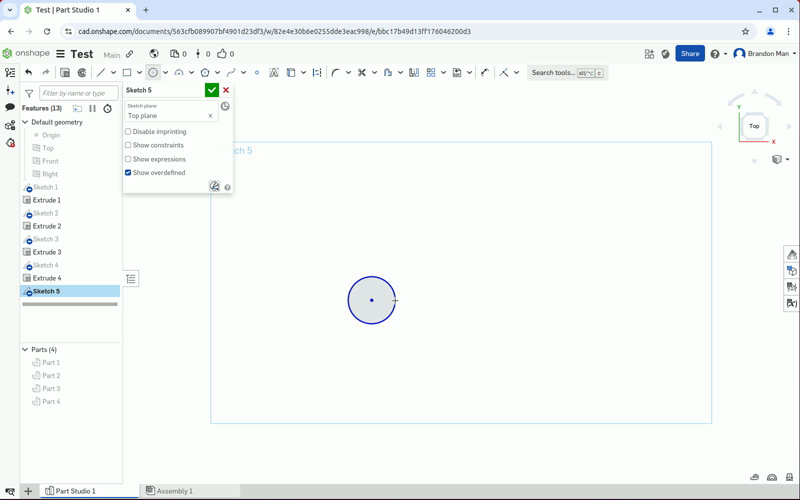
mouse_move(371, 300)
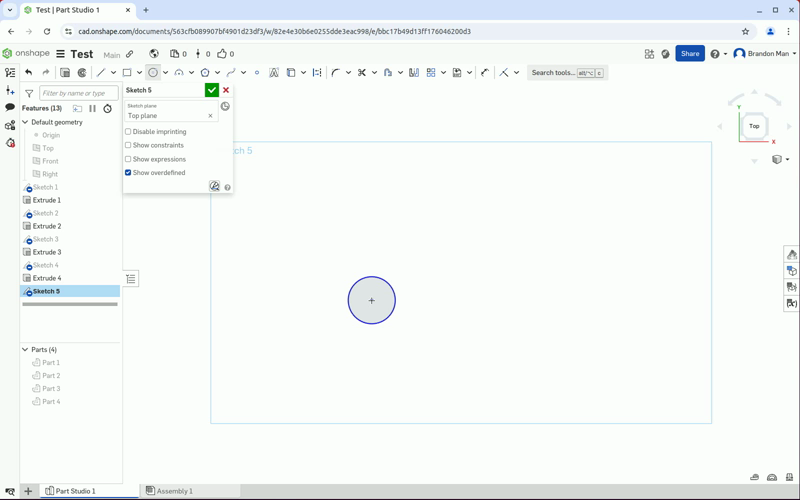
click(371, 300)
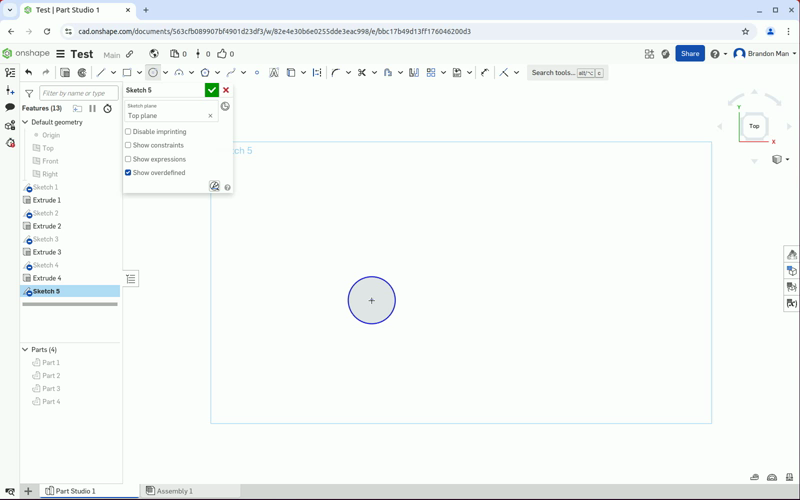
key_up(shift)
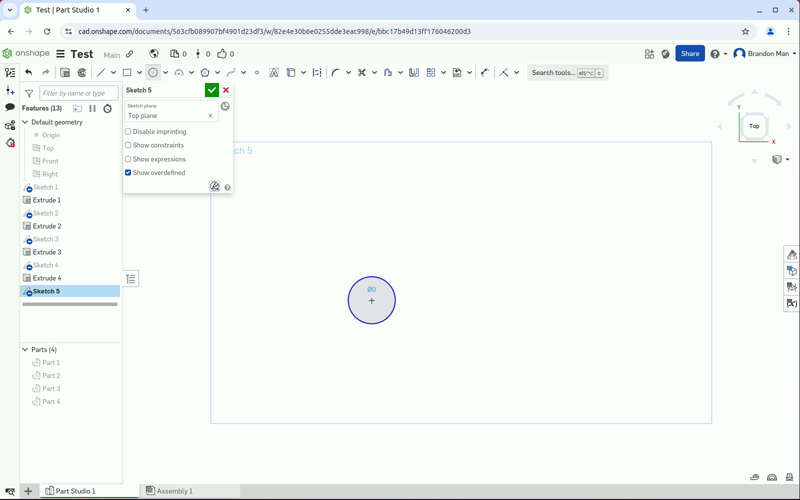
mouse_move(377, 300)
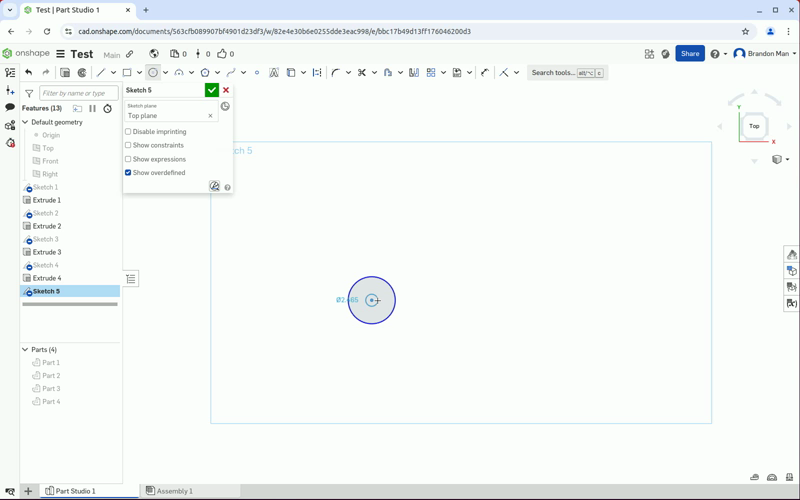
click(377, 300)
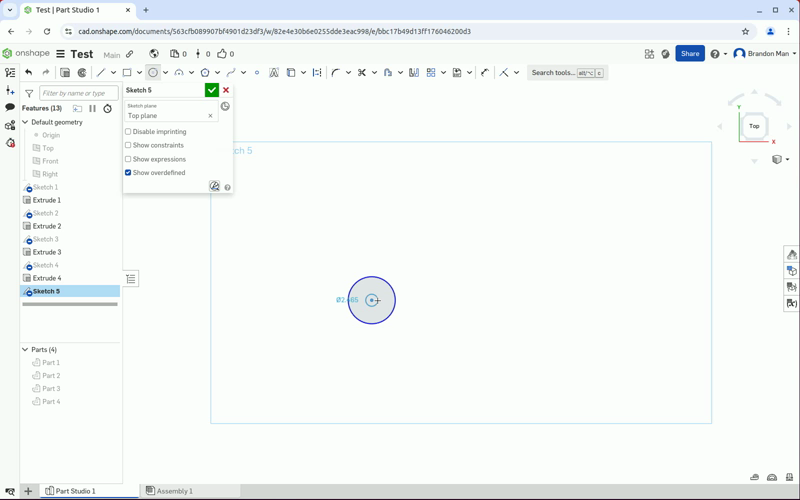
key(esc)
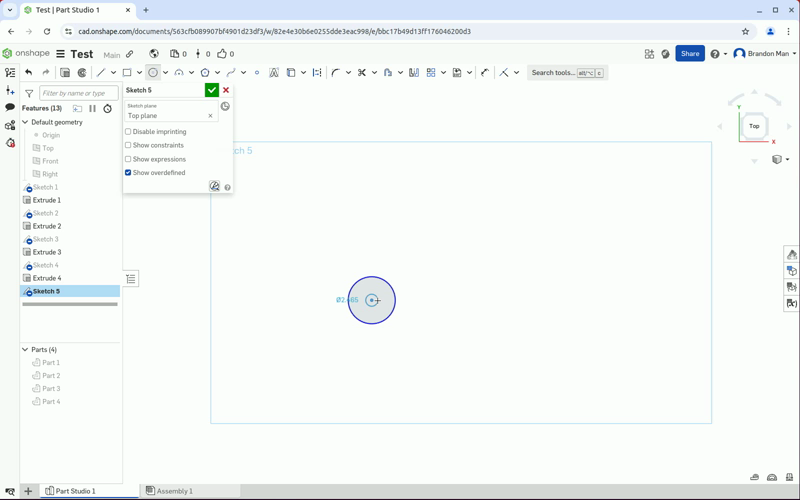
mouse_move(373, 283)
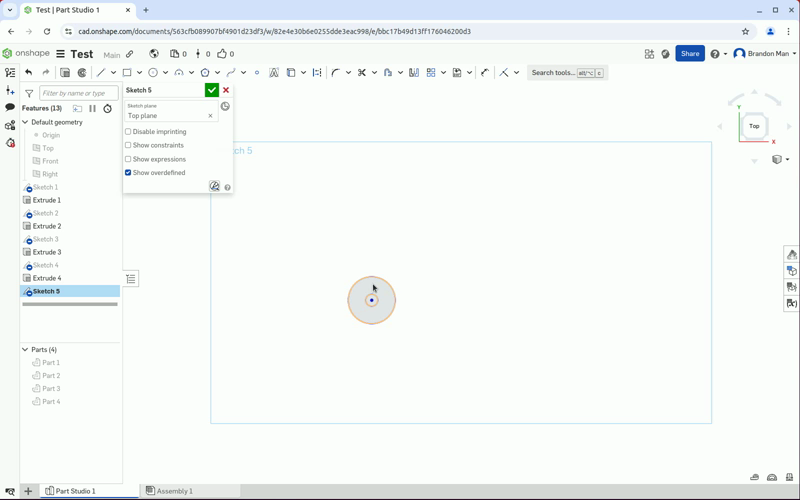
scroll(6)
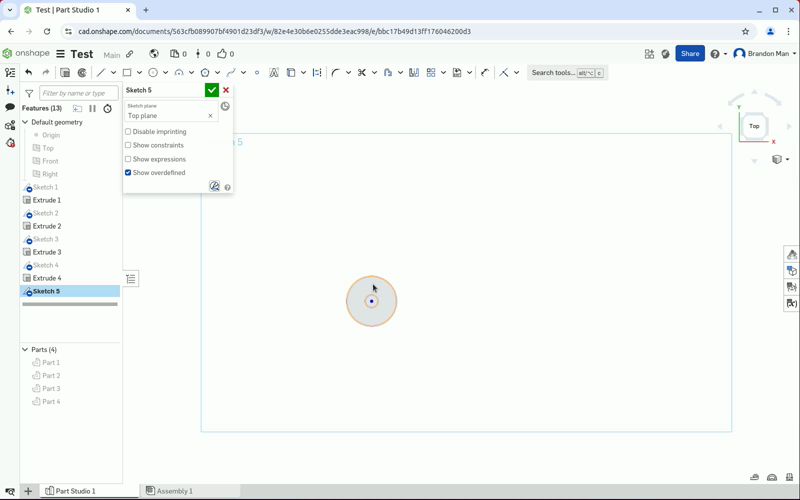
scroll(6)
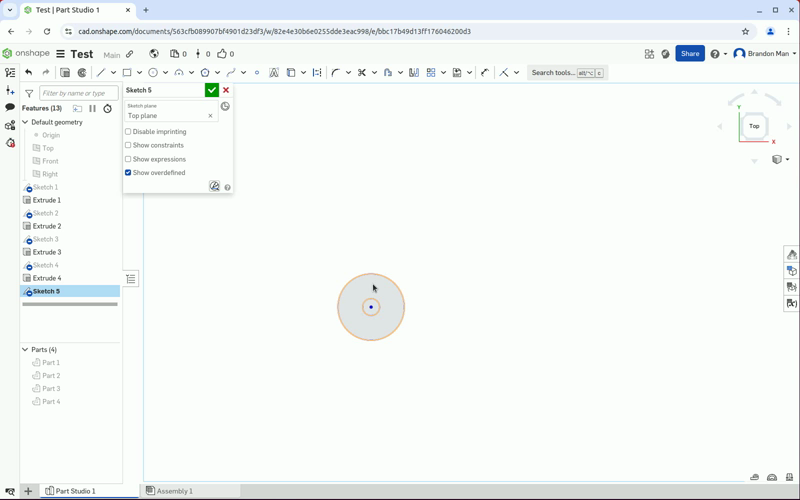
scroll(6)
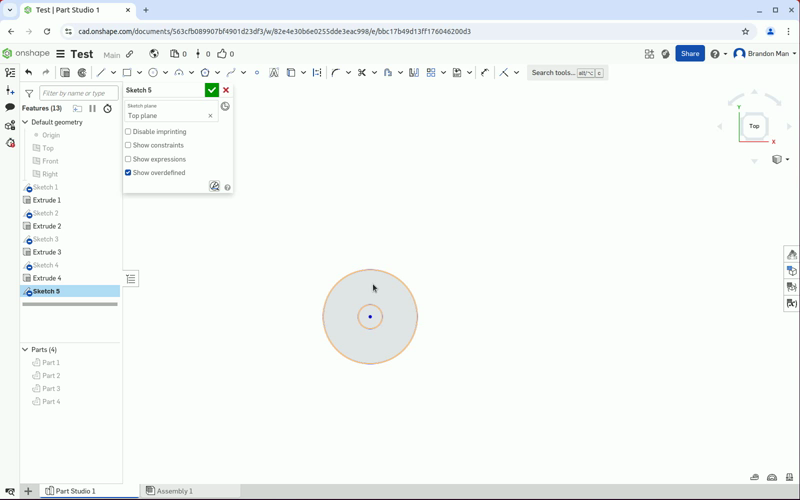
scroll(6)
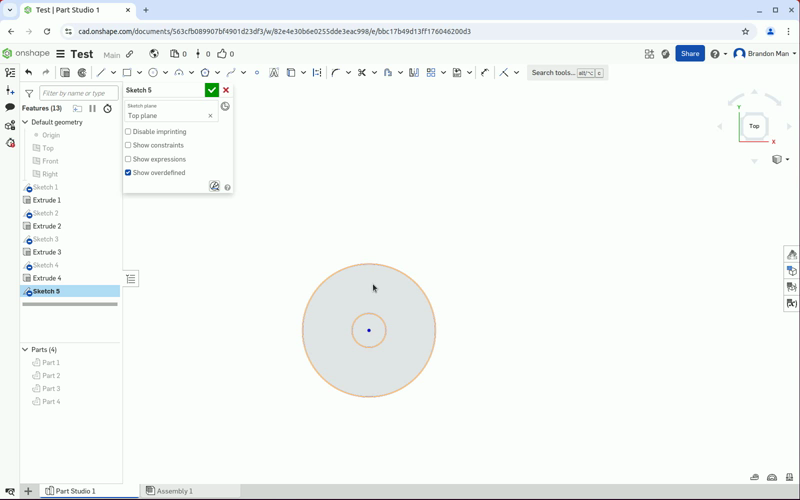
scroll(6)
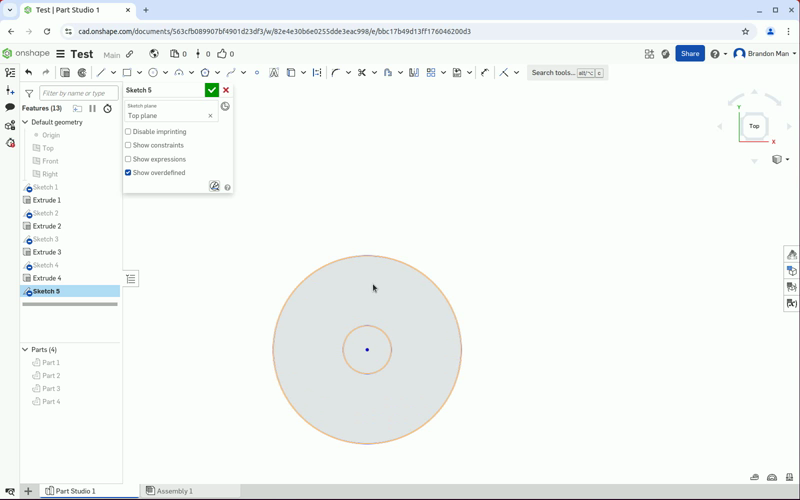
scroll(6)
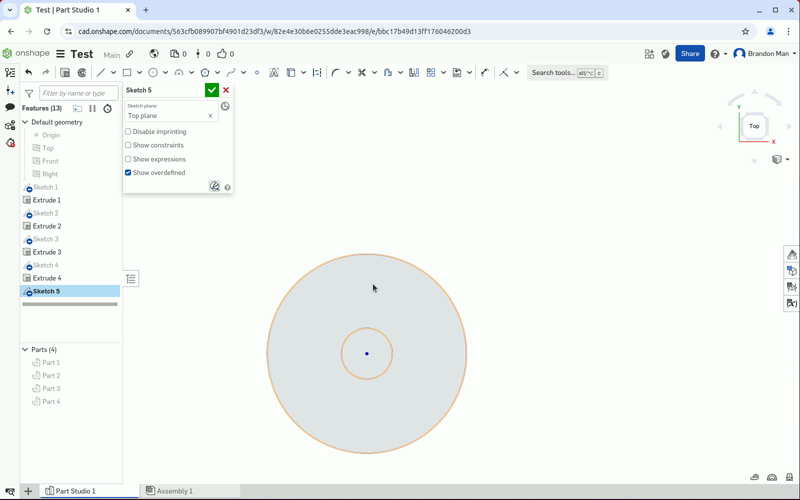
scroll(6)
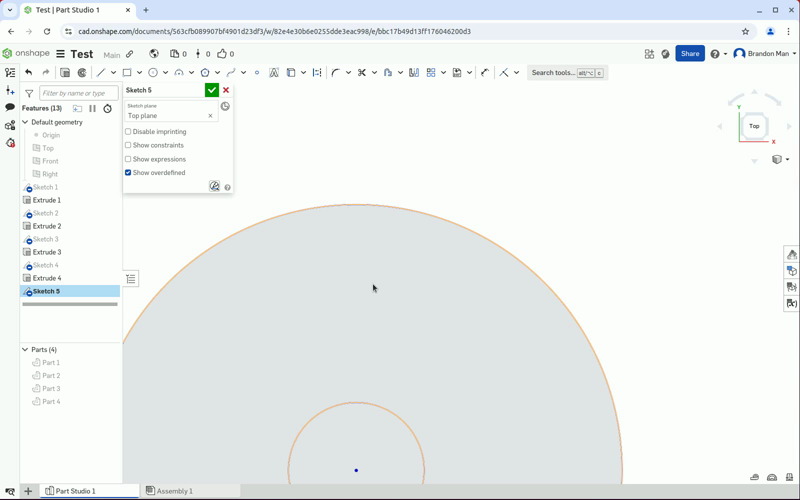
click(373, 283)
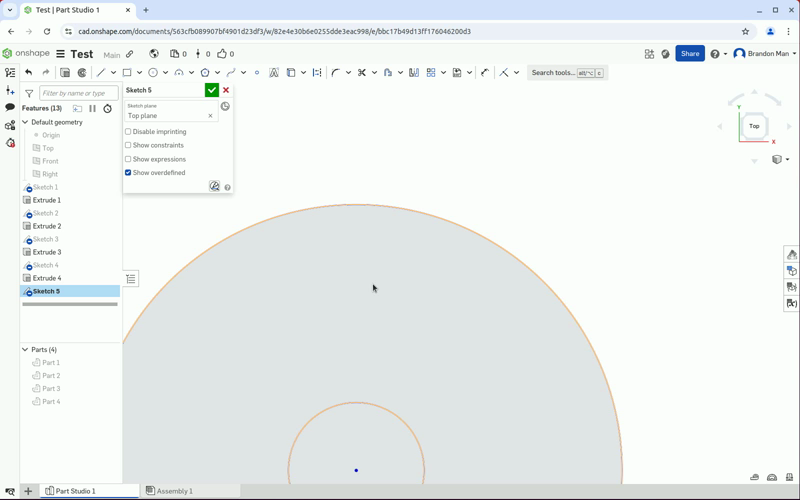
scroll(-6)
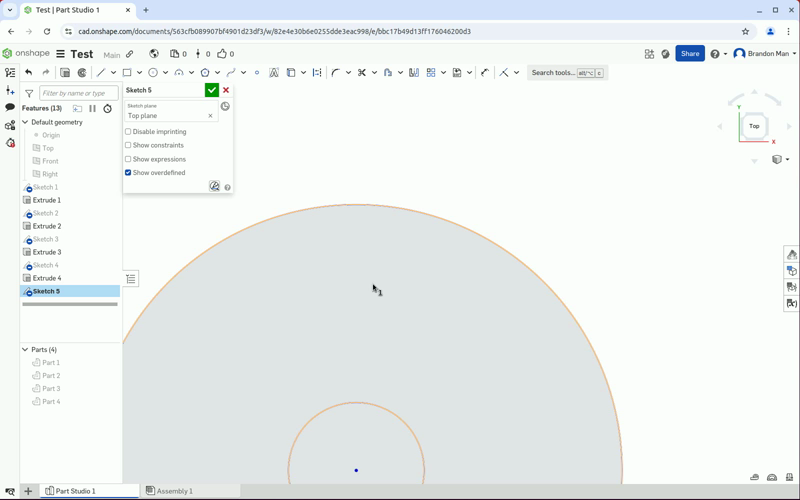
scroll(-6)
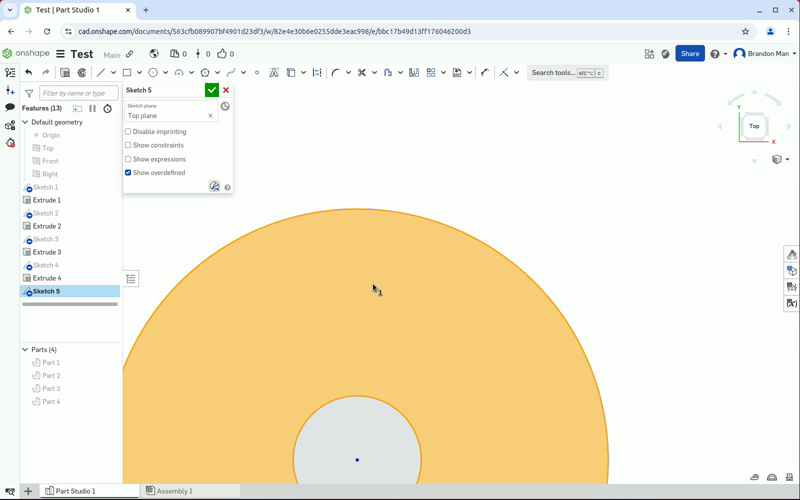
scroll(-6)
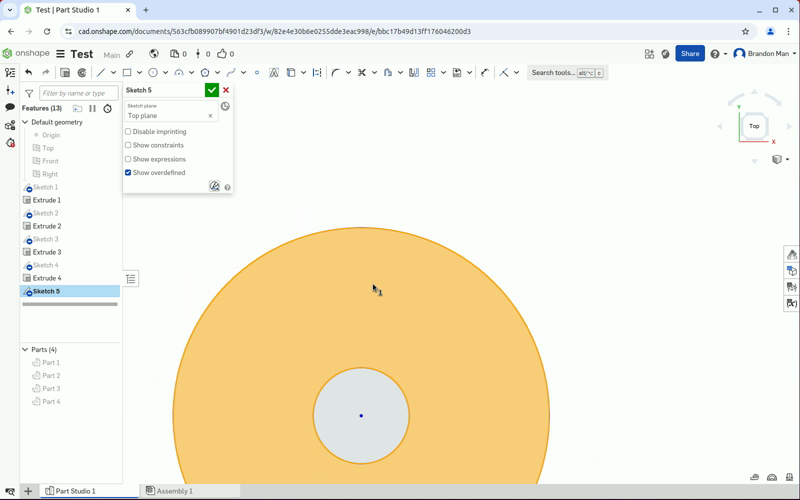
scroll(-6)
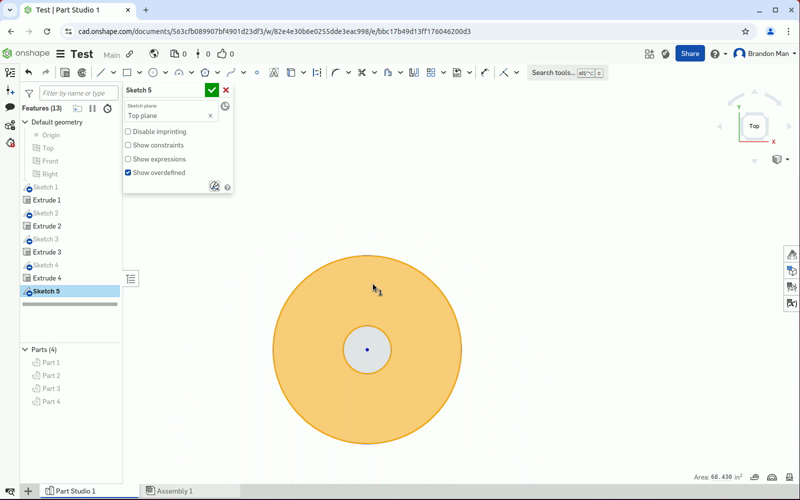
scroll(-6)
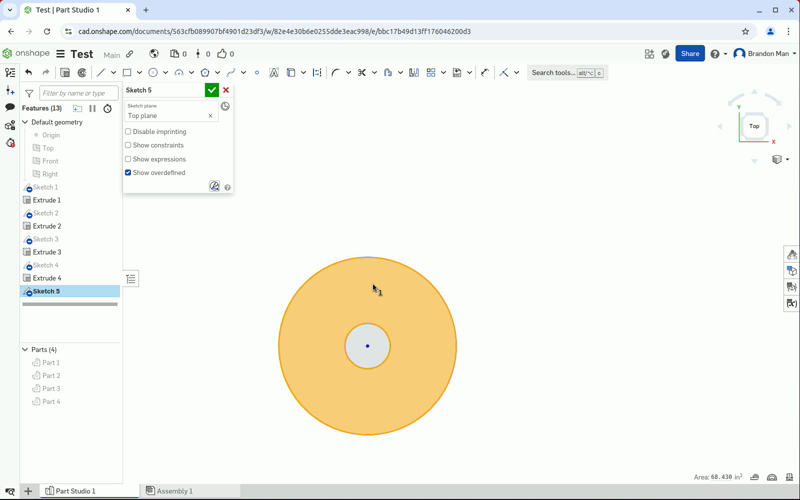
scroll(-6)
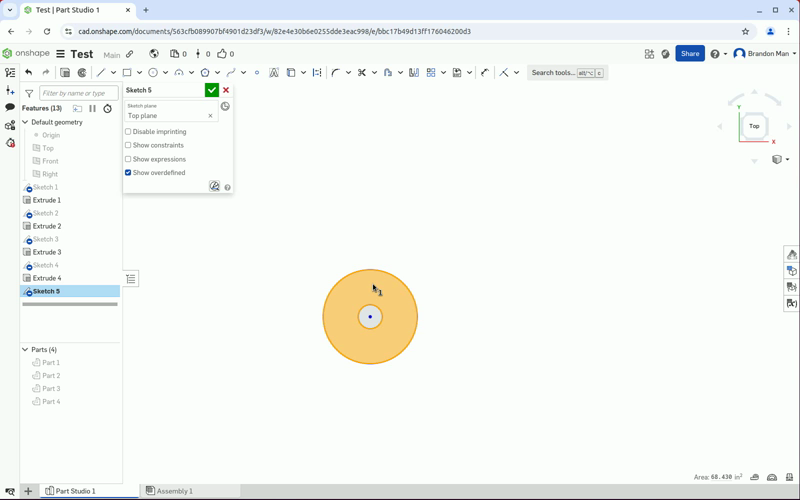
scroll(-6)
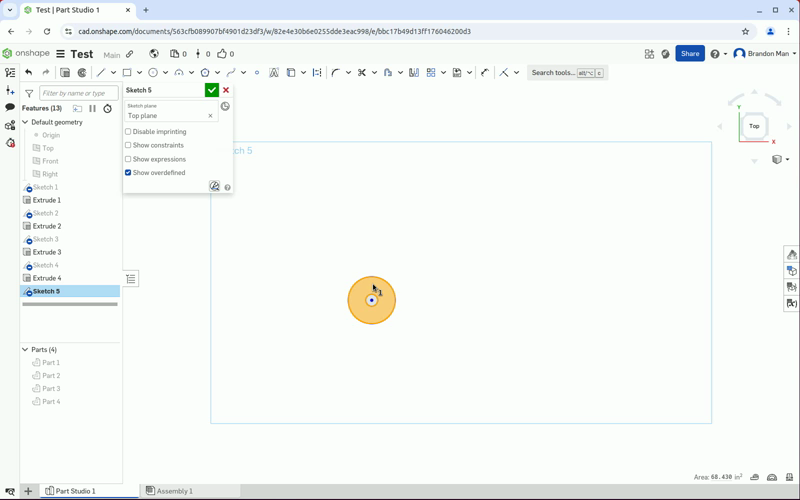
mouse_move(73, 352)
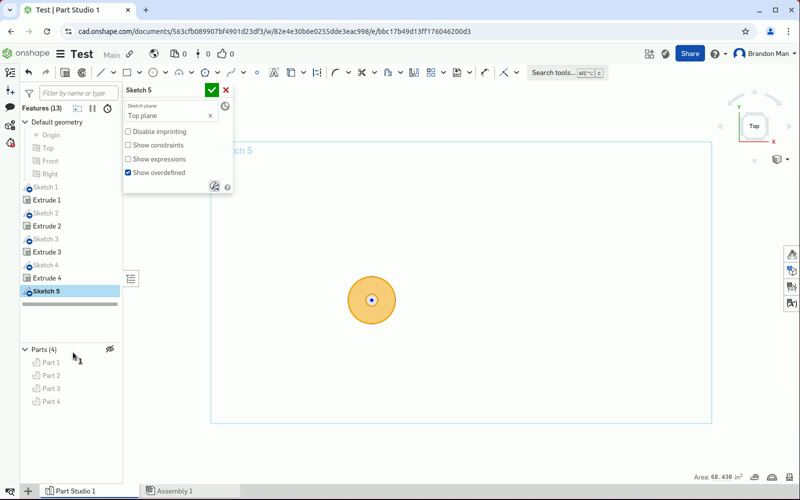
key(shift+y)
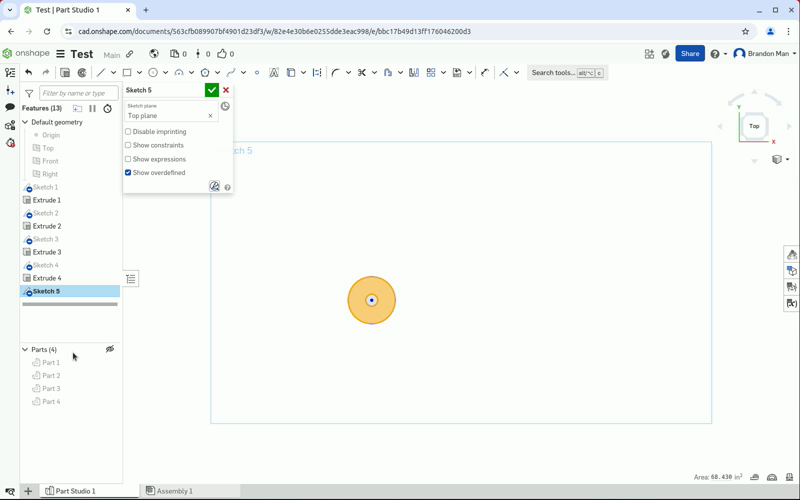
key(shift+e)
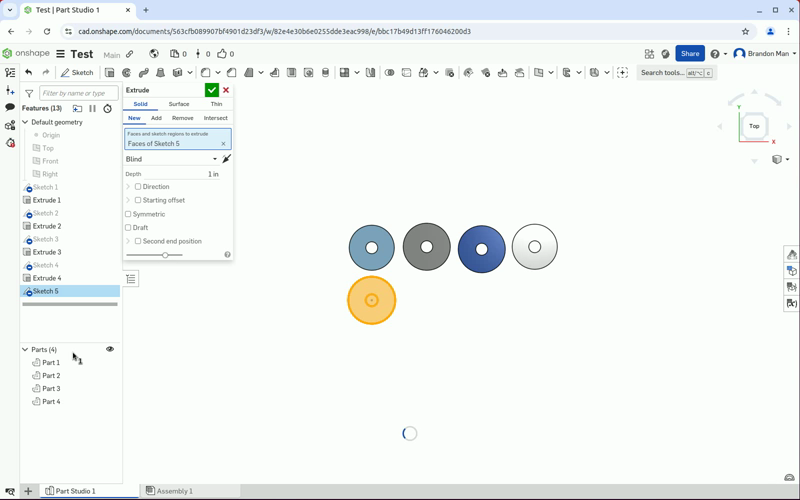
mouse_move(143, 106)
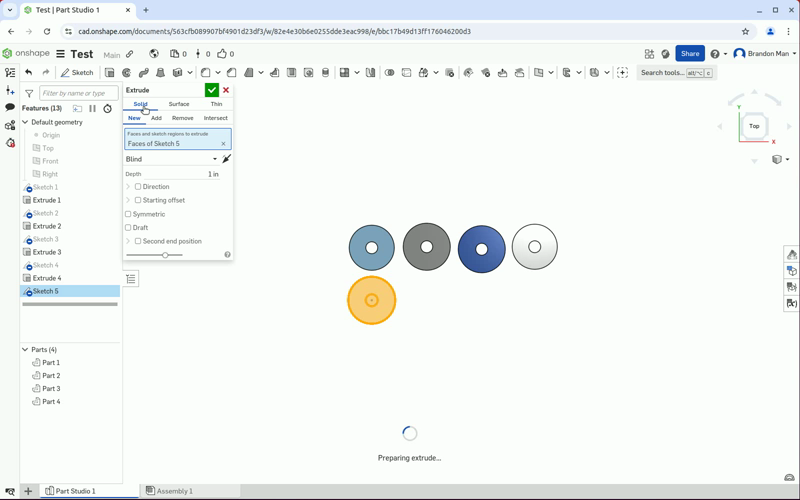
click(143, 106)
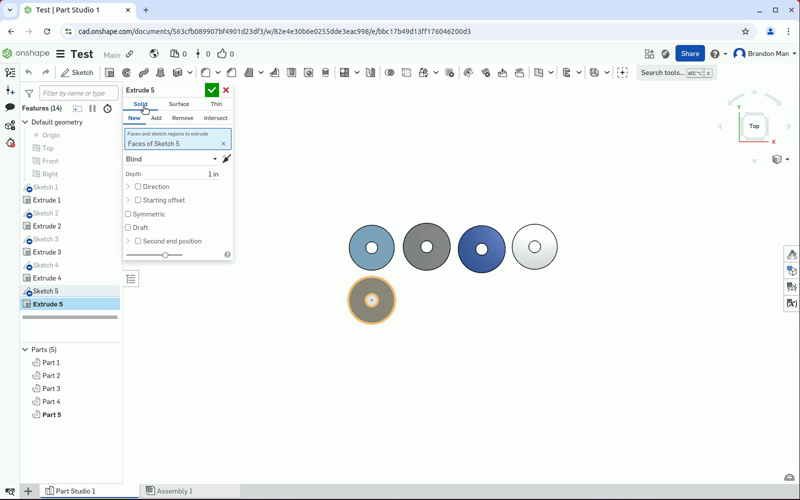
mouse_move(137, 120)
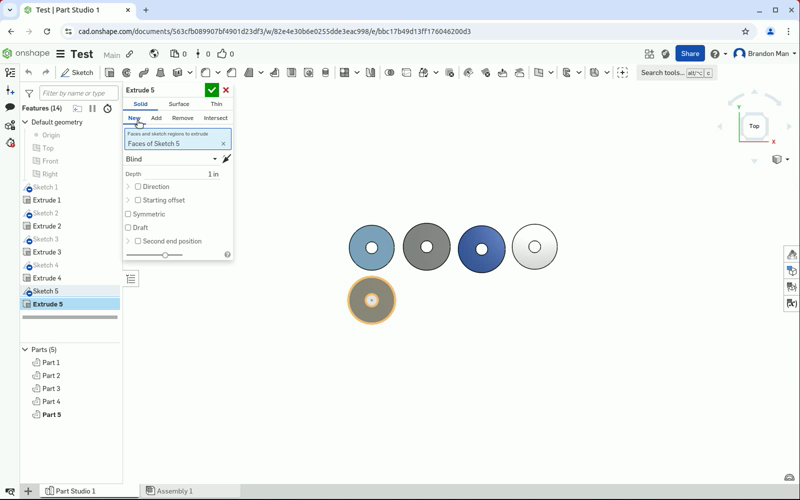
click(137, 120)
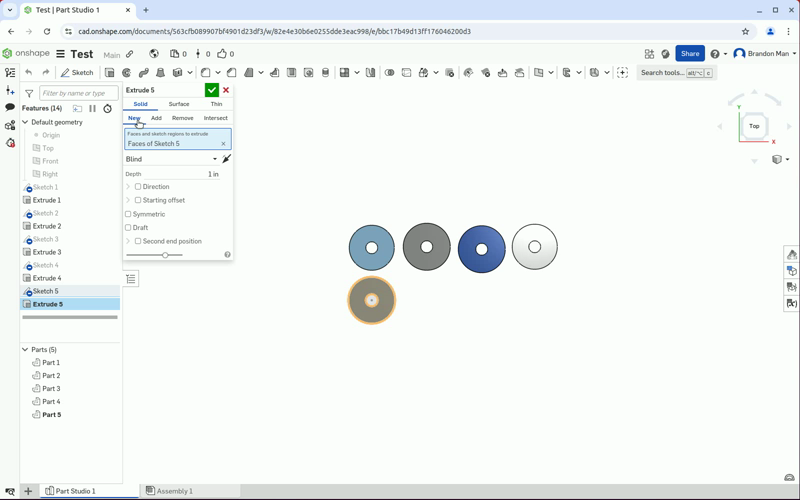
key(tab, 4)
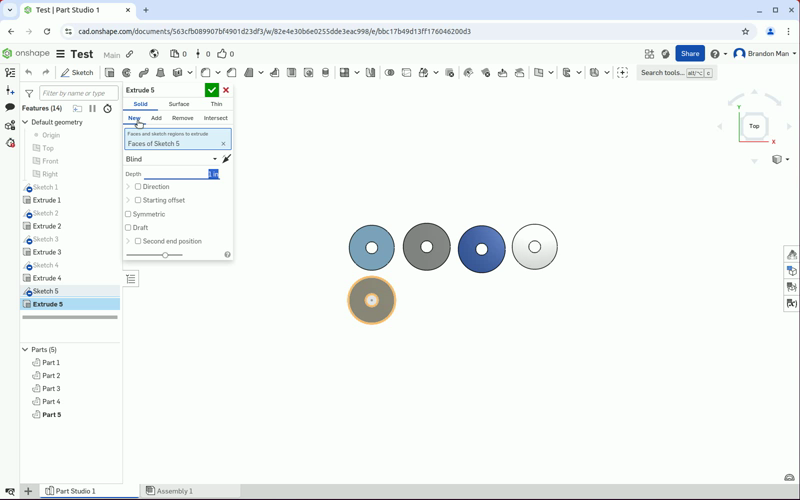
text(2.407)
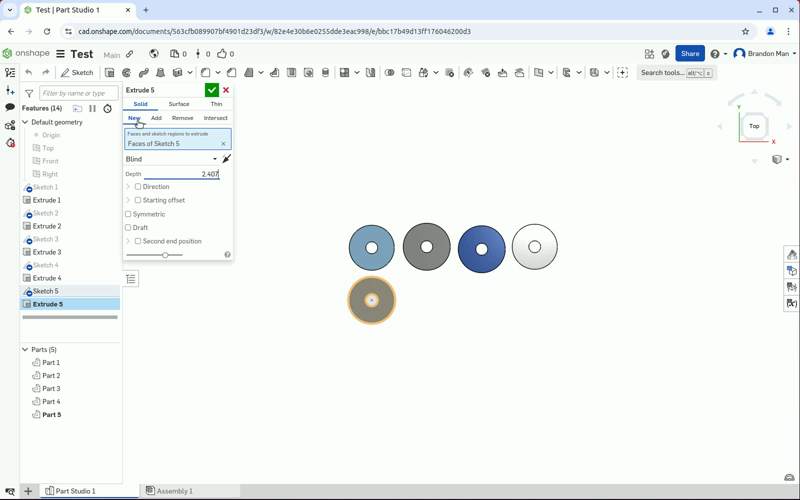
key(enter)
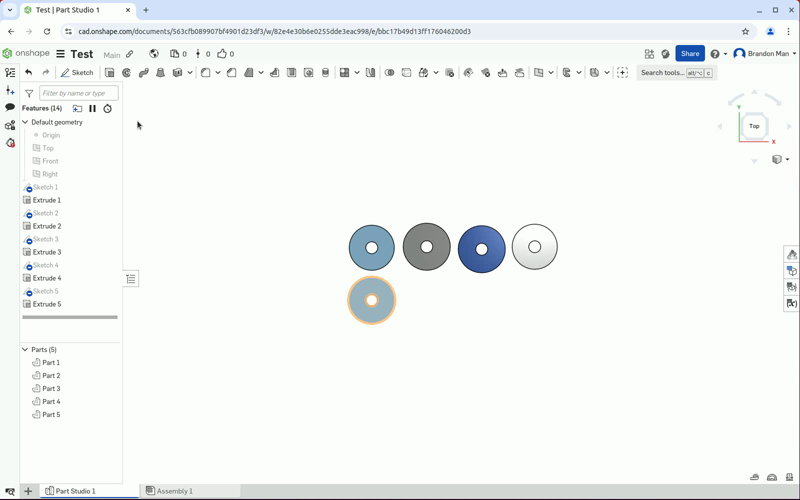
key(shift+h)
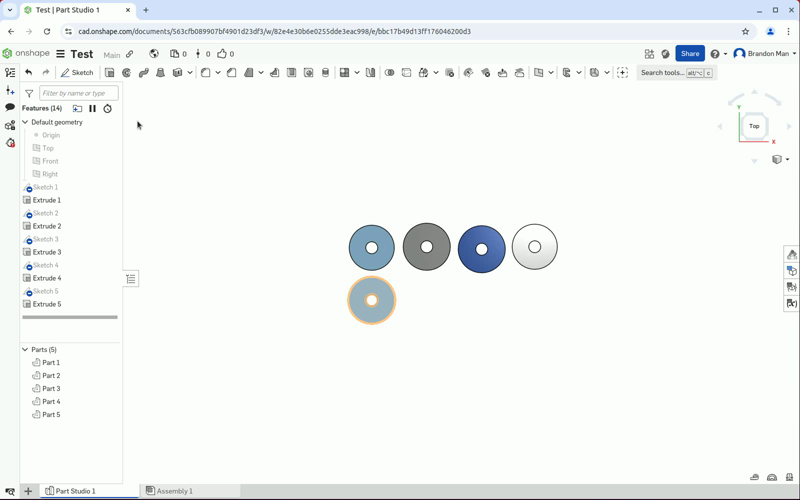
key(shift+h)
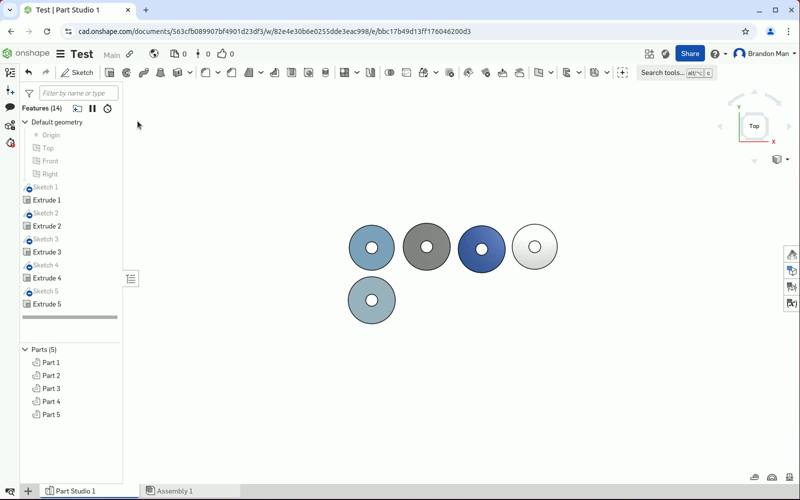
mouse_move(73, 189)
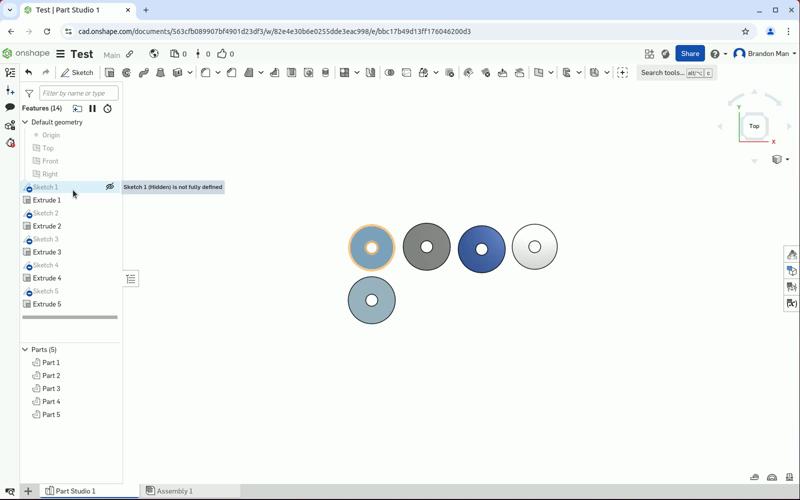
click(73, 189)
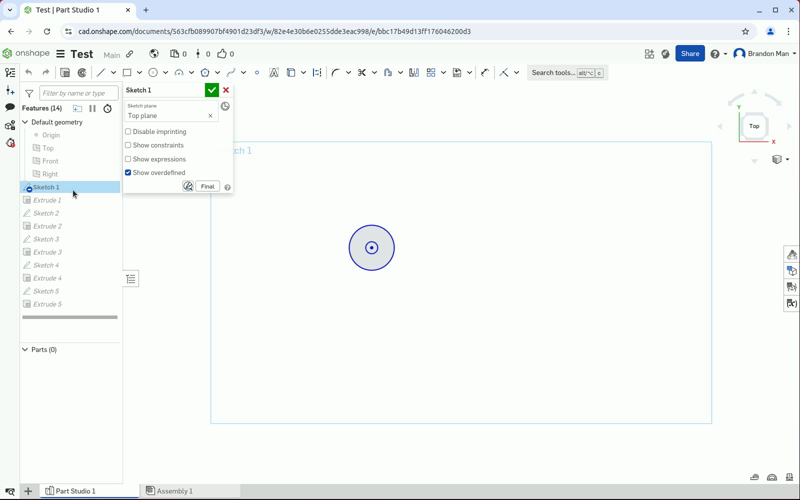
mouse_move(229, 92)
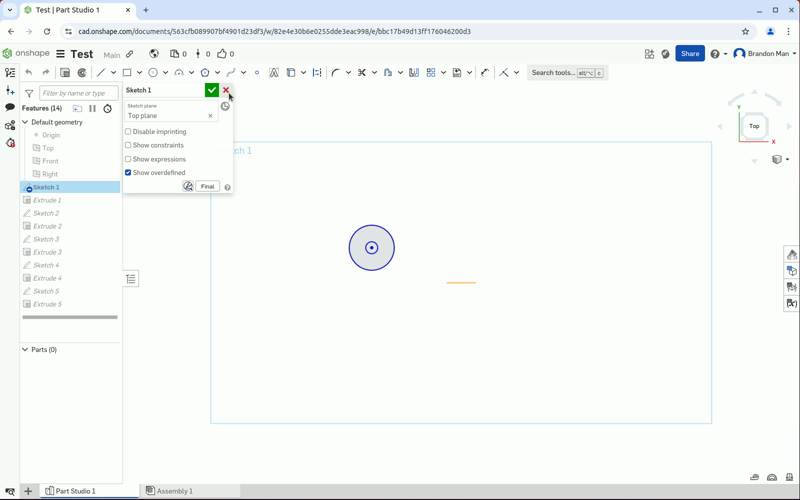
click(229, 92)
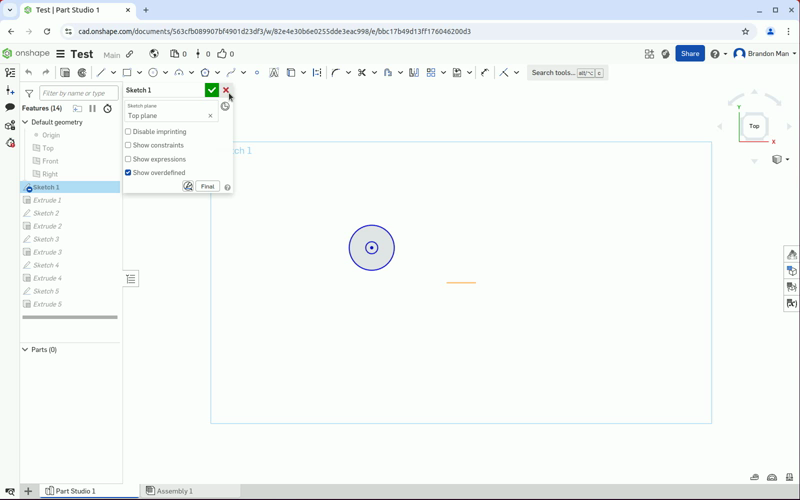
key(shift+s)
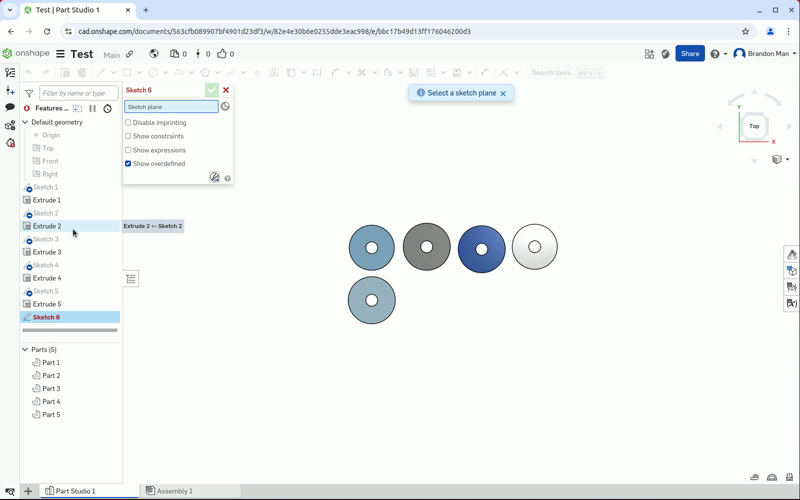
scroll(3)
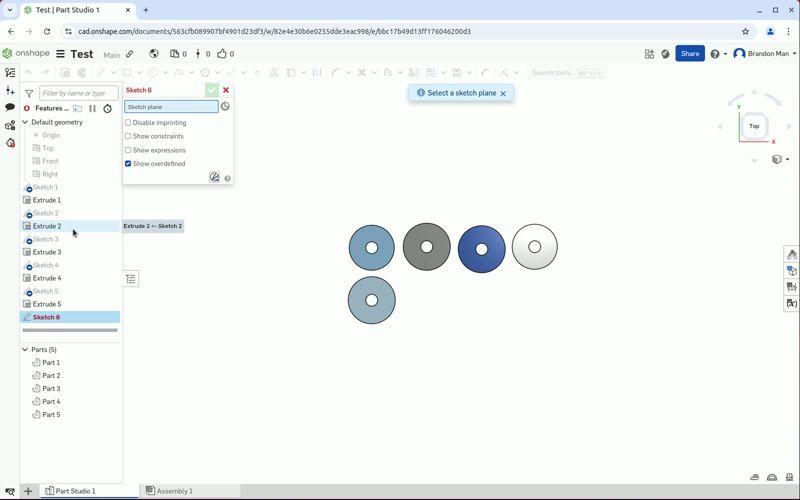
mouse_move(73, 150)
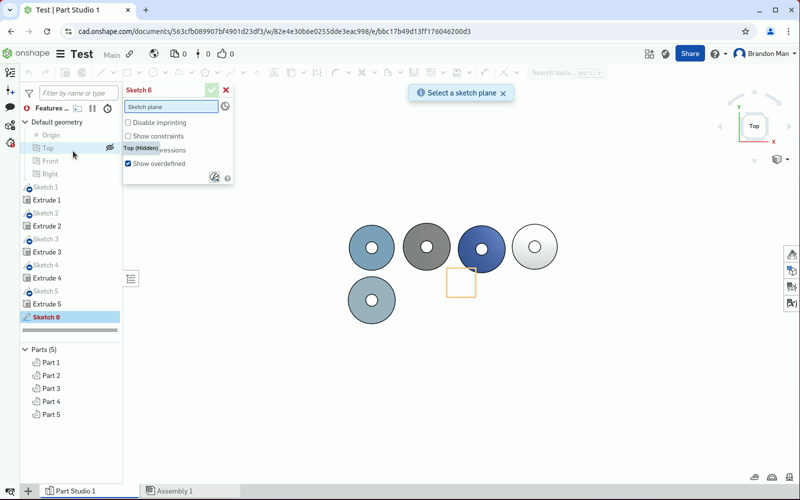
click(73, 150)
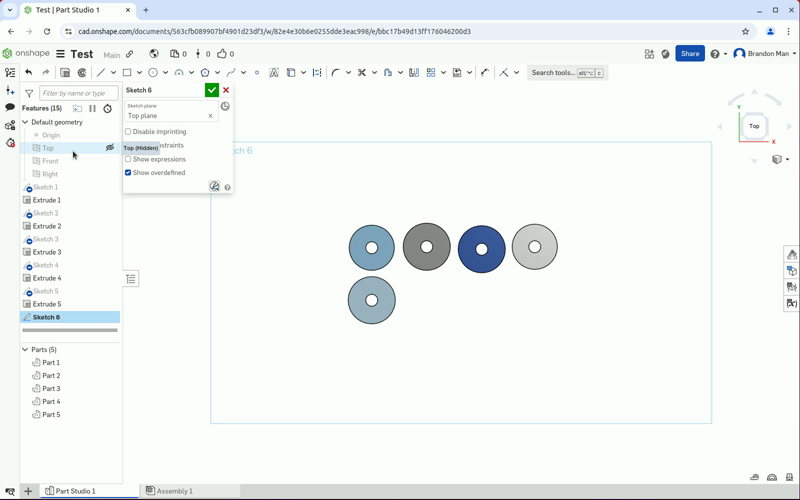
mouse_move(73, 352)
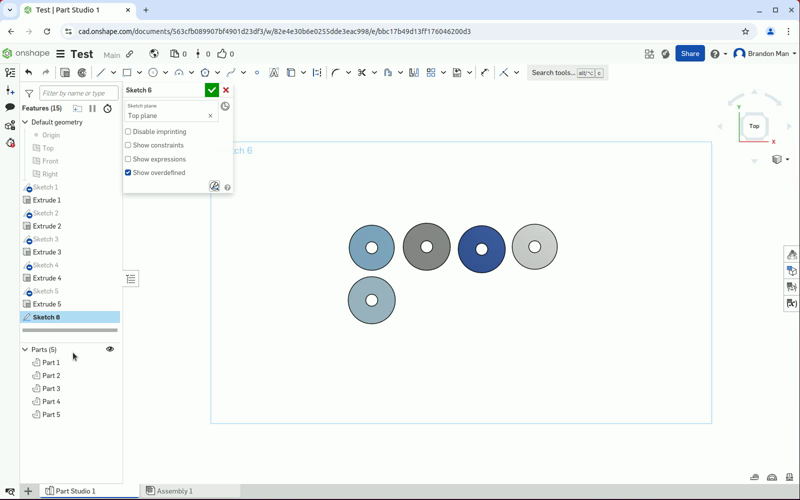
key(y)
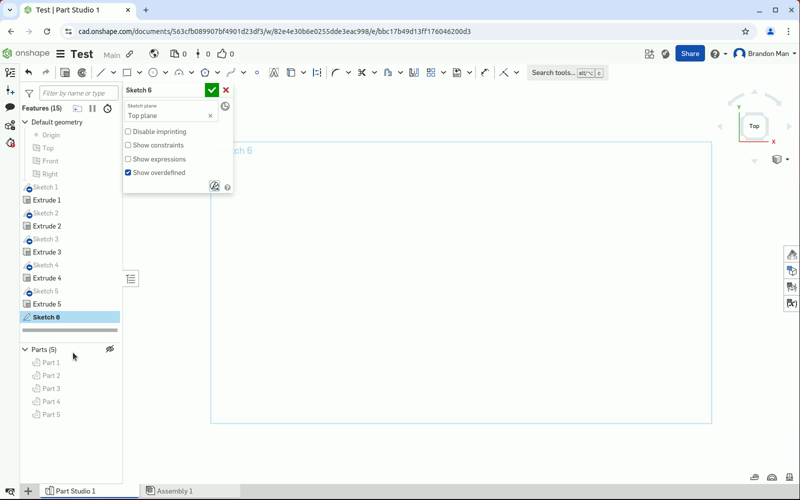
key(c)
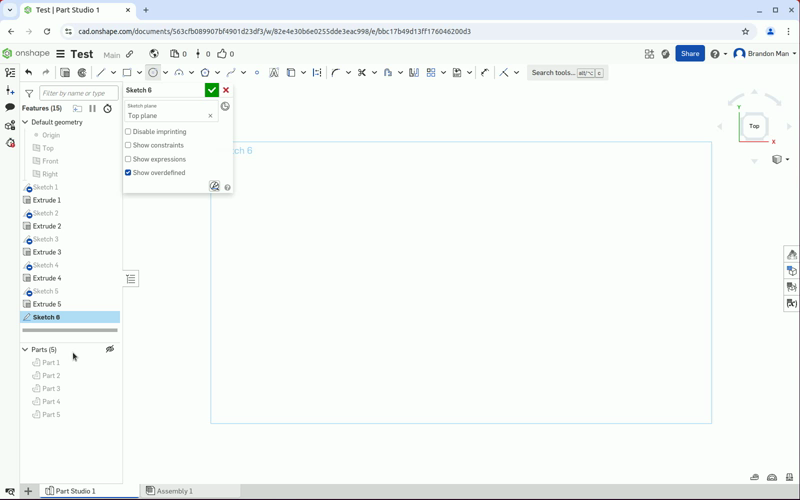
key_down(shift)
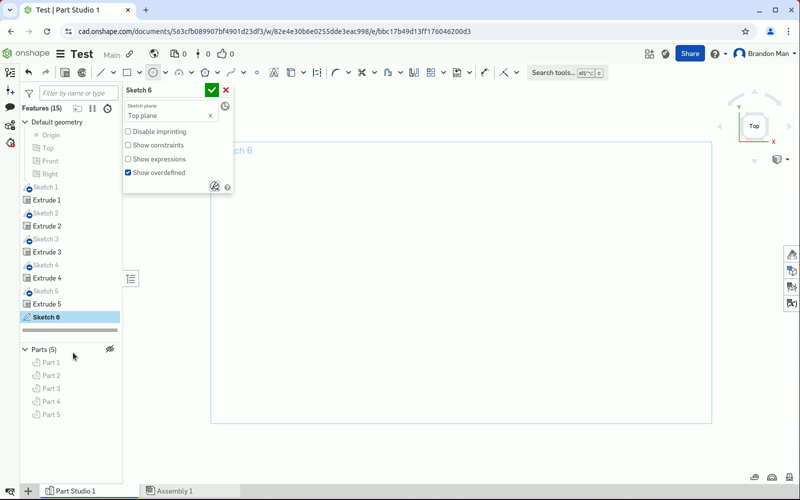
mouse_move(477, 299)
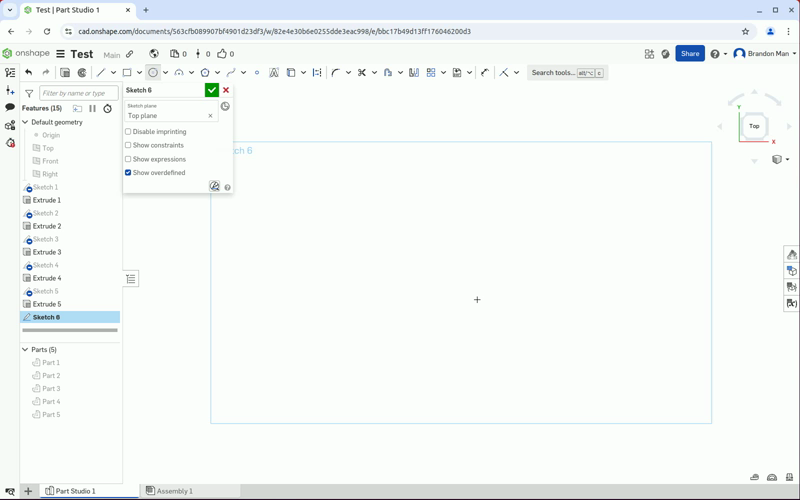
click(477, 299)
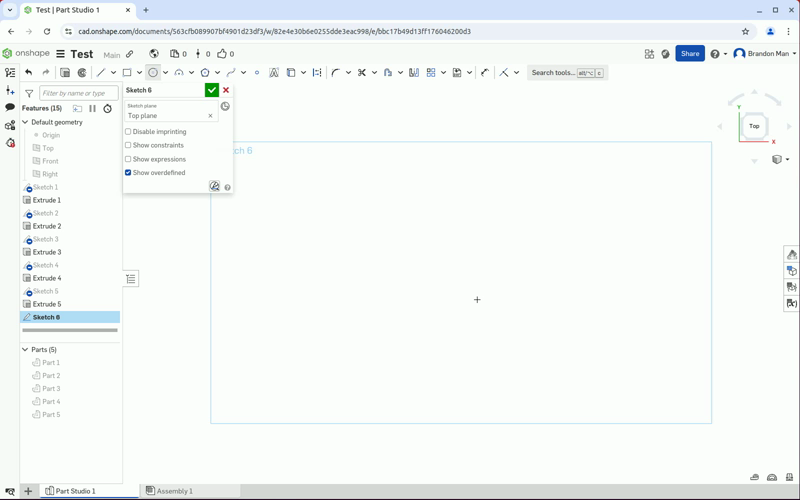
key_up(shift)
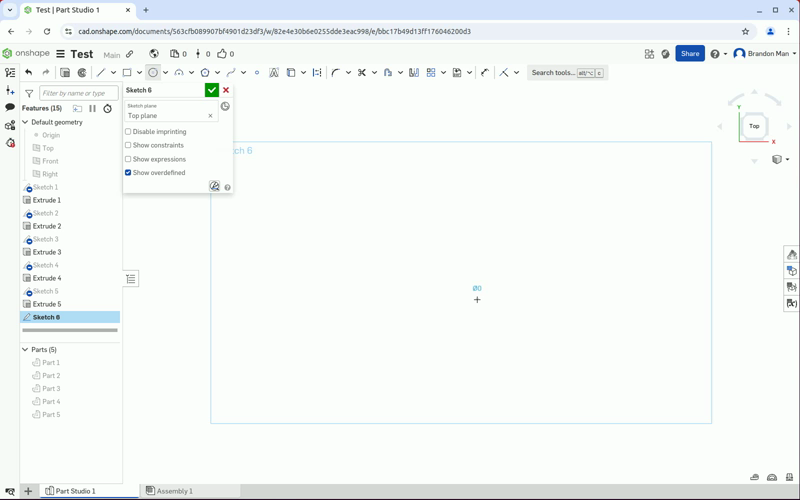
mouse_move(500, 299)
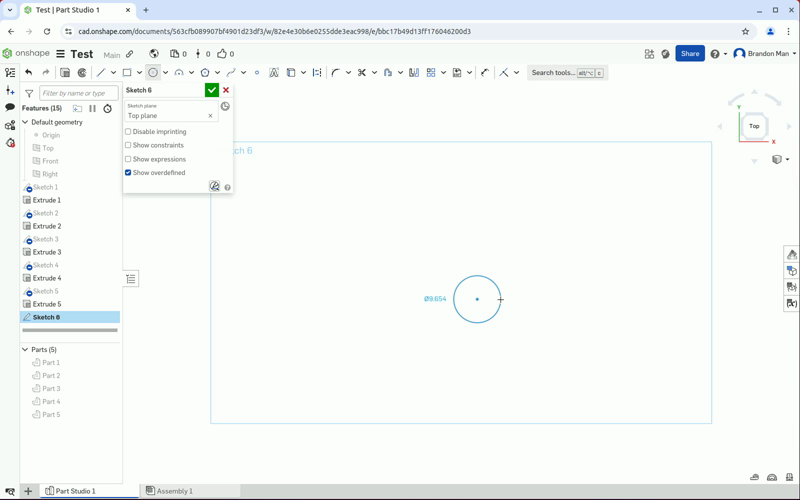
click(500, 299)
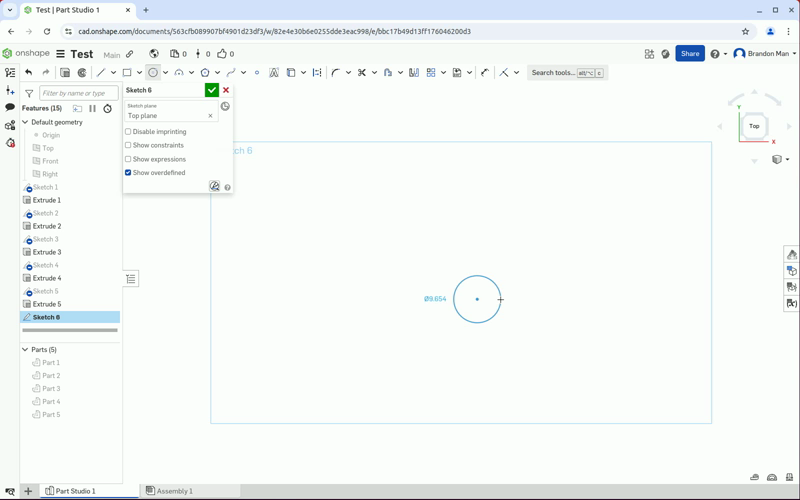
key(esc)
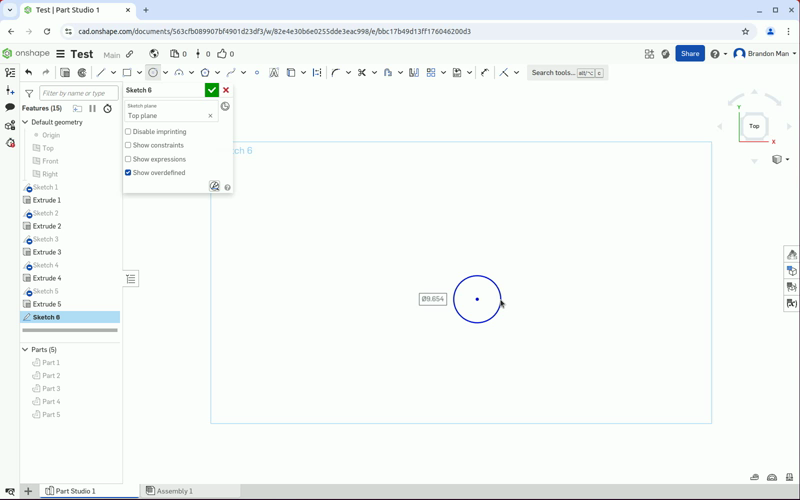
key(c)
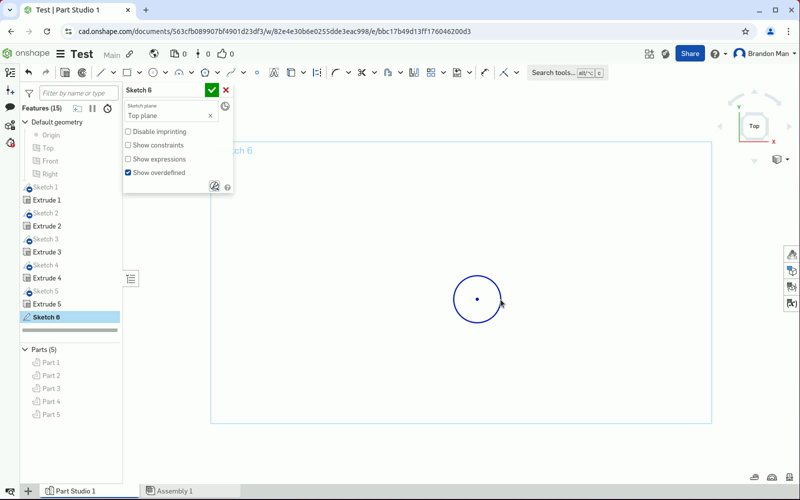
key_down(shift)
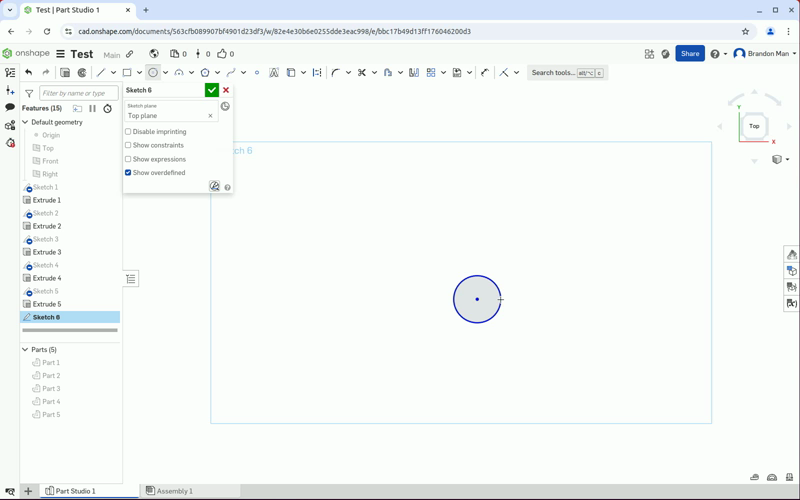
mouse_move(477, 299)
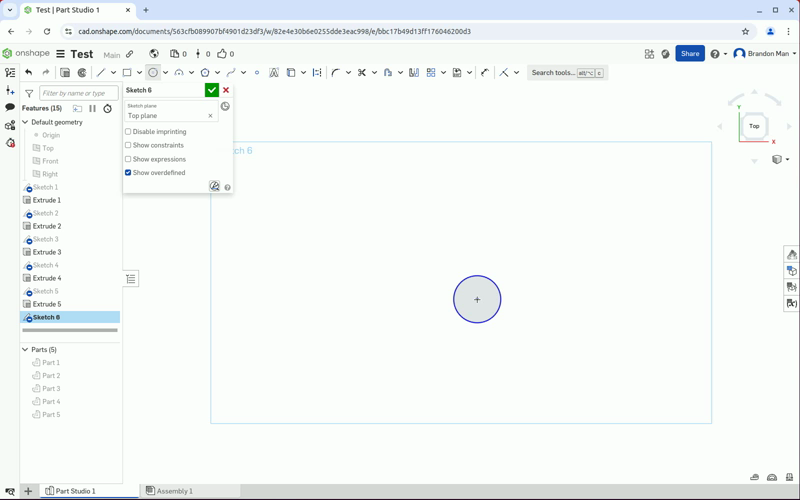
click(477, 299)
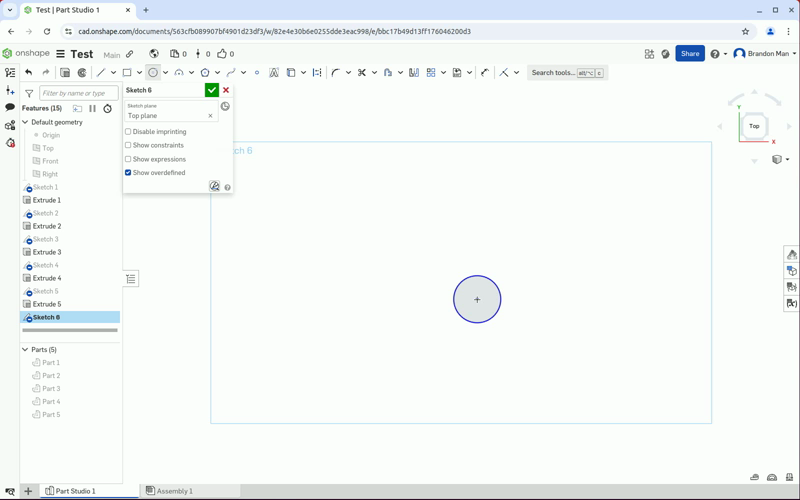
key_up(shift)
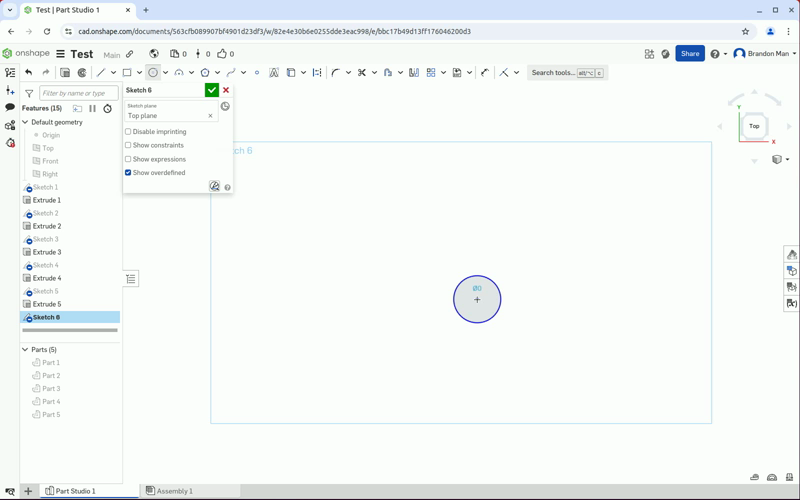
mouse_move(483, 299)
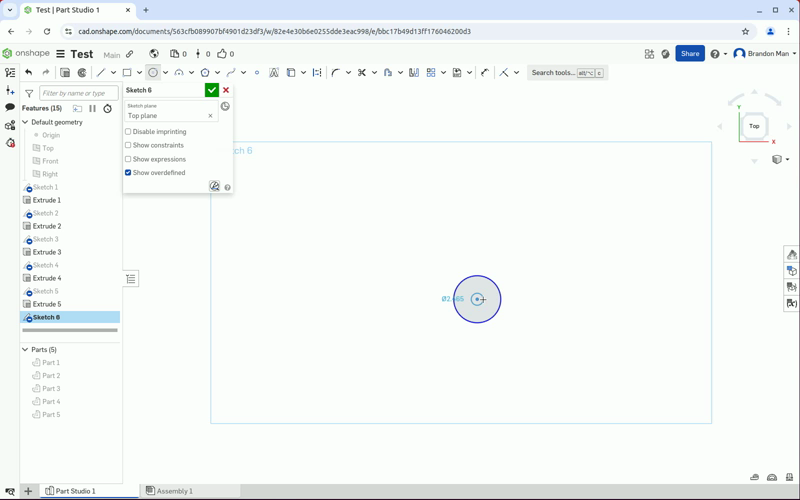
click(483, 299)
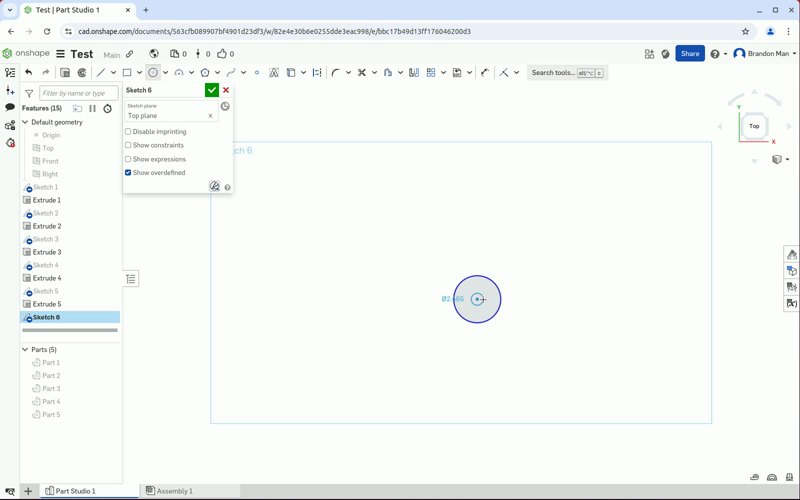
key(esc)
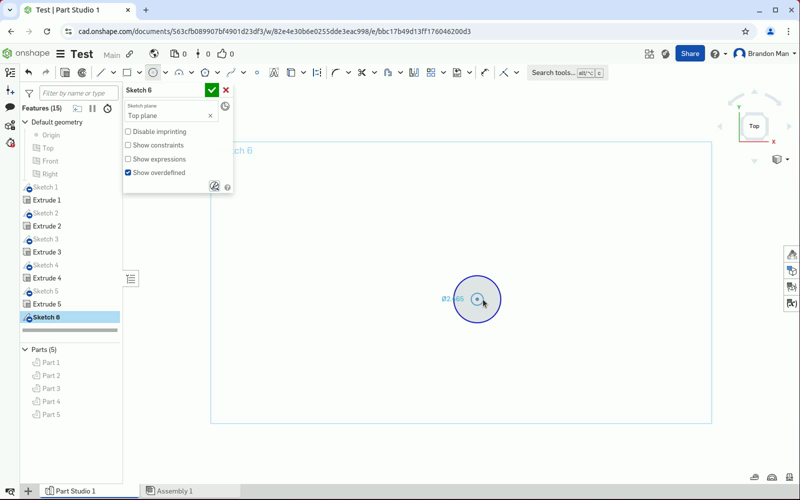
mouse_move(464, 302)
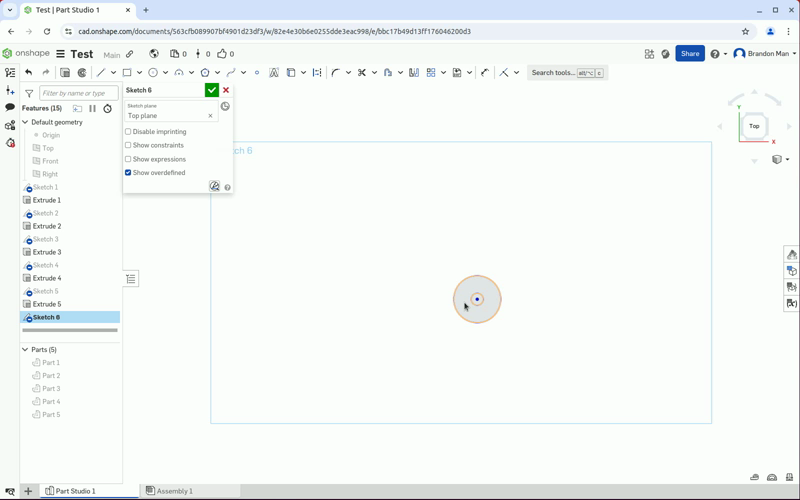
scroll(6)
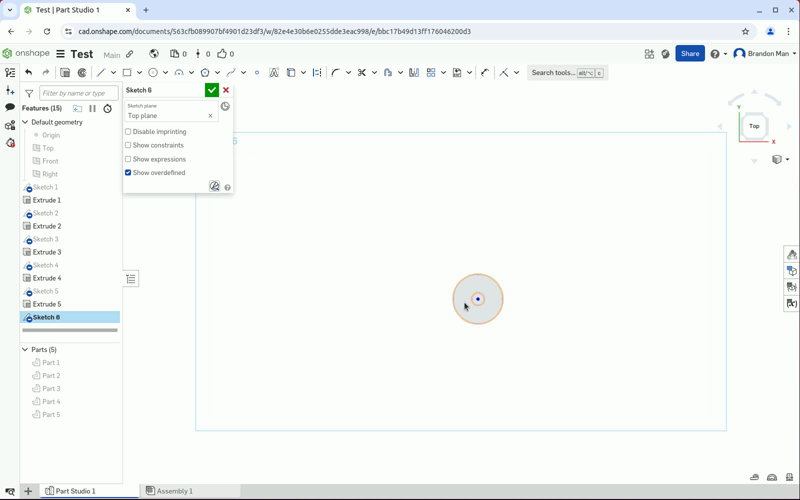
scroll(6)
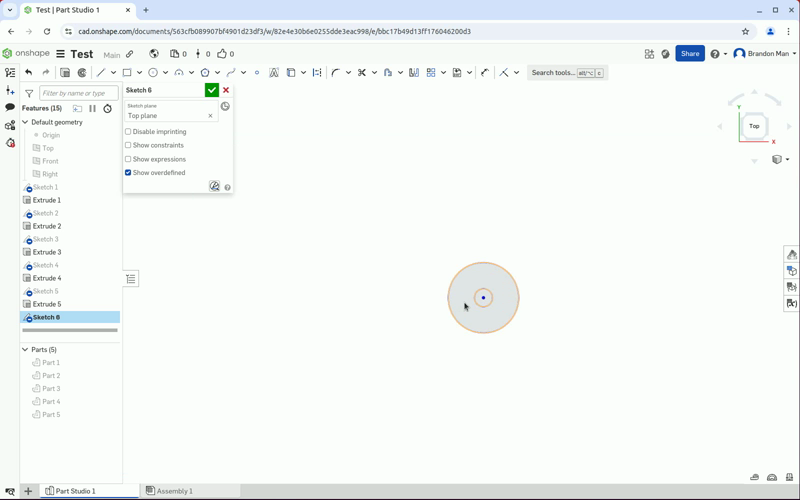
scroll(6)
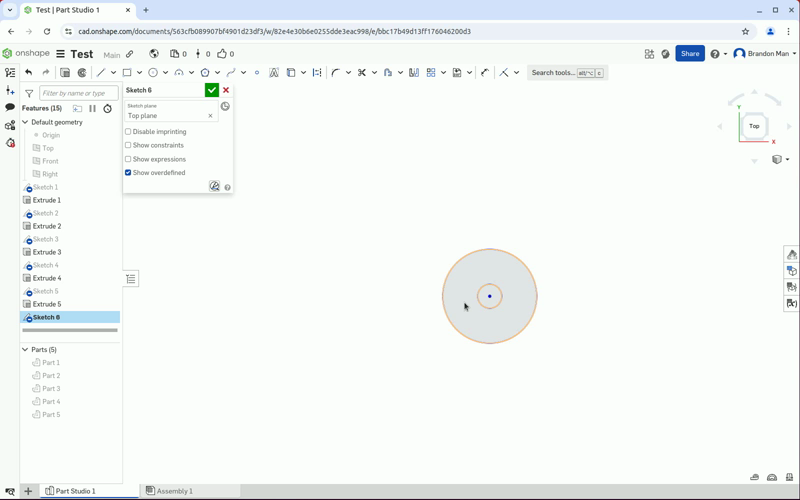
scroll(6)
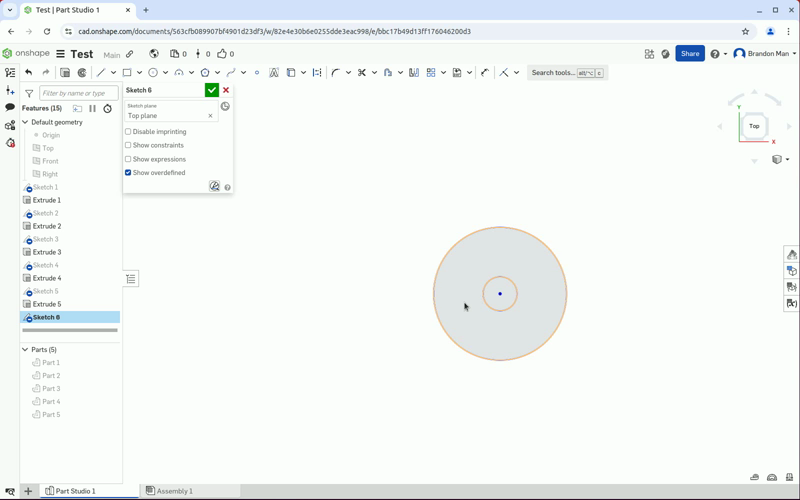
scroll(6)
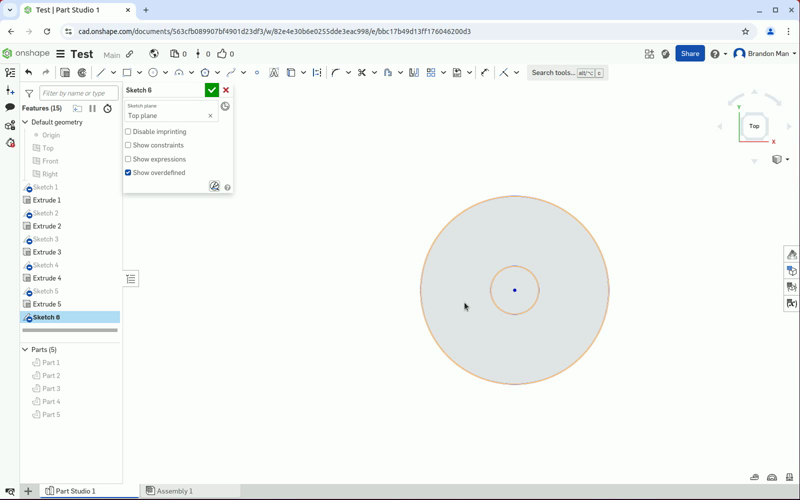
scroll(6)
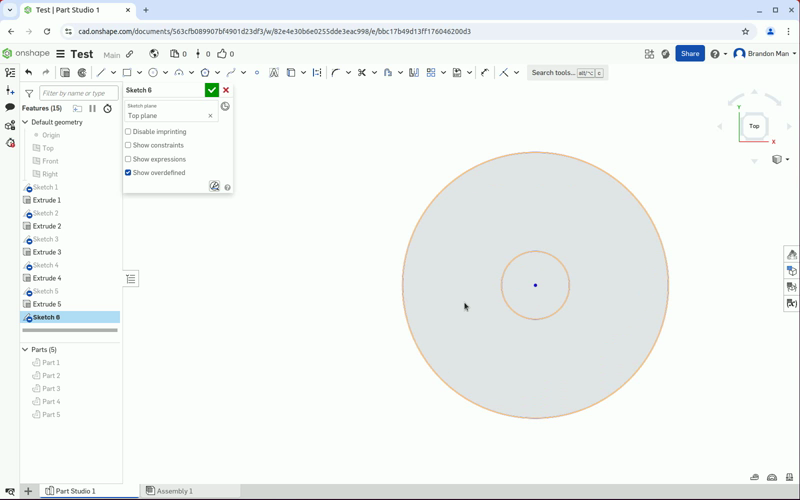
scroll(6)
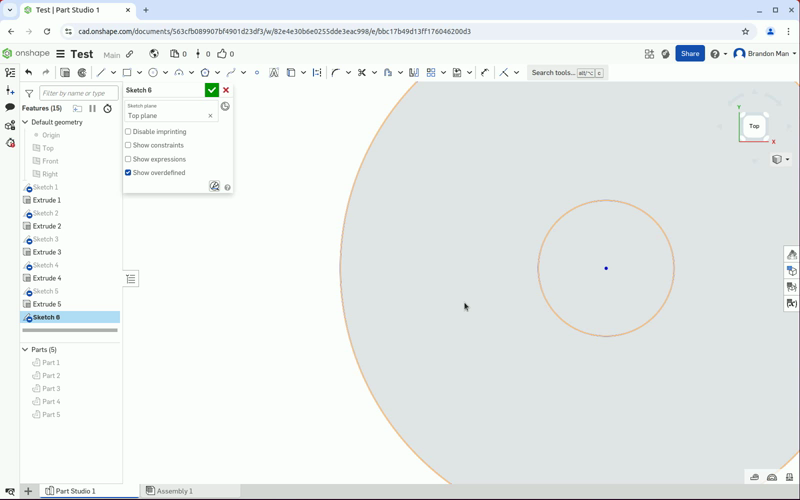
click(464, 302)
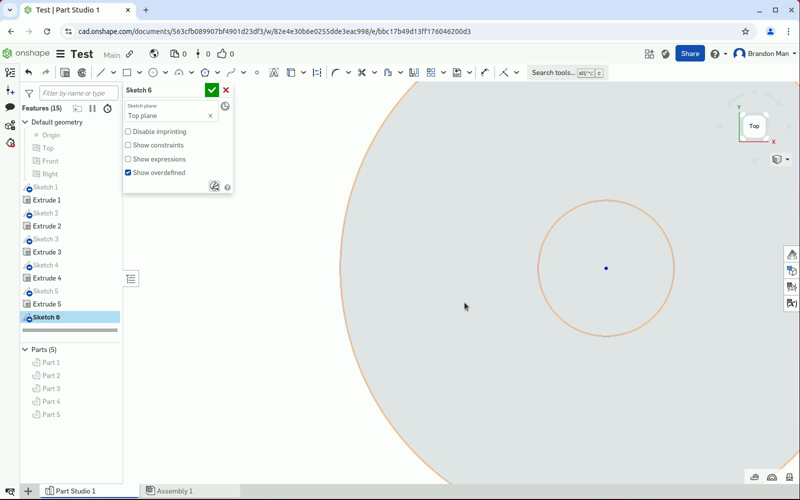
scroll(-6)
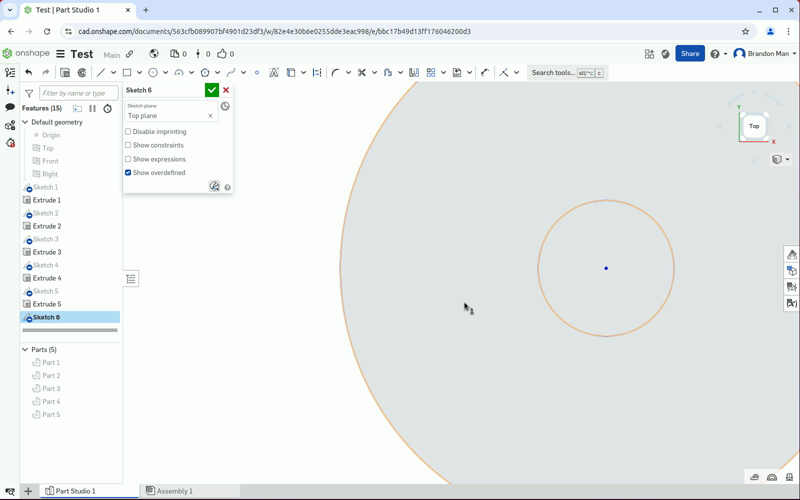
scroll(-6)
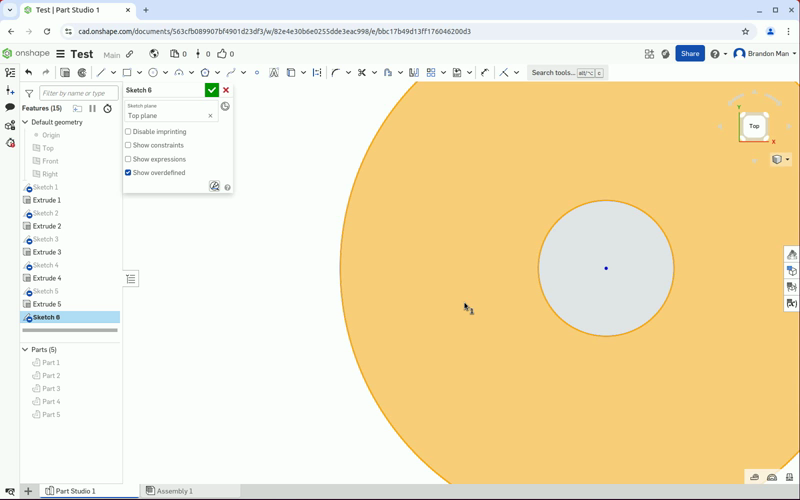
scroll(-6)
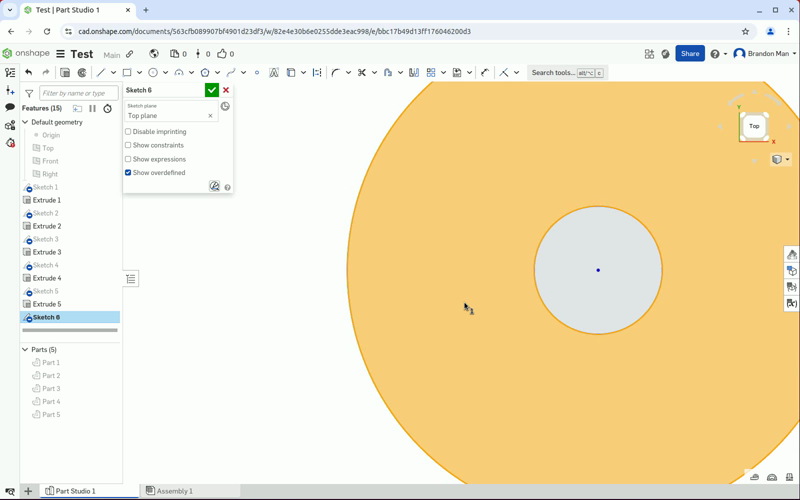
scroll(-6)
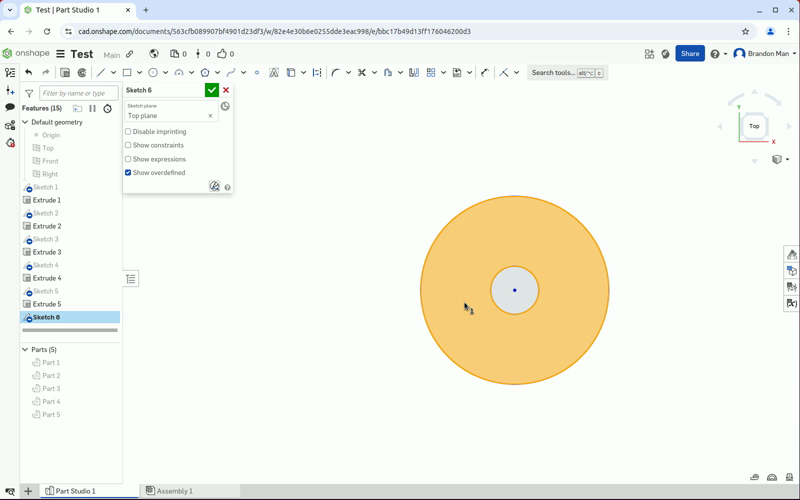
scroll(-6)
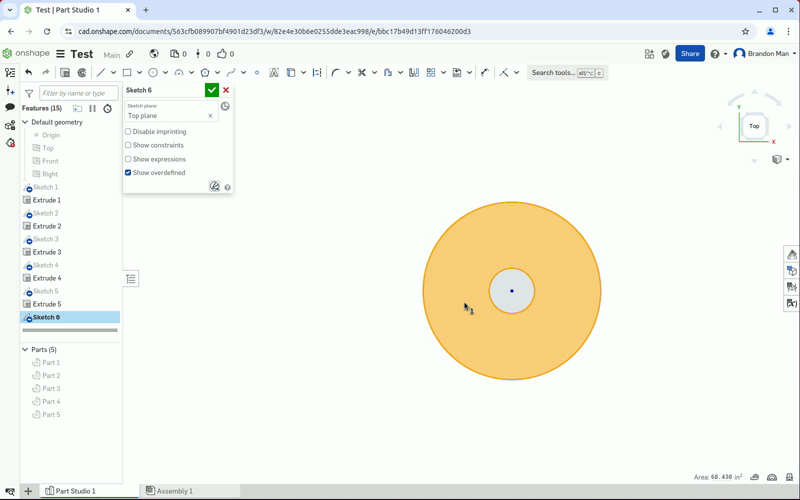
scroll(-6)
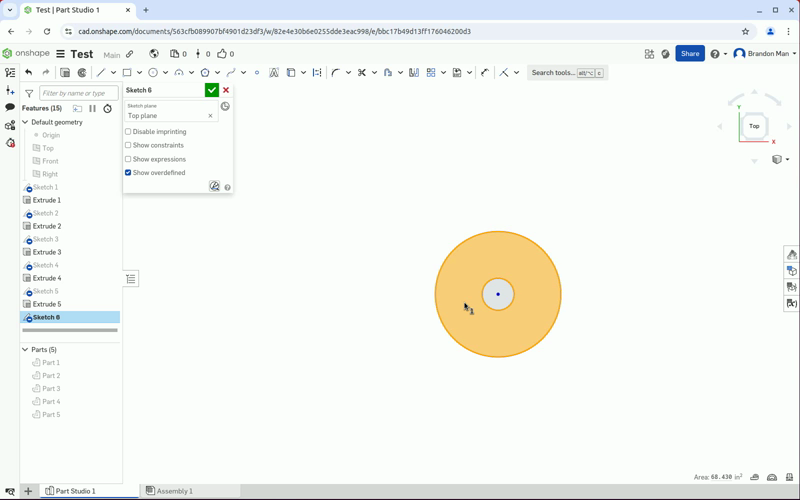
scroll(-6)
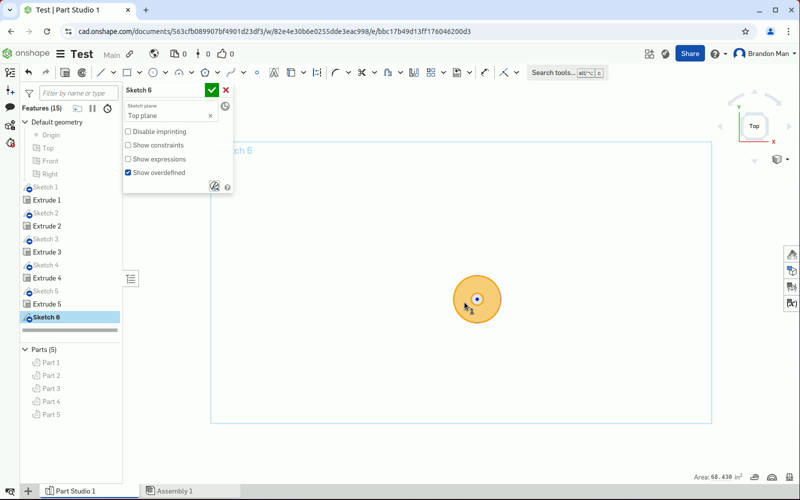
mouse_move(73, 352)
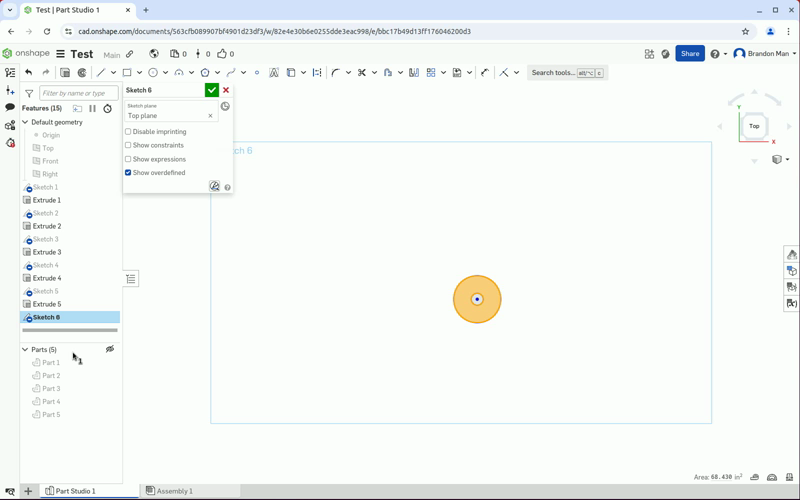
key(shift+y)
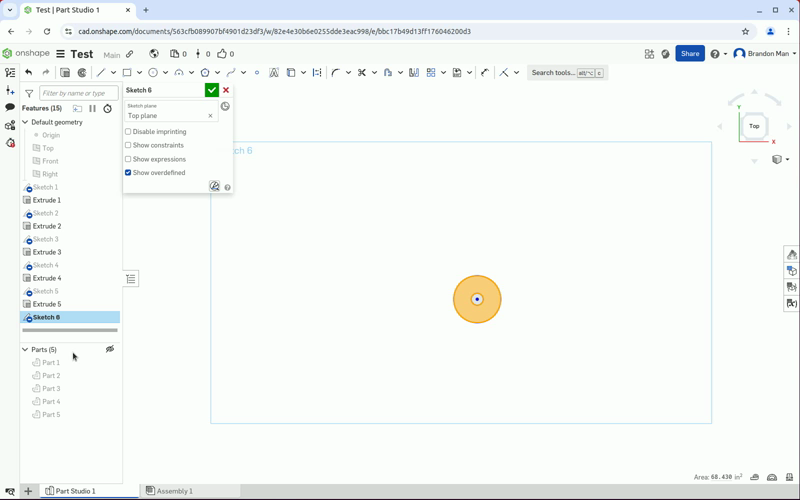
key(shift+e)
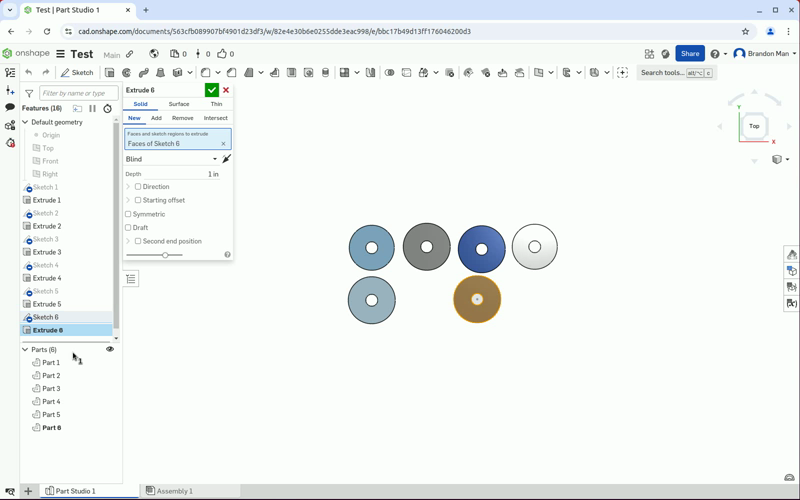
mouse_move(143, 106)
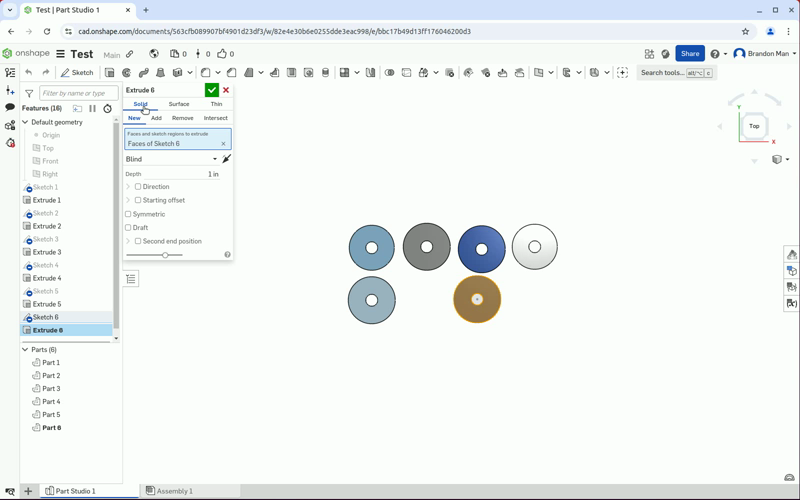
click(143, 106)
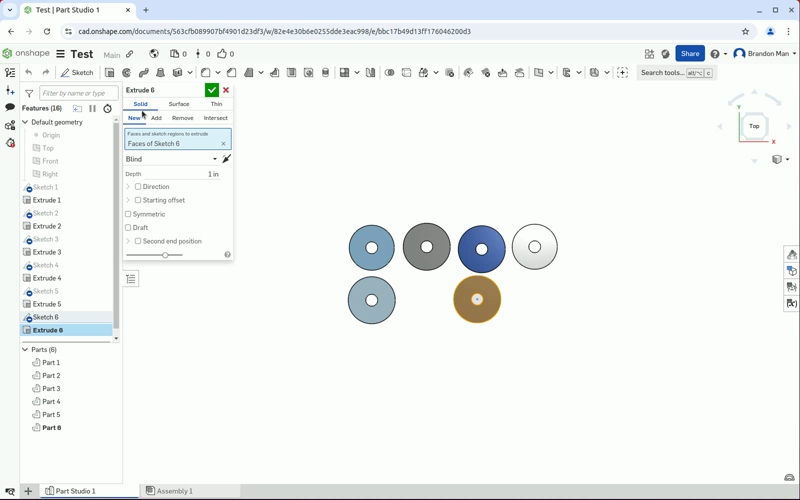
mouse_move(137, 120)
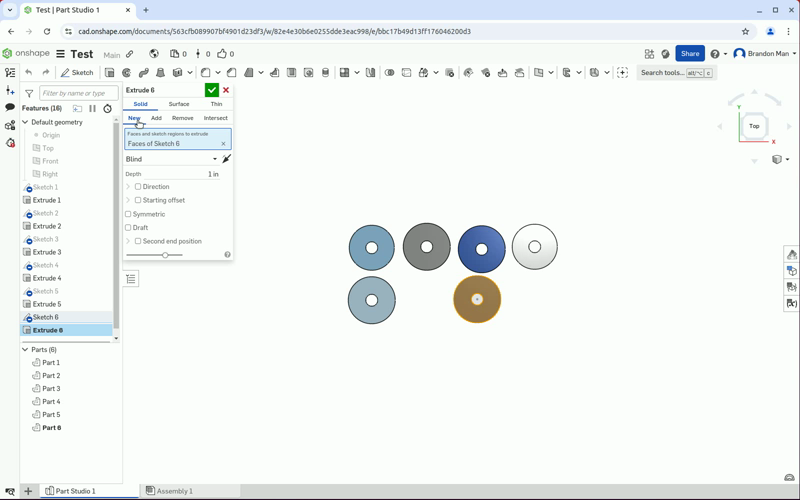
click(137, 120)
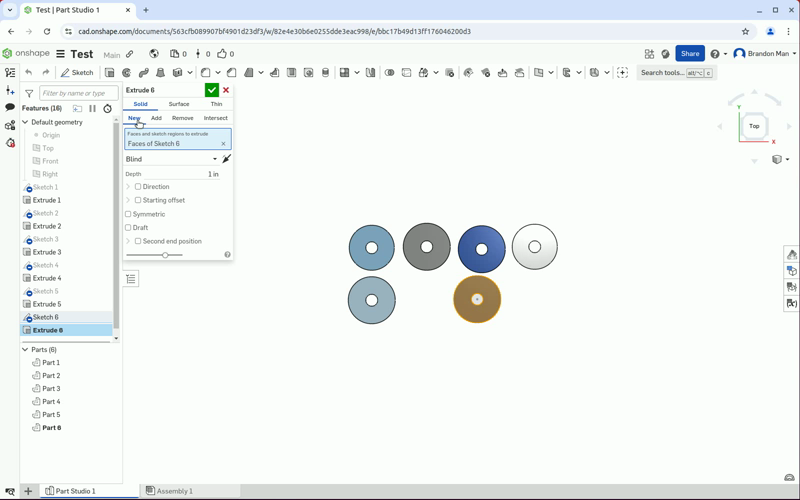
key(tab, 4)
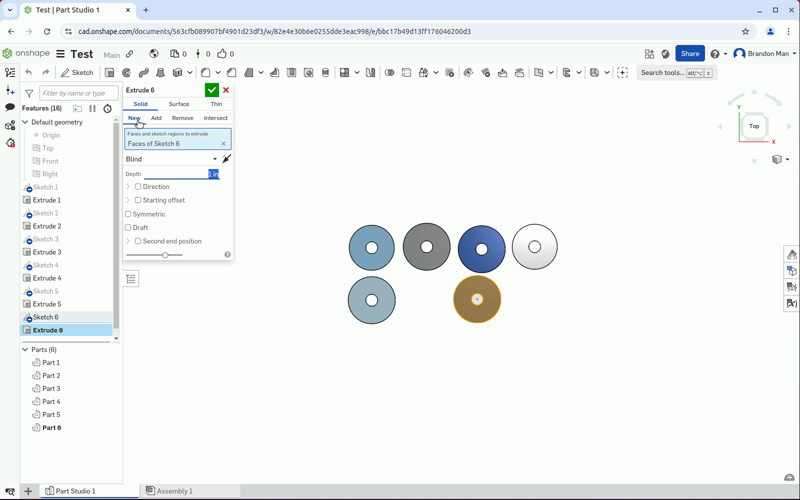
text(2.407)
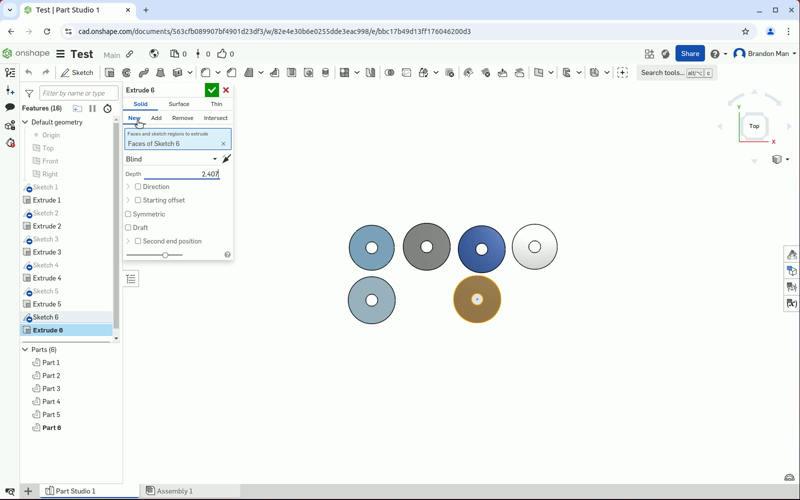
key(enter)
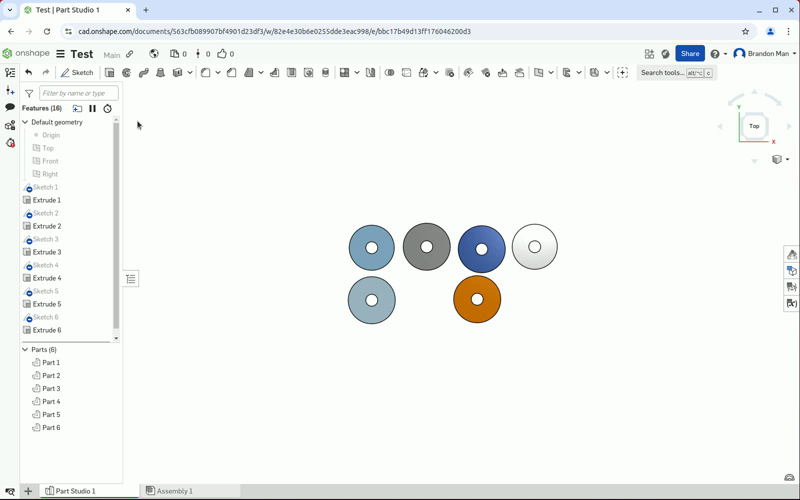
key(shift+h)
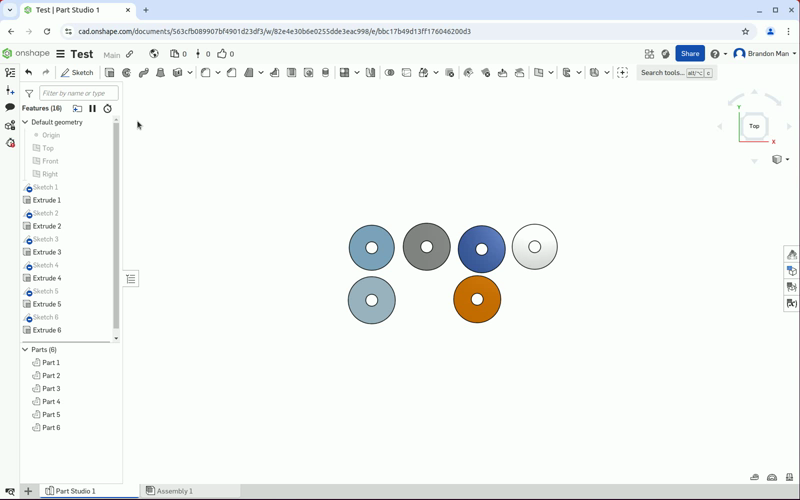
key(shift+h)
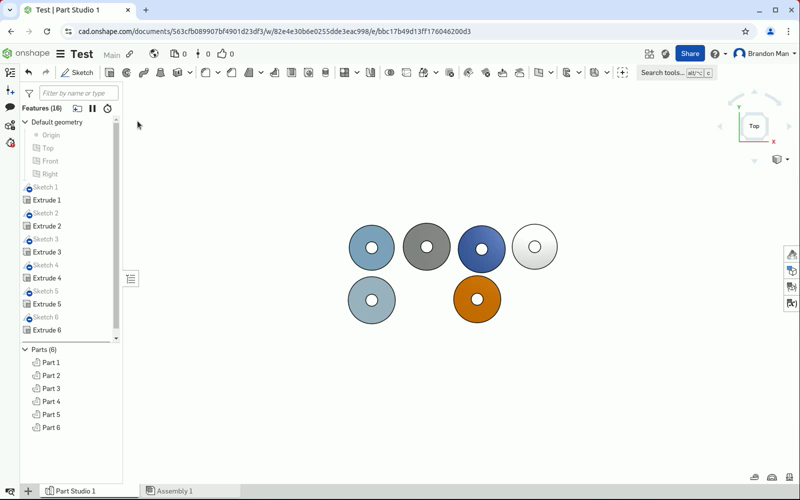
mouse_move(69, 189)
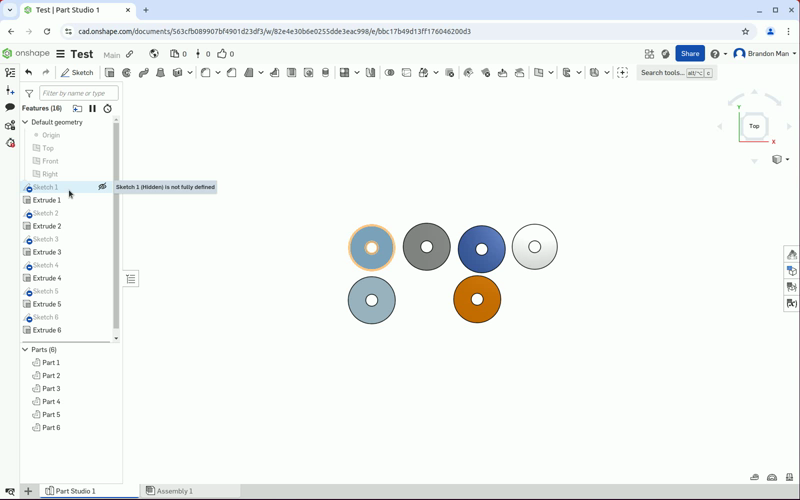
click(69, 189)
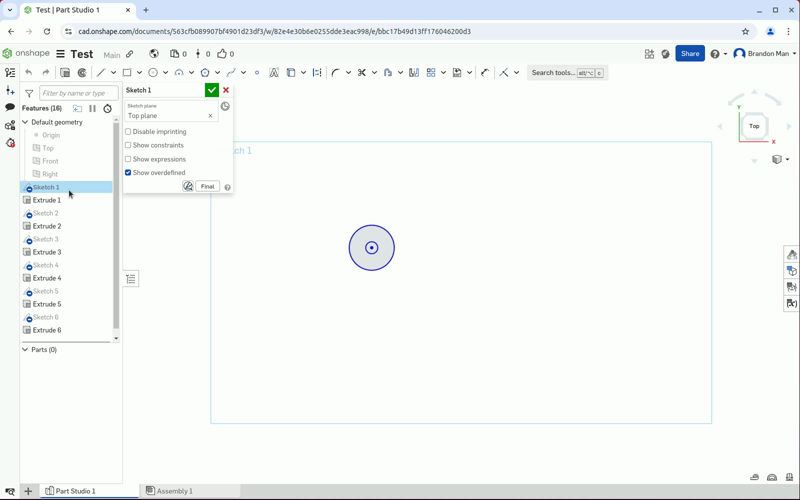
mouse_move(229, 92)
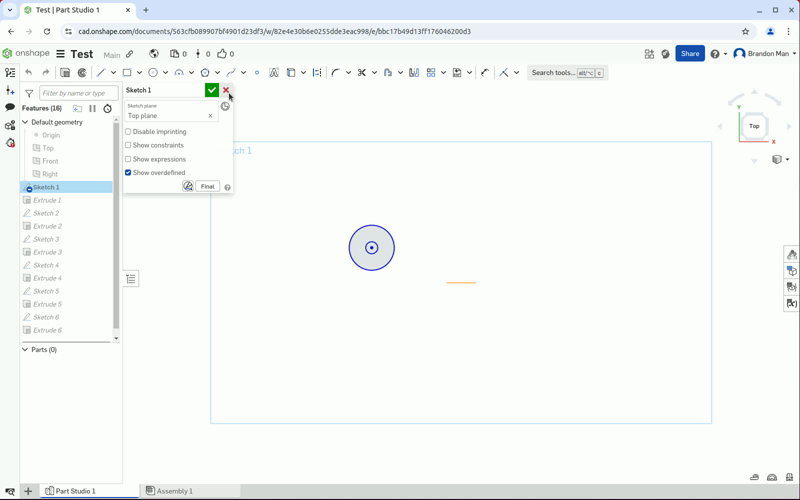
click(229, 92)
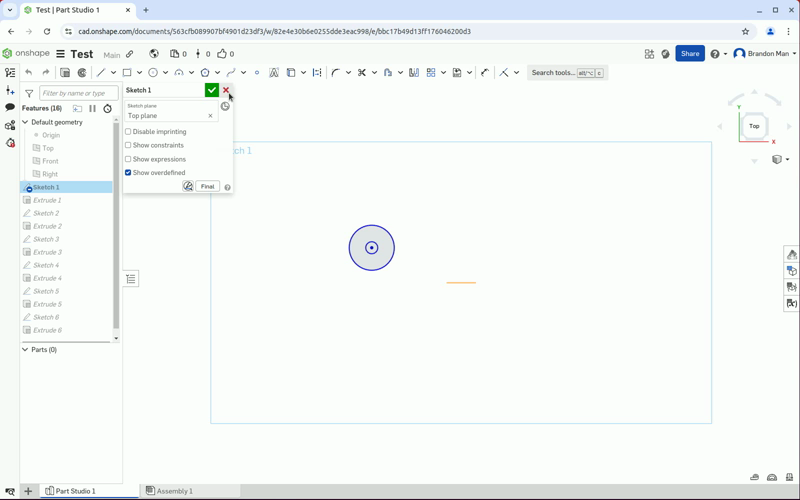
key(shift+s)
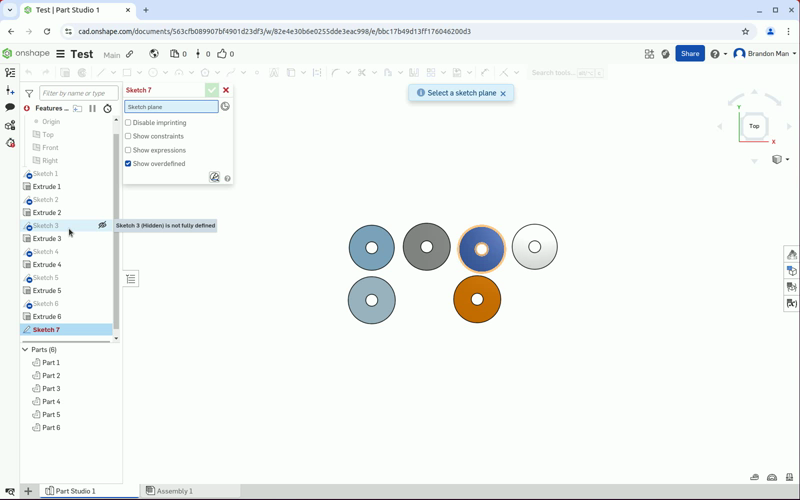
scroll(3)
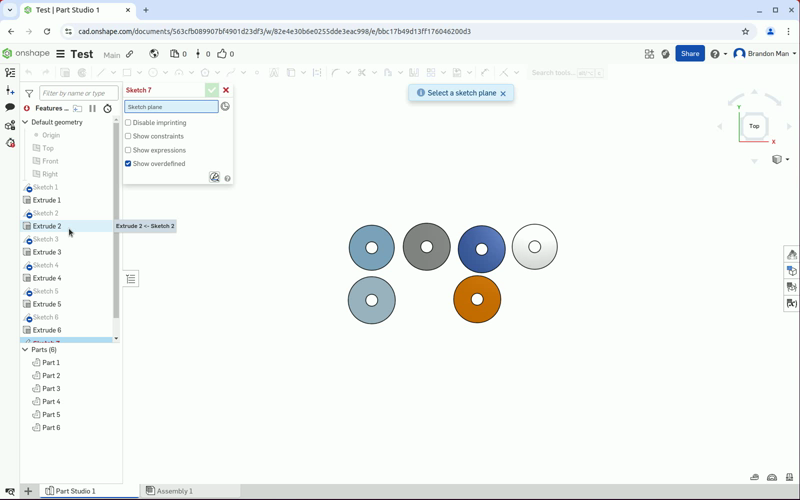
mouse_move(69, 150)
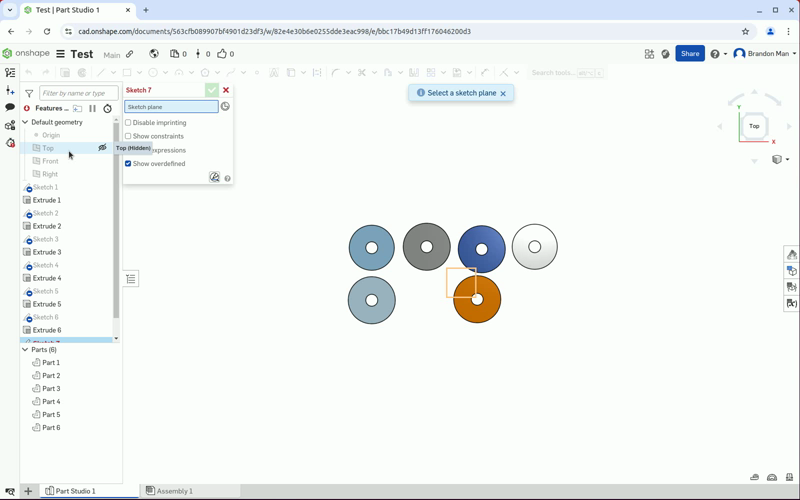
click(69, 150)
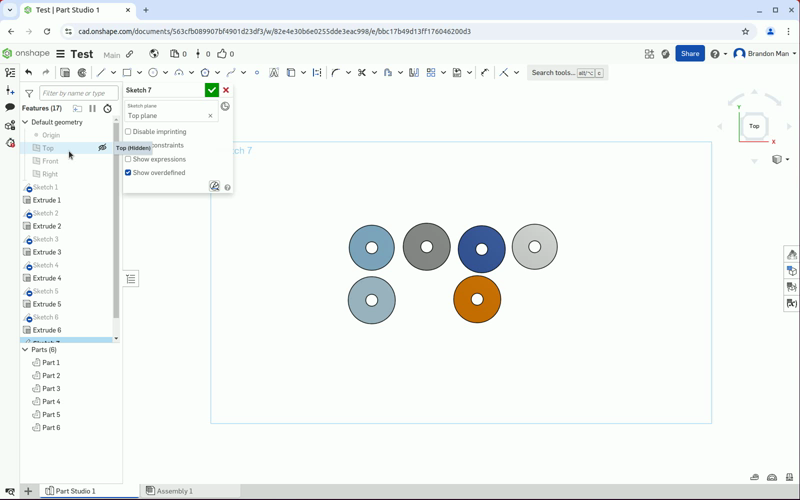
mouse_move(73, 352)
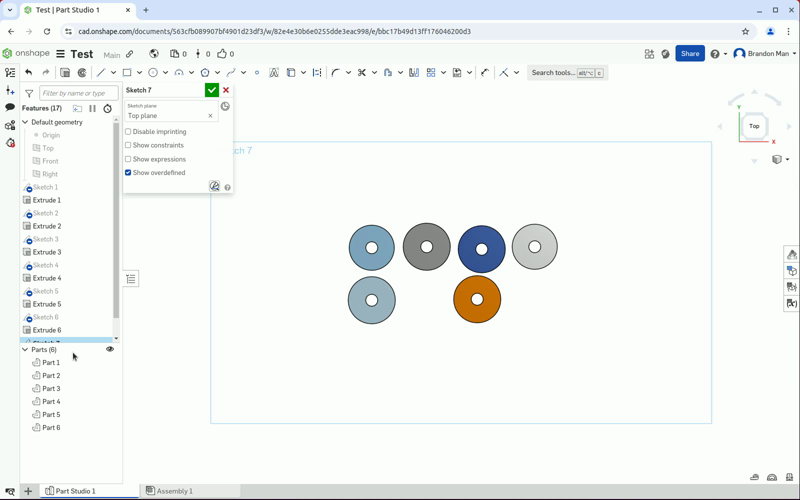
key(y)
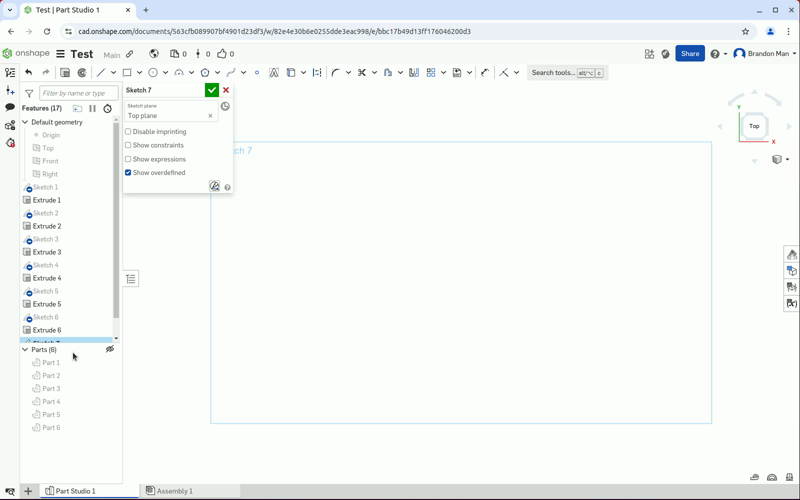
key(c)
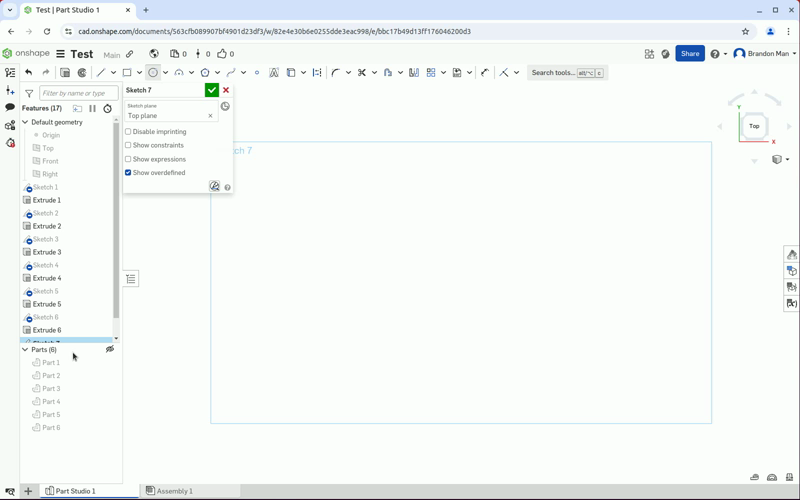
key_down(shift)
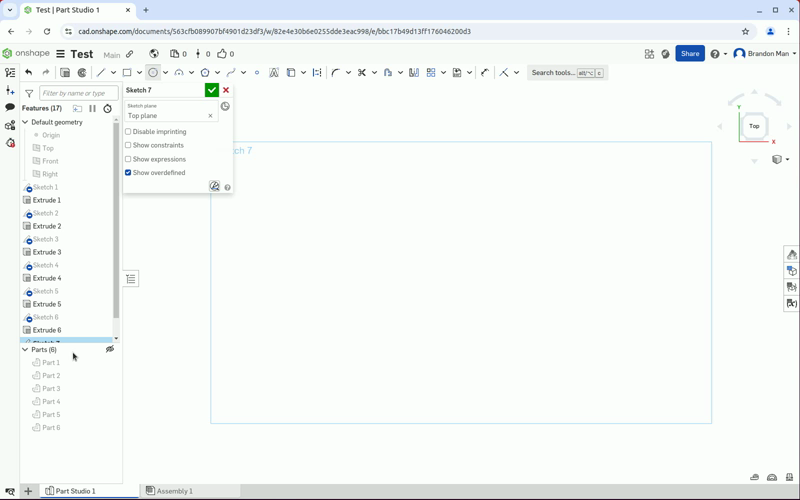
mouse_move(425, 300)
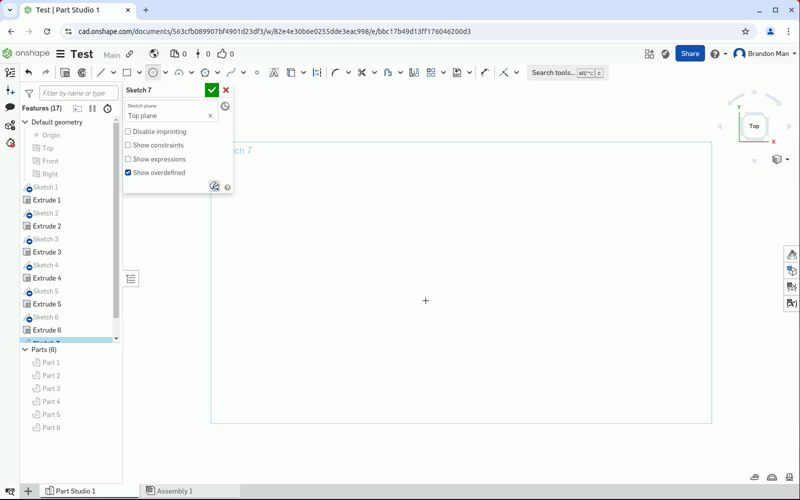
click(425, 300)
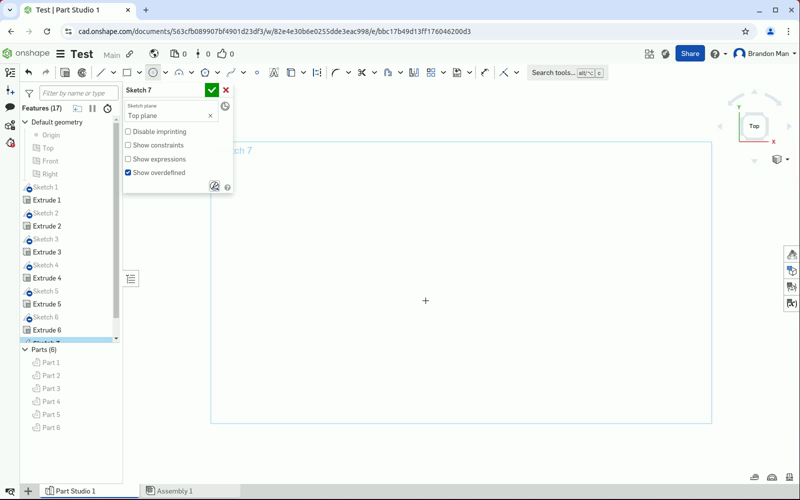
key_up(shift)
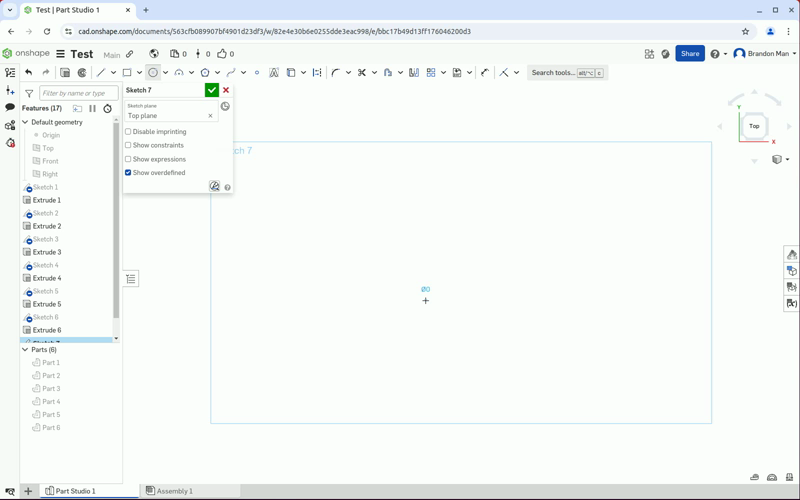
mouse_move(448, 300)
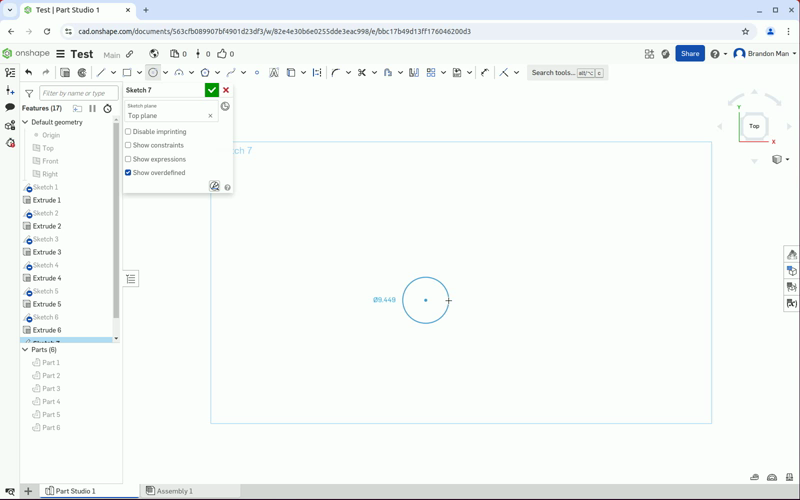
click(448, 300)
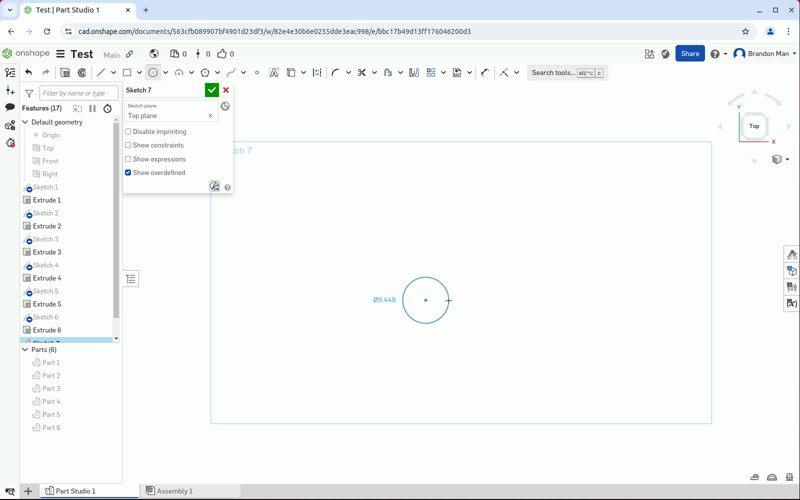
key(esc)
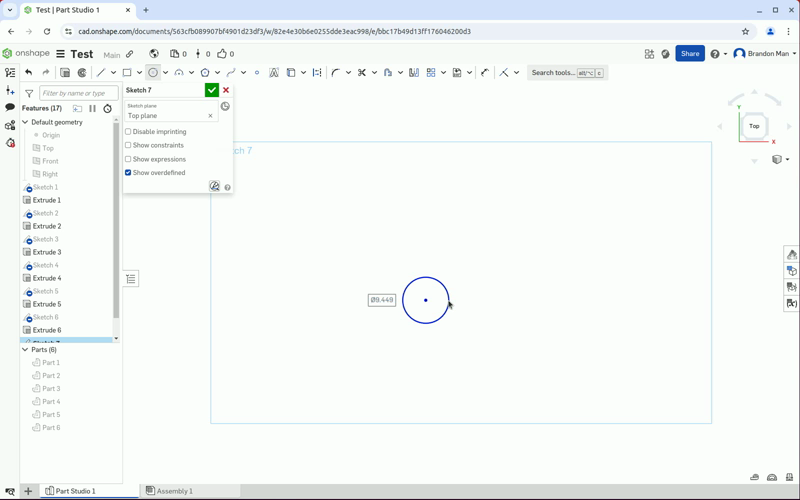
key(c)
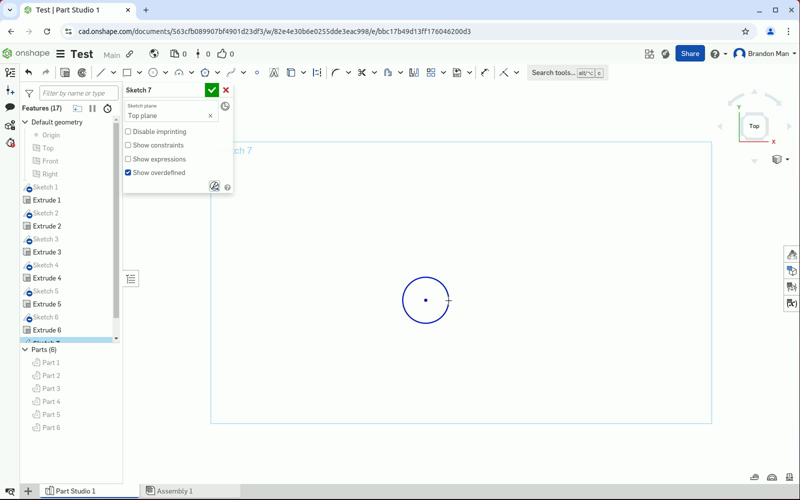
key_down(shift)
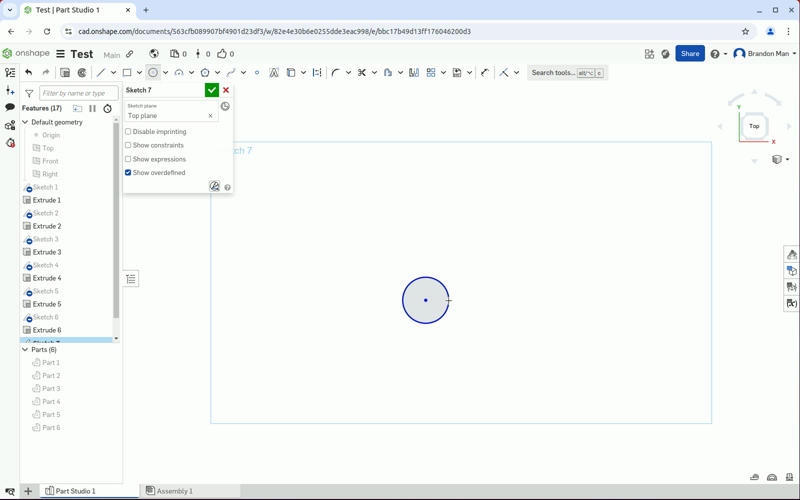
mouse_move(425, 300)
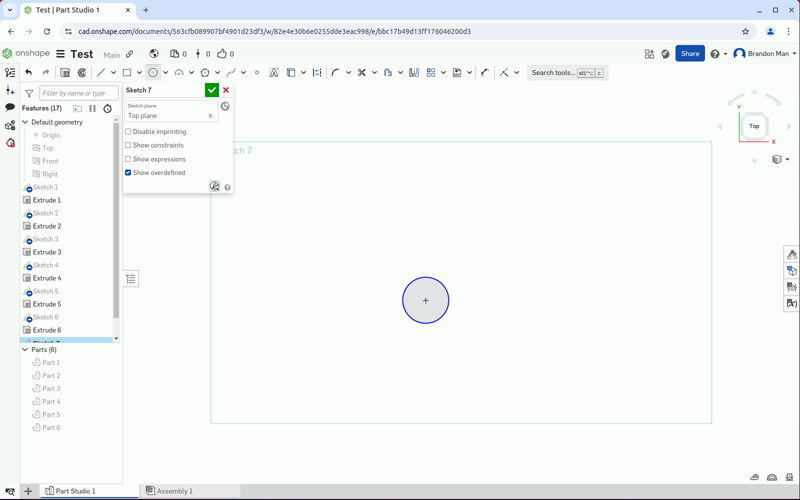
click(425, 300)
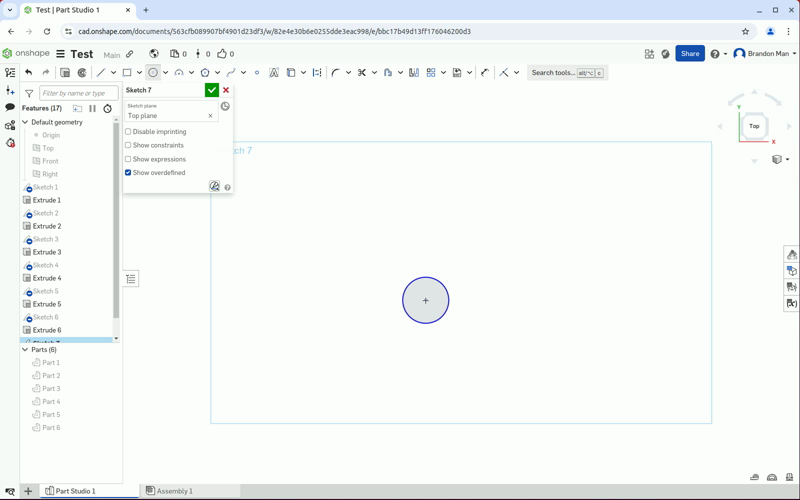
key_up(shift)
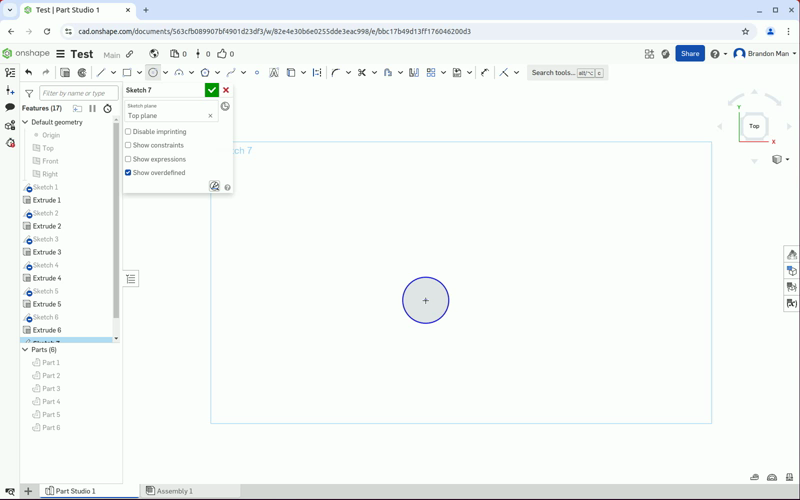
mouse_move(431, 300)
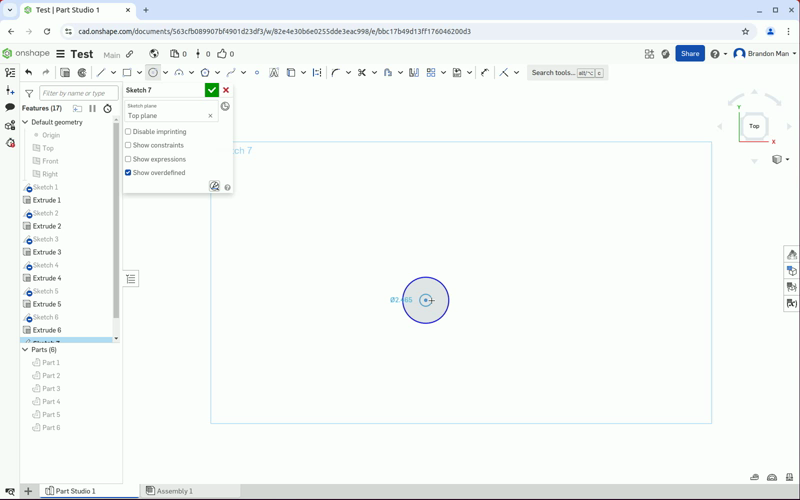
click(431, 300)
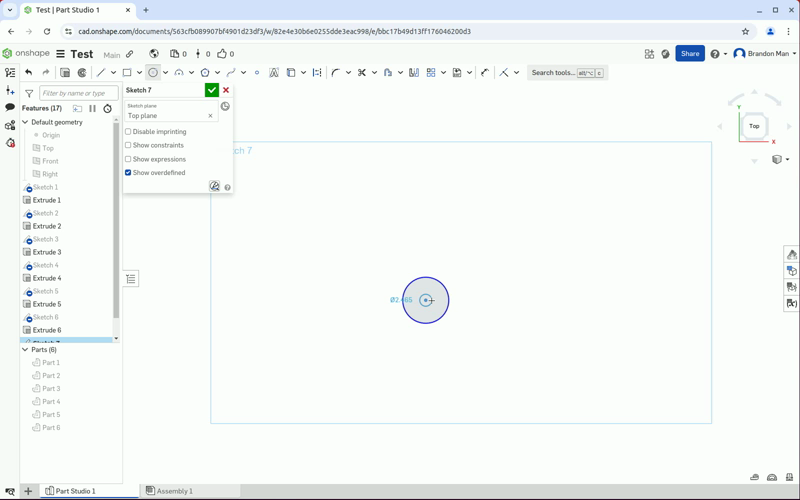
key(esc)
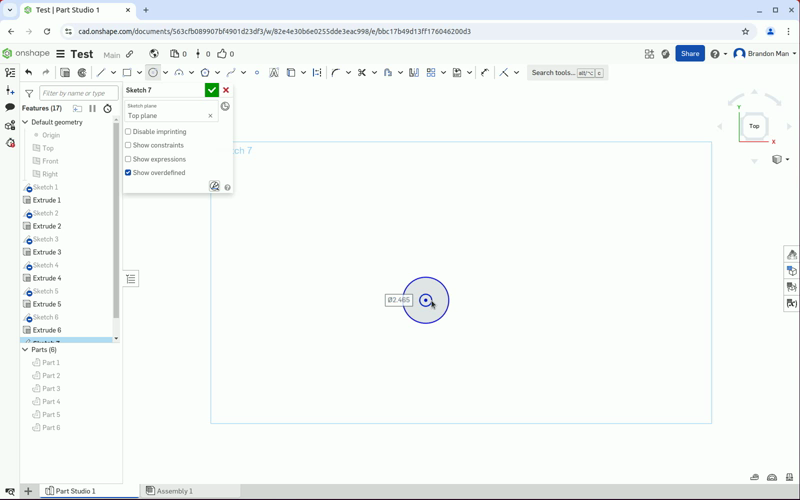
mouse_move(417, 292)
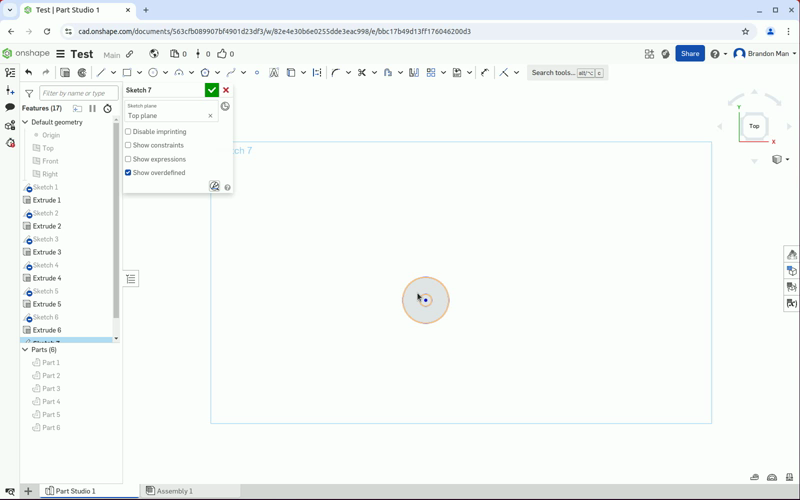
scroll(6)
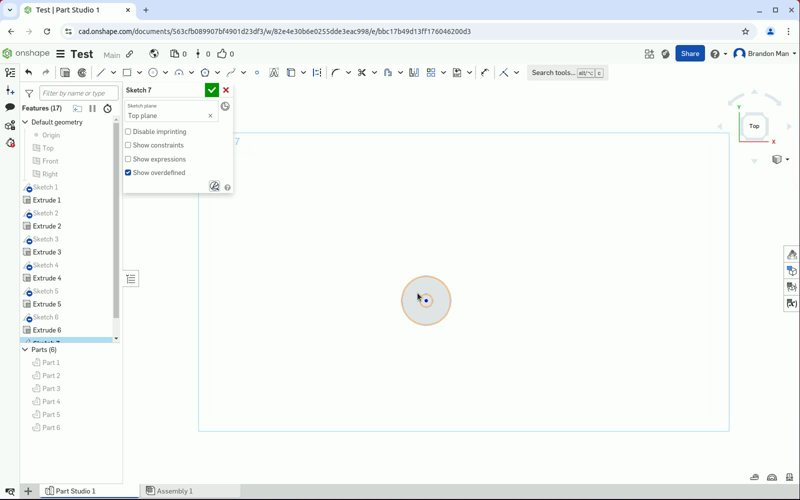
scroll(6)
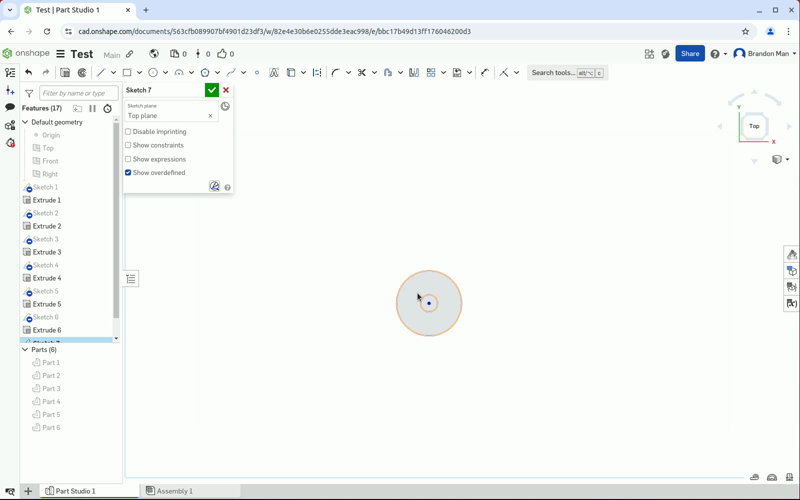
scroll(6)
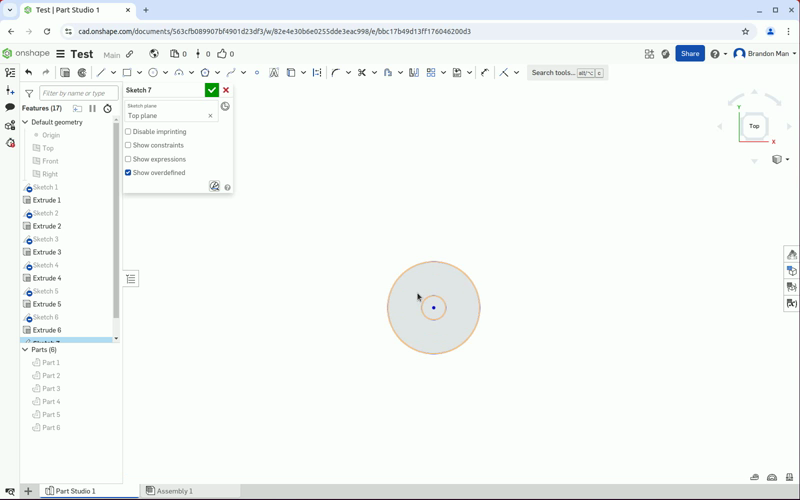
scroll(6)
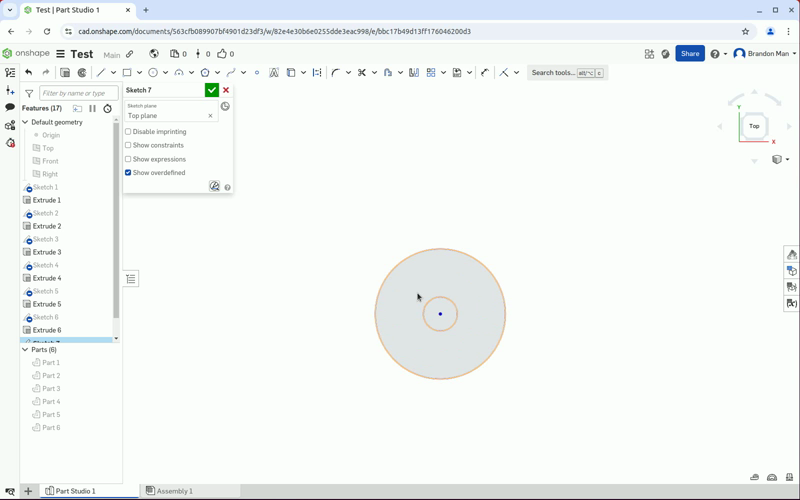
scroll(6)
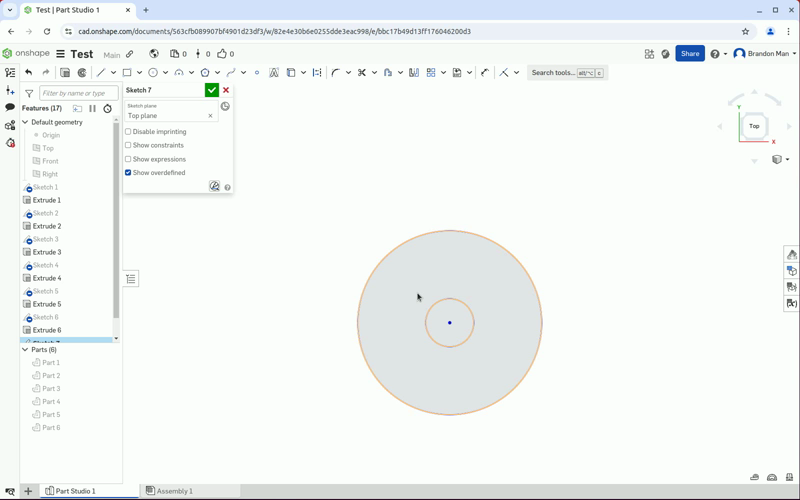
scroll(6)
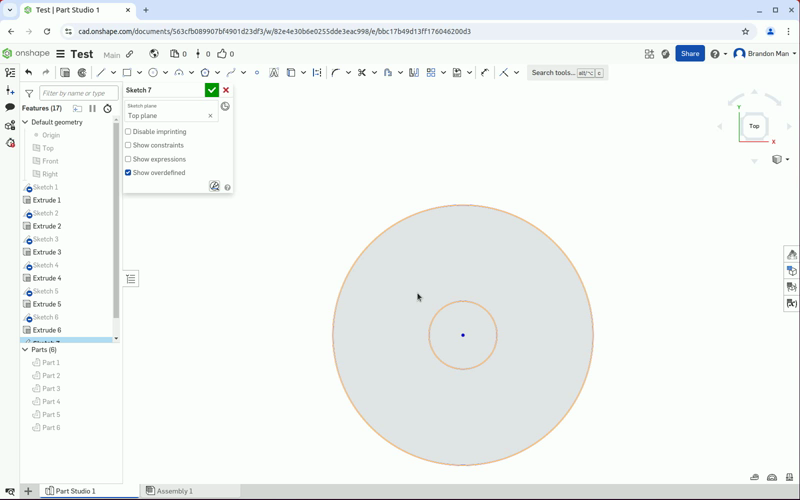
scroll(6)
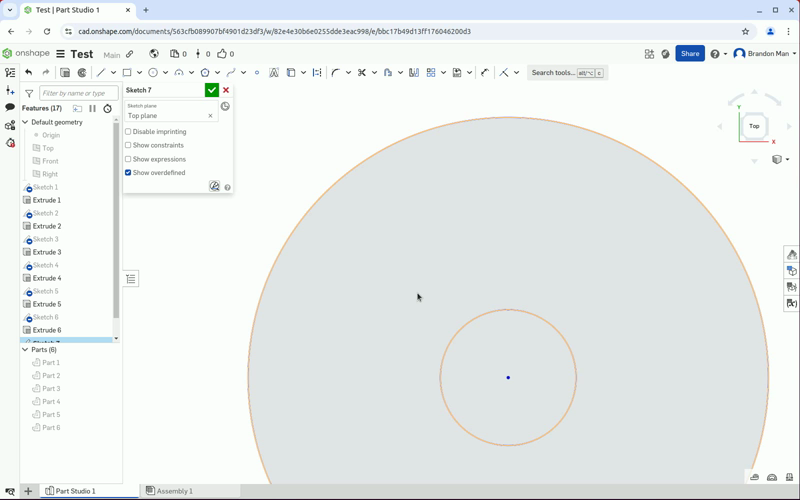
click(417, 292)
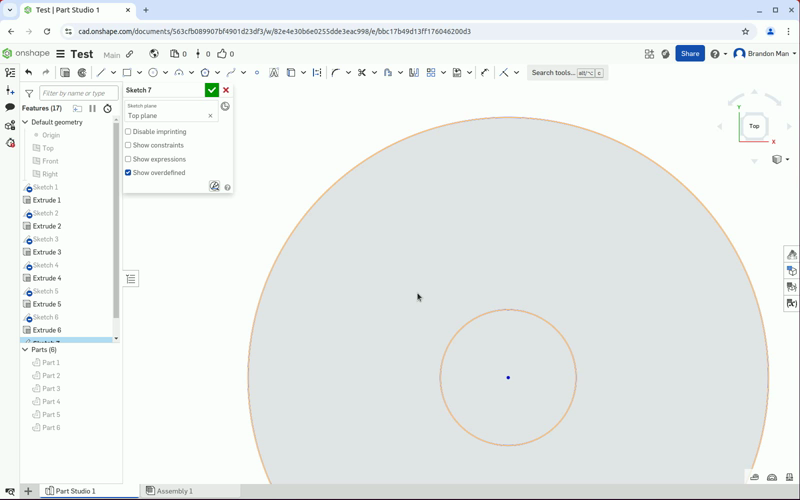
scroll(-6)
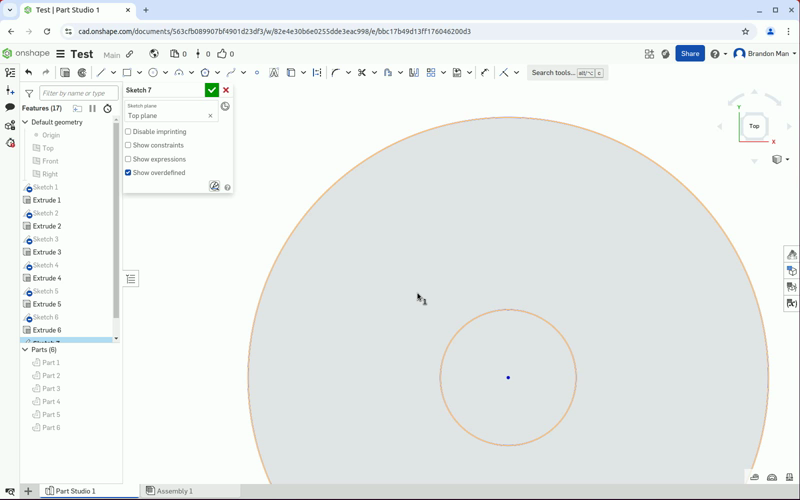
scroll(-6)
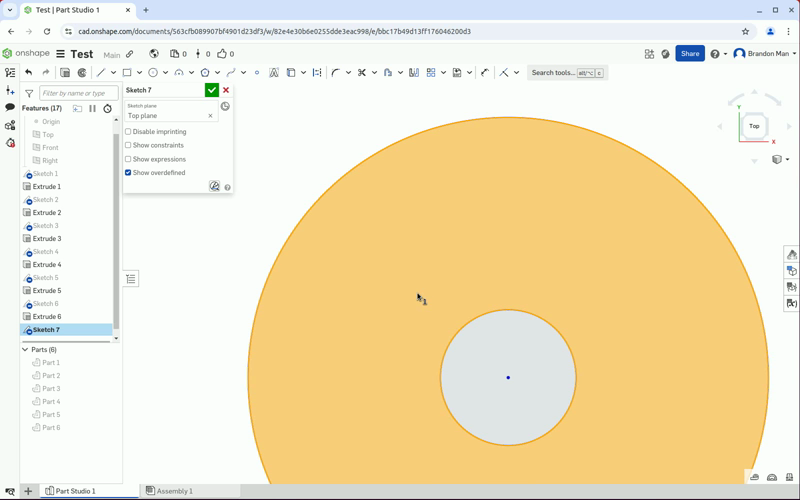
scroll(-6)
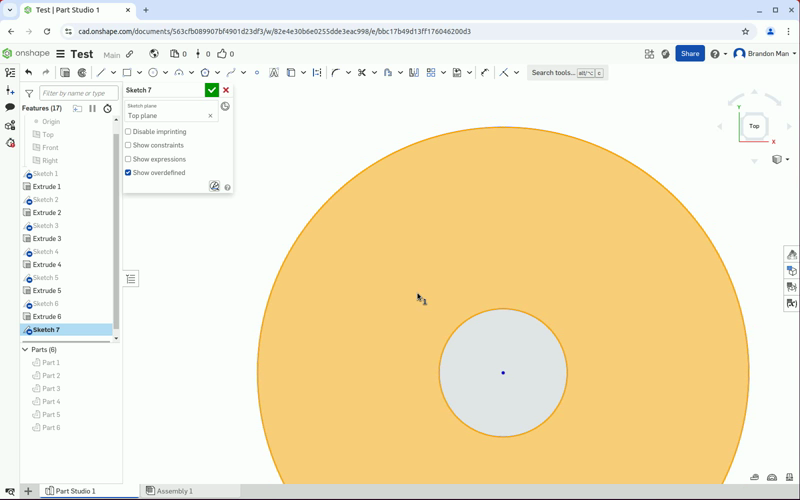
scroll(-6)
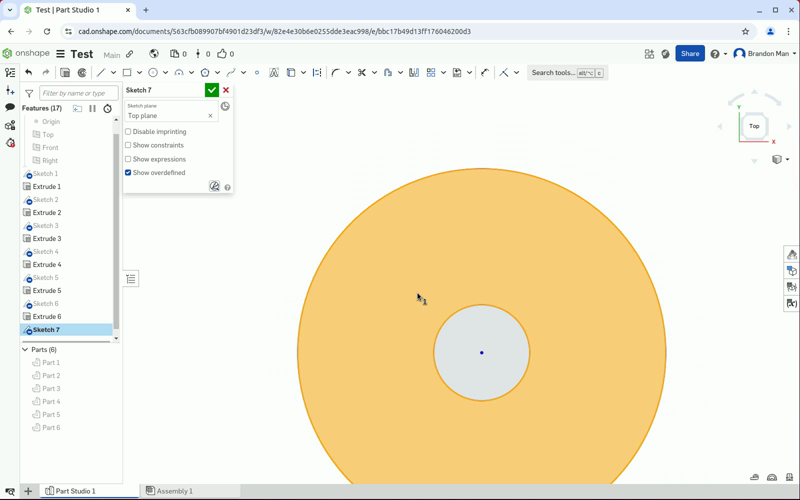
scroll(-6)
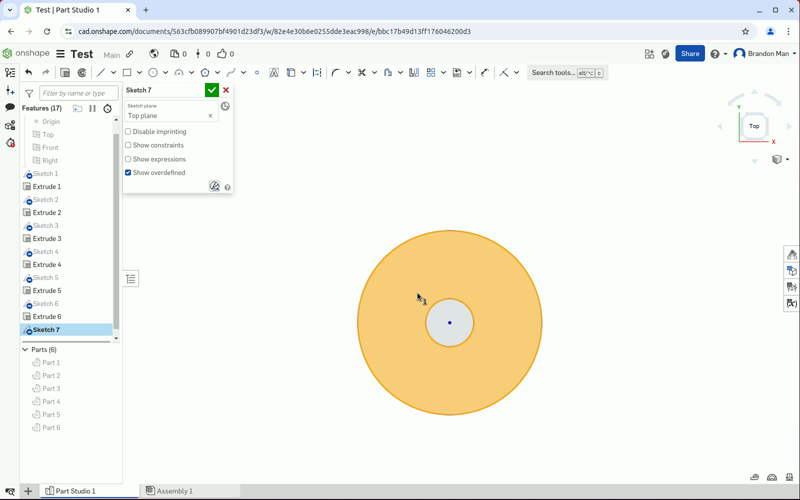
scroll(-6)
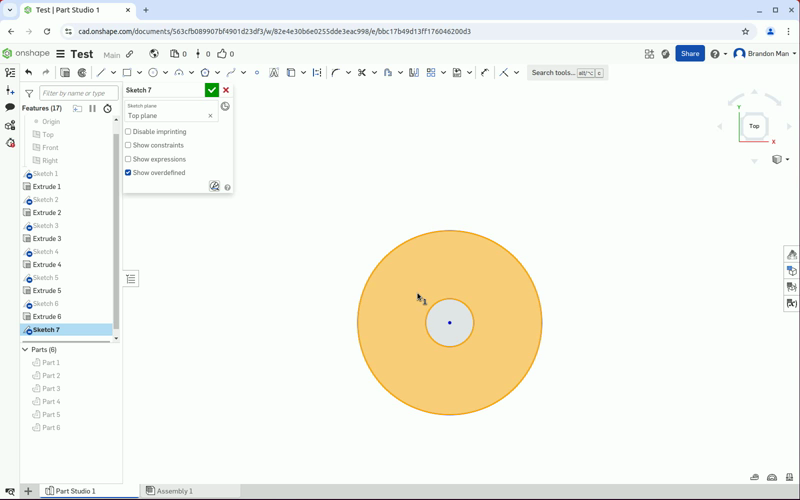
scroll(-6)
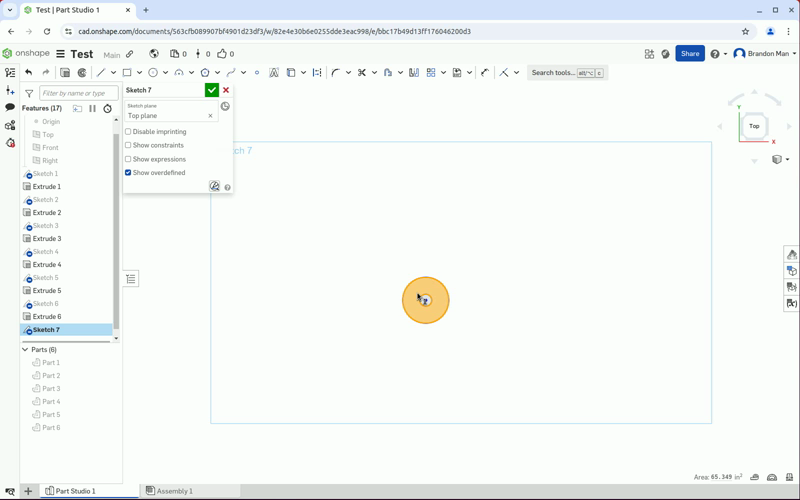
mouse_move(73, 352)
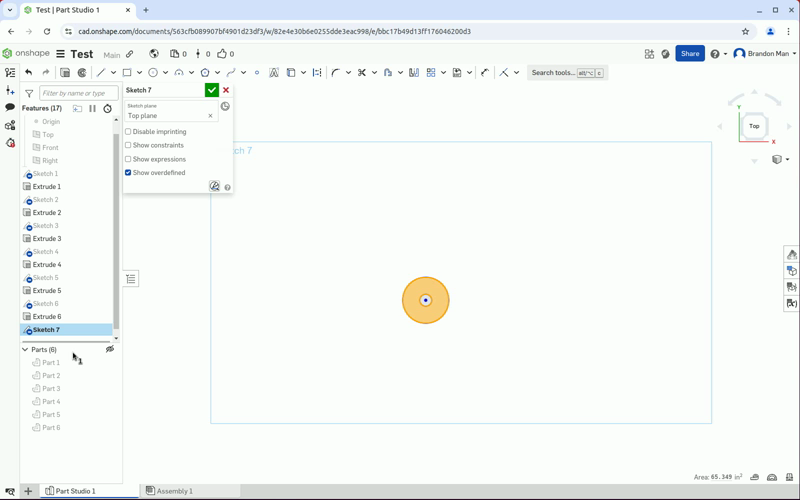
key(shift+y)
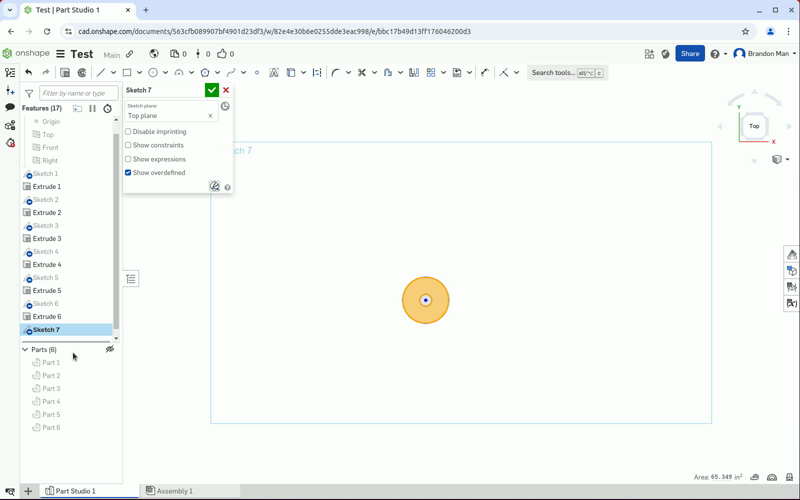
key(shift+e)
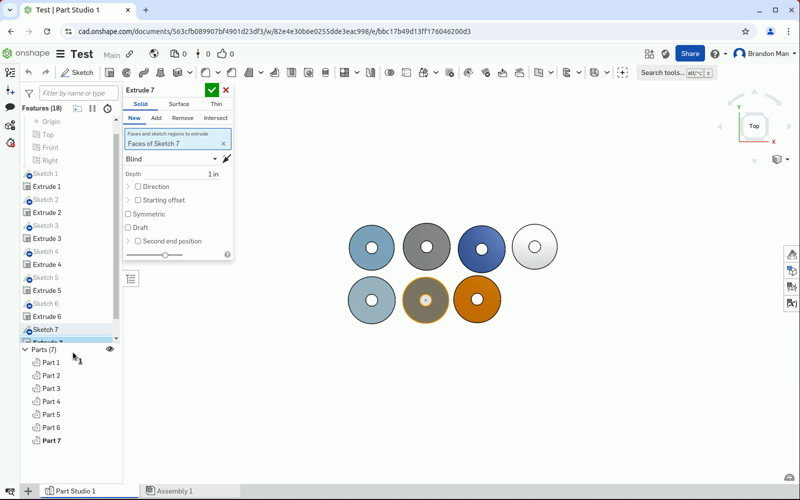
mouse_move(143, 106)
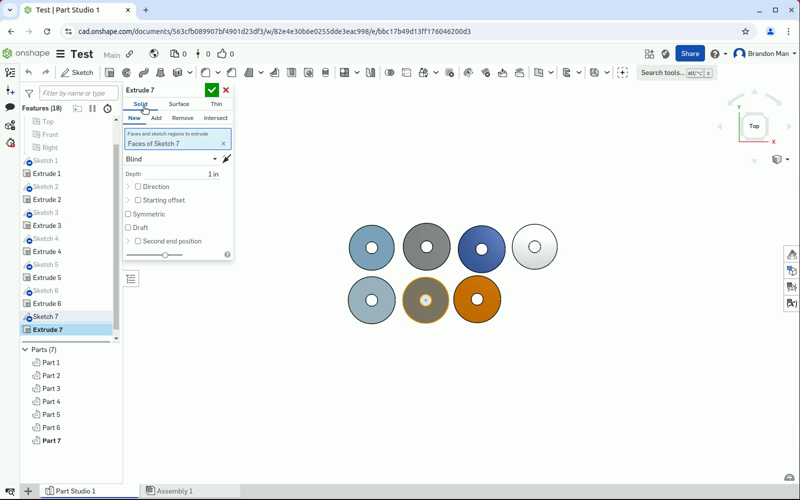
click(143, 106)
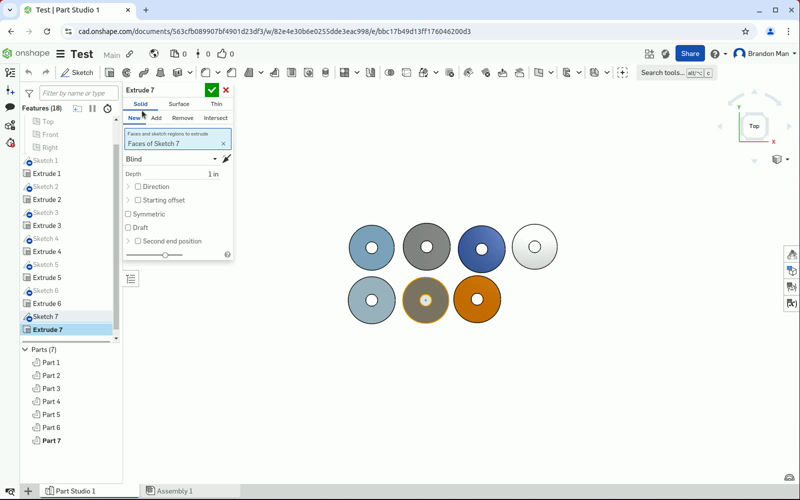
mouse_move(137, 120)
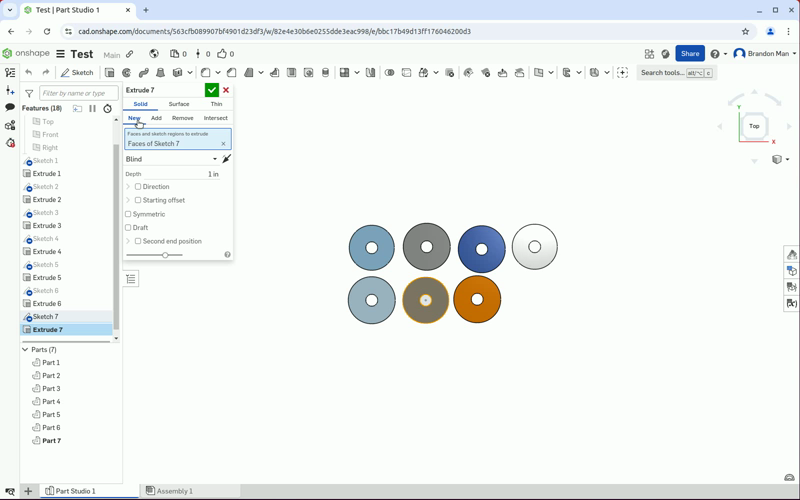
click(137, 120)
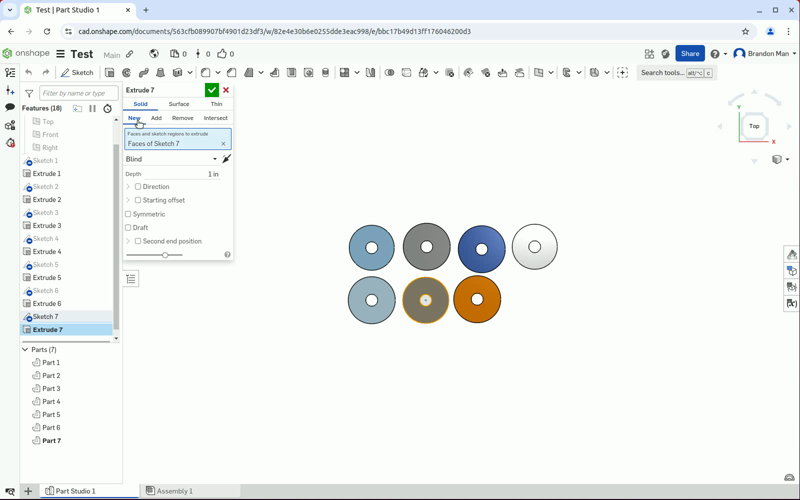
key(tab, 4)
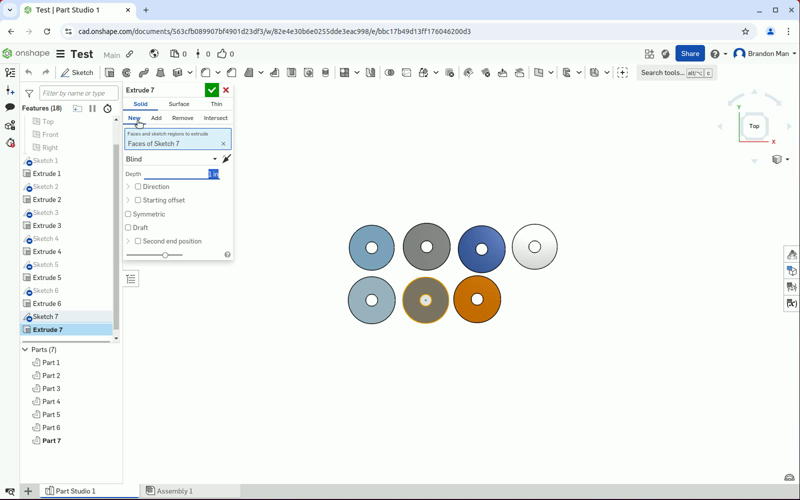
text(2.407)
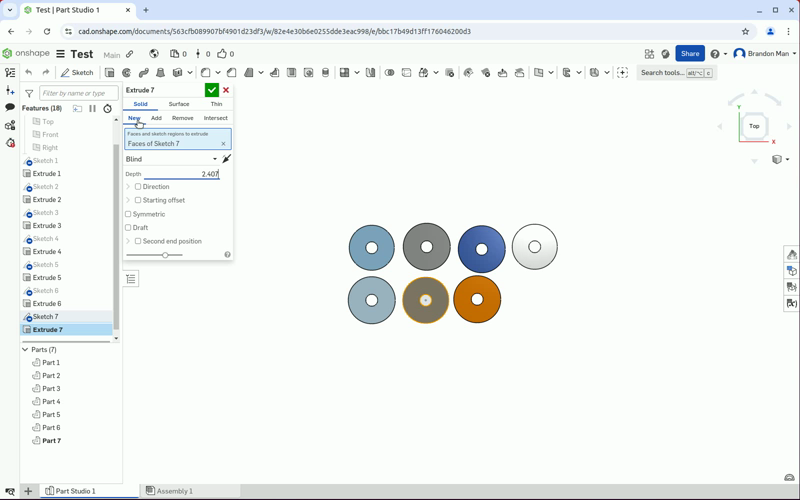
key(enter)
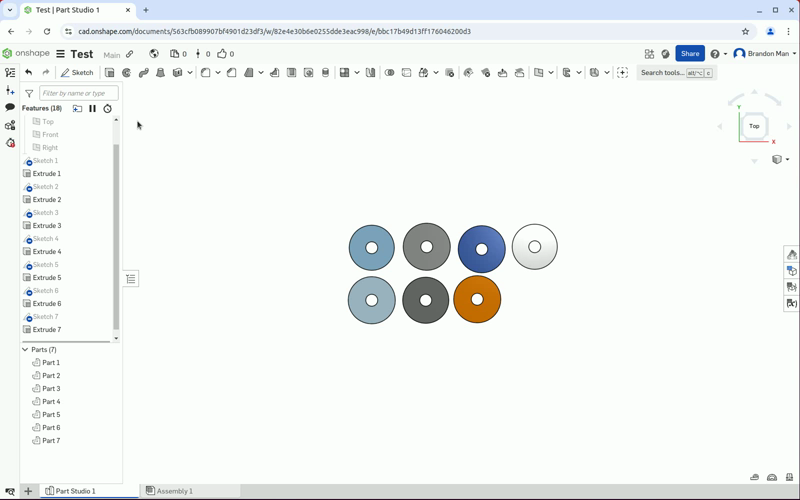
key(shift+h)
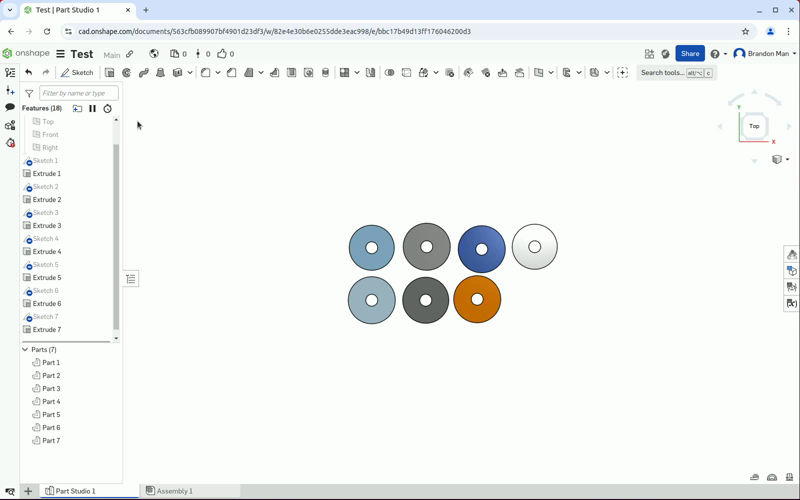
key(shift+h)
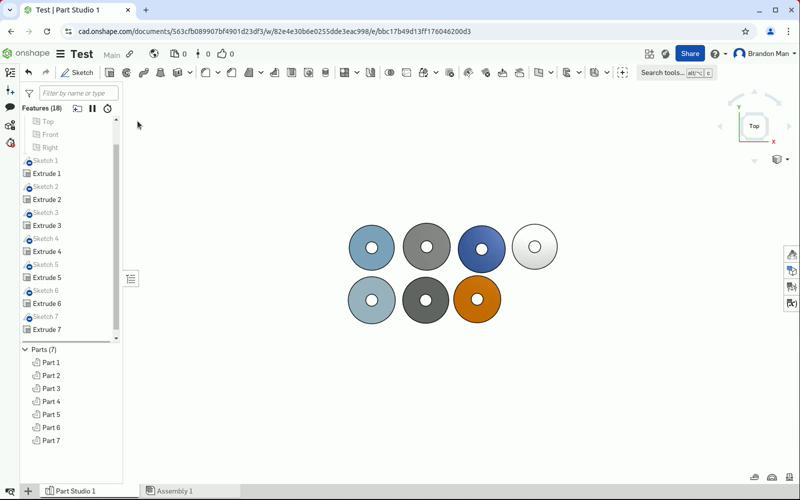
mouse_move(69, 163)
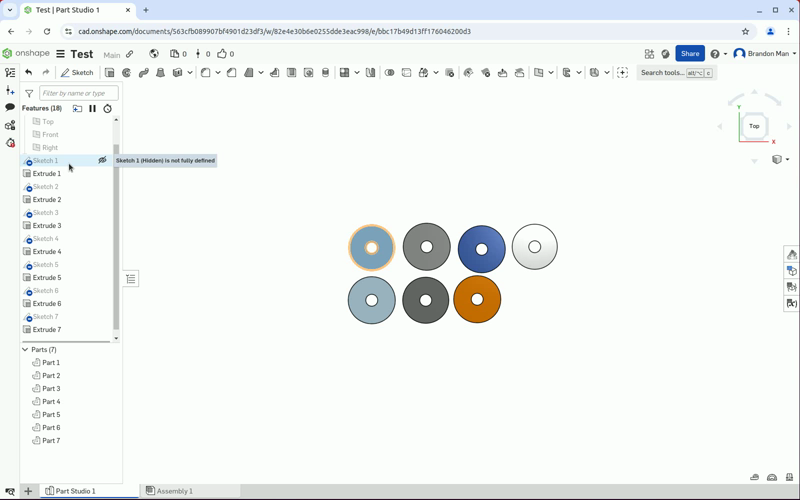
click(69, 163)
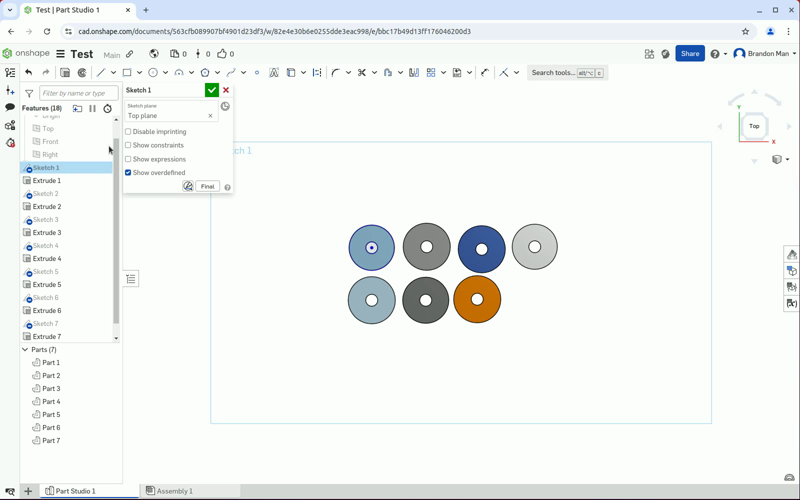
mouse_move(229, 92)
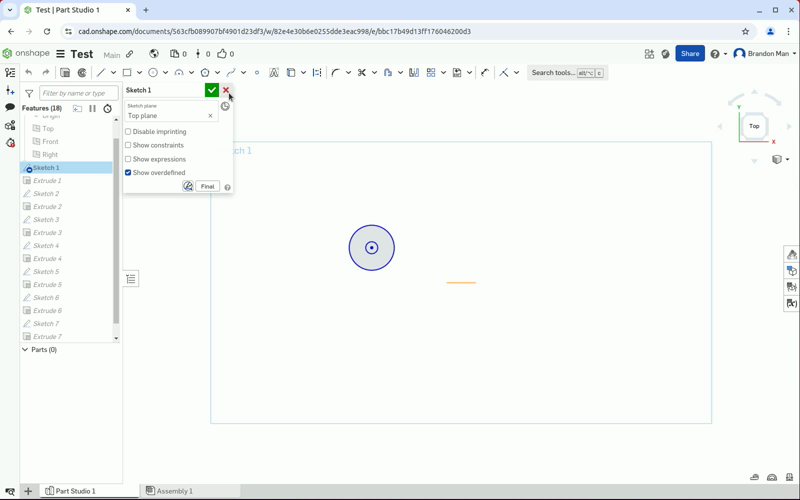
click(229, 92)
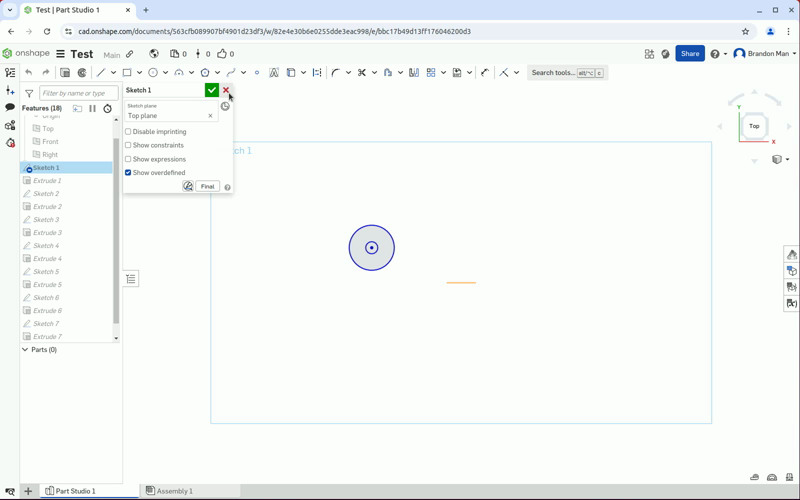
key(shift+s)
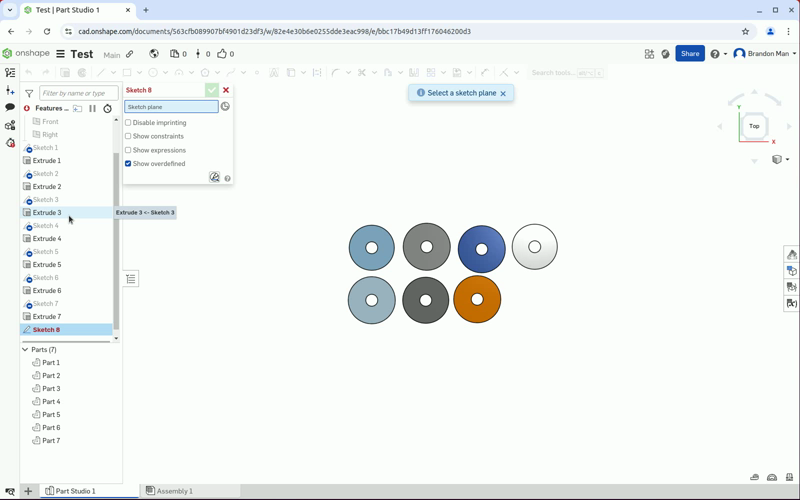
scroll(3)
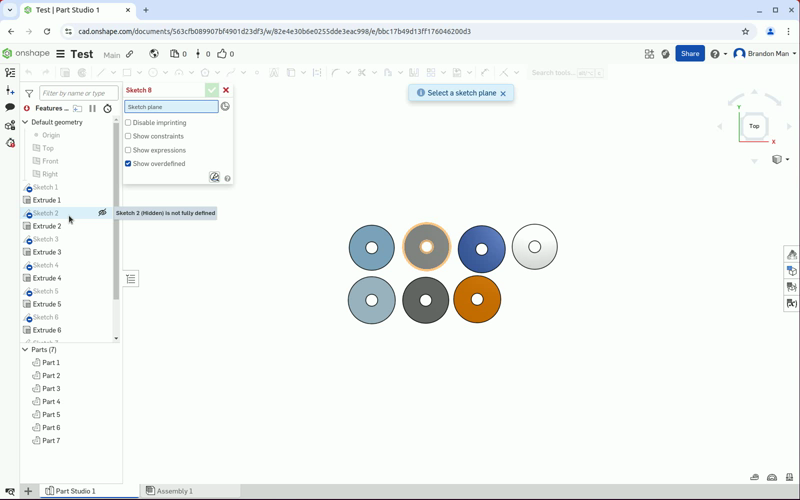
mouse_move(69, 150)
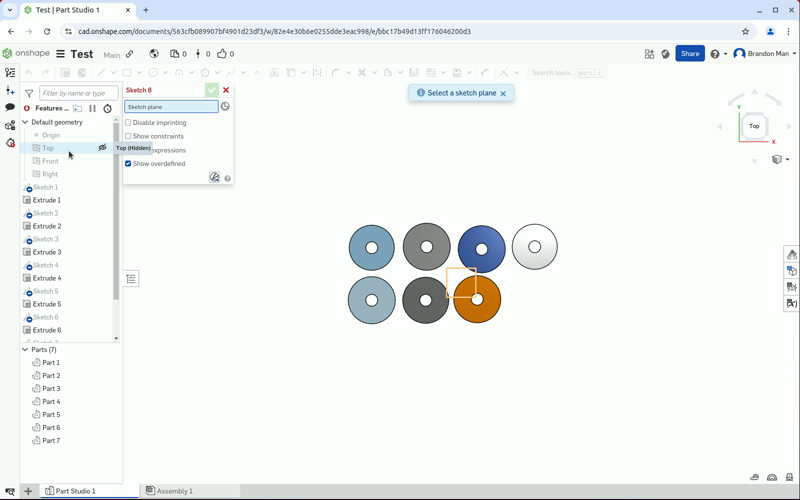
click(69, 150)
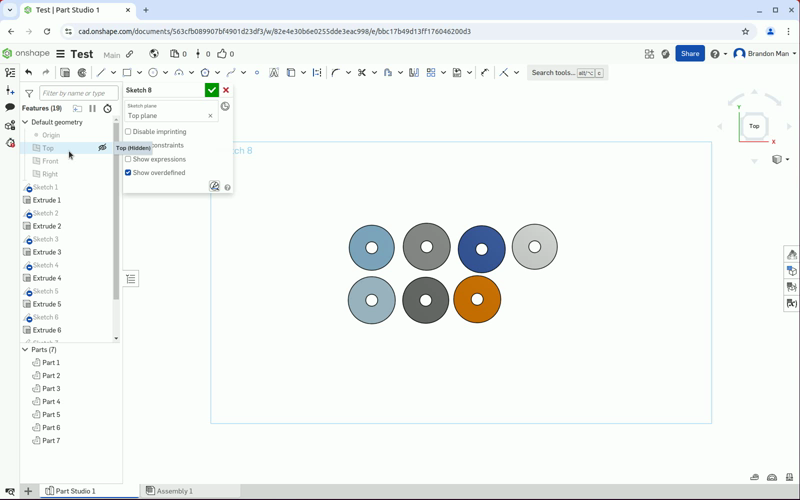
mouse_move(73, 352)
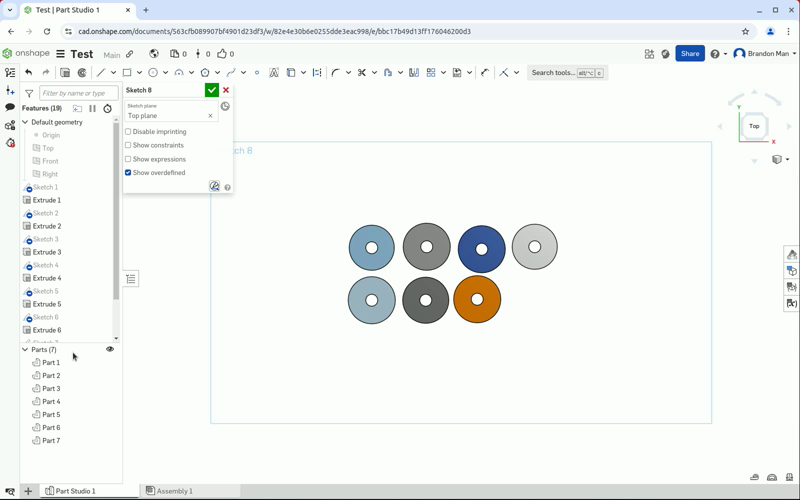
key(y)
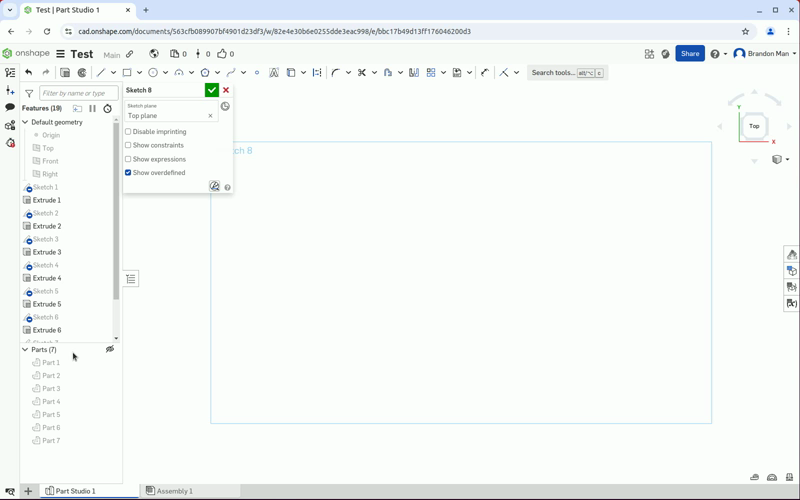
key(c)
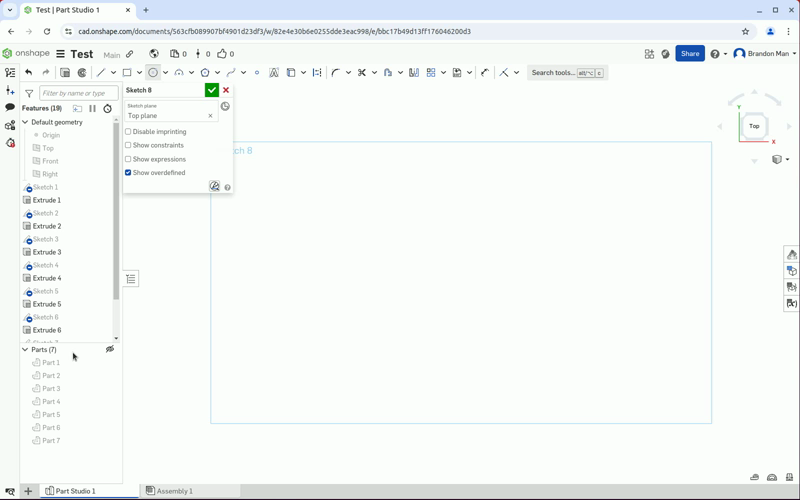
key_down(shift)
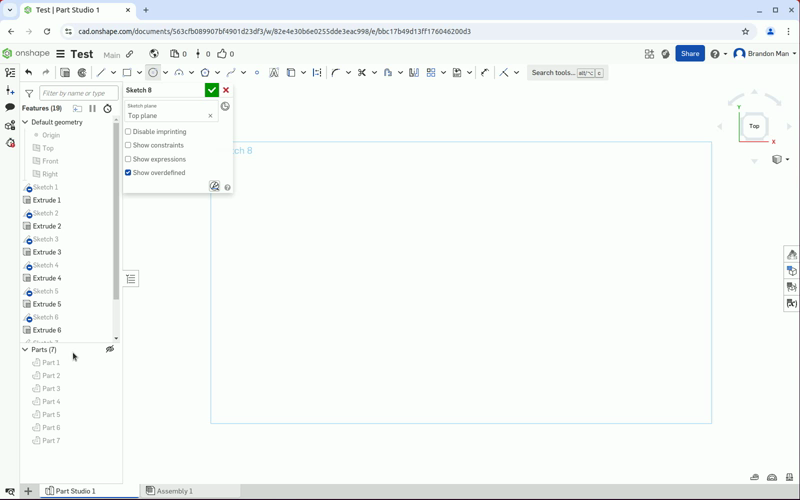
mouse_move(531, 299)
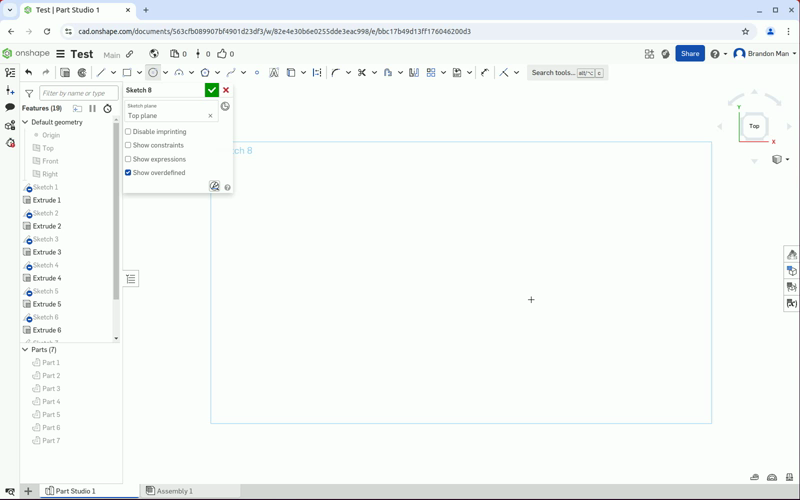
click(531, 299)
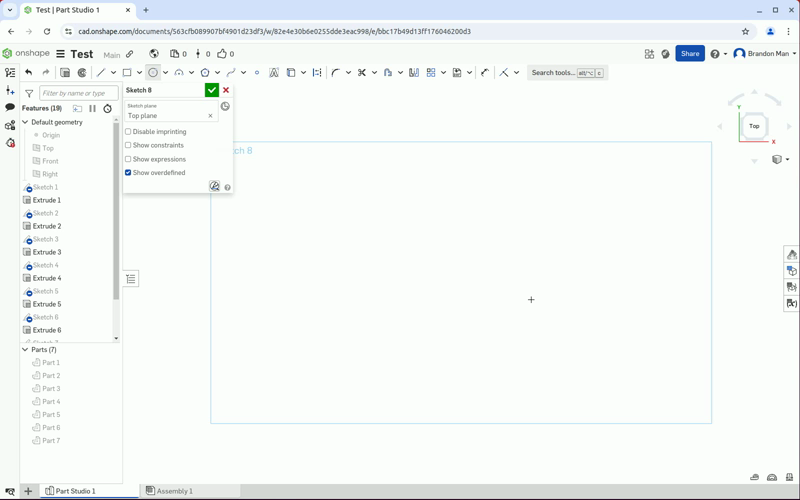
key_up(shift)
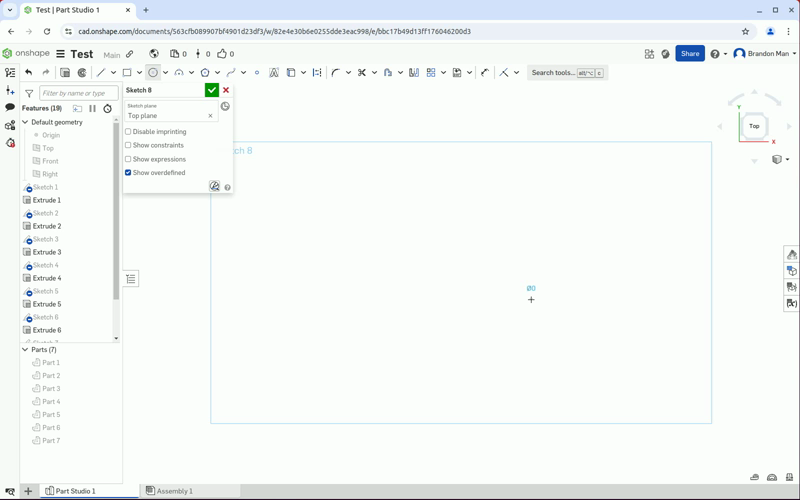
mouse_move(554, 299)
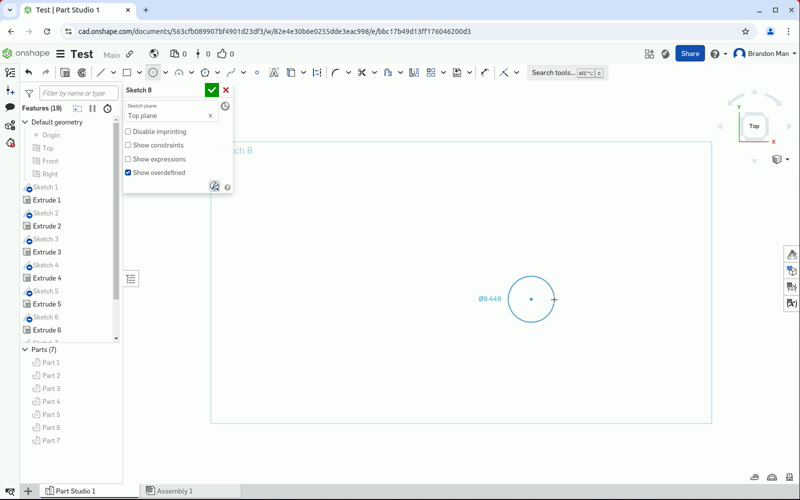
click(554, 299)
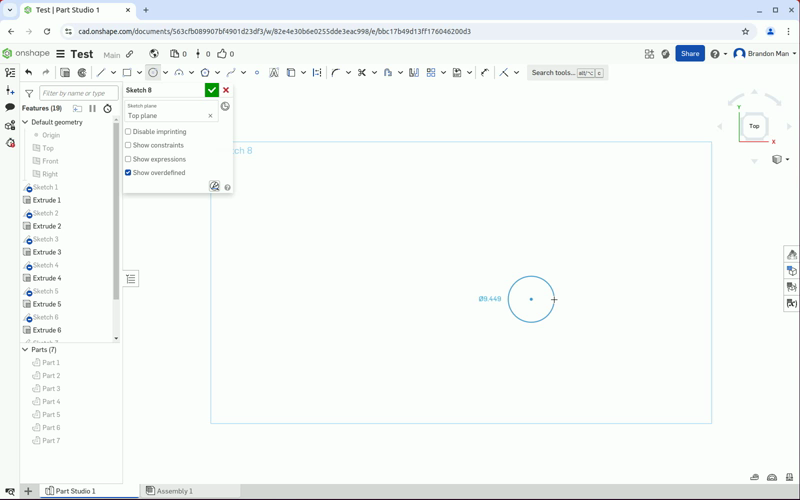
key(esc)
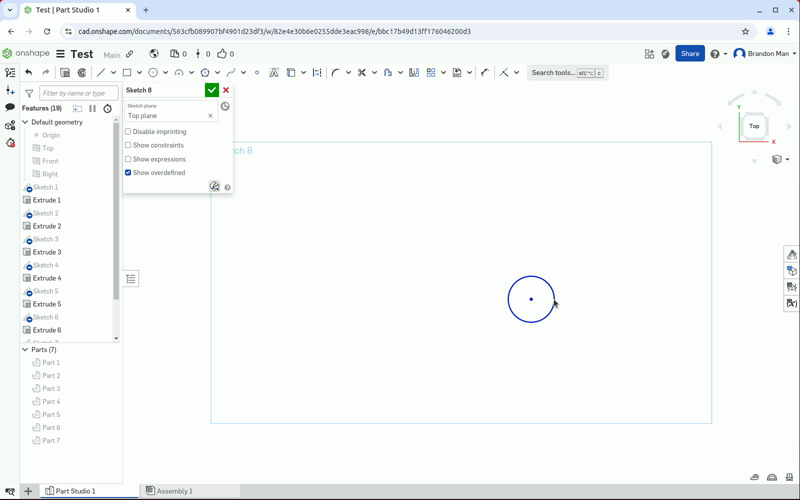
key(c)
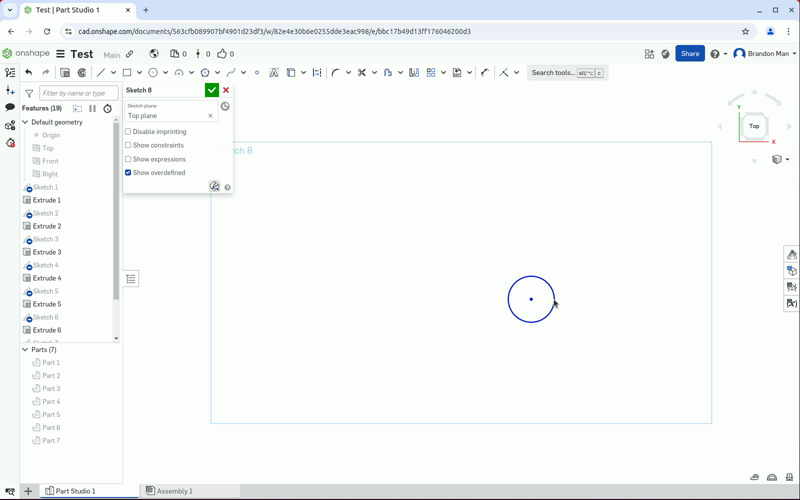
key_down(shift)
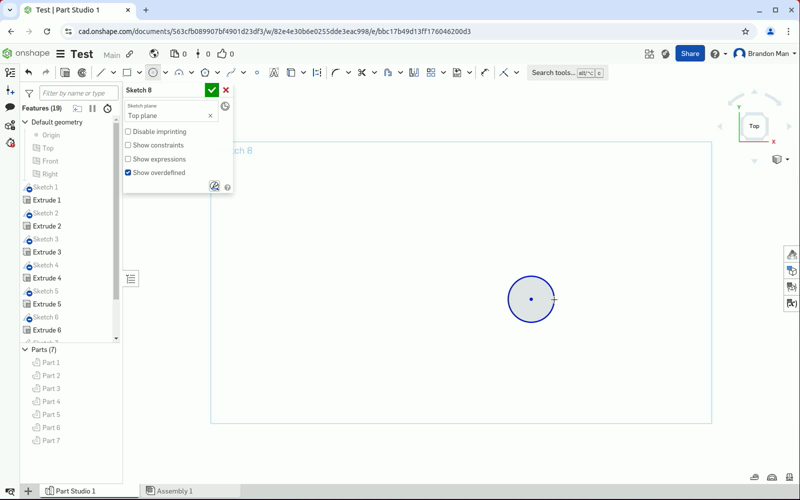
mouse_move(531, 299)
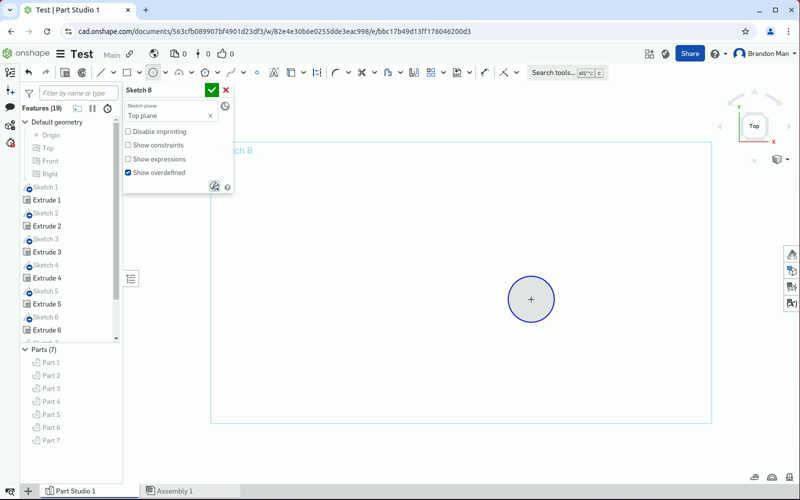
click(531, 299)
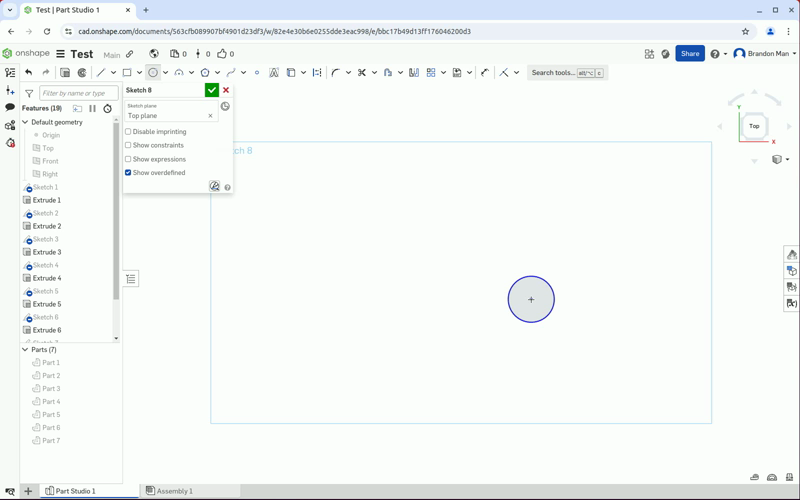
key_up(shift)
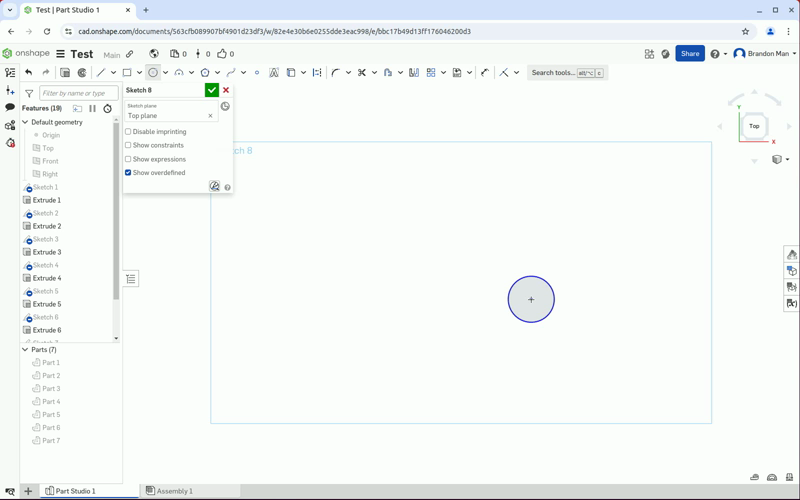
mouse_move(537, 299)
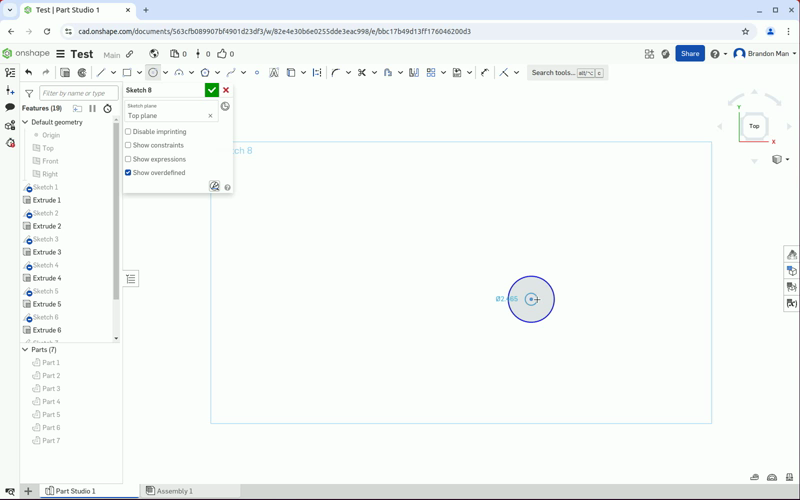
click(537, 299)
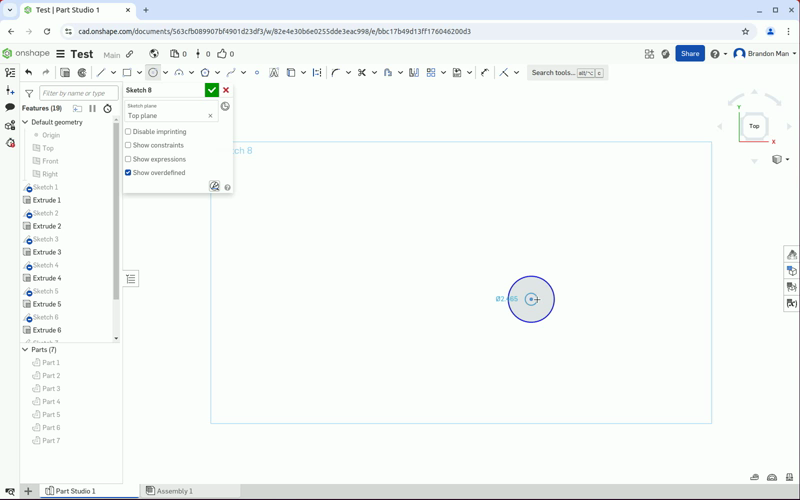
key(esc)
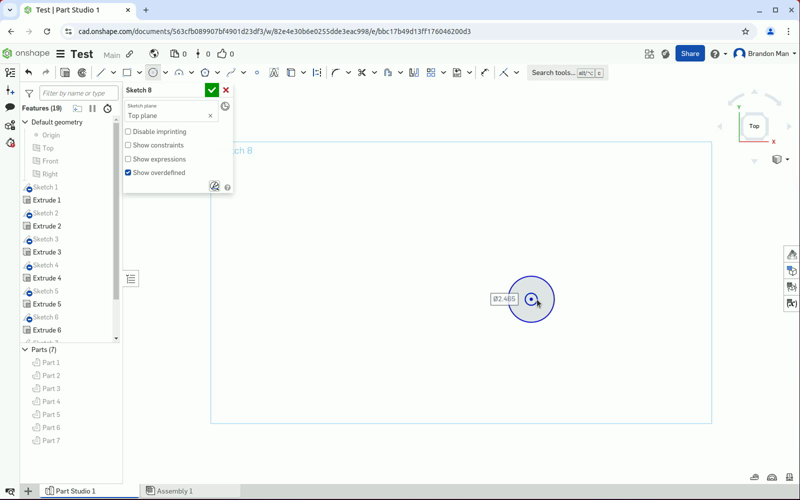
mouse_move(543, 299)
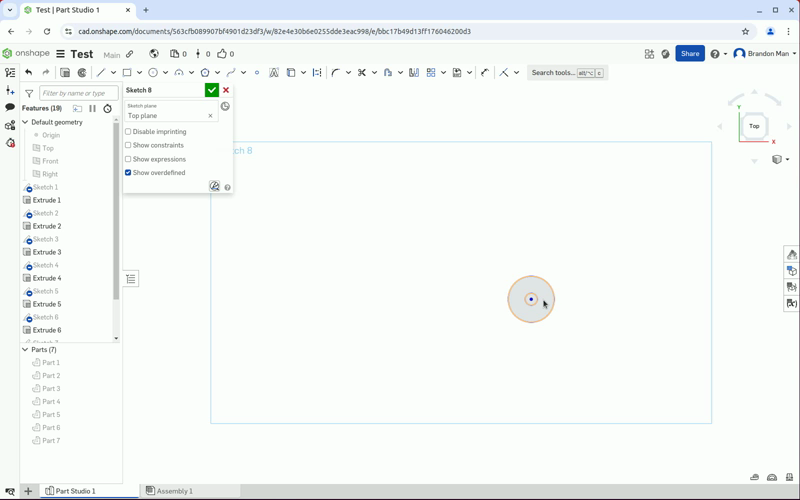
scroll(6)
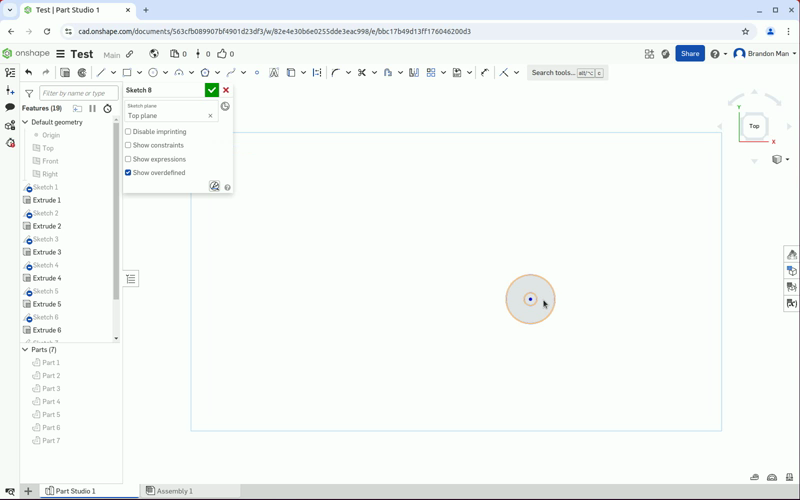
scroll(6)
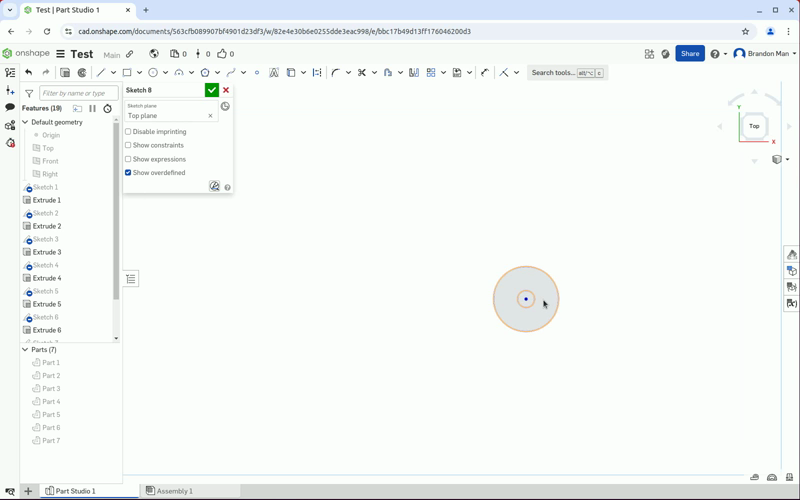
scroll(6)
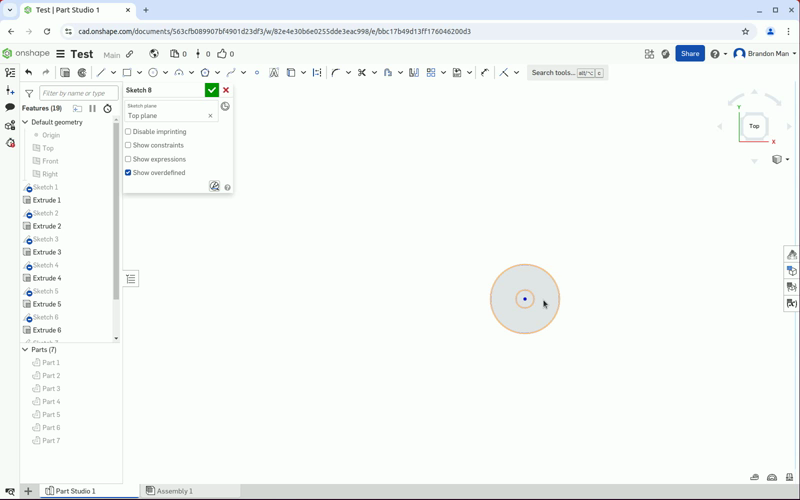
scroll(6)
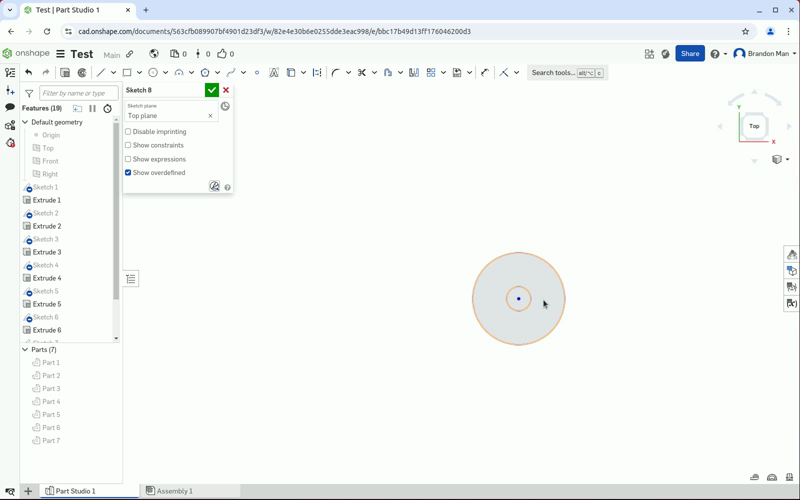
scroll(6)
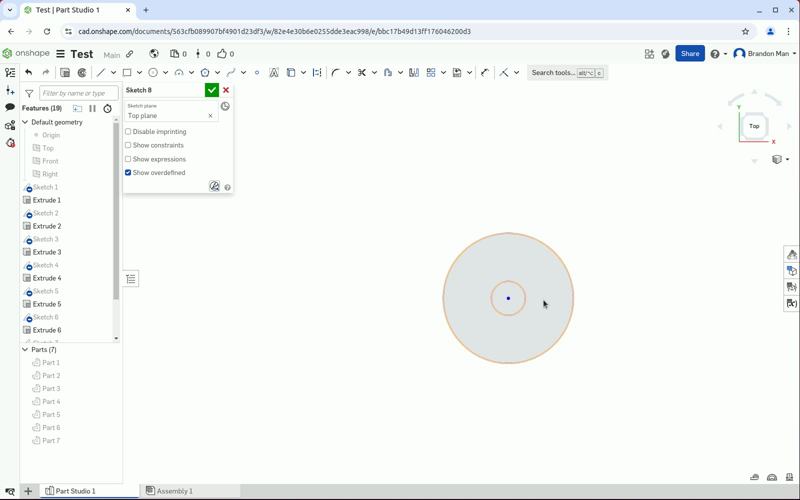
scroll(6)
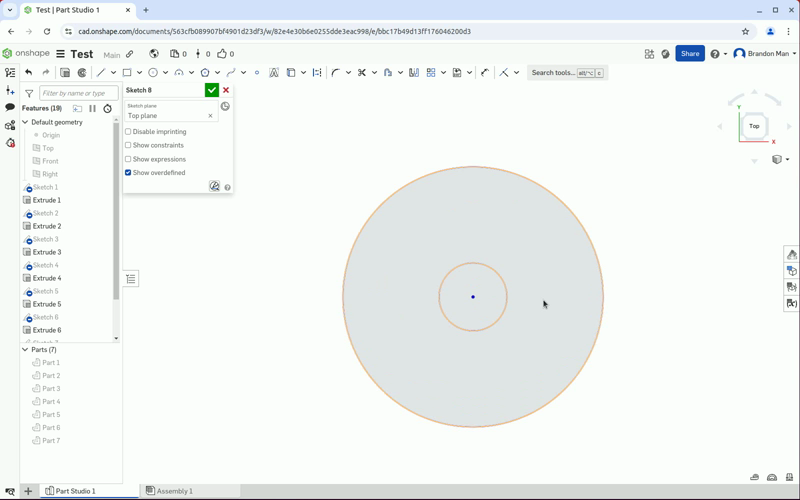
scroll(6)
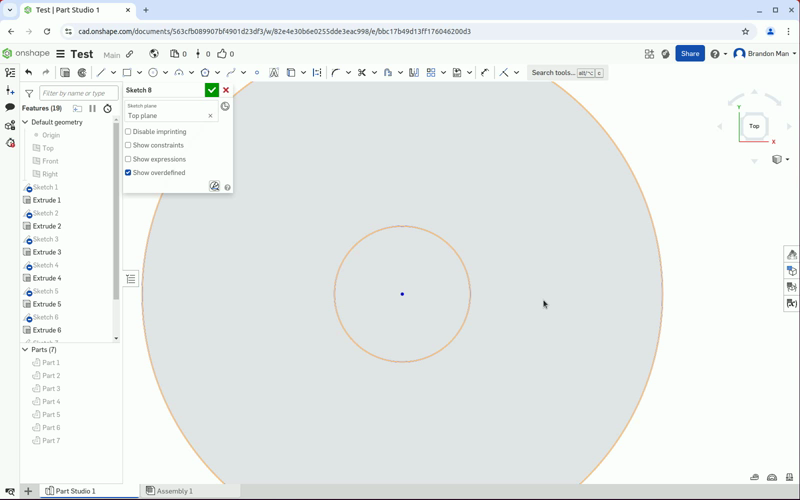
click(543, 299)
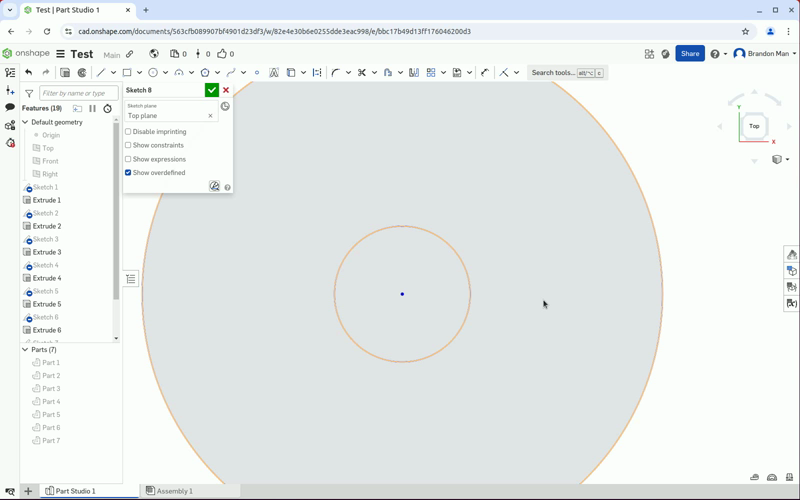
scroll(-6)
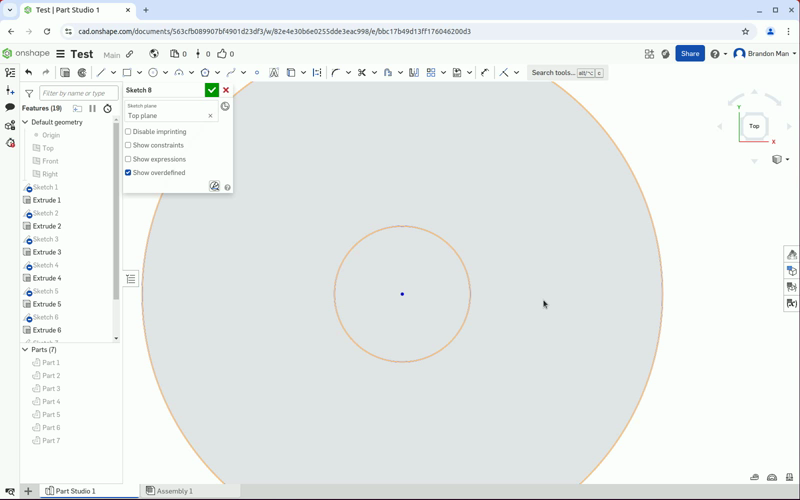
scroll(-6)
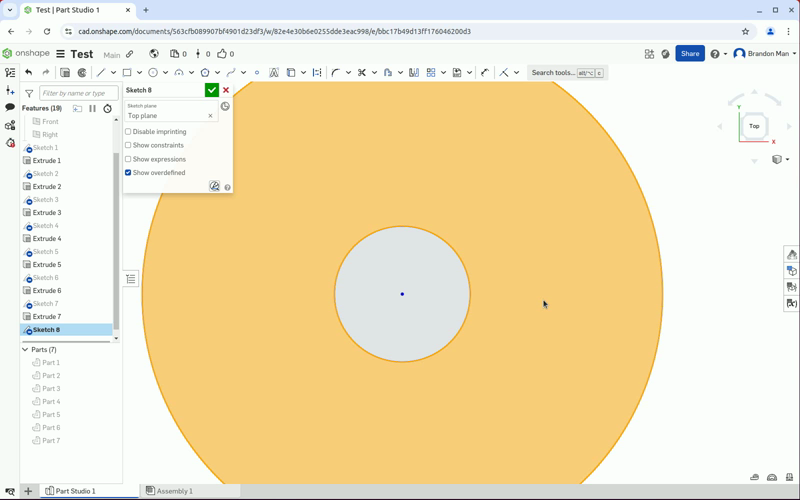
scroll(-6)
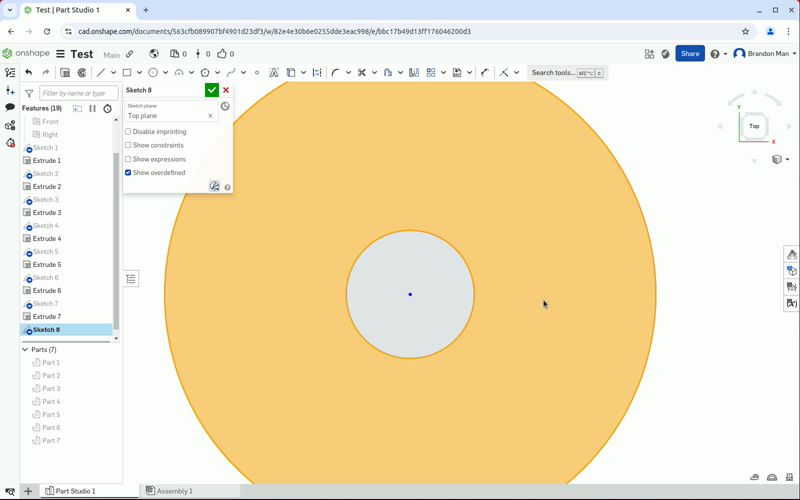
scroll(-6)
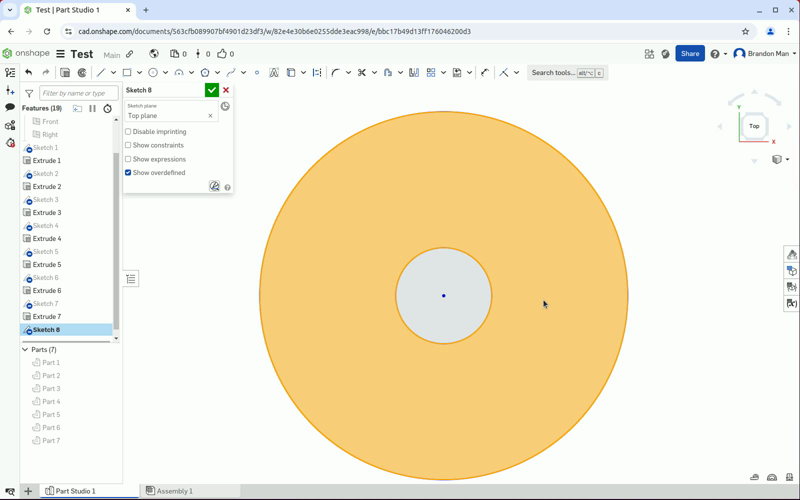
scroll(-6)
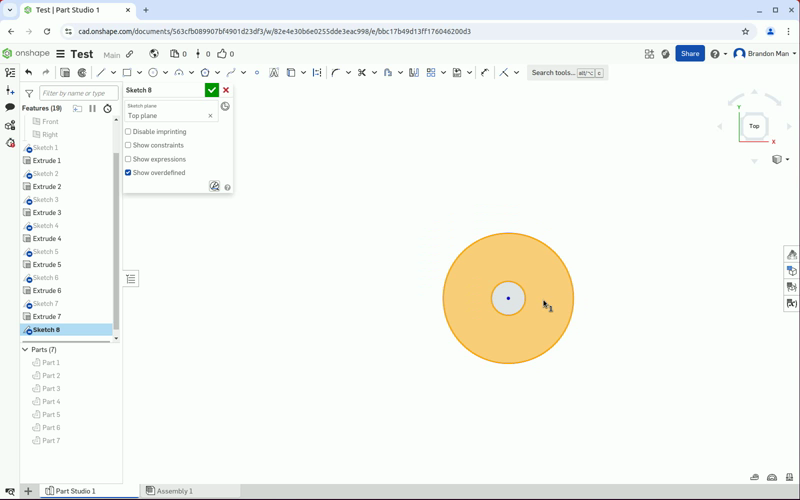
scroll(-6)
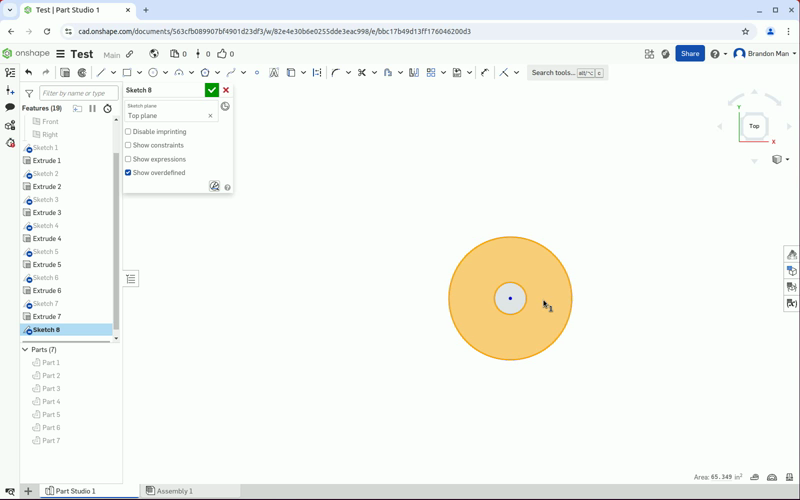
scroll(-6)
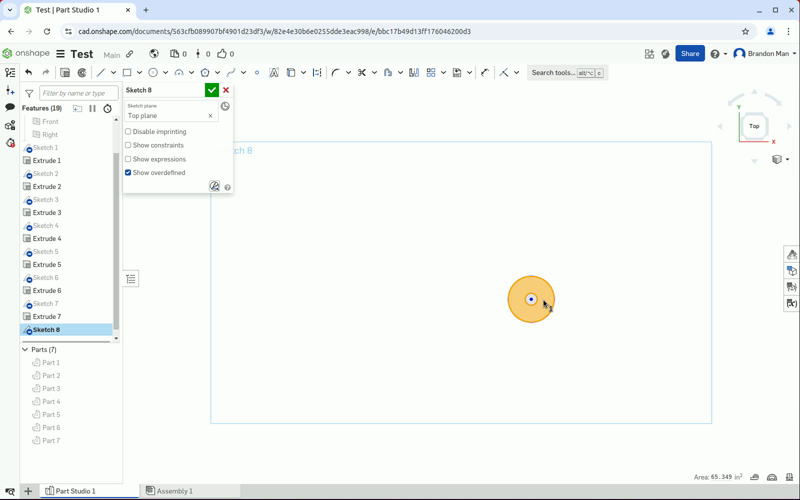
mouse_move(73, 352)
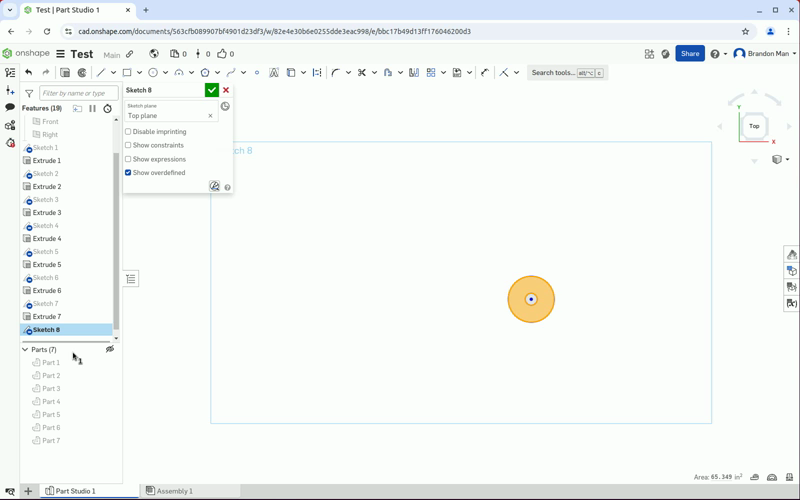
key(shift+y)
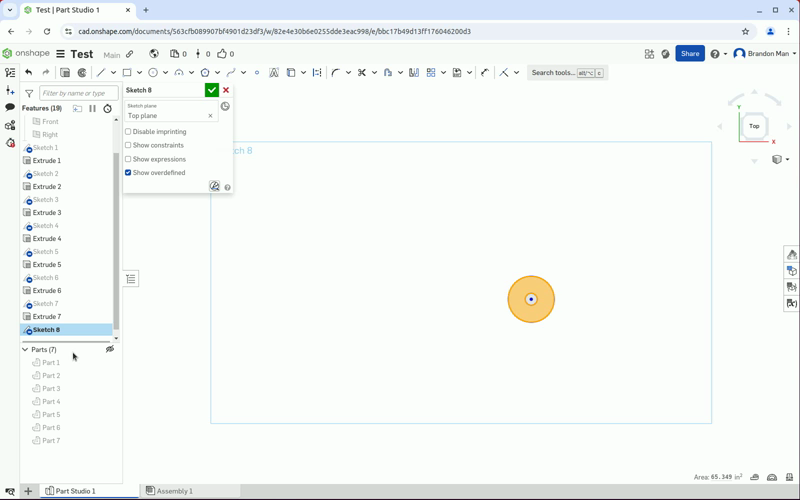
key(shift+e)
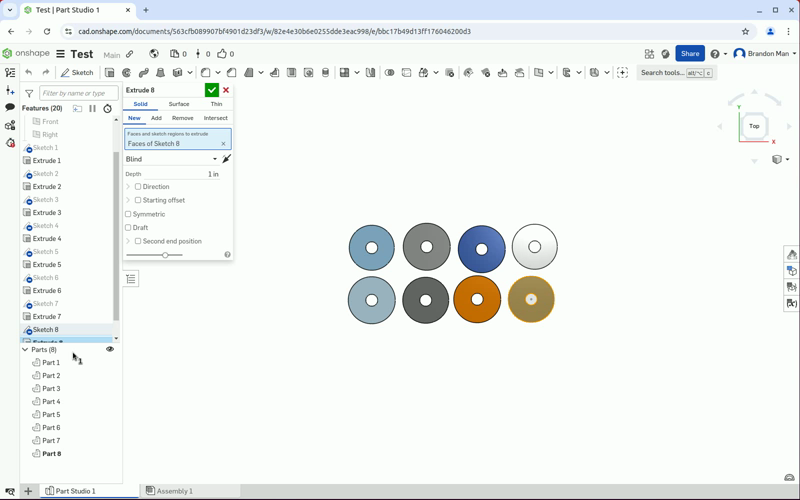
mouse_move(143, 106)
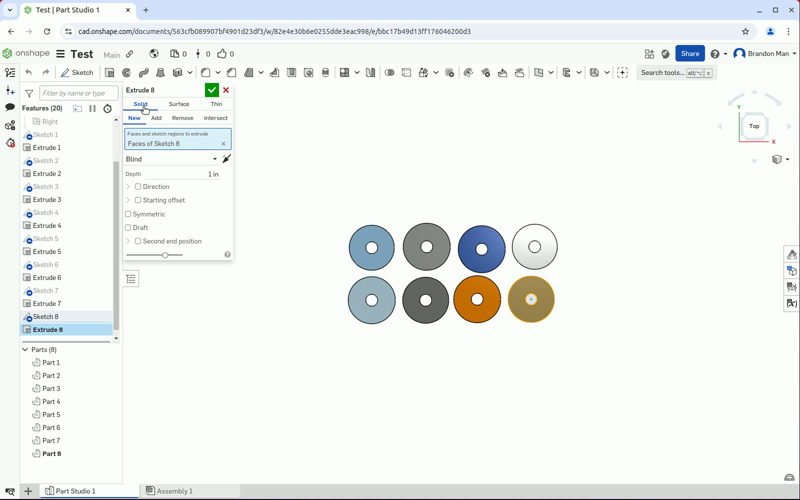
click(143, 106)
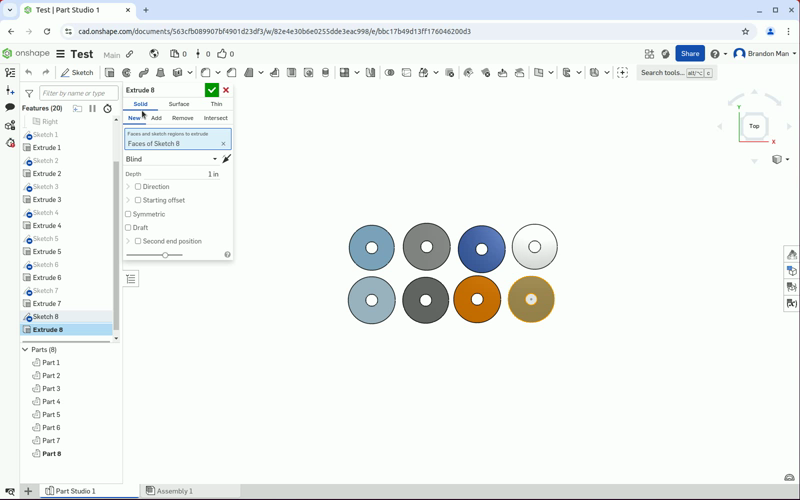
mouse_move(137, 120)
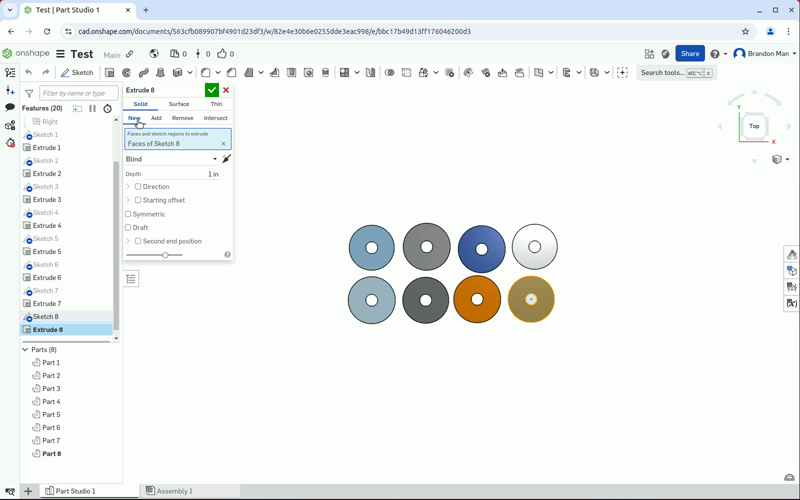
click(137, 120)
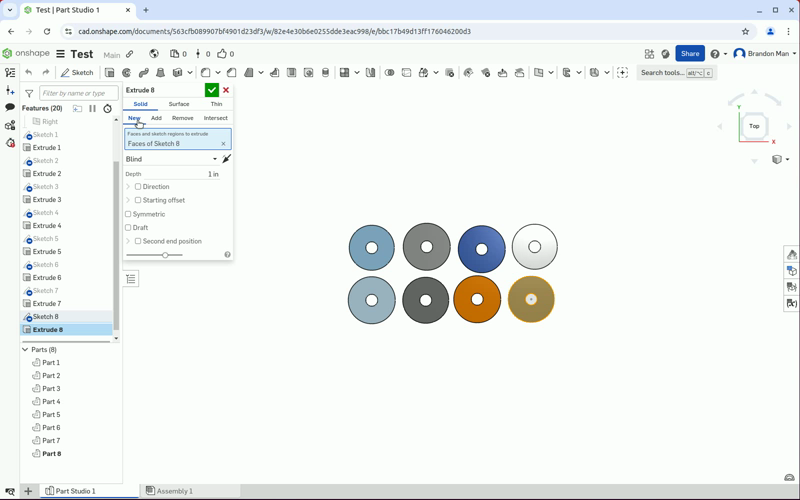
key(tab, 4)
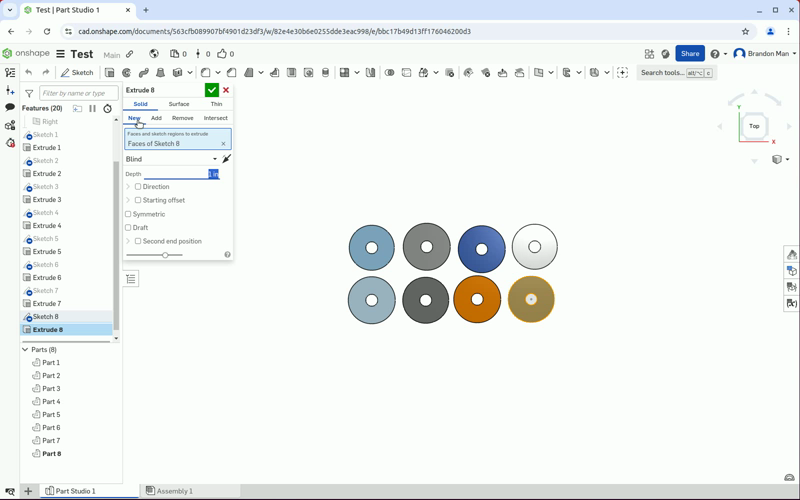
text(2.407)
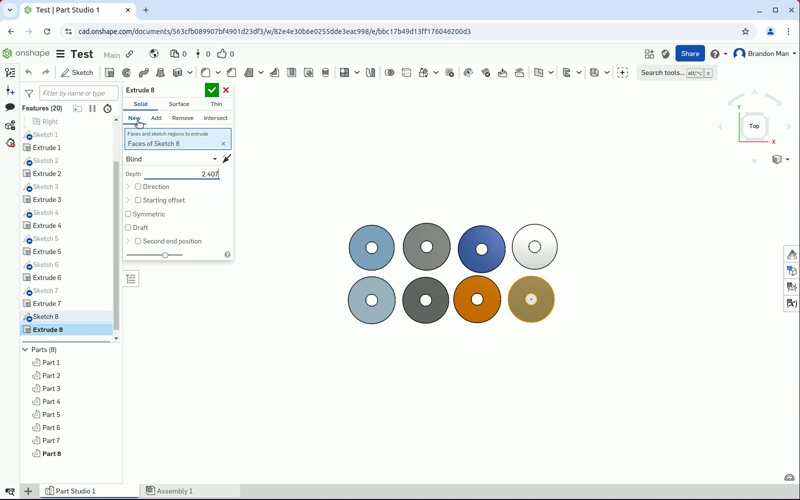
key(enter)
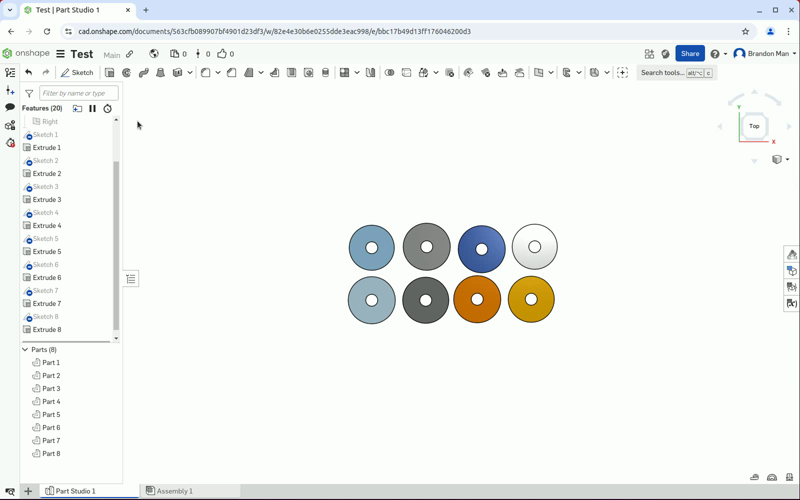
key(shift+h)
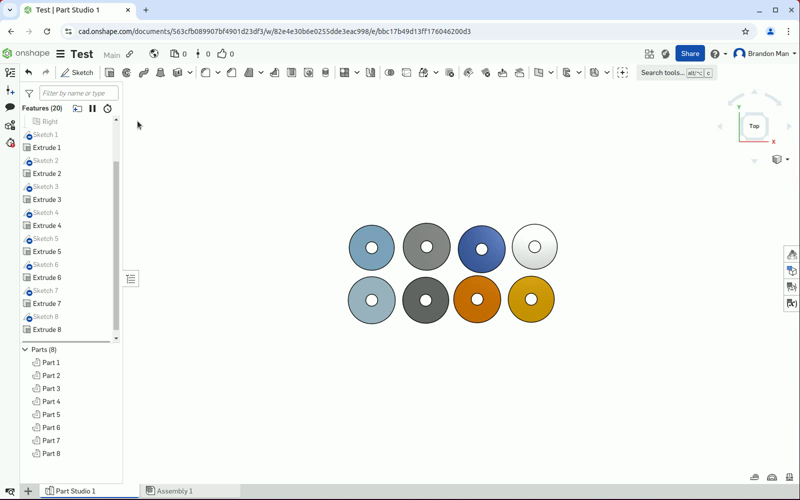
key(shift+h)
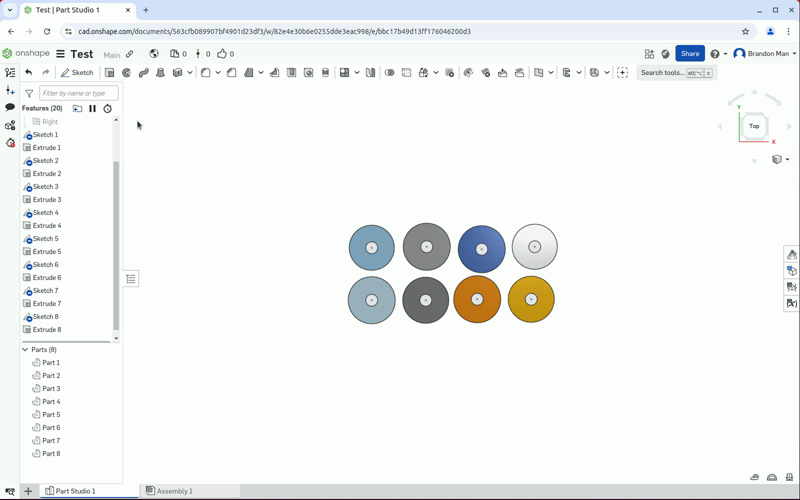
key(shift+7)
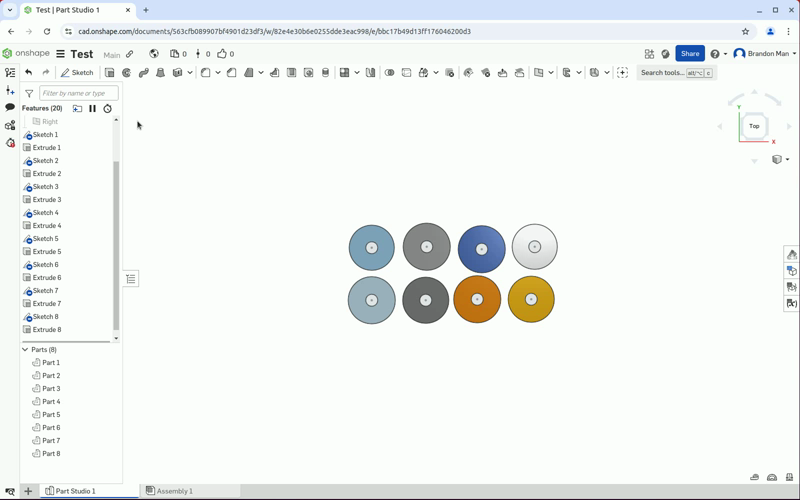
key(up, 3)
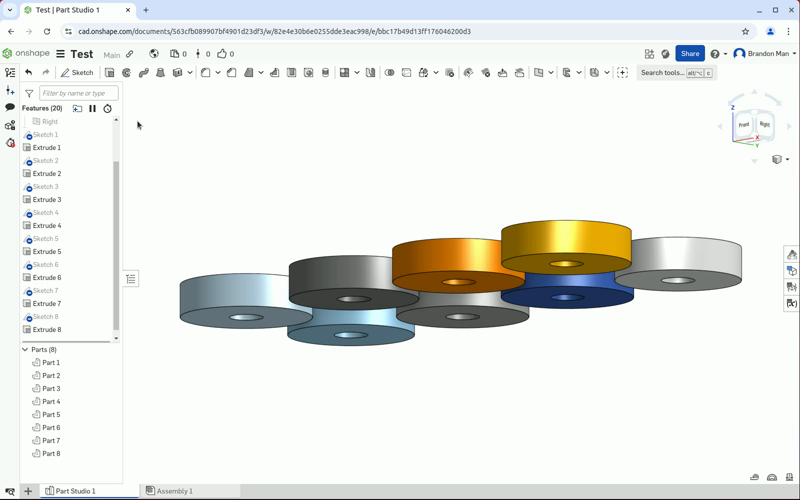
key(left, 3)
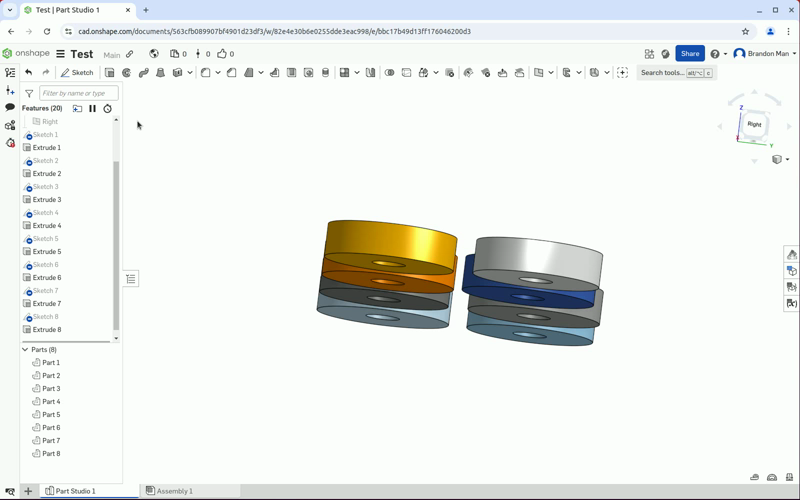
key(right, 3)
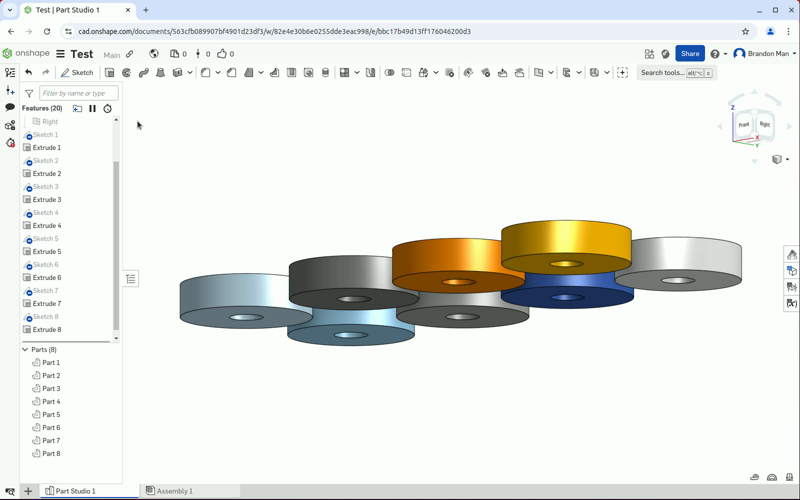
key(down, 3)
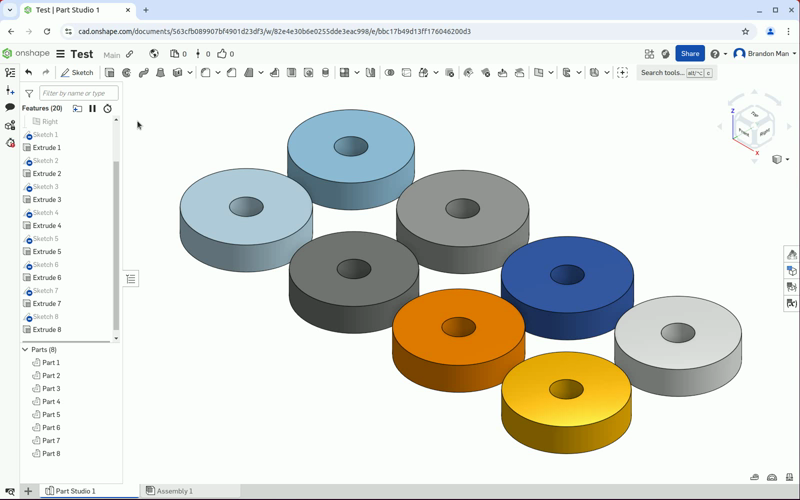
mouse_move(69, 137)
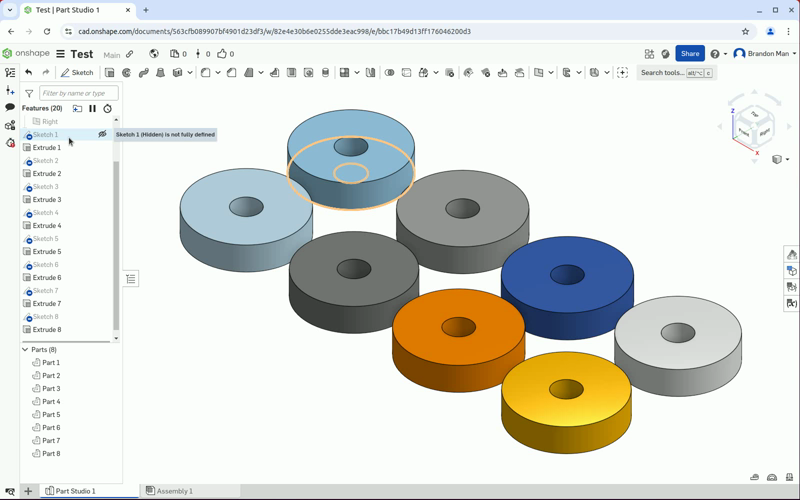
click(69, 137)